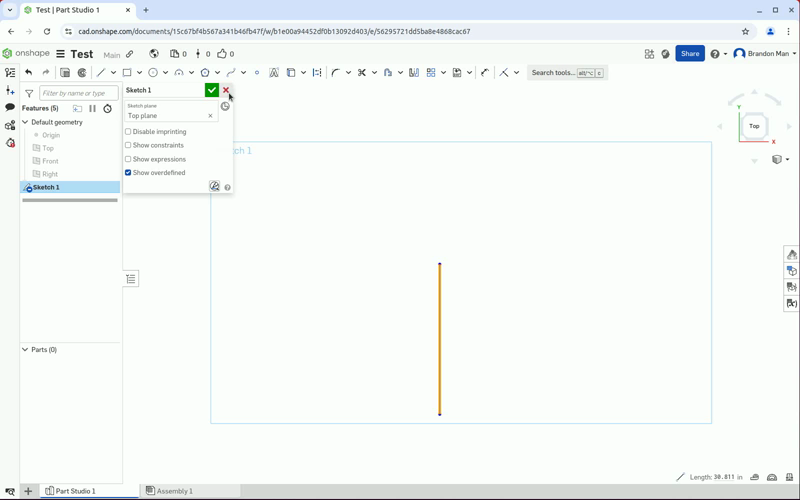
key(shift+h)
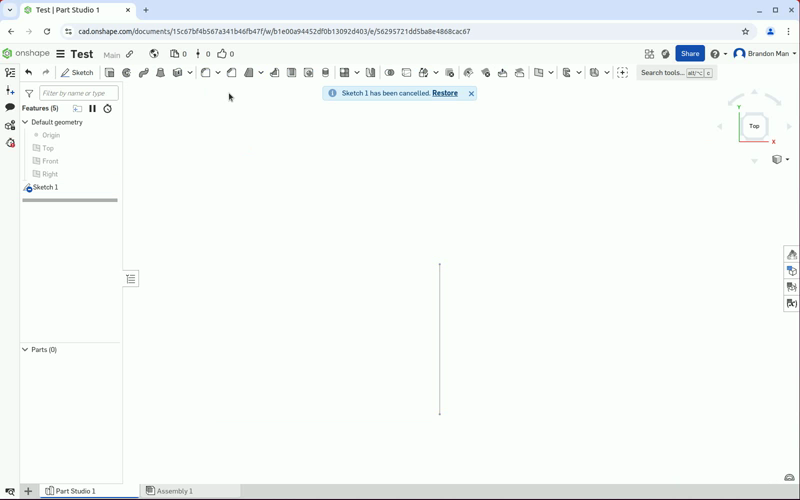
key(shift+s)
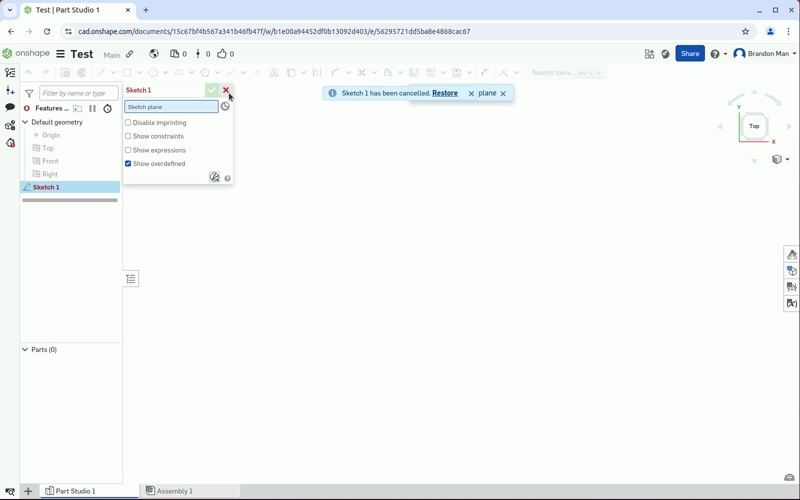
mouse_move(73, 150)
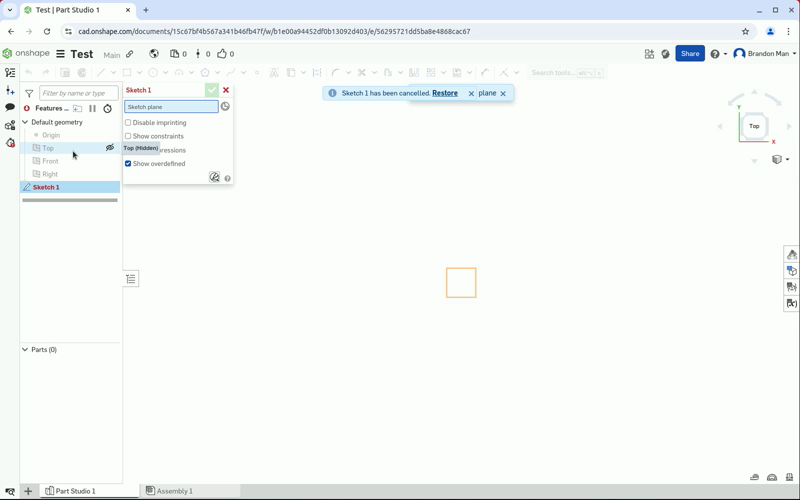
click(73, 150)
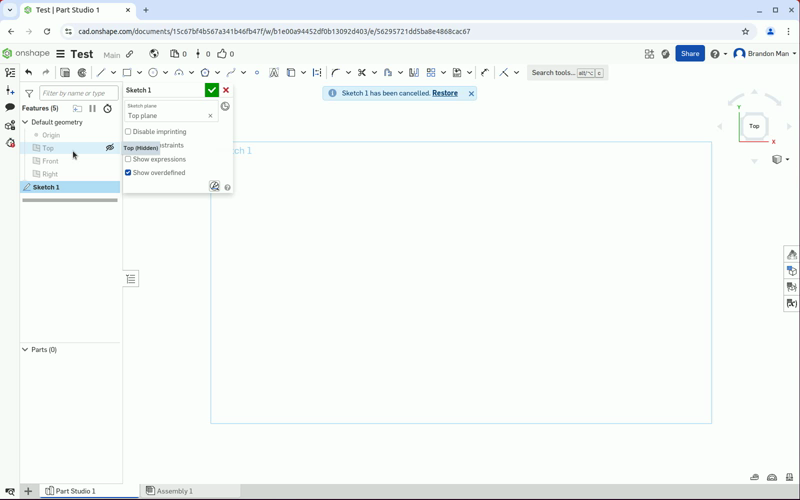
mouse_move(73, 352)
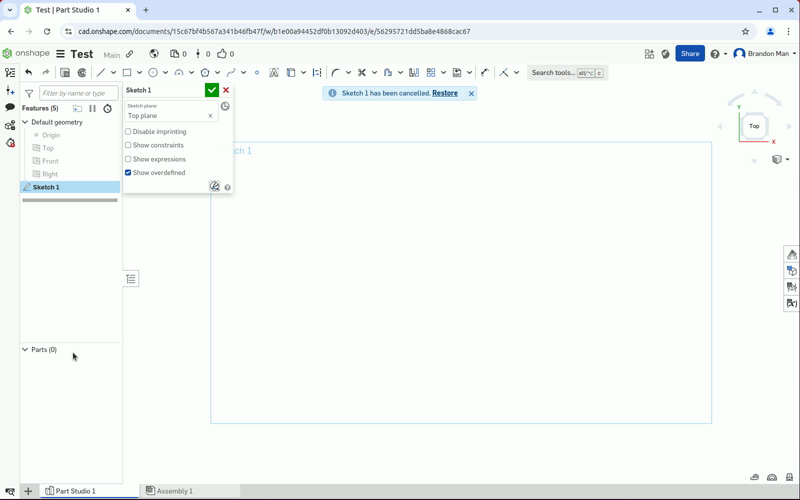
key(y)
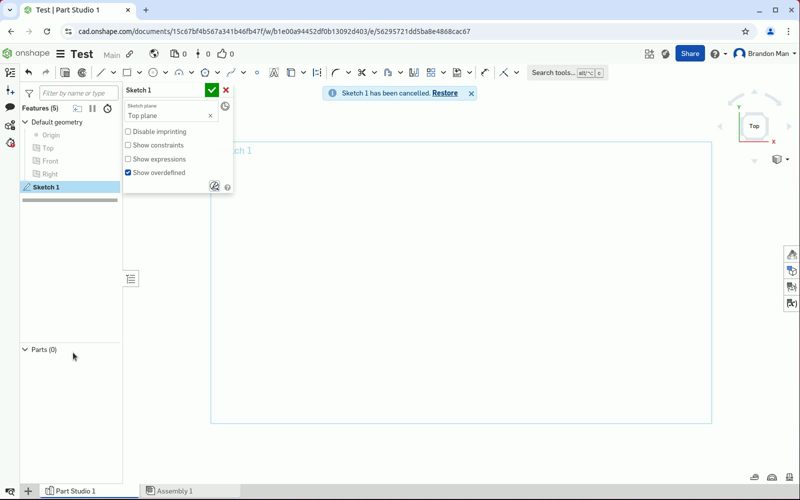
key(l)
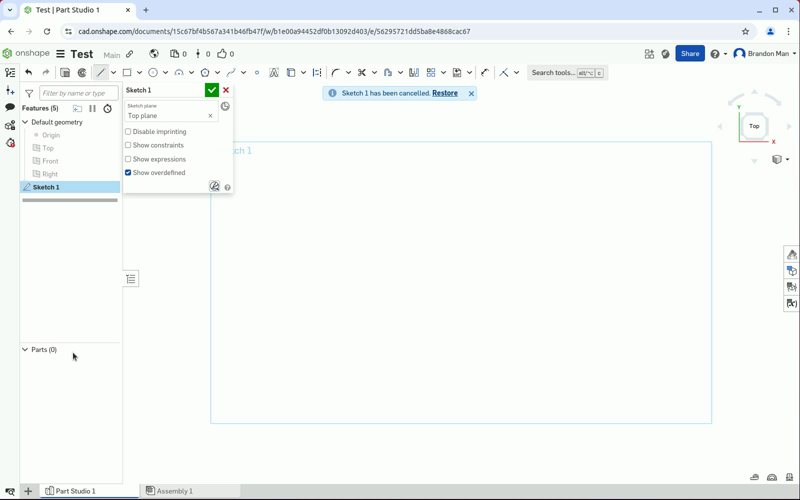
key_down(shift)
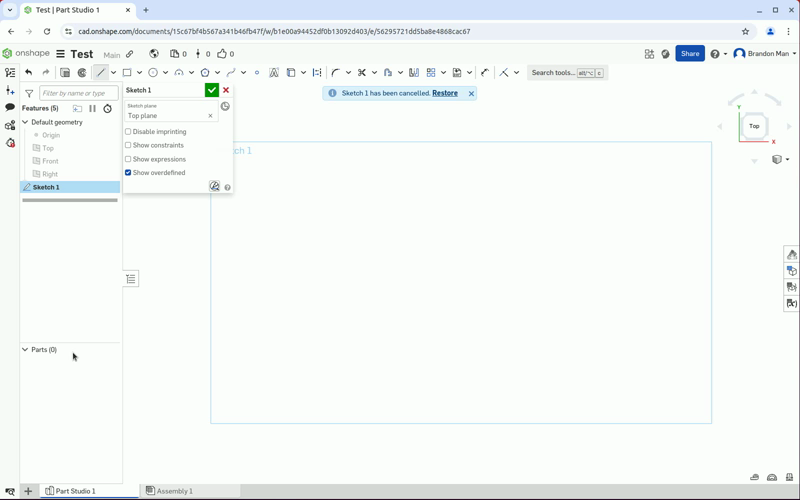
mouse_move(350, 222)
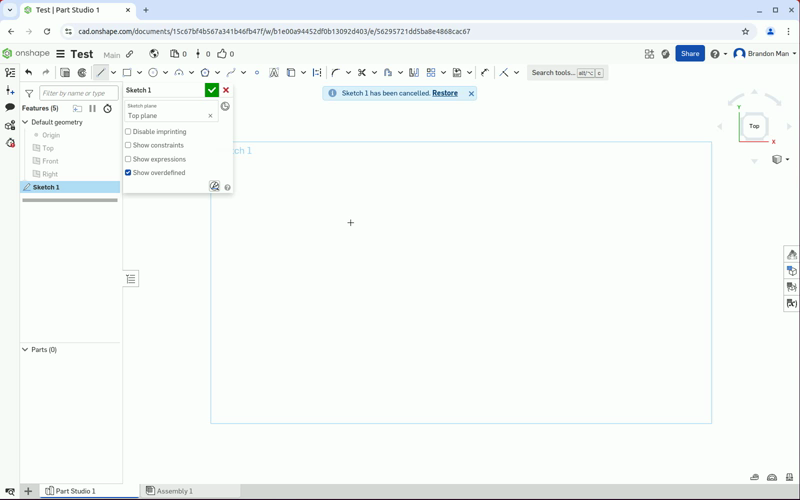
click(350, 222)
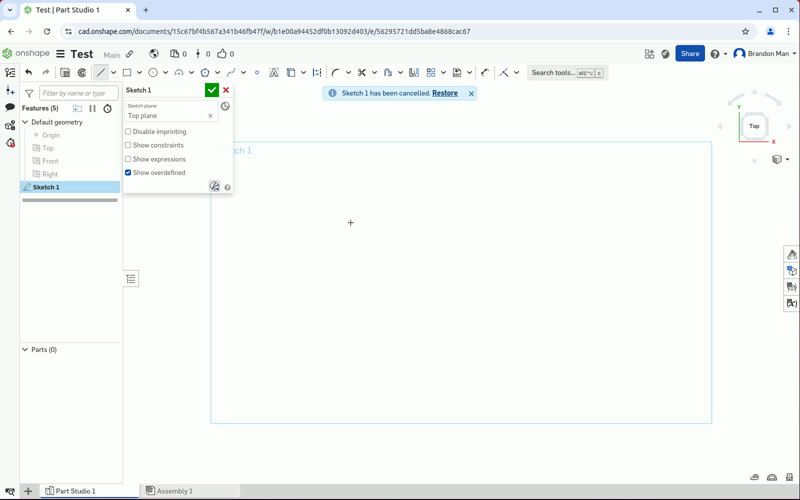
key_up(shift)
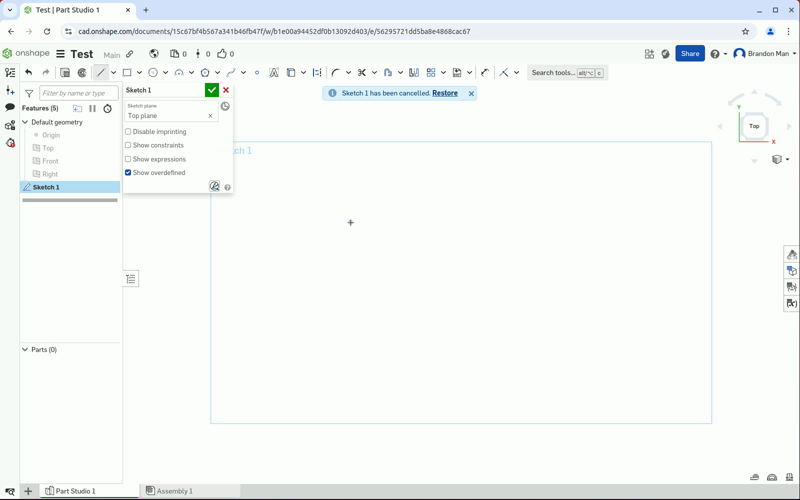
key_down(shift)
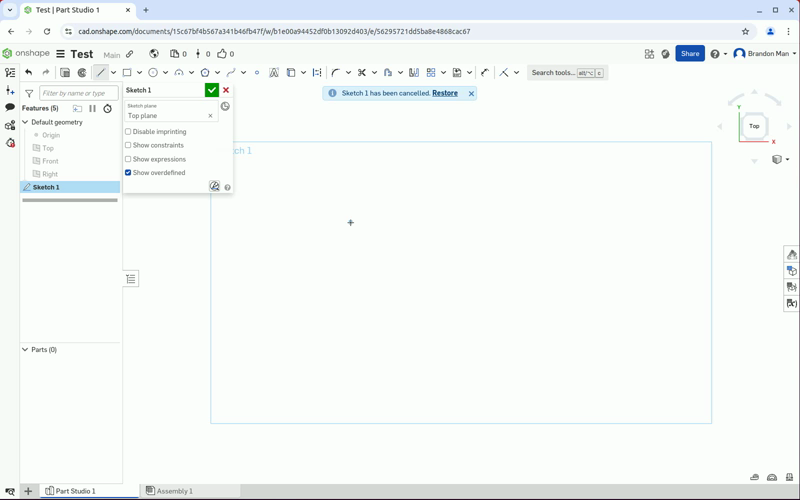
mouse_move(380, 222)
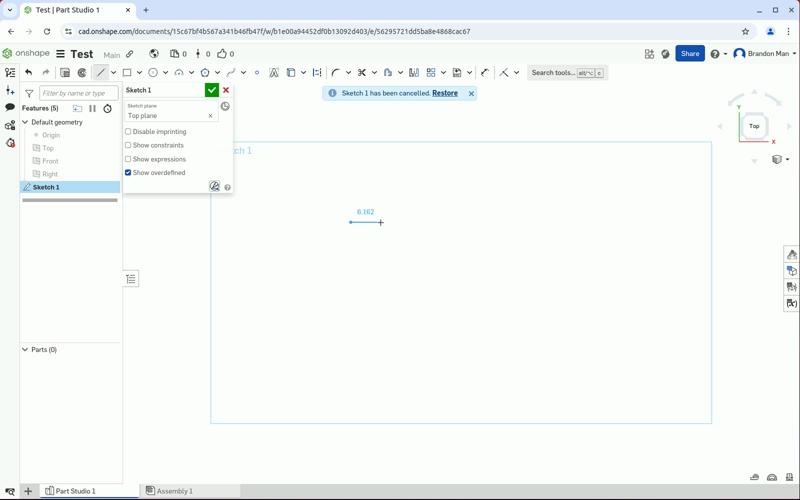
mouse_move(356, 222)
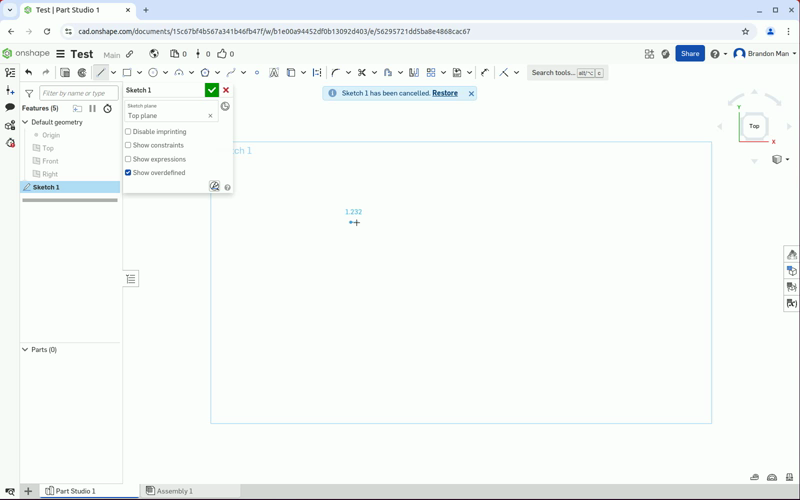
scroll(6)
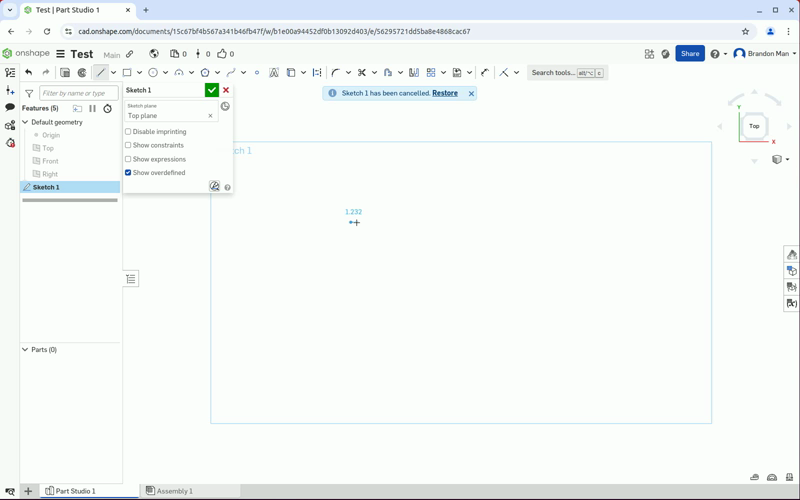
scroll(6)
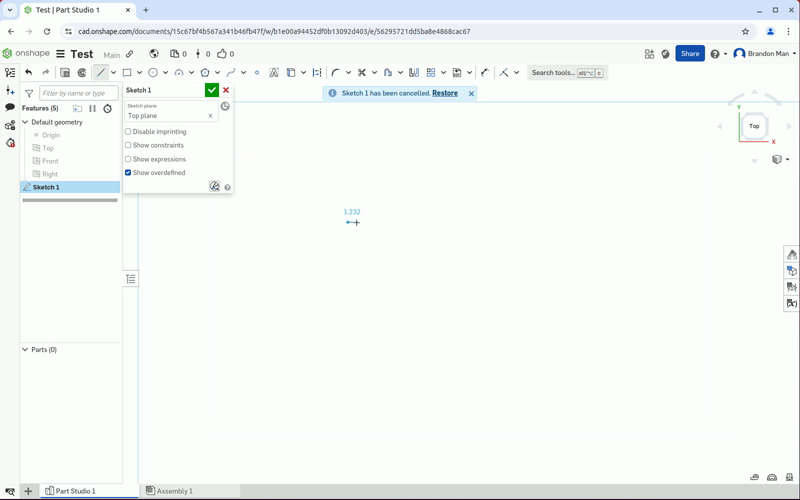
scroll(6)
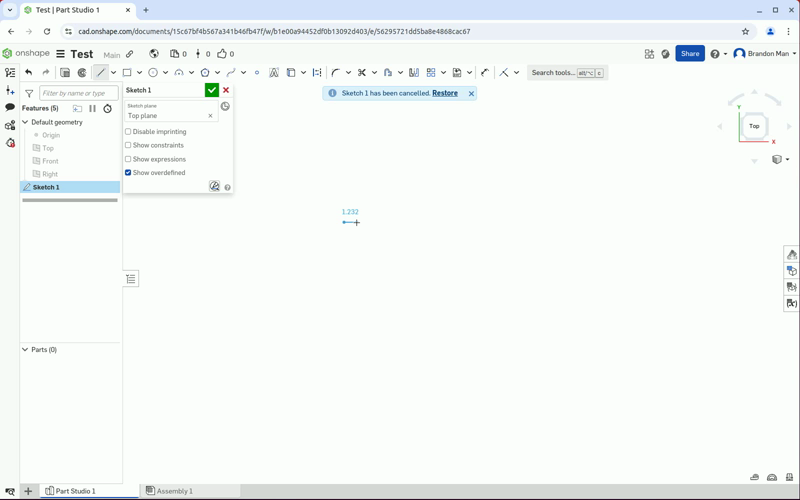
scroll(6)
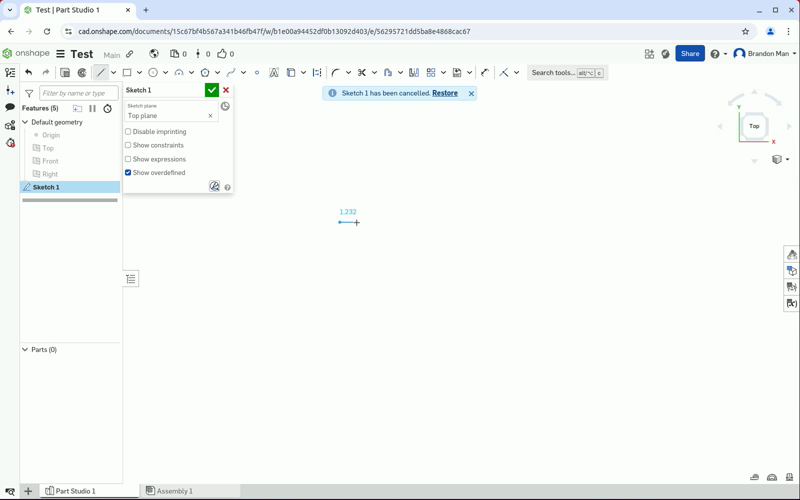
scroll(6)
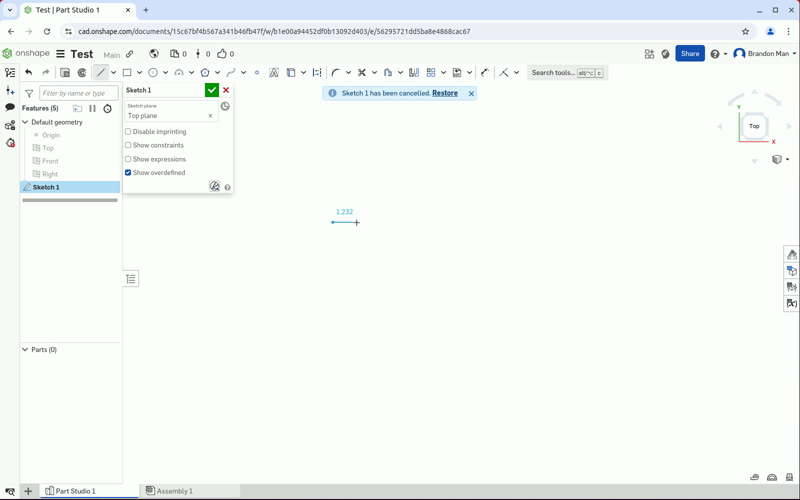
scroll(6)
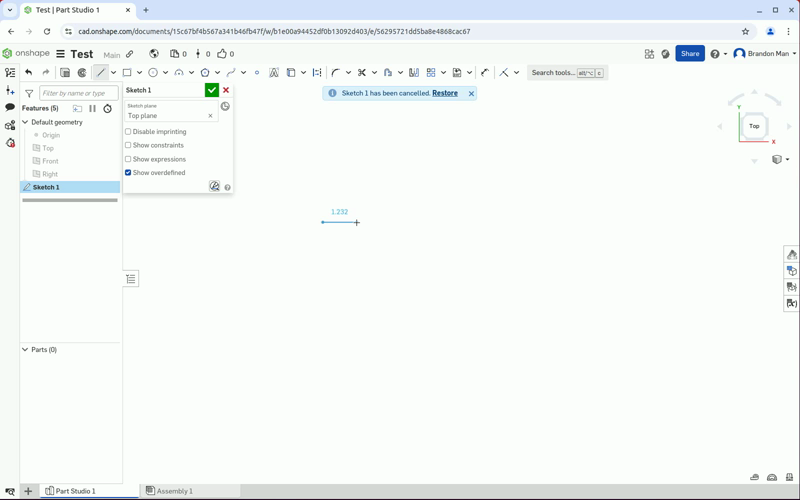
scroll(6)
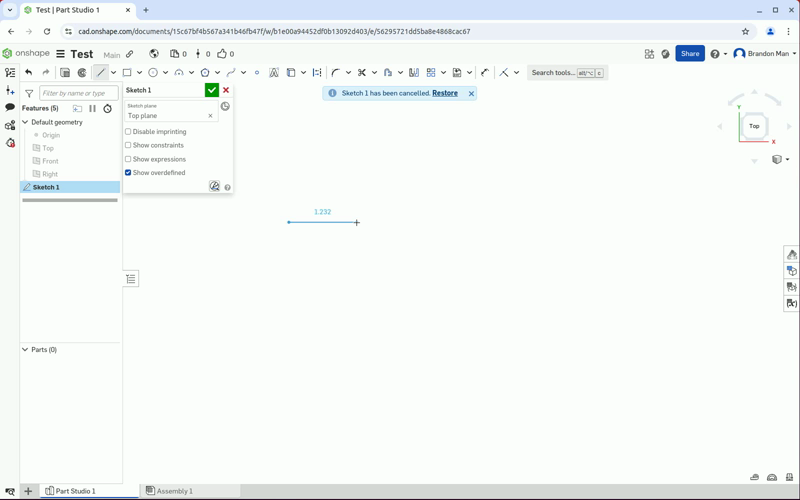
click(356, 222)
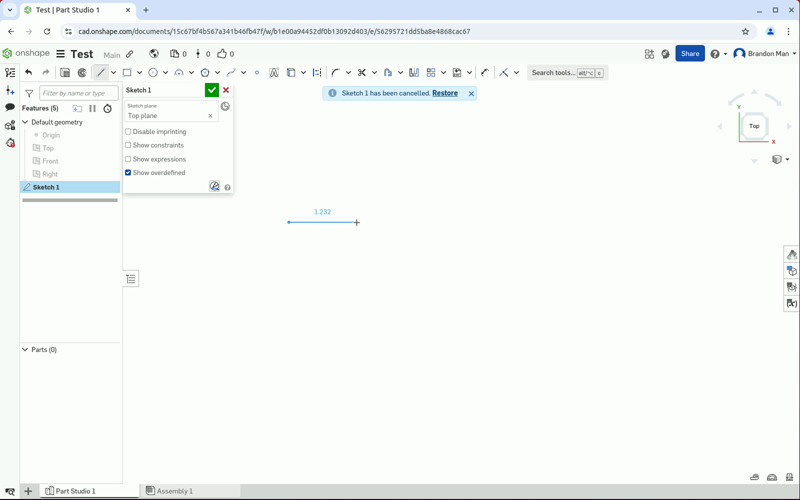
scroll(-6)
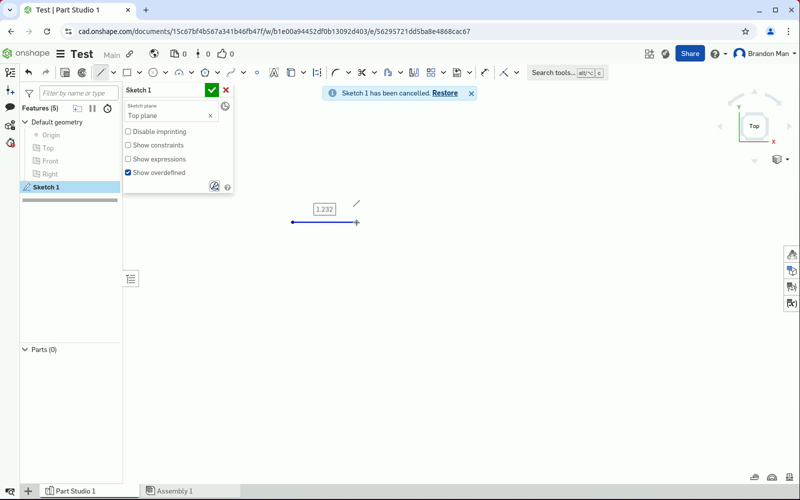
scroll(-6)
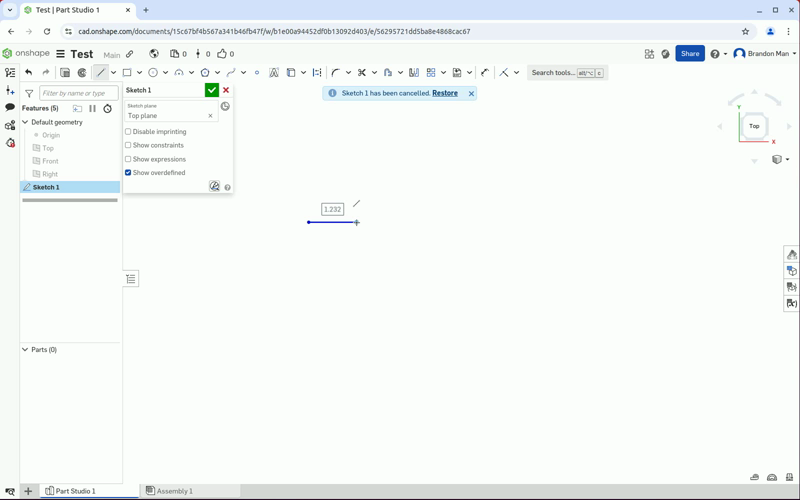
scroll(-6)
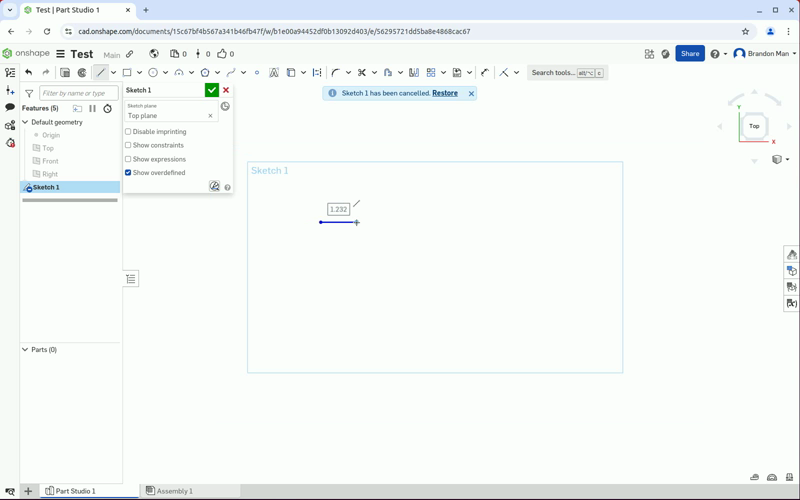
scroll(-6)
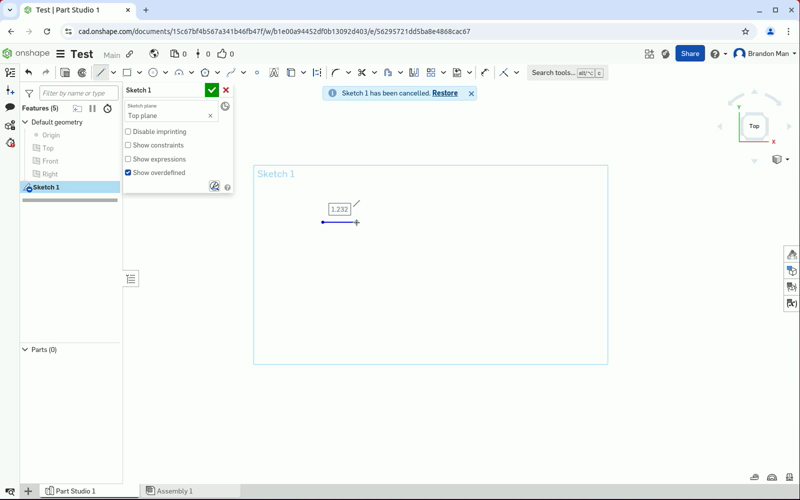
scroll(-6)
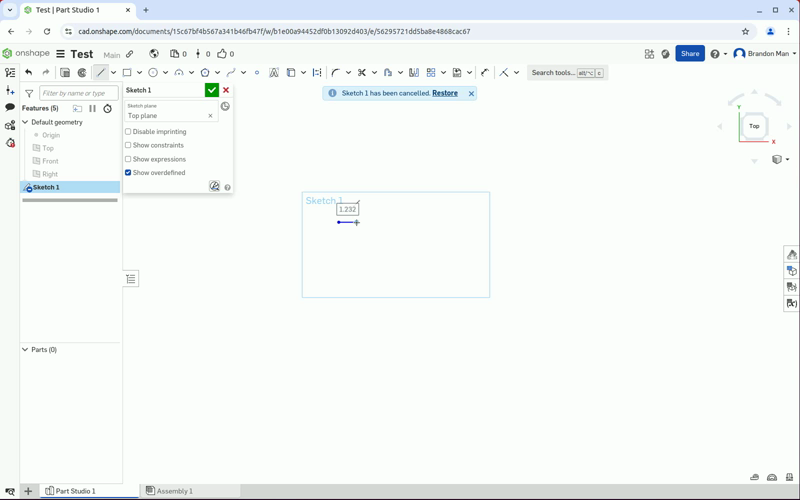
scroll(-6)
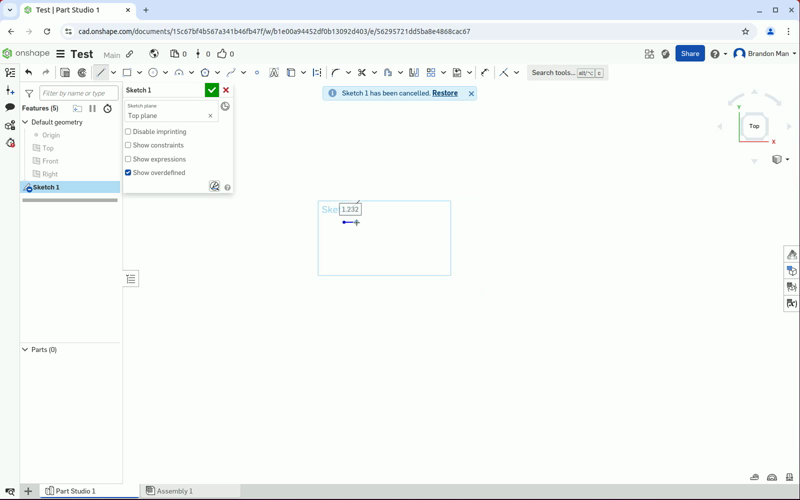
scroll(-6)
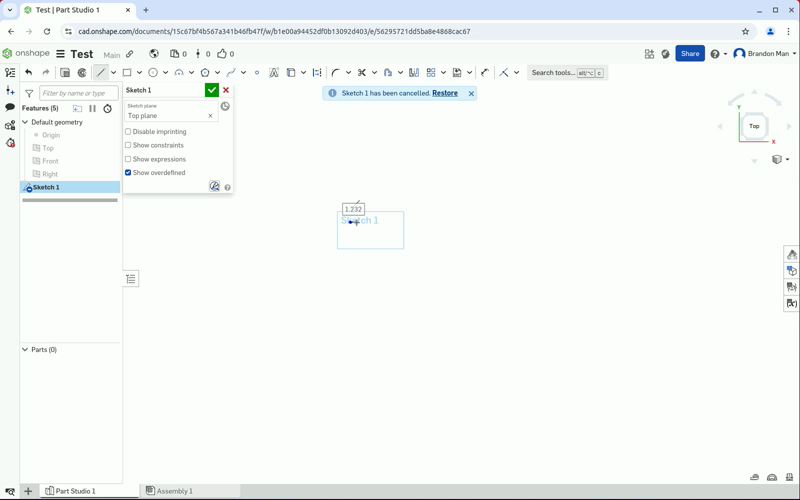
key_up(shift)
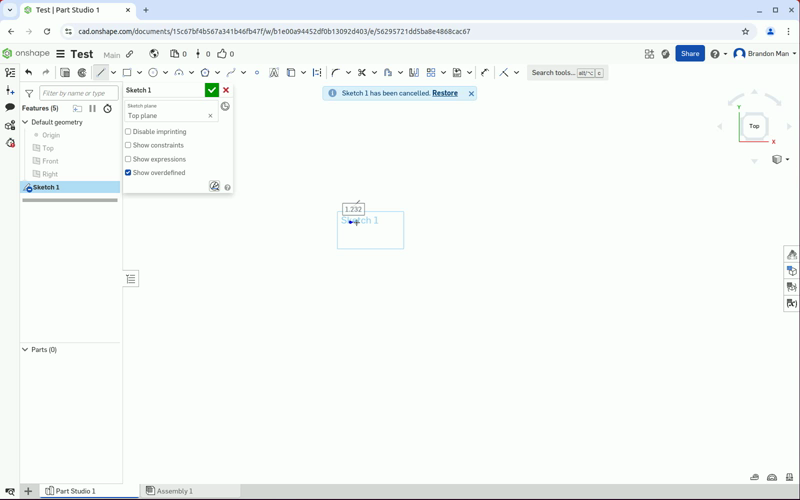
key_down(shift)
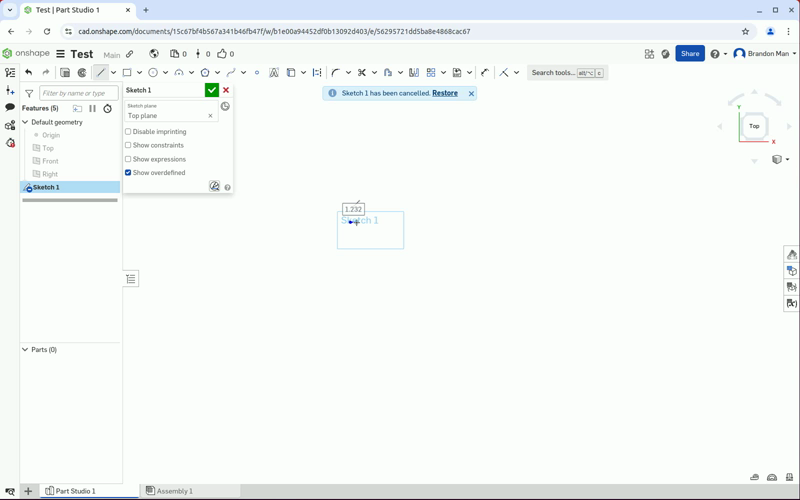
mouse_move(386, 222)
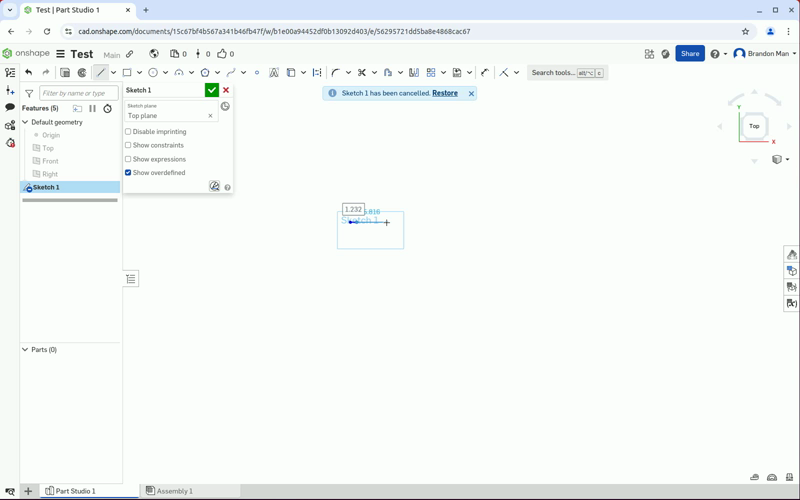
mouse_move(376, 222)
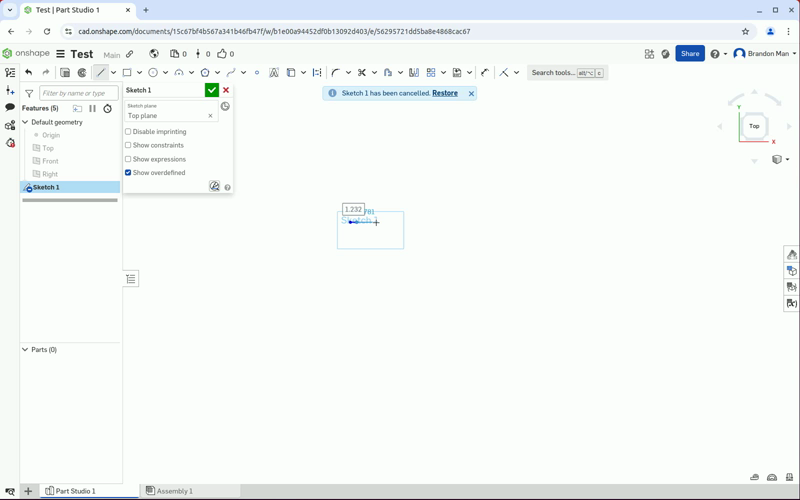
click(376, 222)
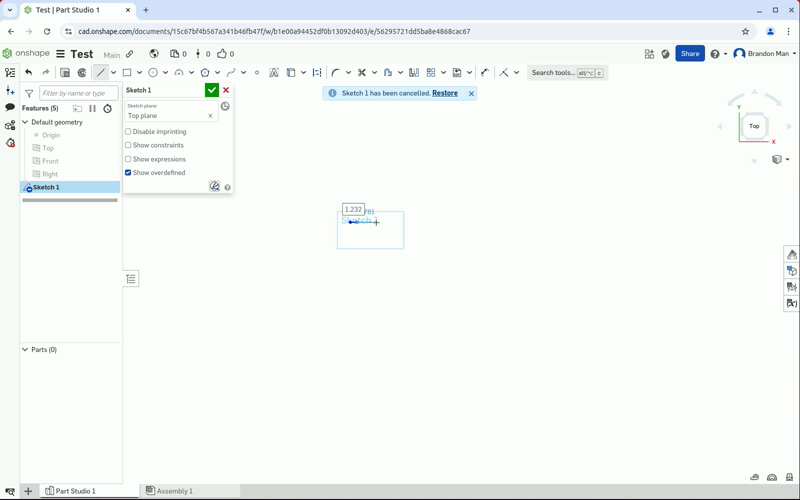
key_up(shift)
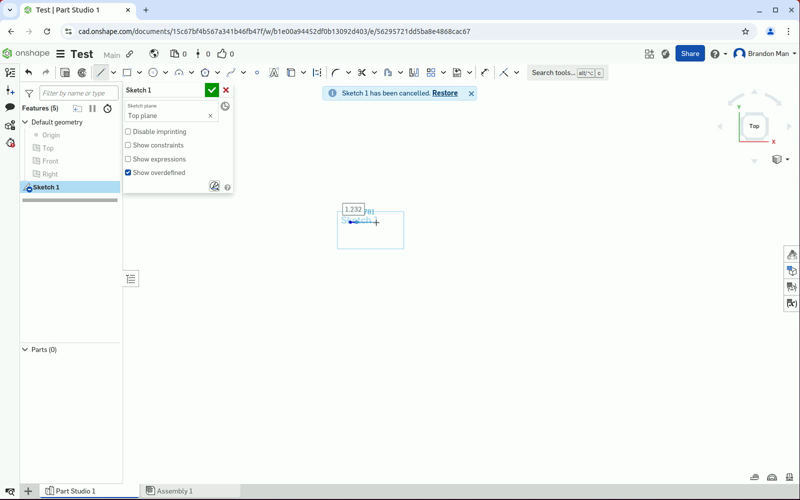
key_down(shift)
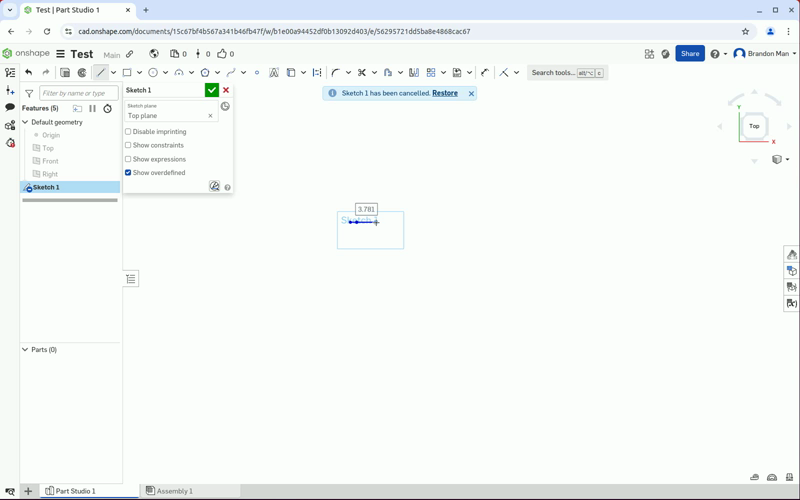
mouse_move(406, 222)
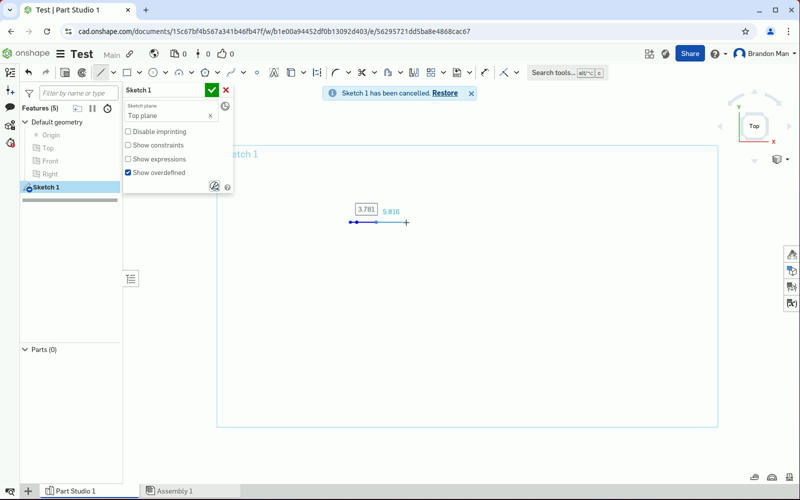
mouse_move(381, 222)
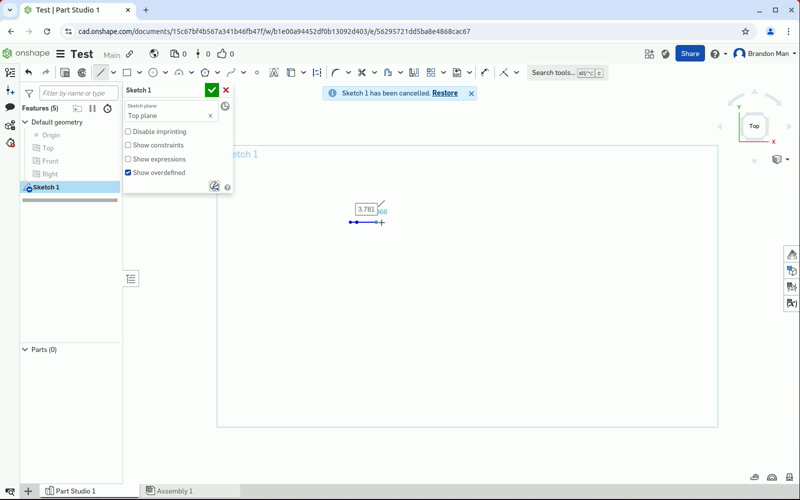
scroll(6)
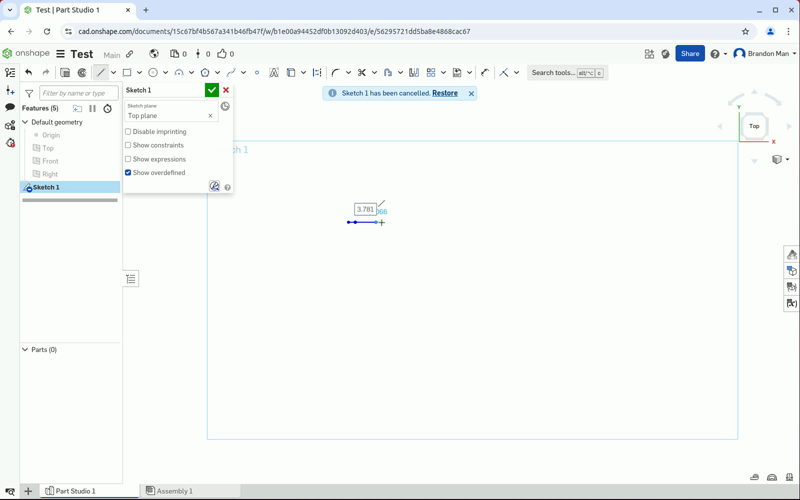
scroll(6)
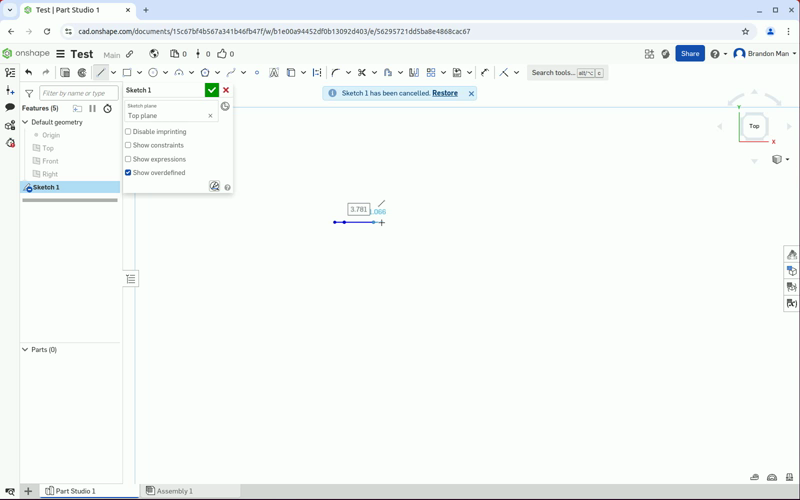
scroll(6)
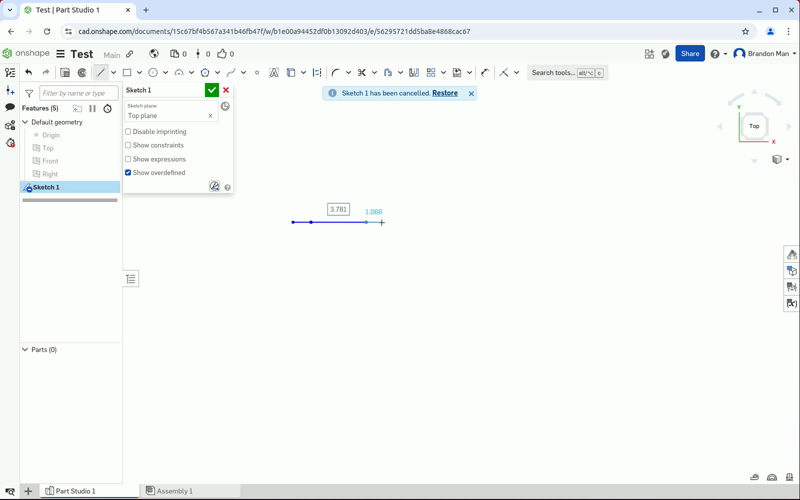
scroll(6)
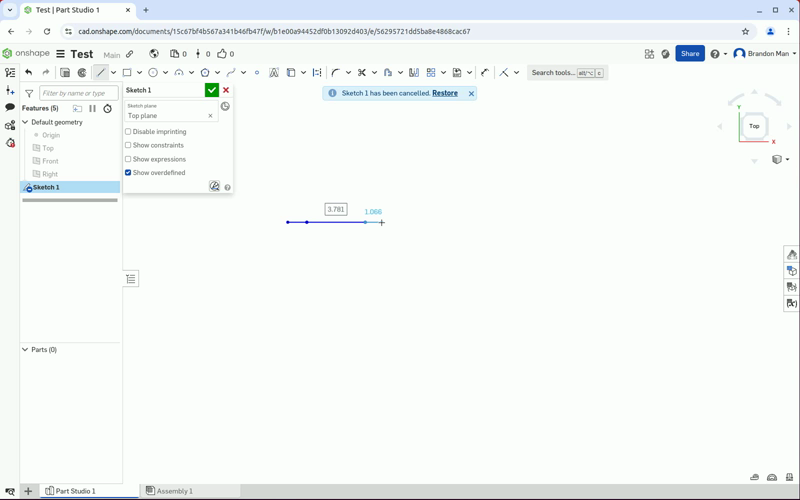
scroll(6)
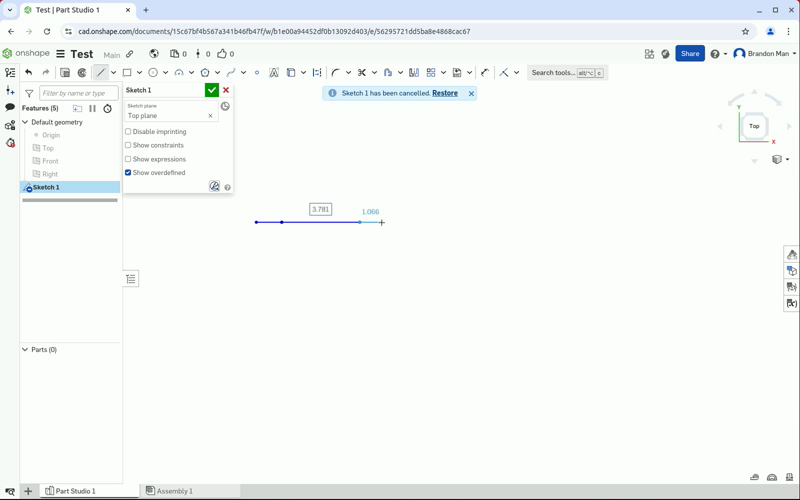
scroll(6)
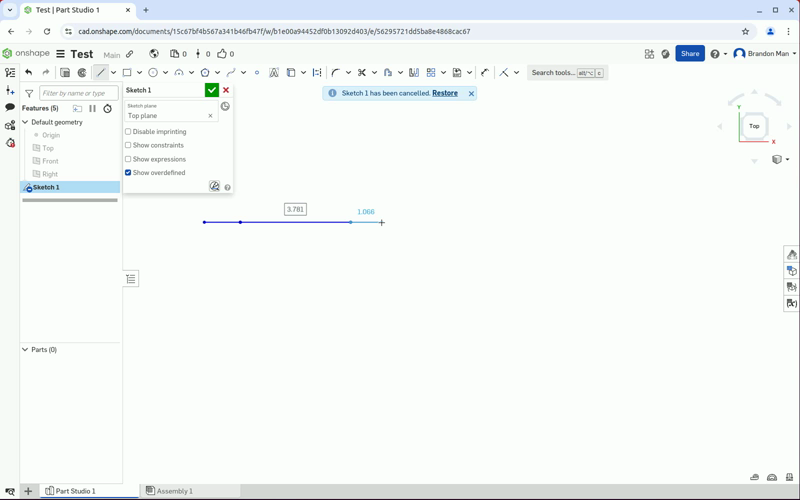
scroll(6)
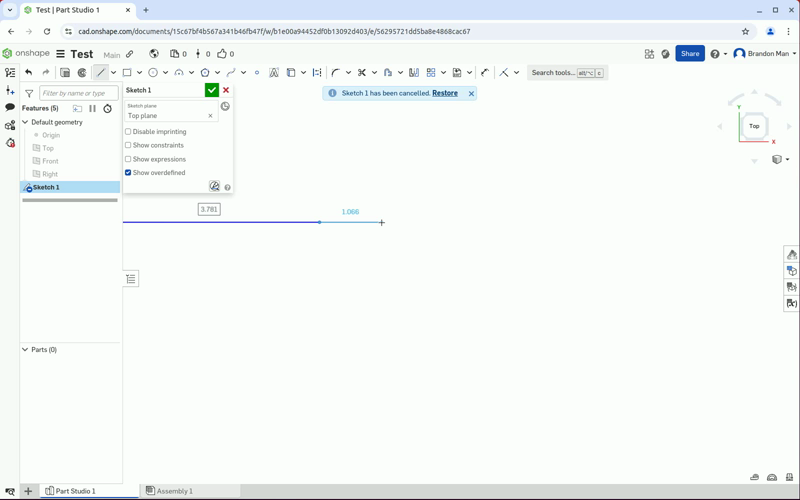
click(381, 222)
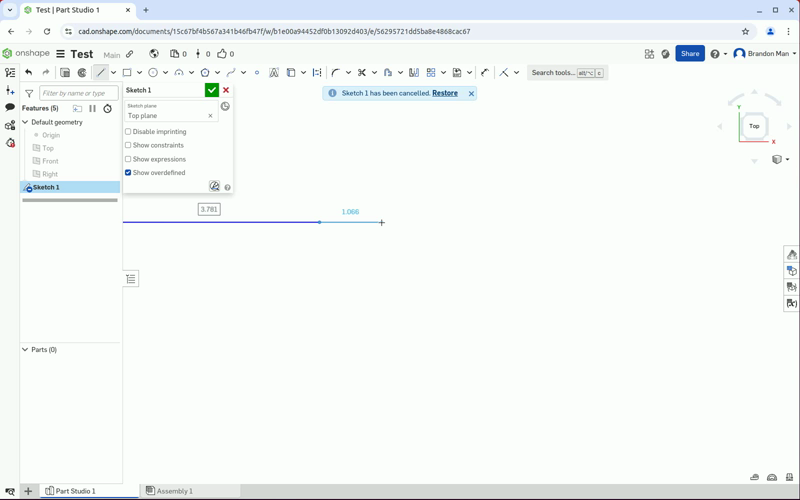
scroll(-6)
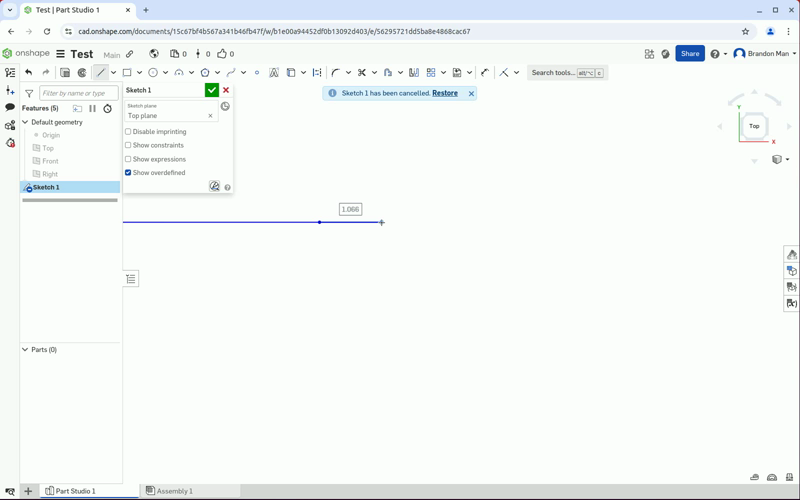
scroll(-6)
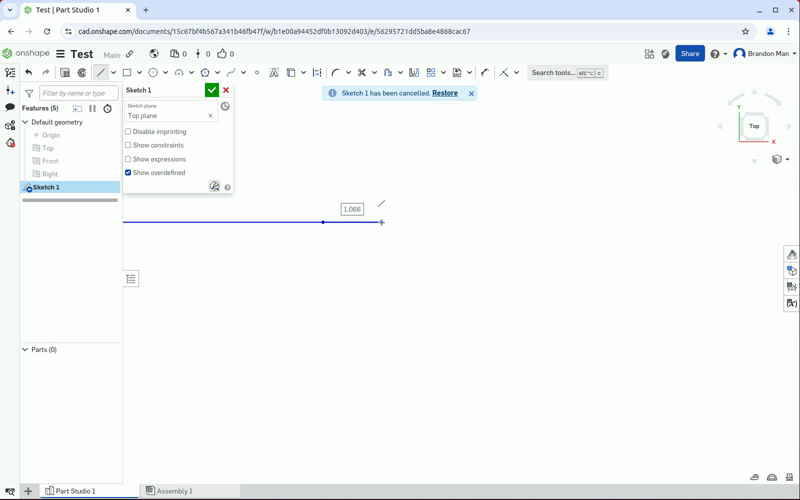
scroll(-6)
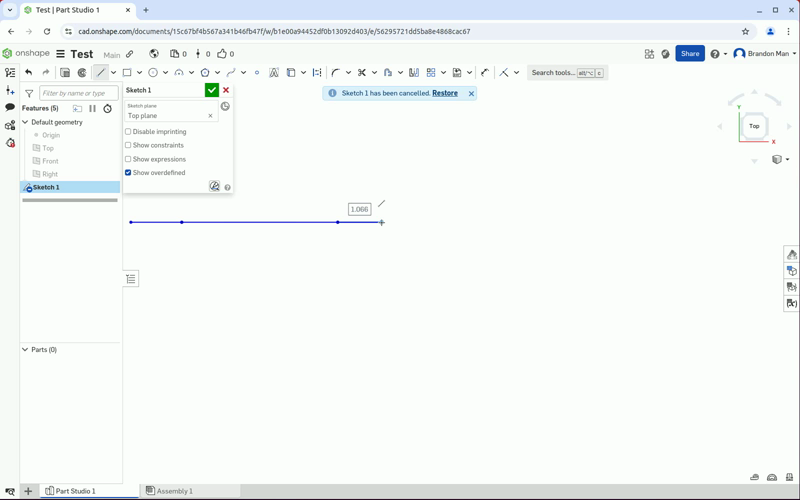
scroll(-6)
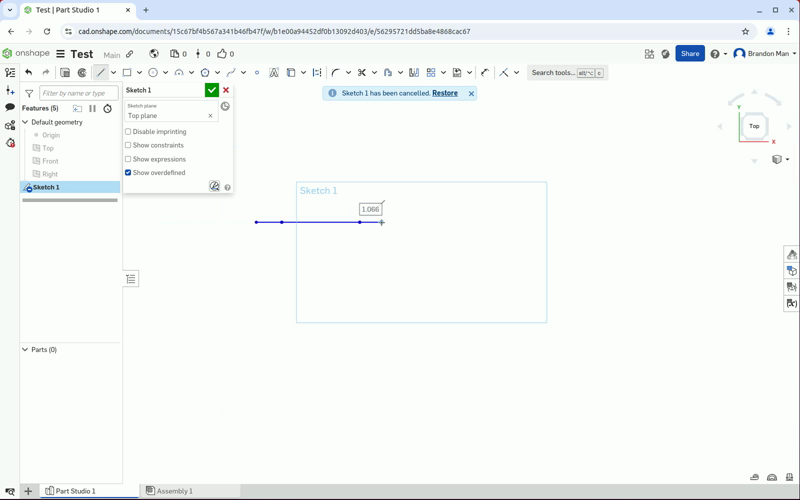
scroll(-6)
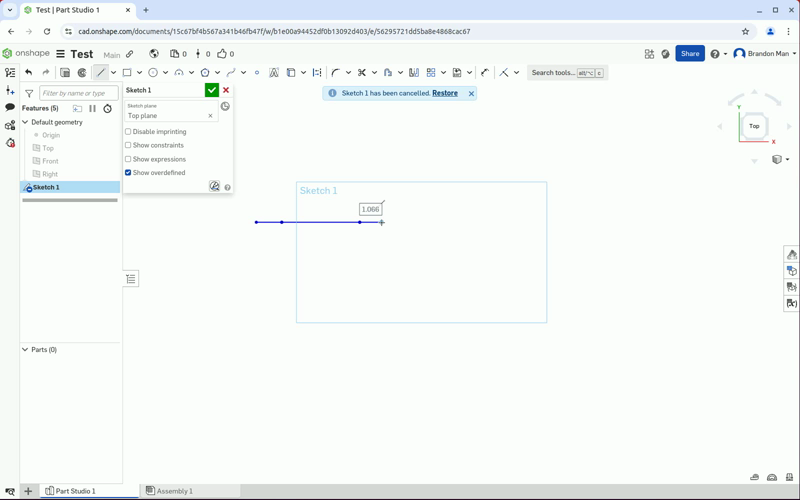
scroll(-6)
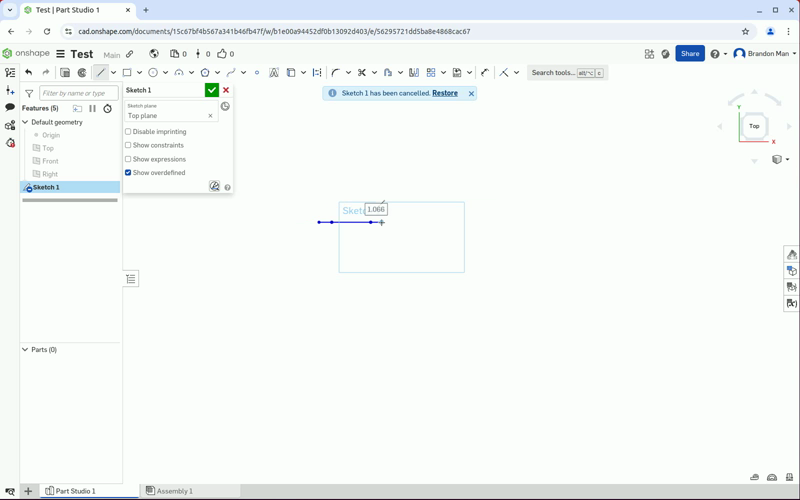
scroll(-6)
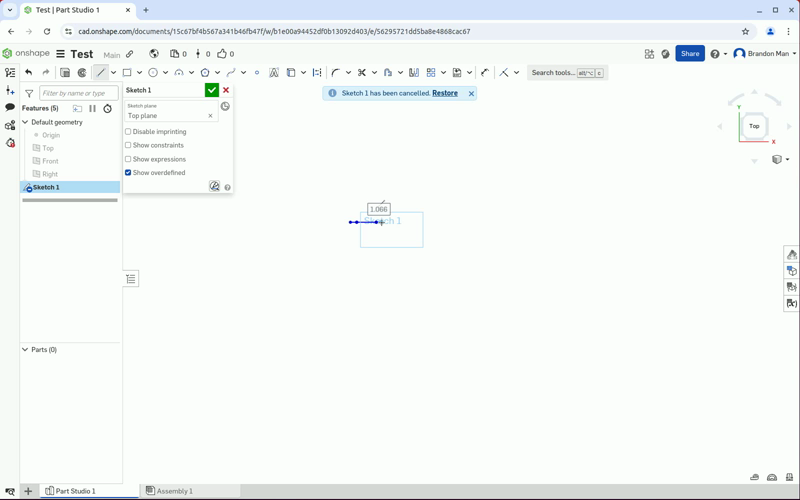
key_up(shift)
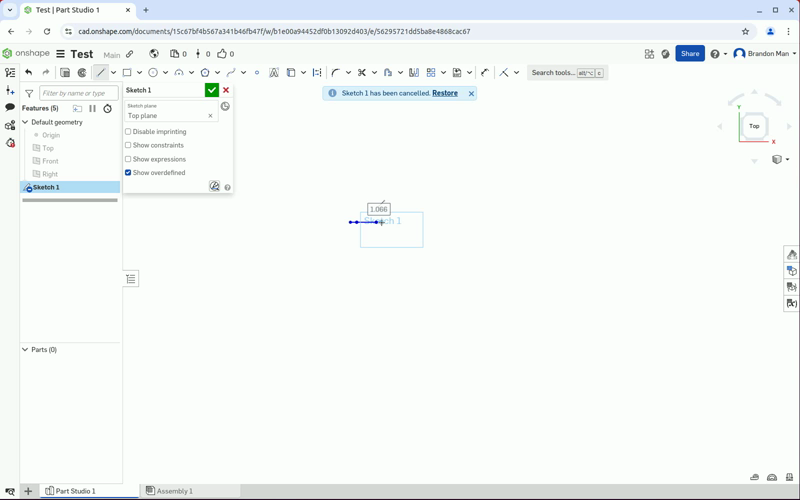
key(esc)
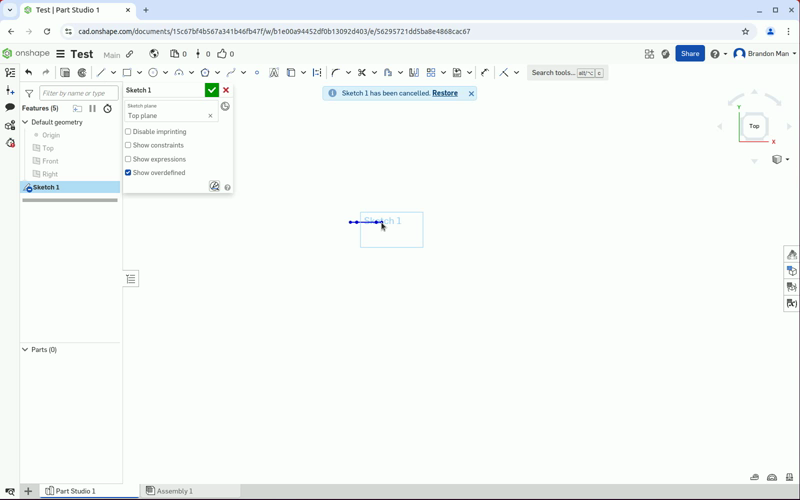
key(a)
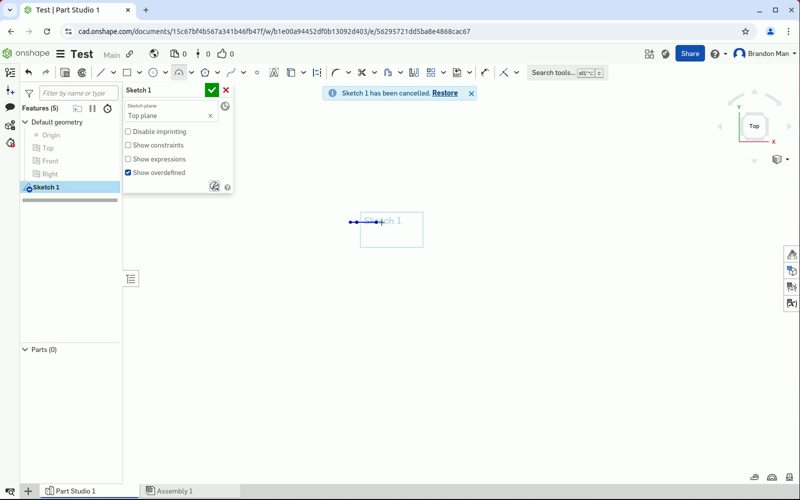
mouse_move(381, 222)
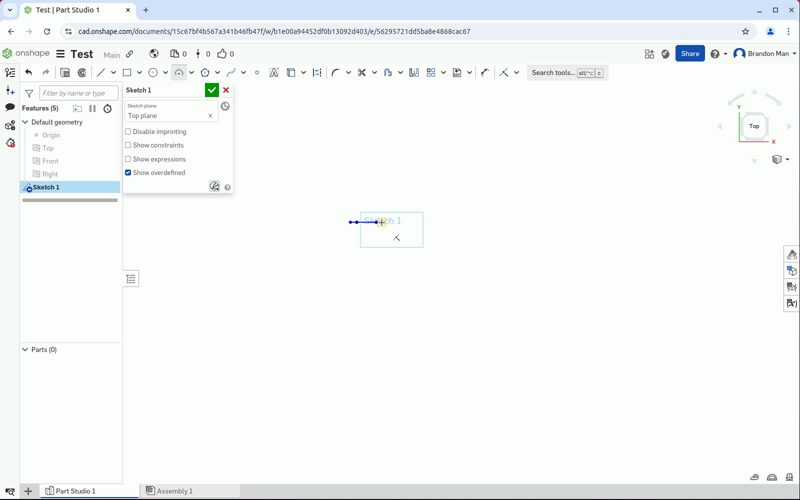
click(381, 222)
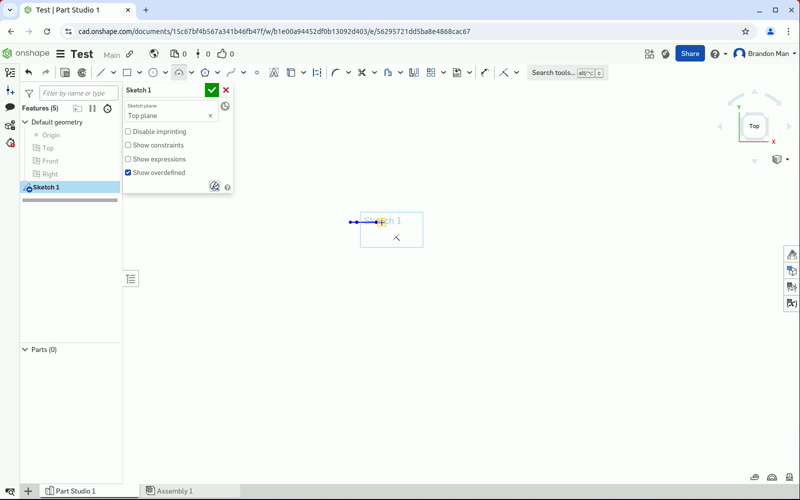
mouse_move(350, 222)
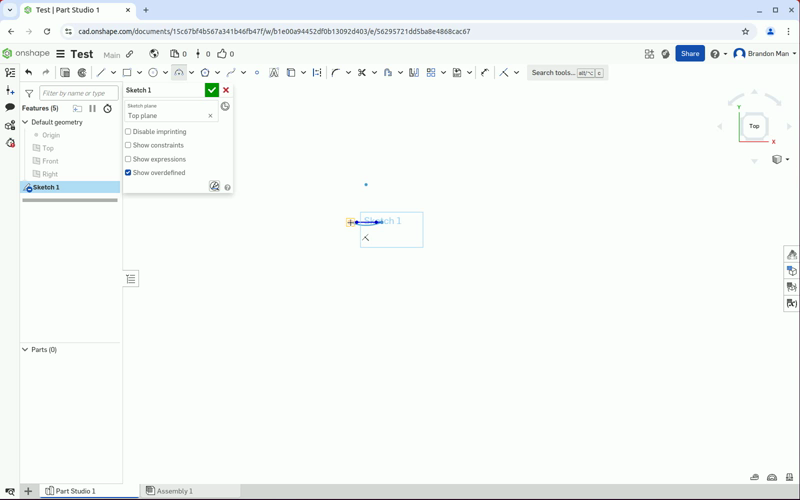
click(350, 222)
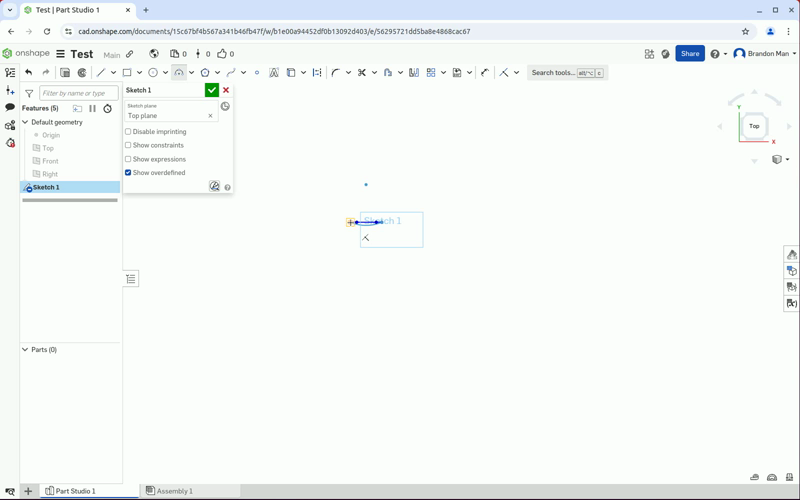
key_down(shift)
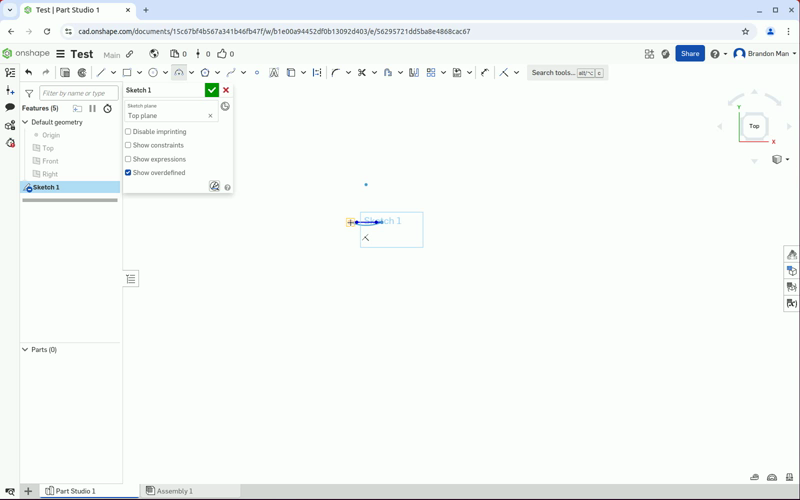
mouse_move(366, 213)
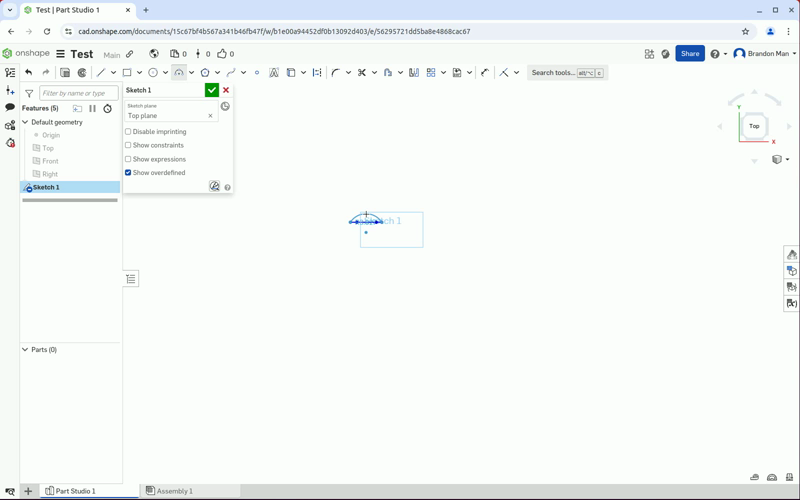
click(366, 213)
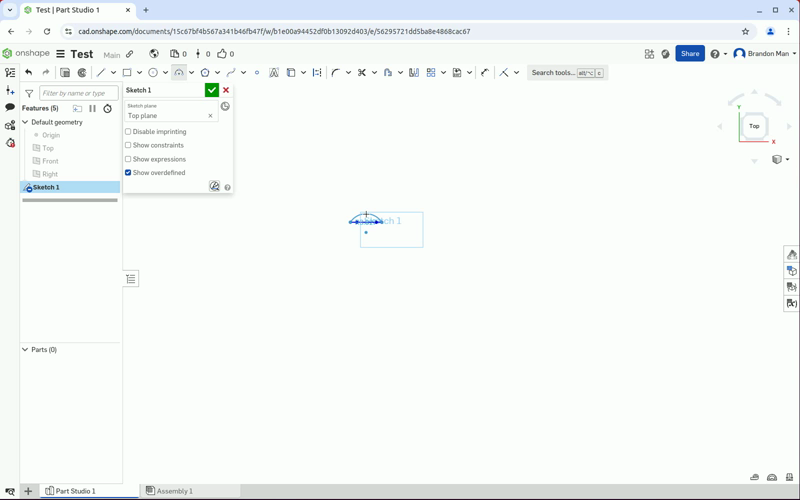
key_up(shift)
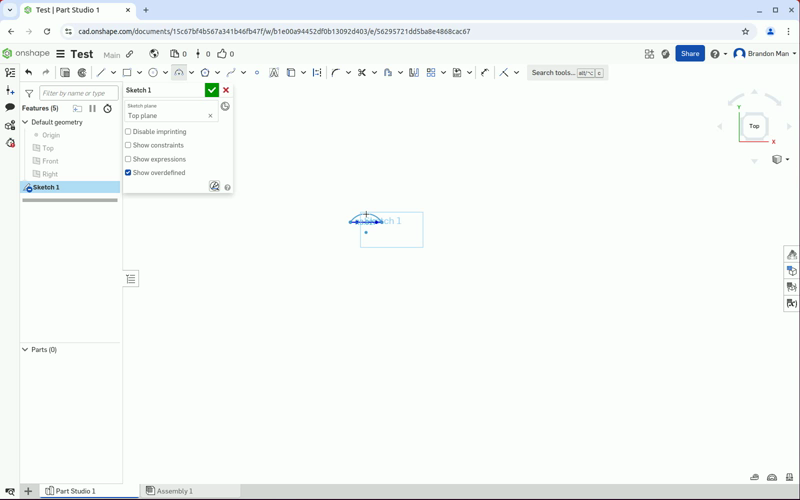
key(esc)
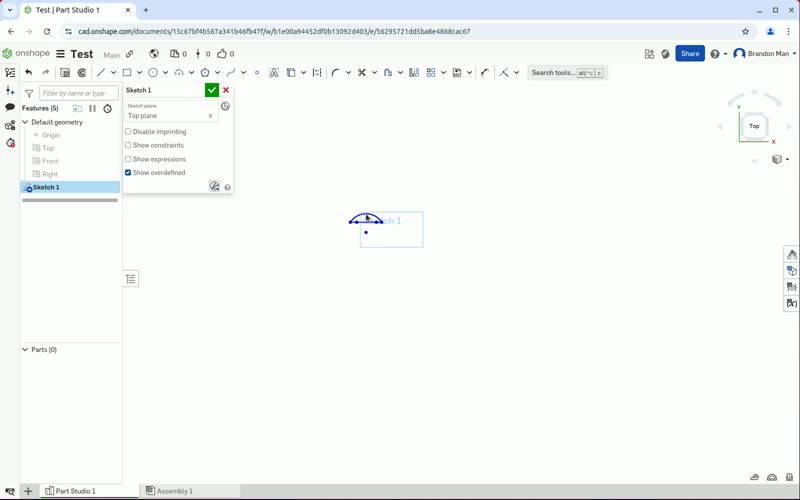
mouse_move(374, 220)
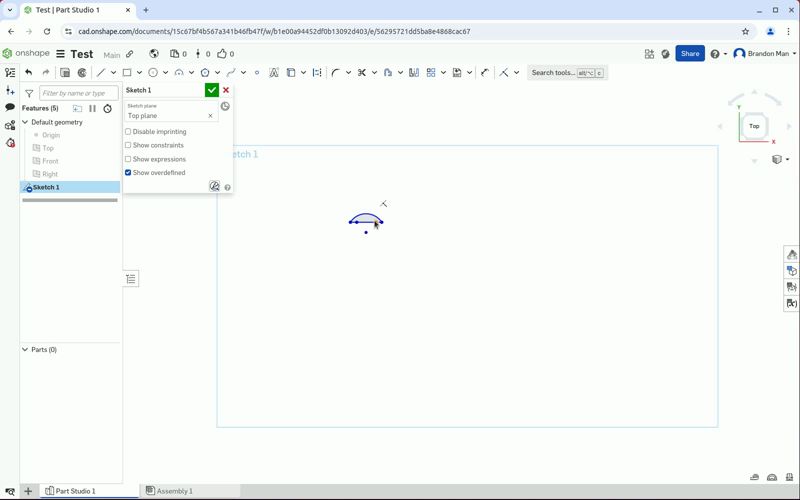
scroll(6)
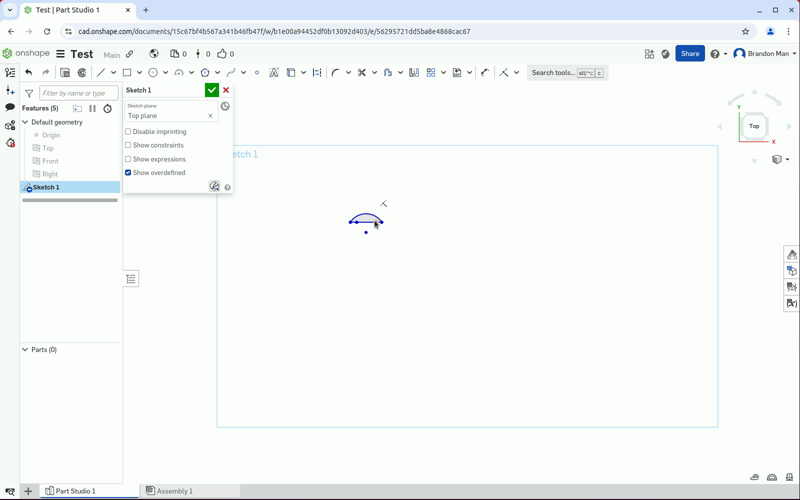
scroll(6)
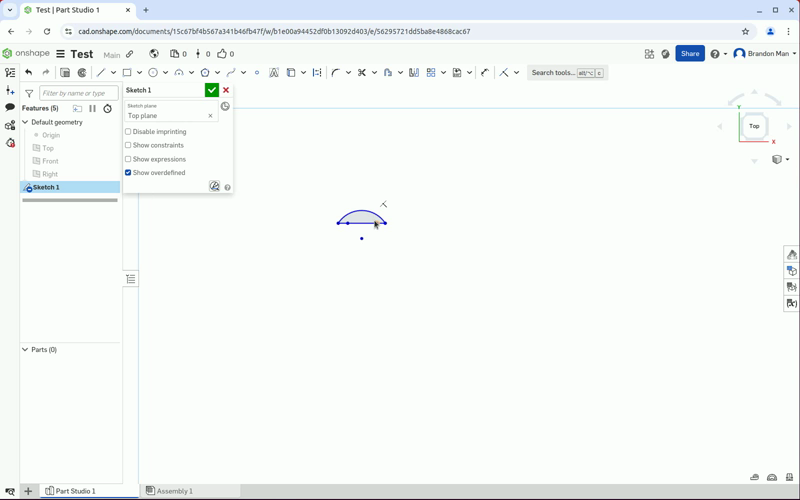
scroll(6)
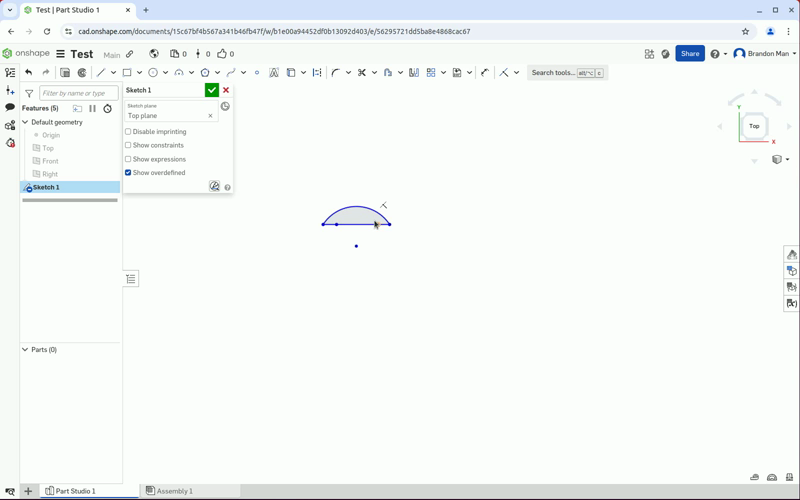
scroll(6)
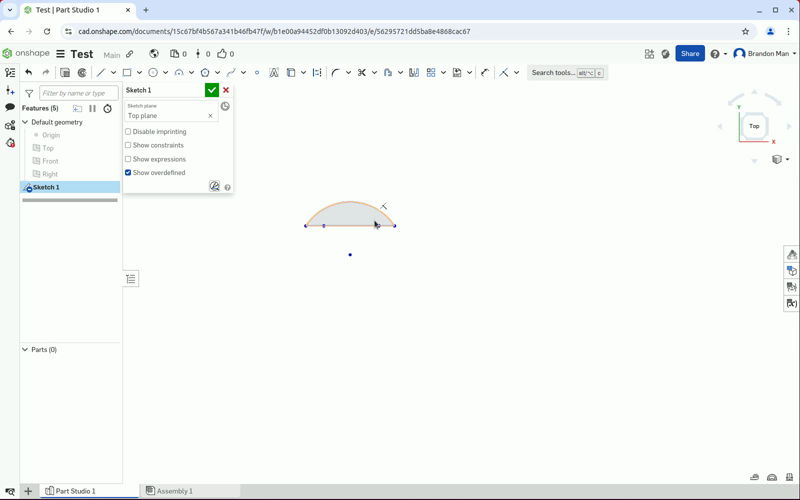
scroll(6)
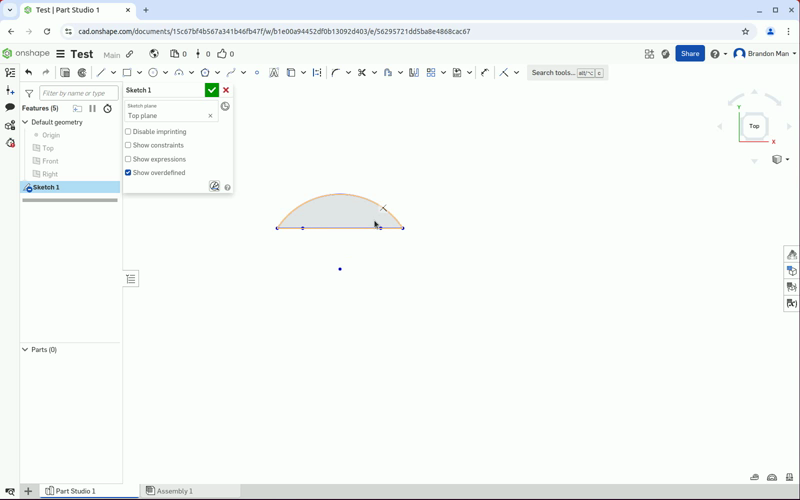
scroll(6)
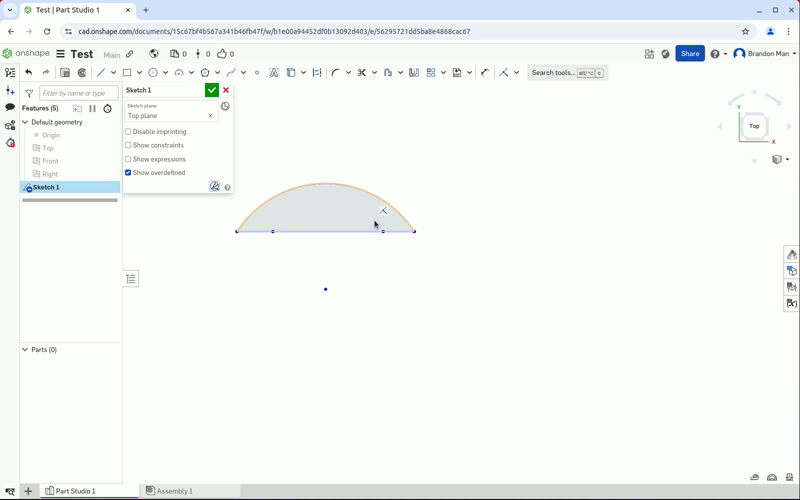
scroll(6)
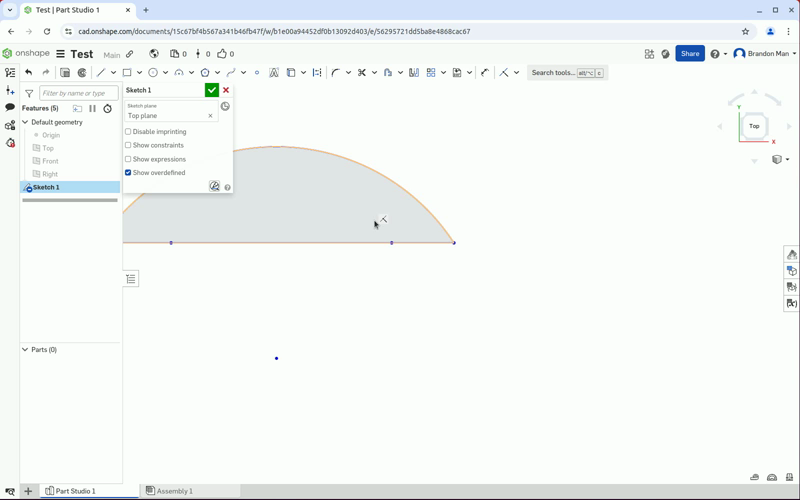
click(374, 220)
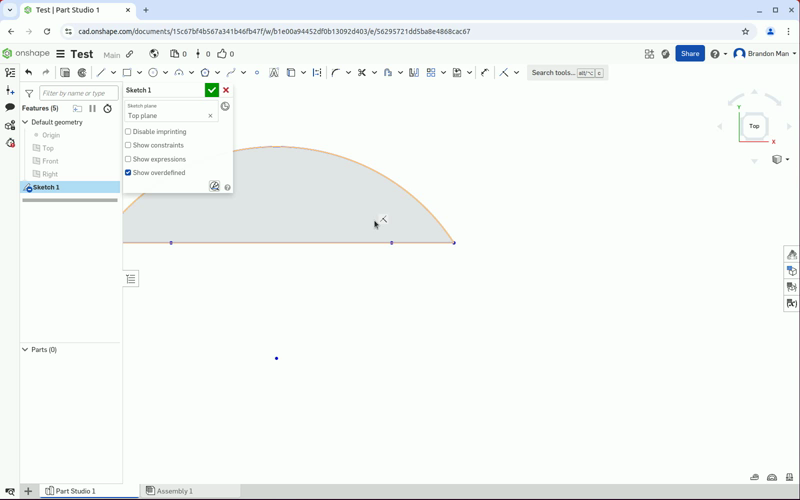
scroll(-6)
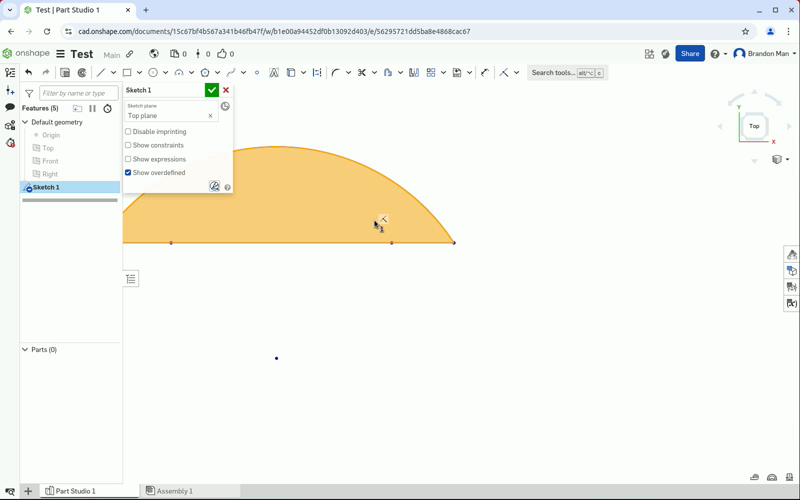
scroll(-6)
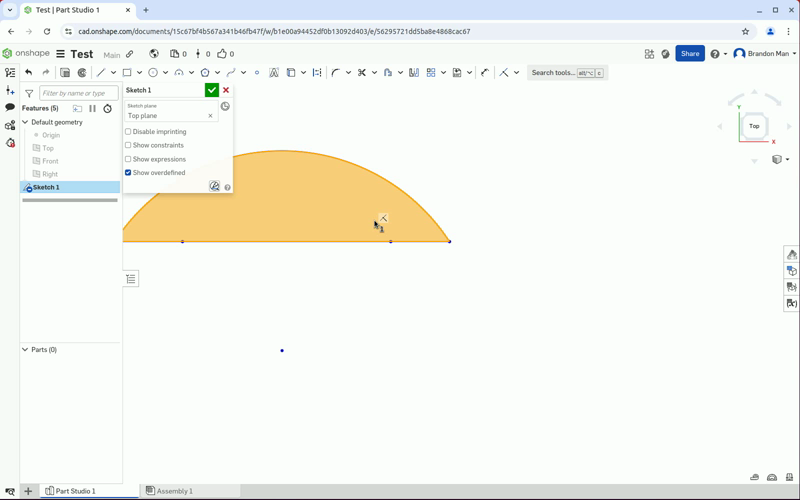
scroll(-6)
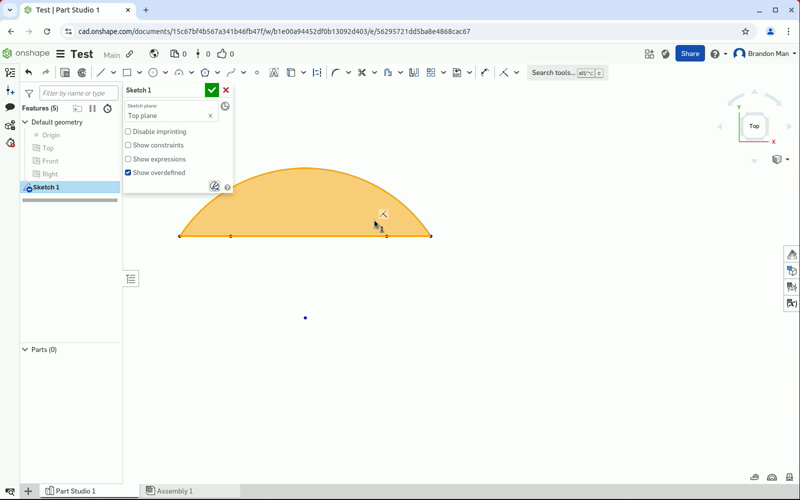
scroll(-6)
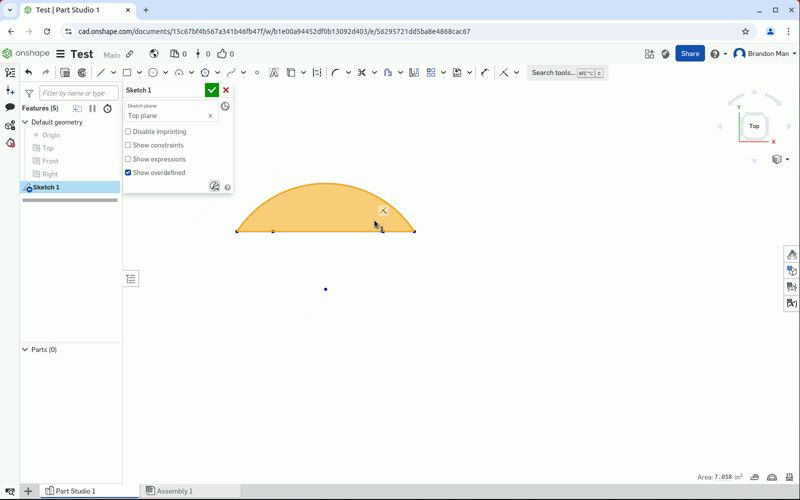
scroll(-6)
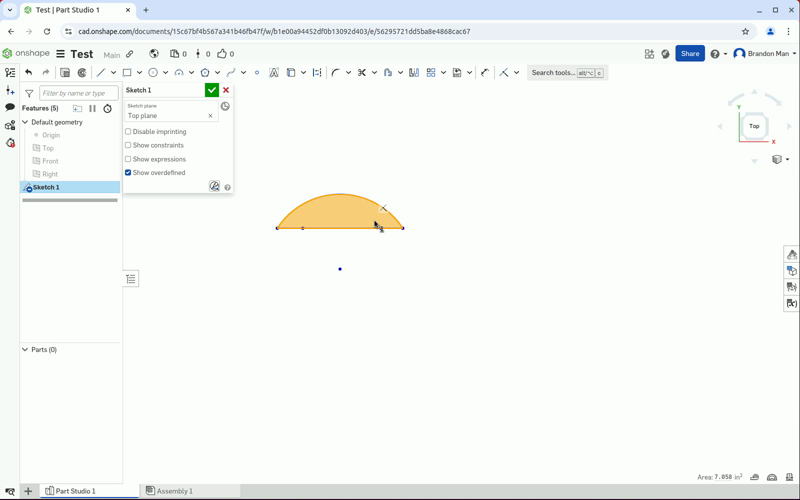
scroll(-6)
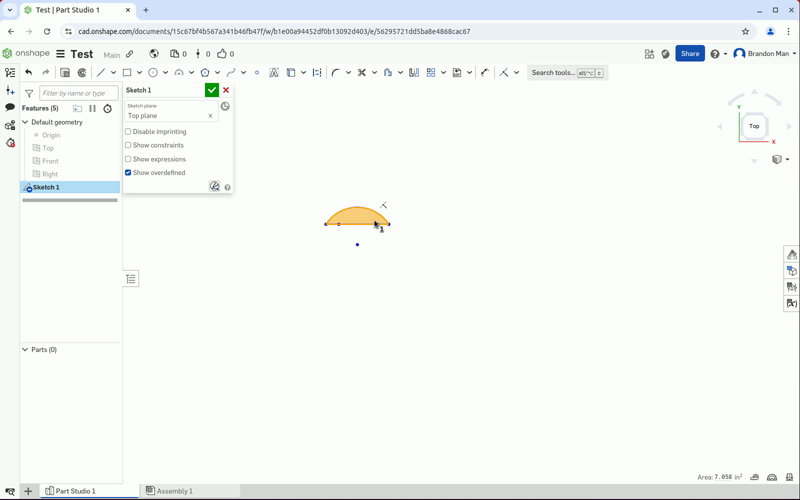
scroll(-6)
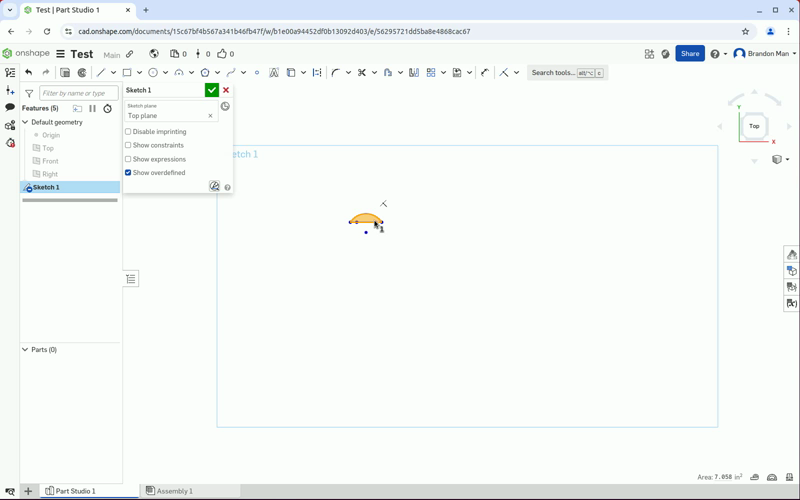
mouse_move(73, 352)
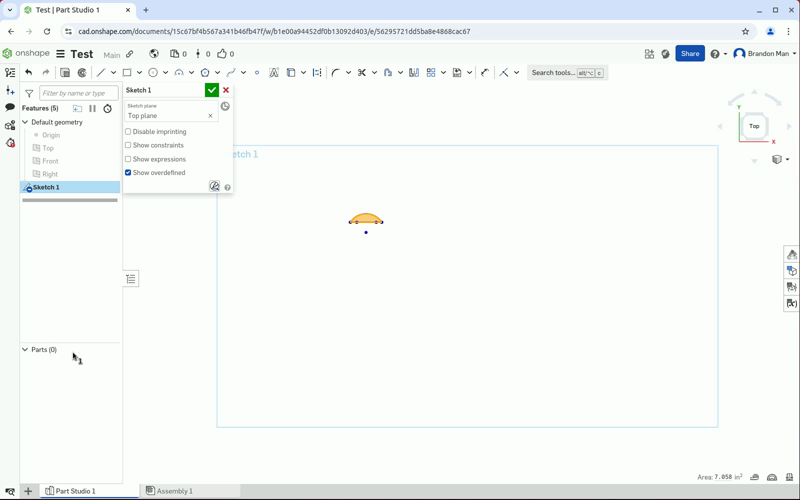
key(shift+y)
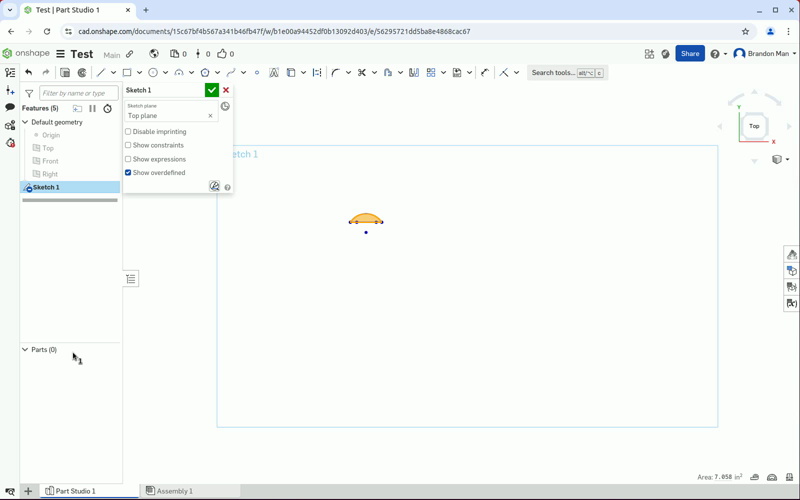
key(shift+e)
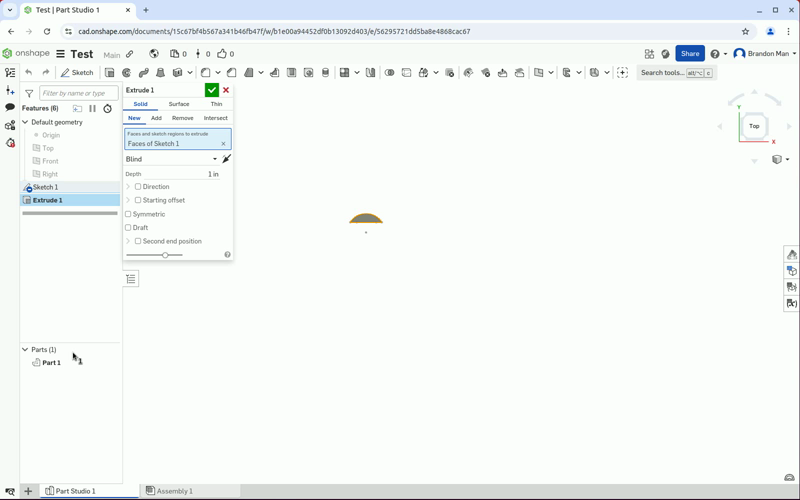
mouse_move(143, 106)
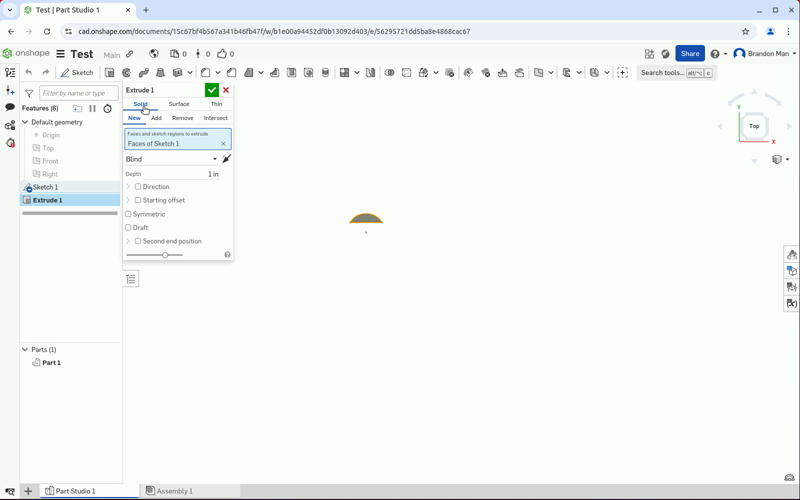
click(143, 106)
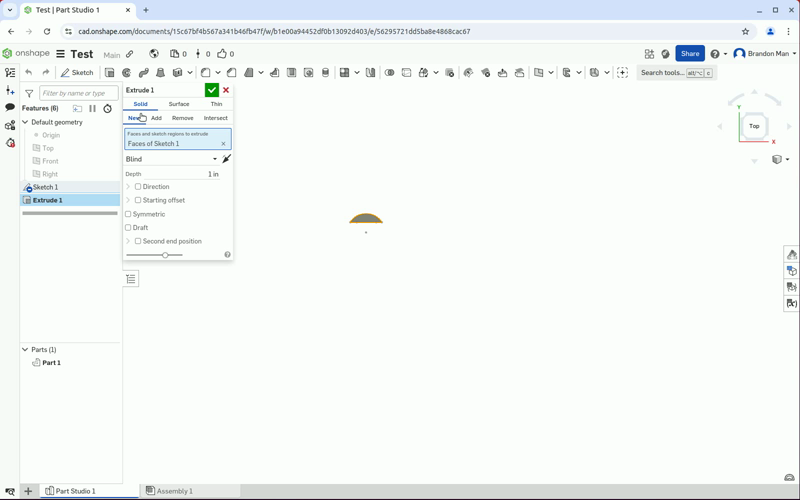
mouse_move(137, 120)
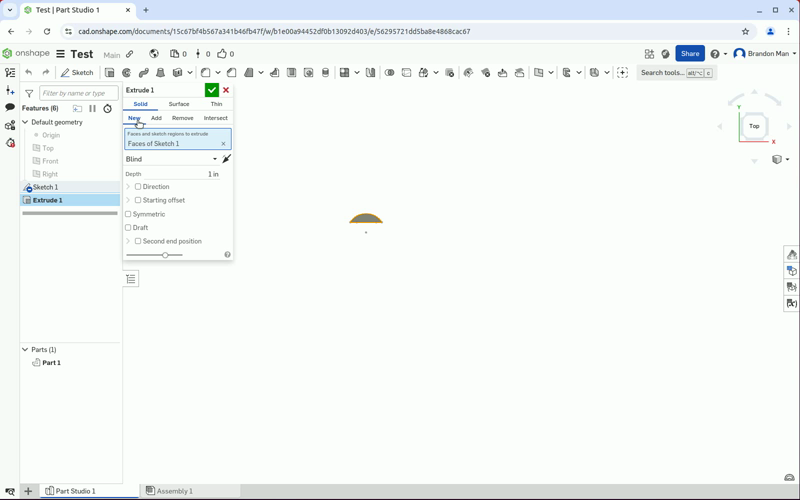
click(137, 120)
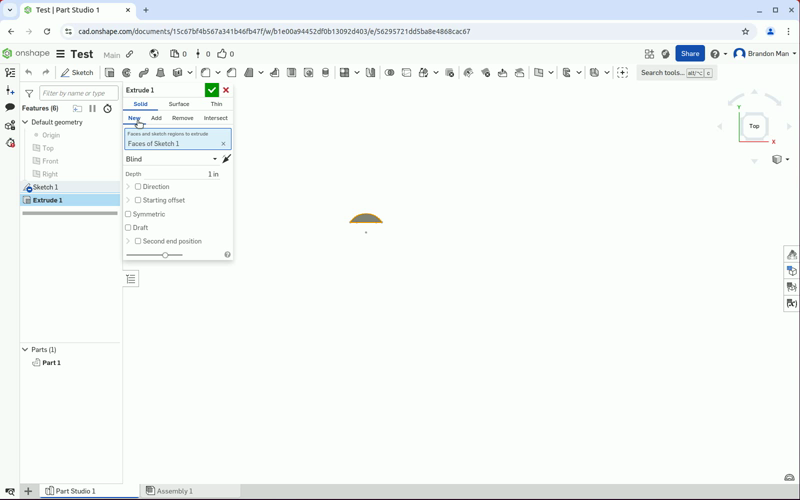
key(tab, 4)
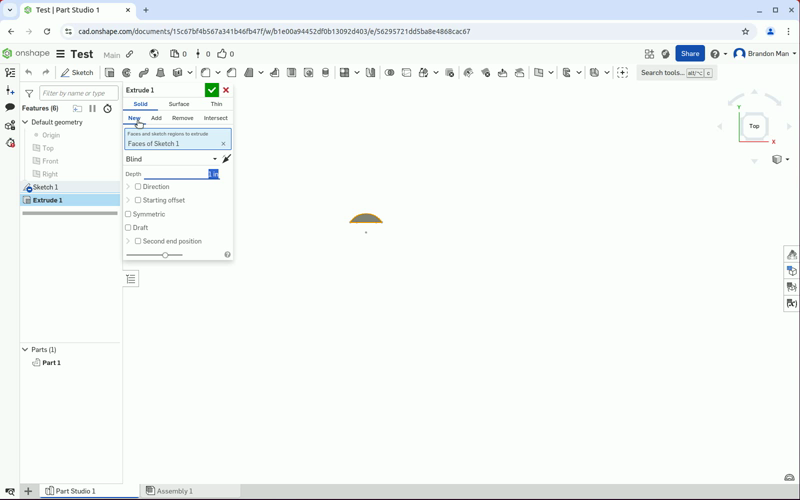
text(4.574)
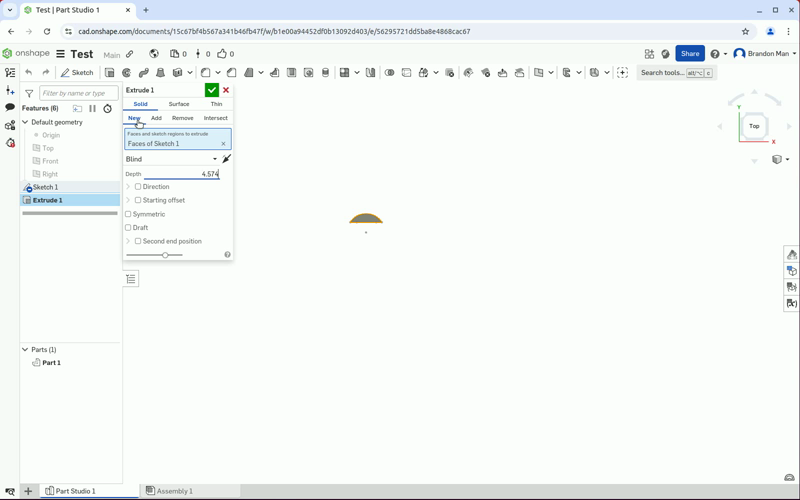
key(enter)
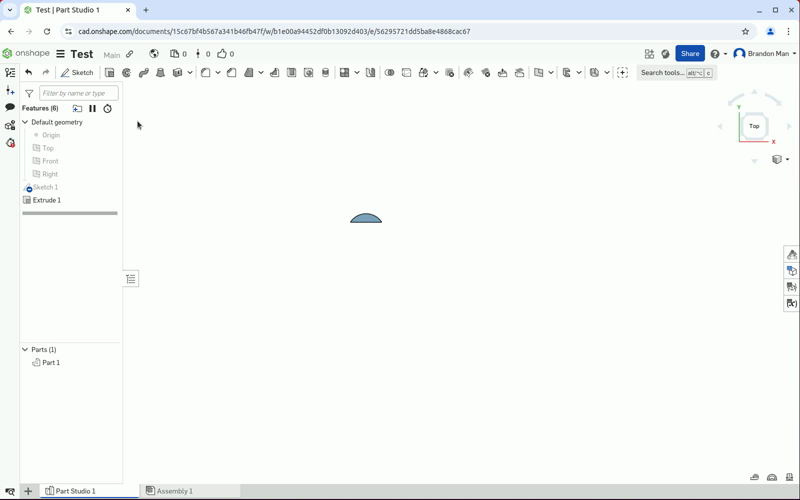
key(shift+h)
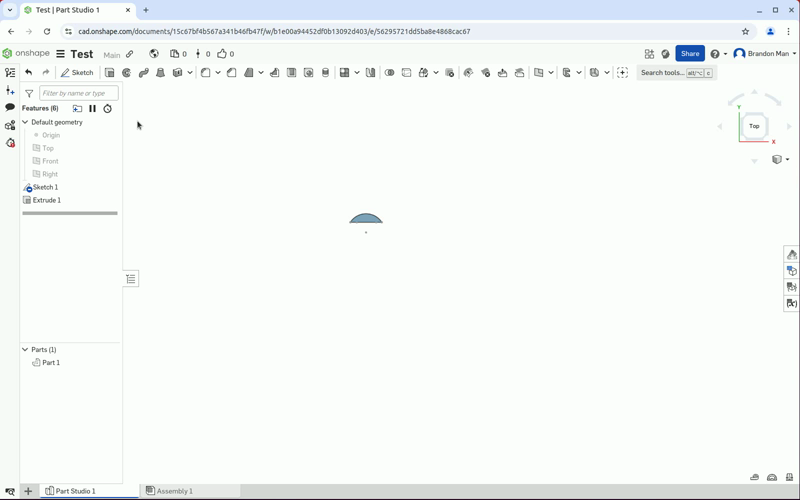
key(shift+h)
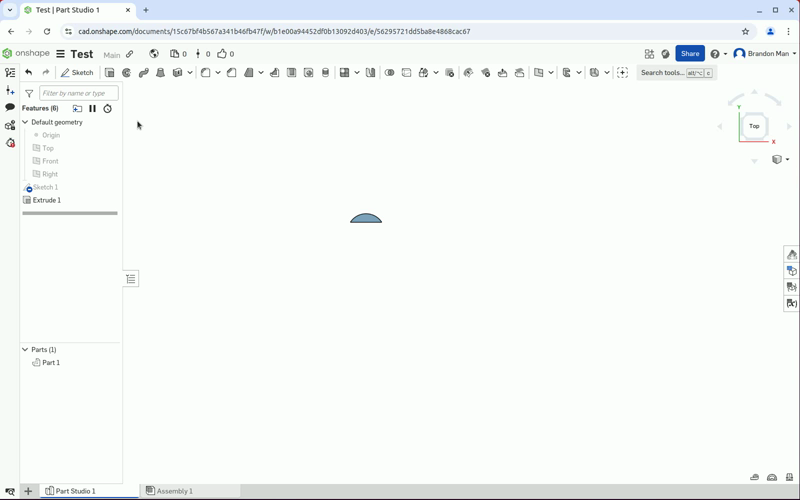
mouse_move(73, 189)
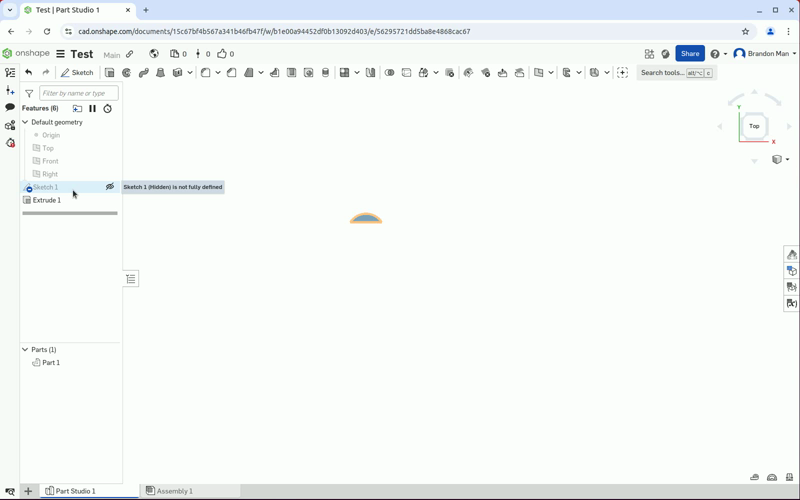
click(73, 189)
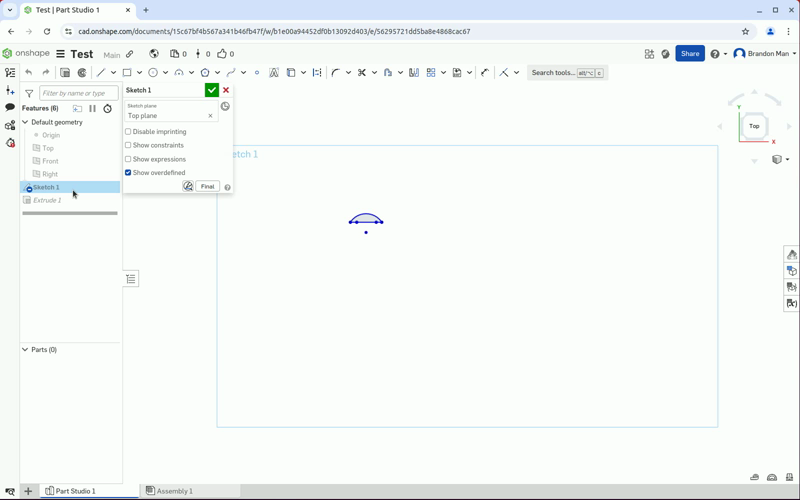
mouse_move(229, 92)
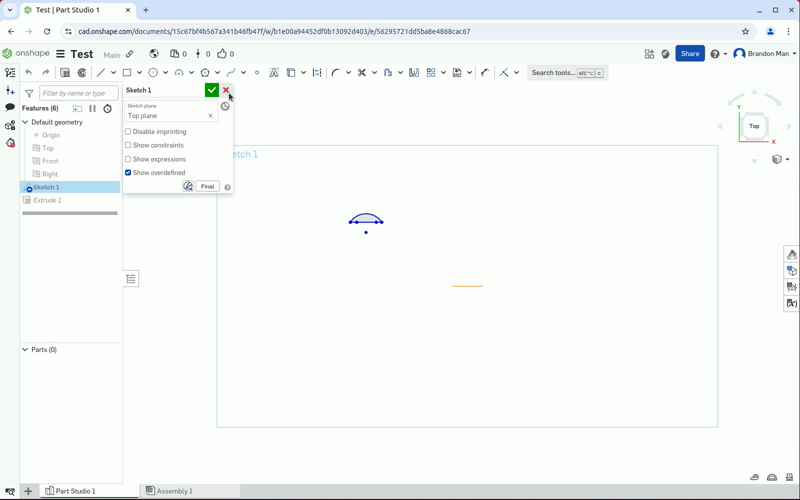
click(229, 92)
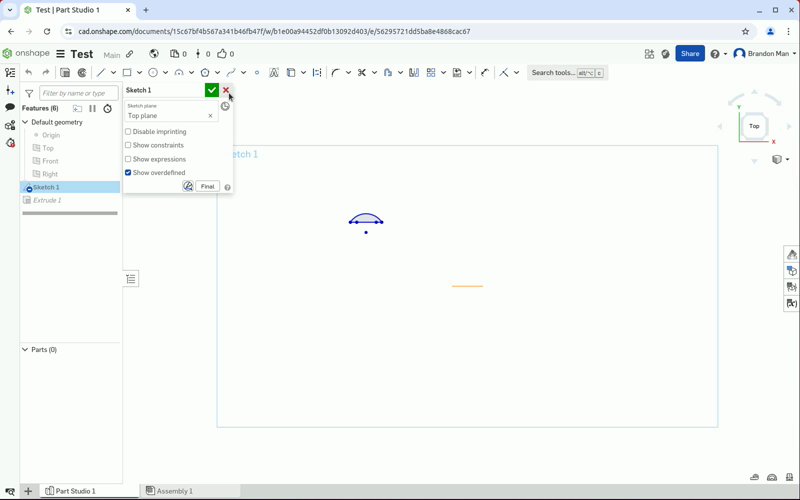
key(shift+s)
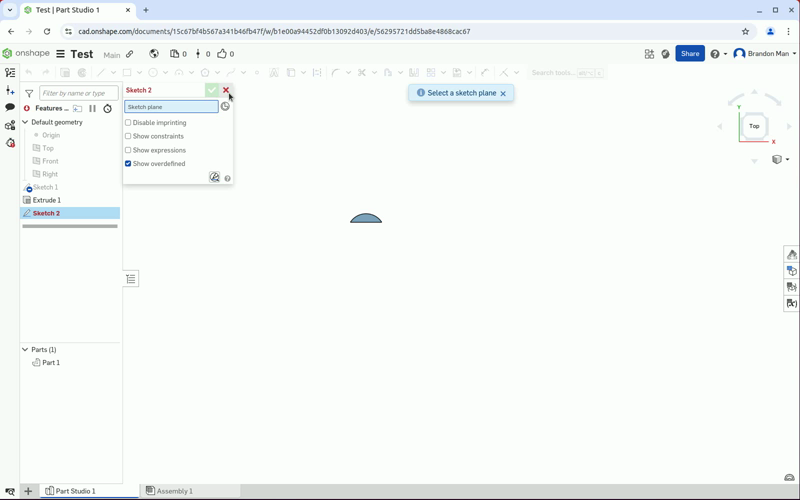
mouse_move(73, 150)
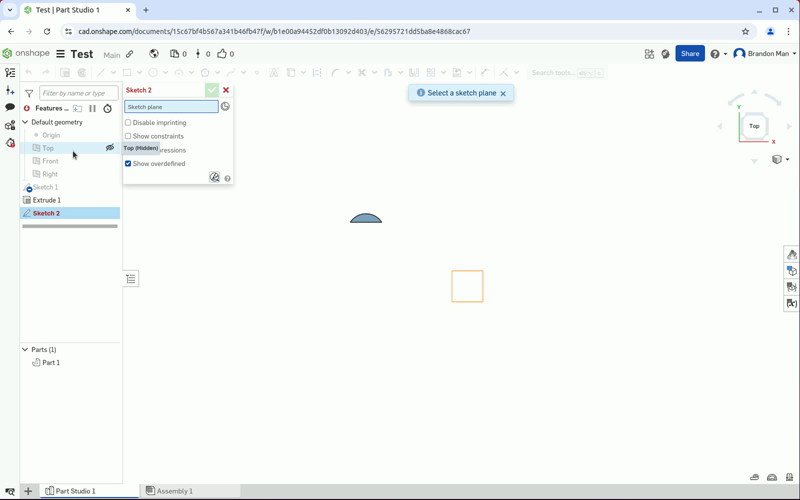
click(73, 150)
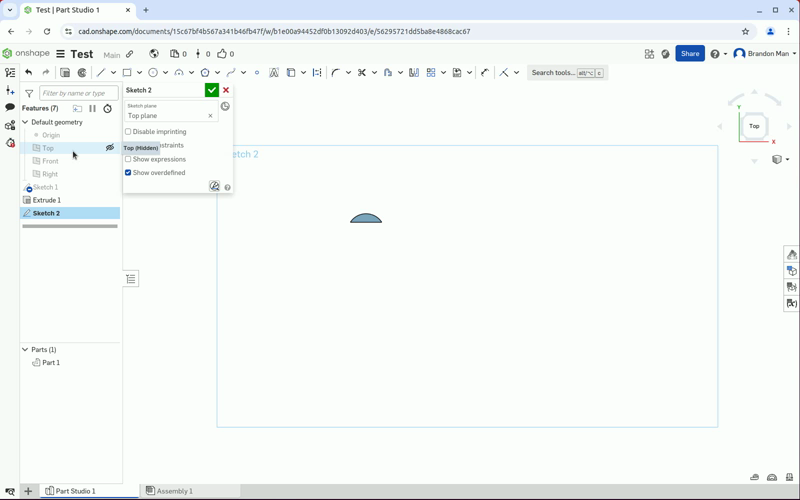
mouse_move(73, 352)
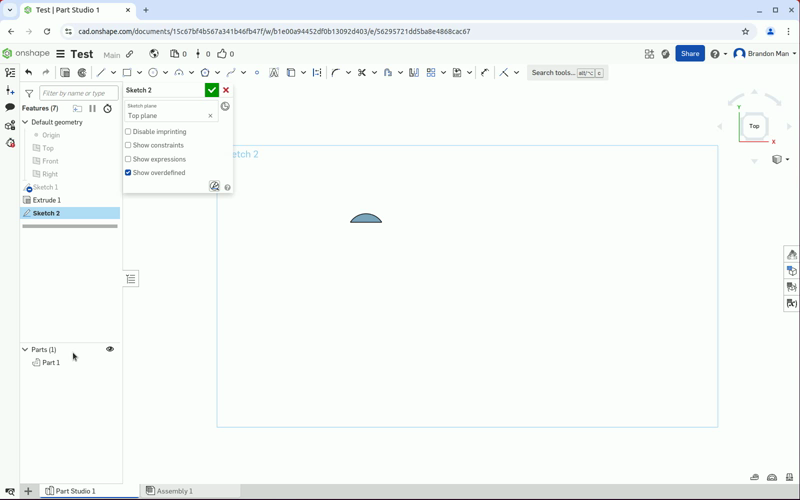
key(y)
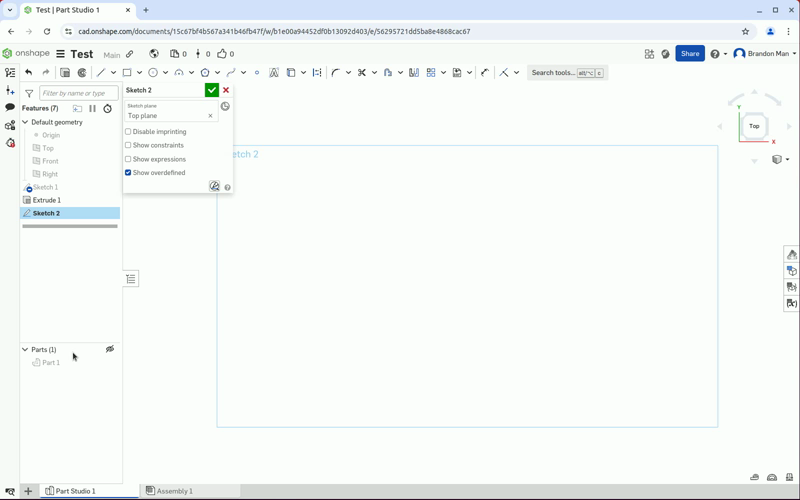
key(l)
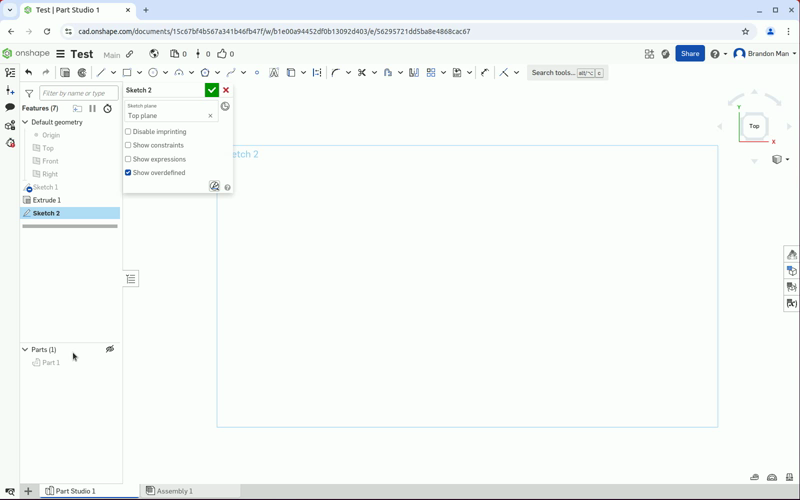
key_down(shift)
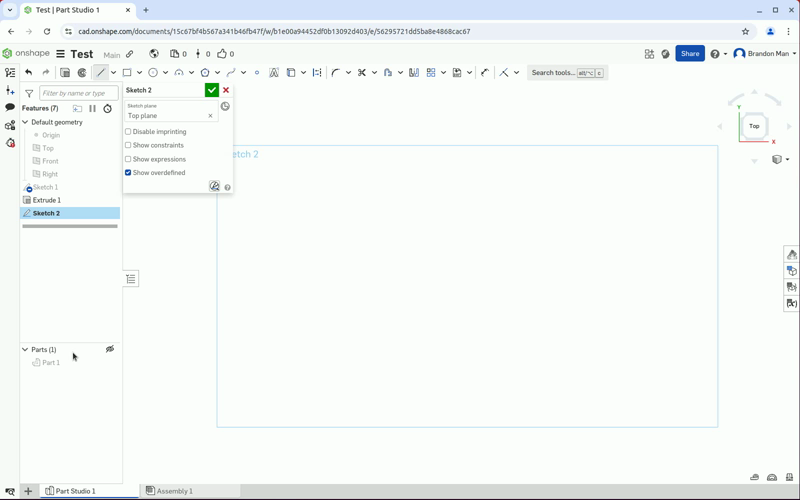
mouse_move(350, 240)
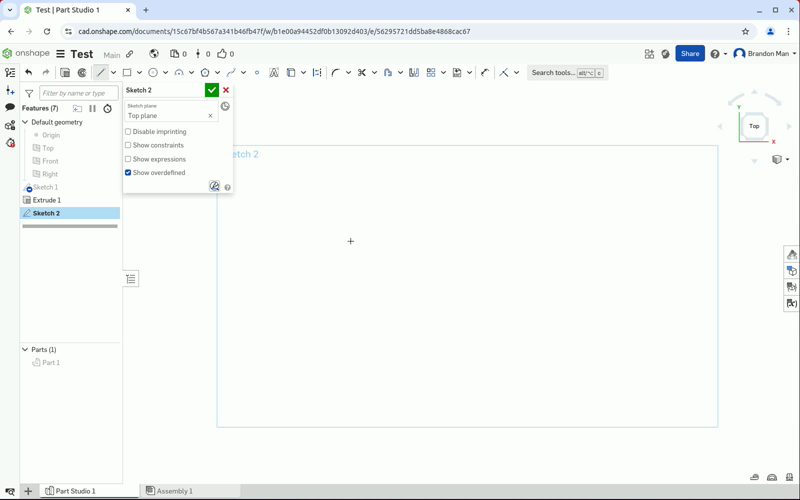
click(350, 240)
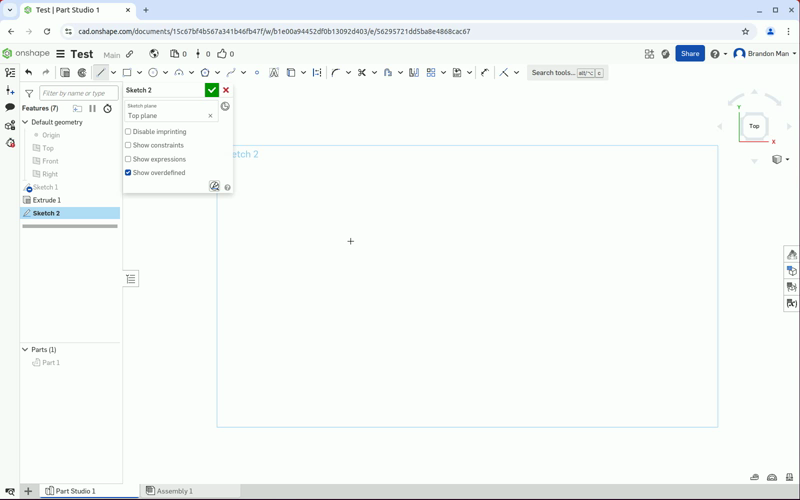
key_up(shift)
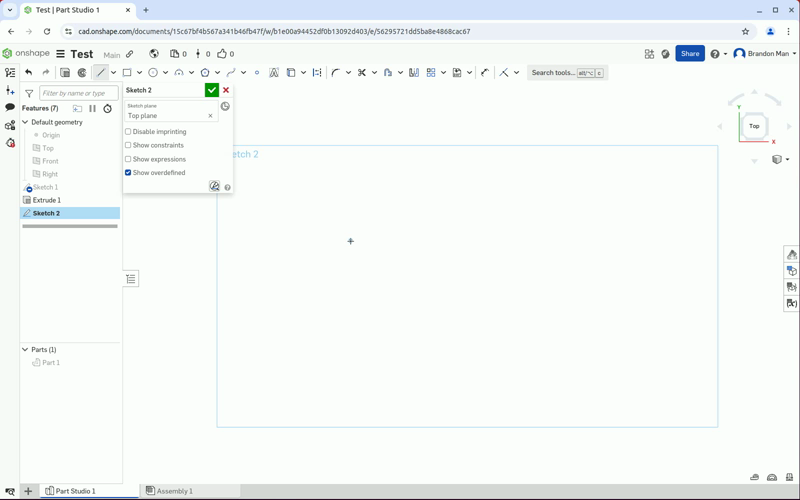
key_down(shift)
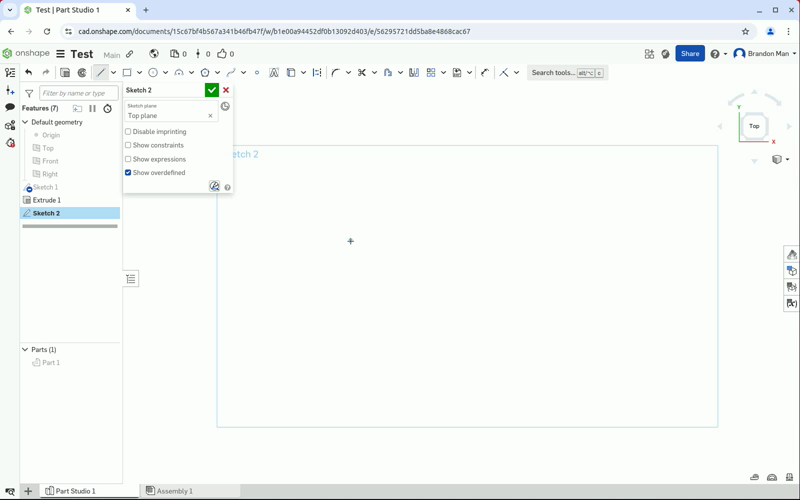
mouse_move(380, 240)
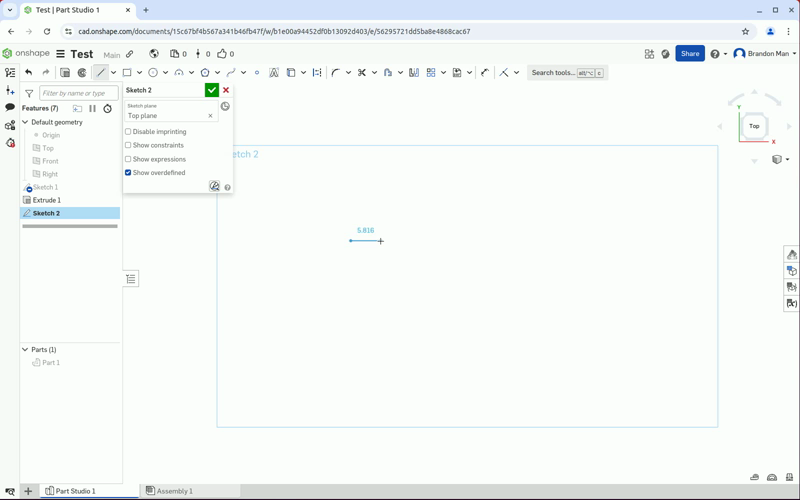
mouse_move(357, 240)
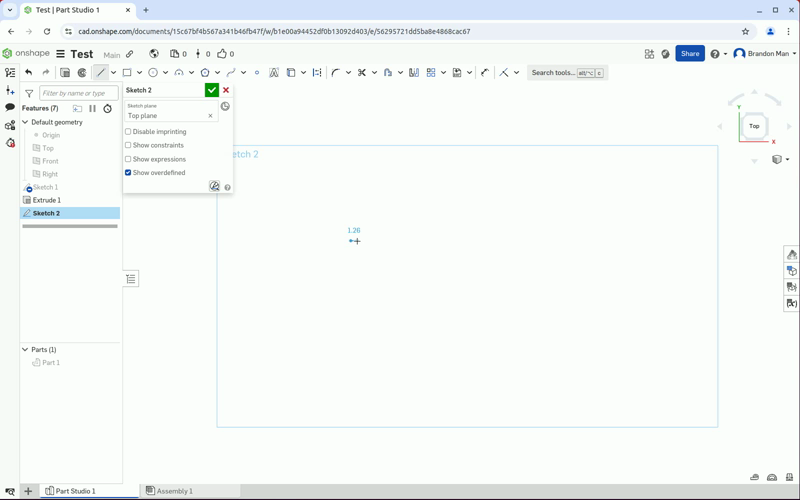
scroll(6)
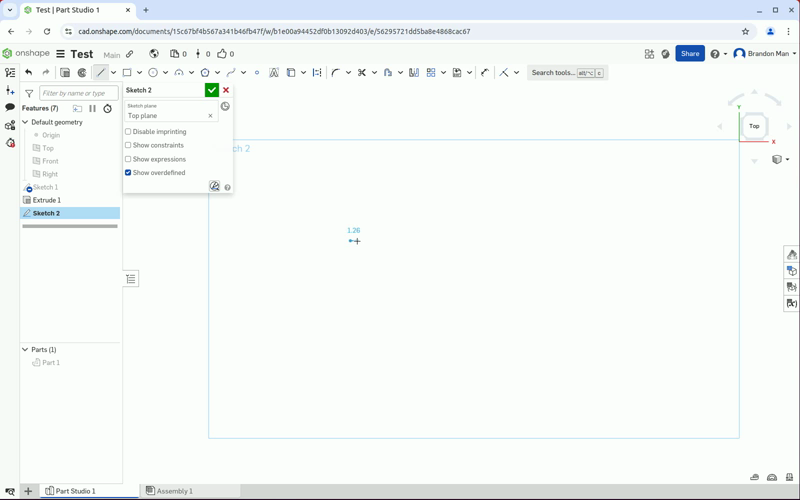
scroll(6)
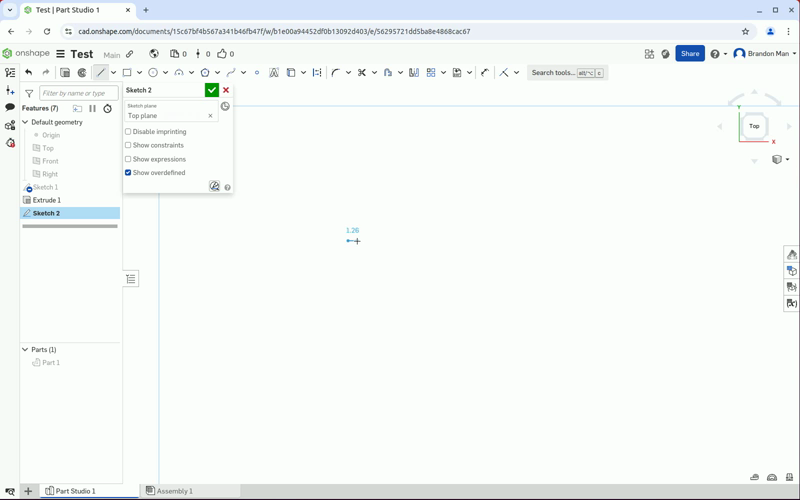
scroll(6)
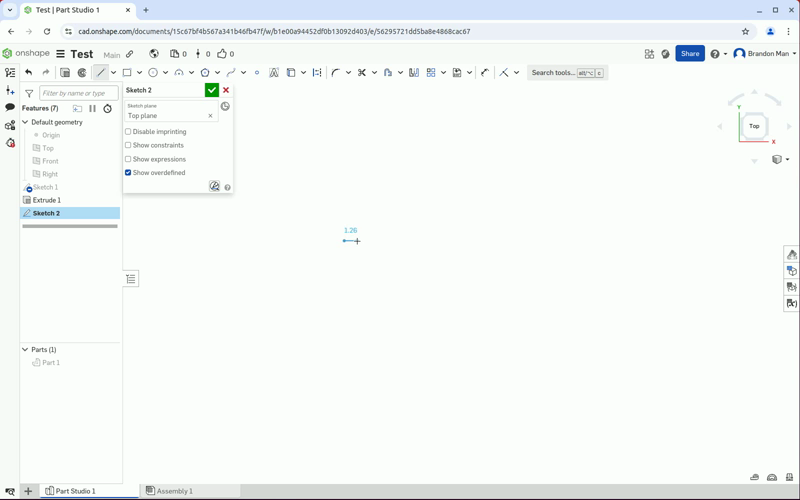
scroll(6)
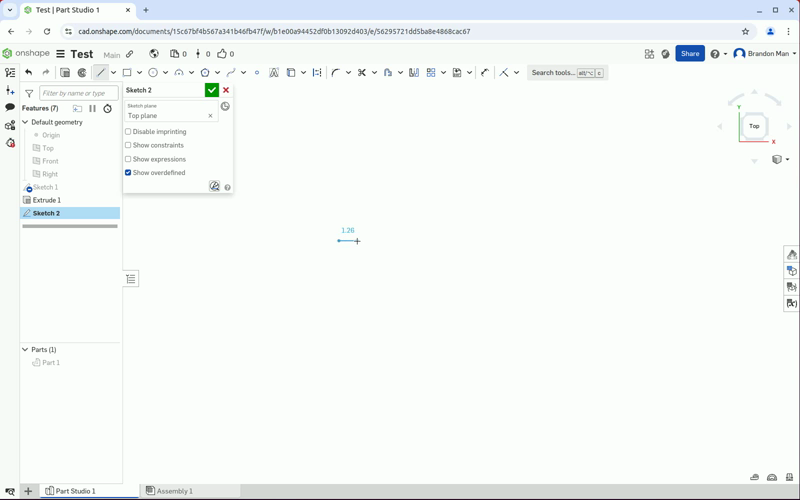
scroll(6)
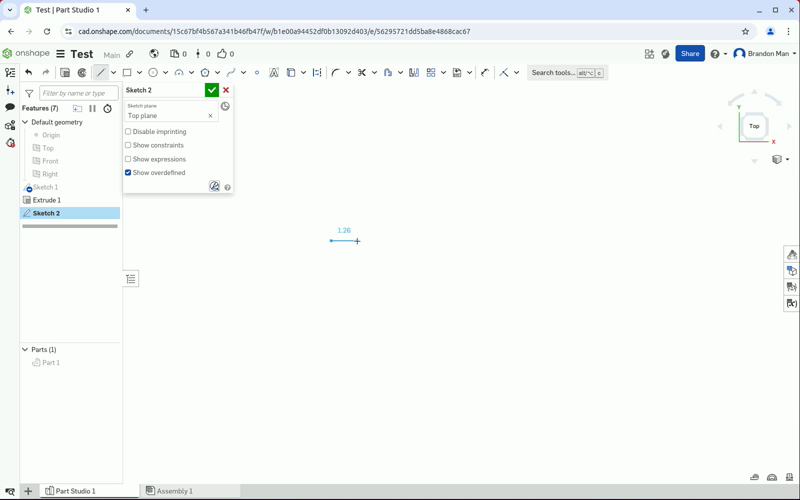
scroll(6)
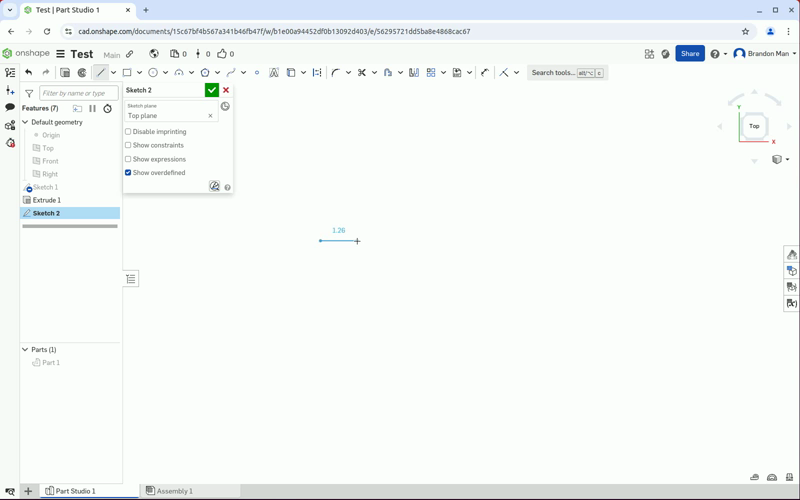
scroll(6)
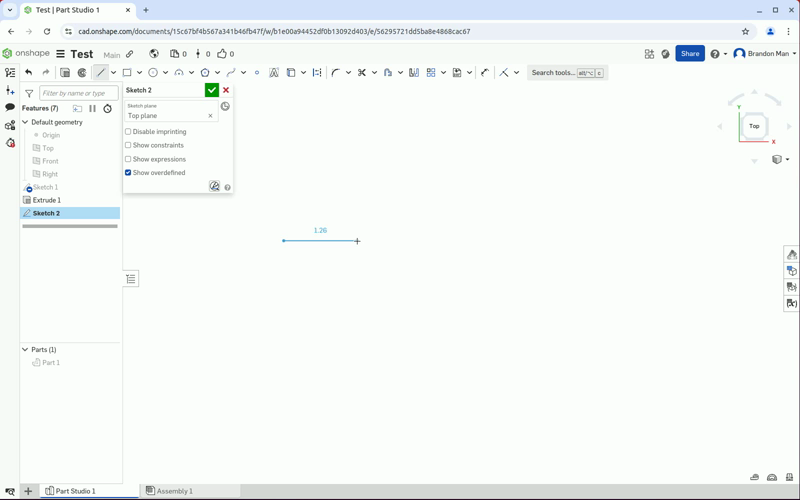
click(357, 240)
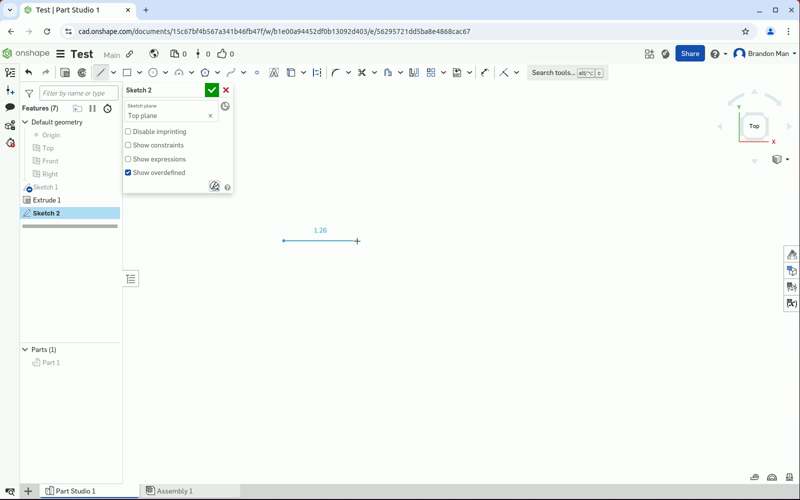
scroll(-6)
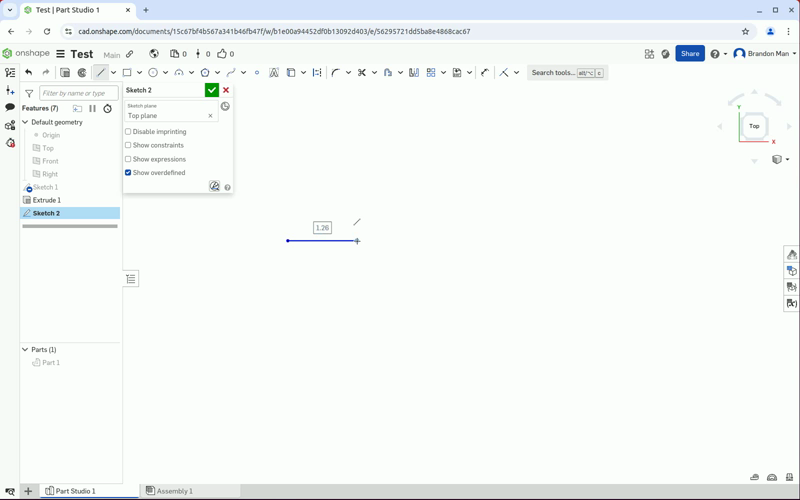
scroll(-6)
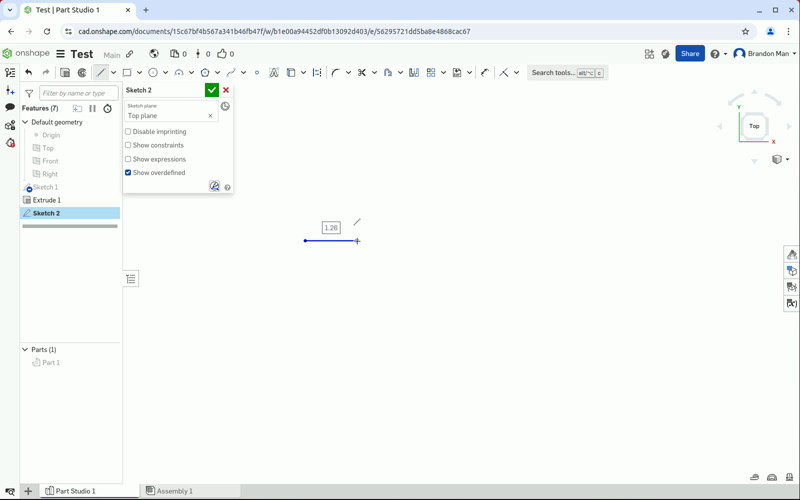
scroll(-6)
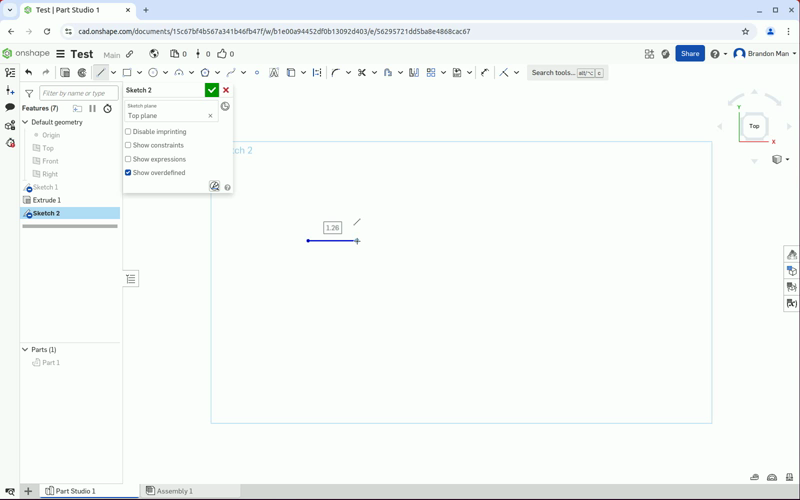
scroll(-6)
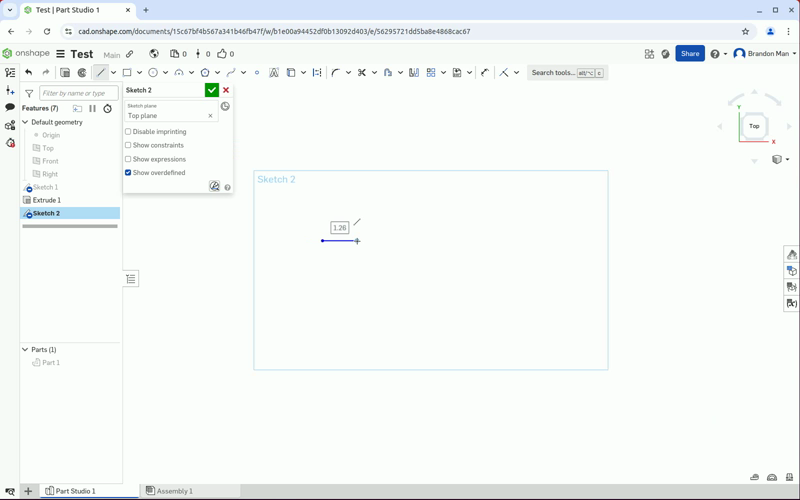
scroll(-6)
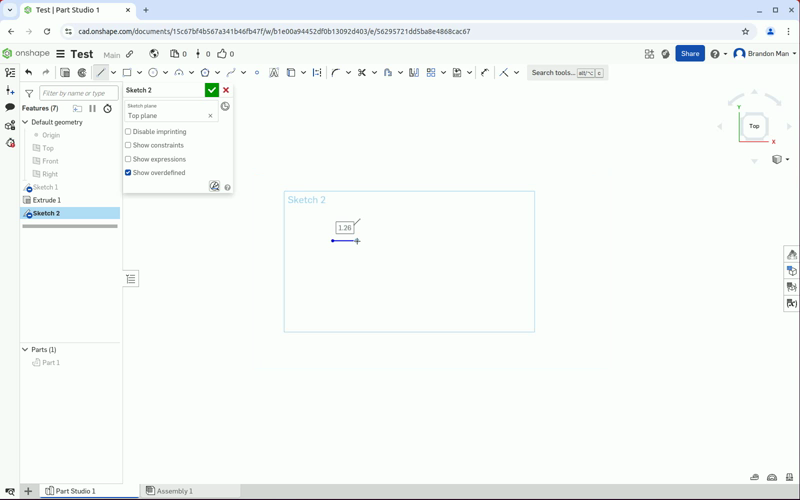
scroll(-6)
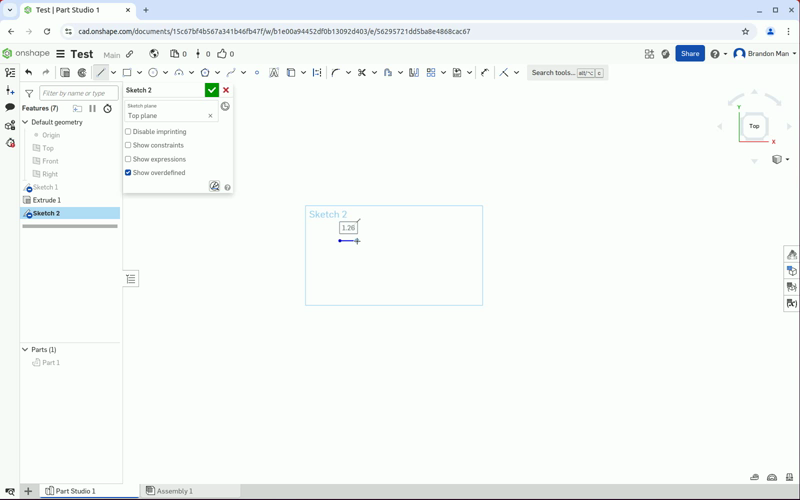
scroll(-6)
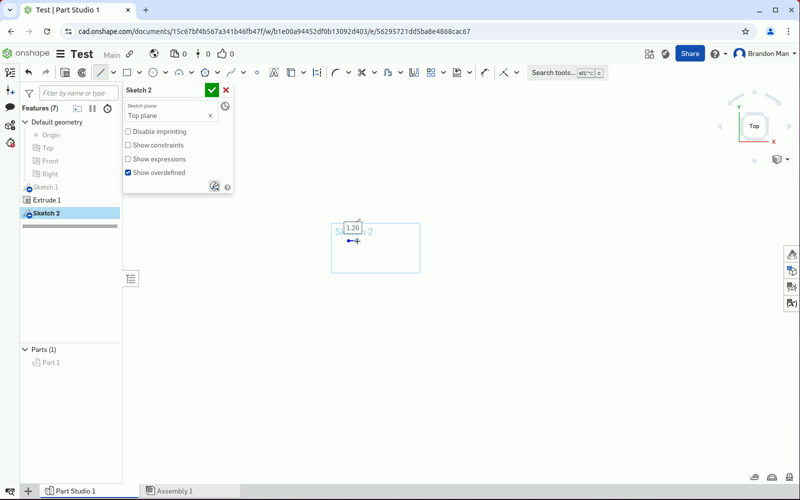
key_up(shift)
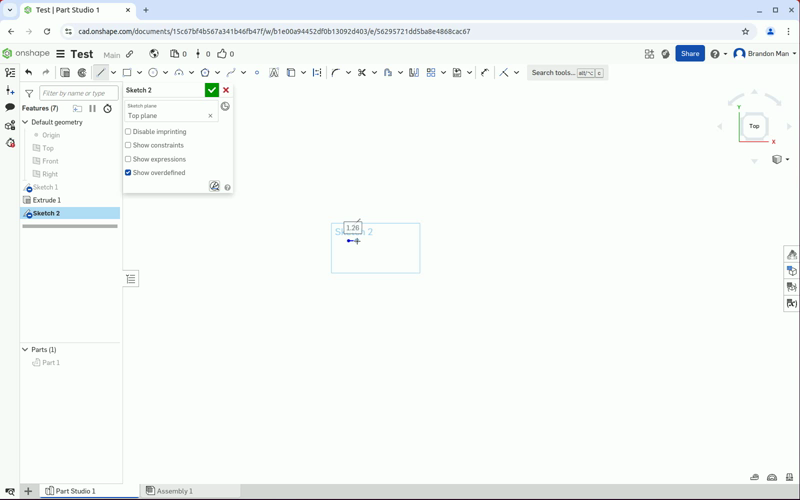
key_down(shift)
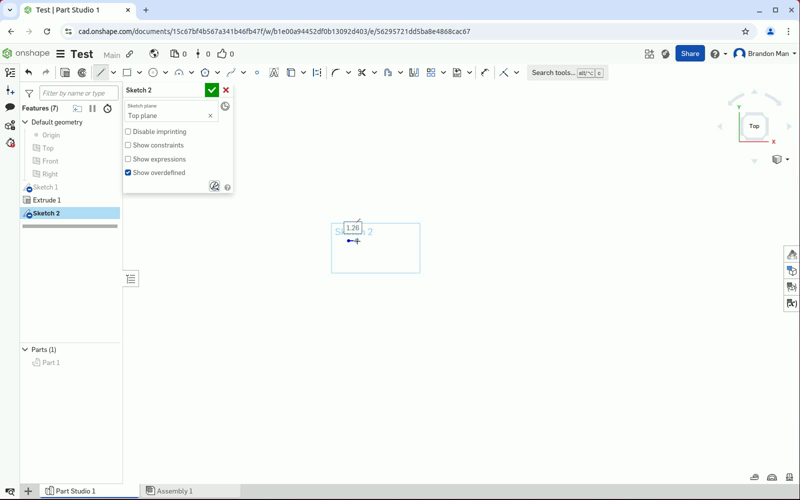
mouse_move(387, 240)
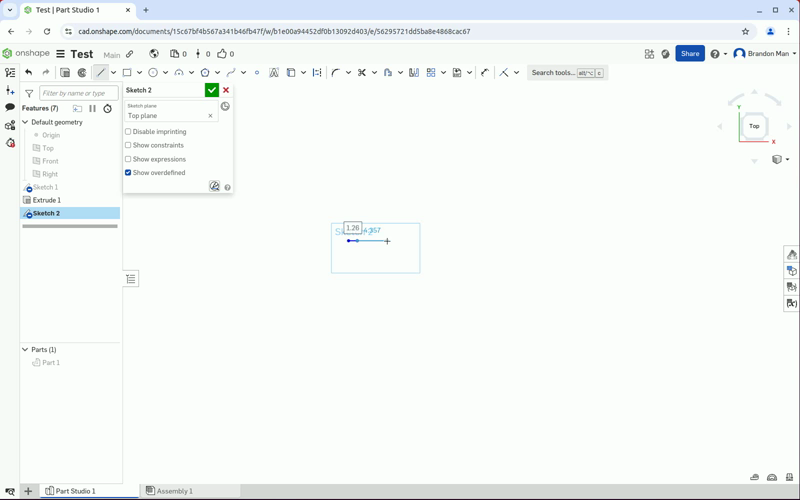
mouse_move(357, 221)
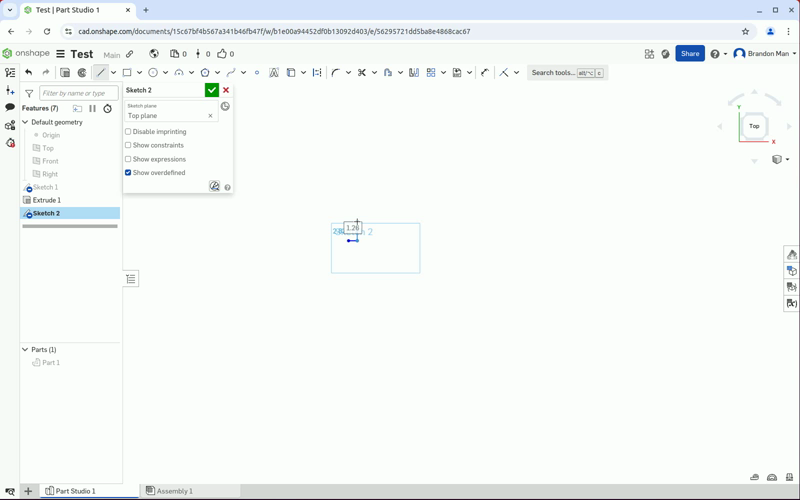
click(357, 221)
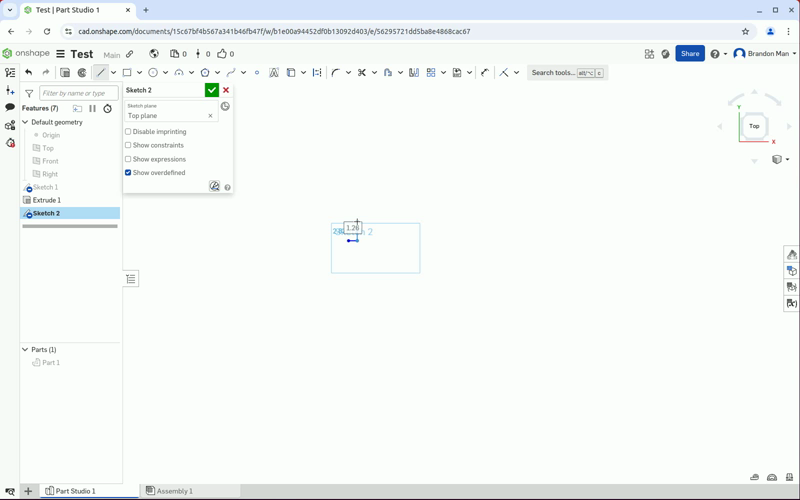
key_up(shift)
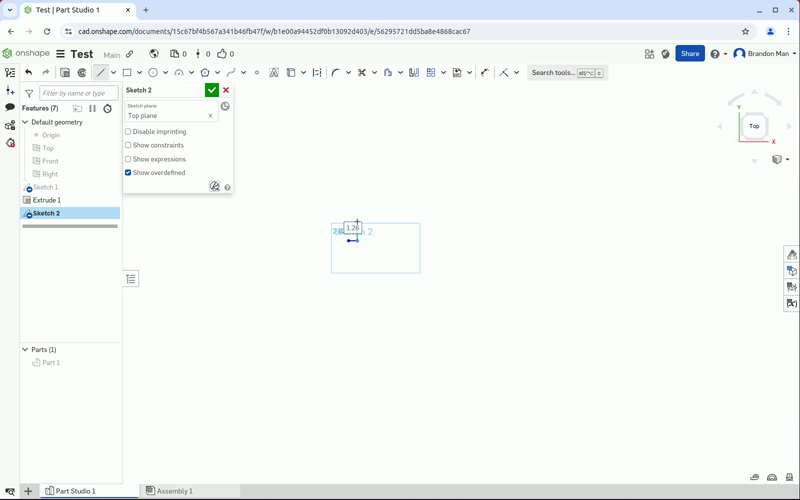
key_down(shift)
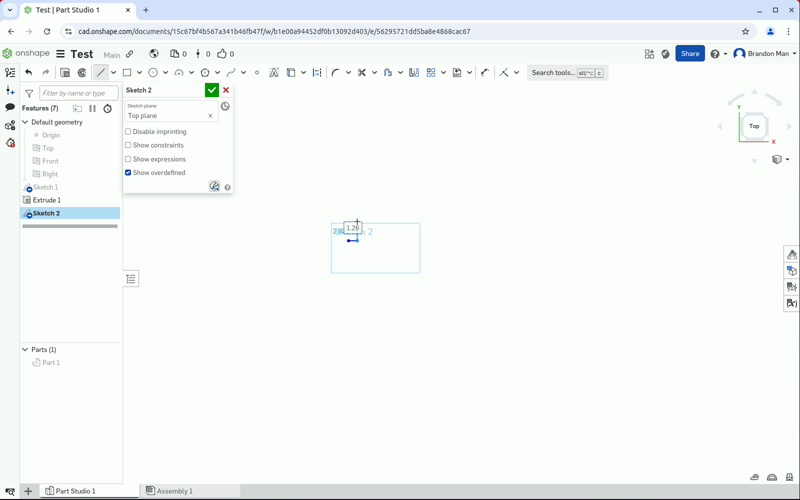
mouse_move(387, 221)
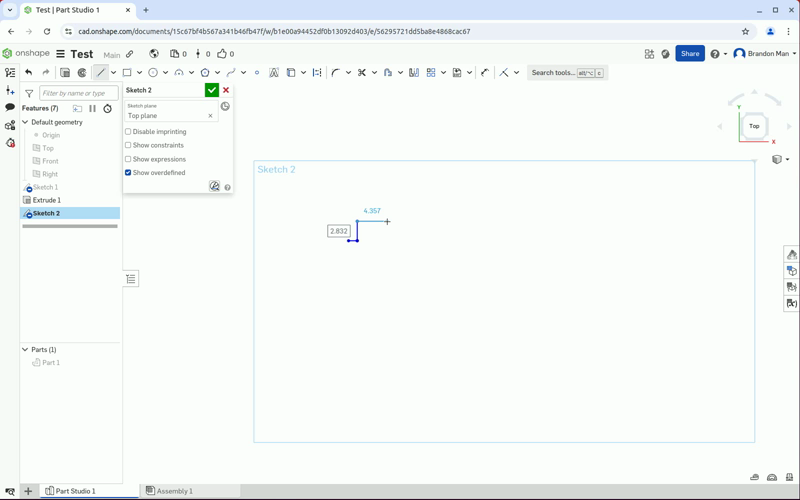
mouse_move(350, 221)
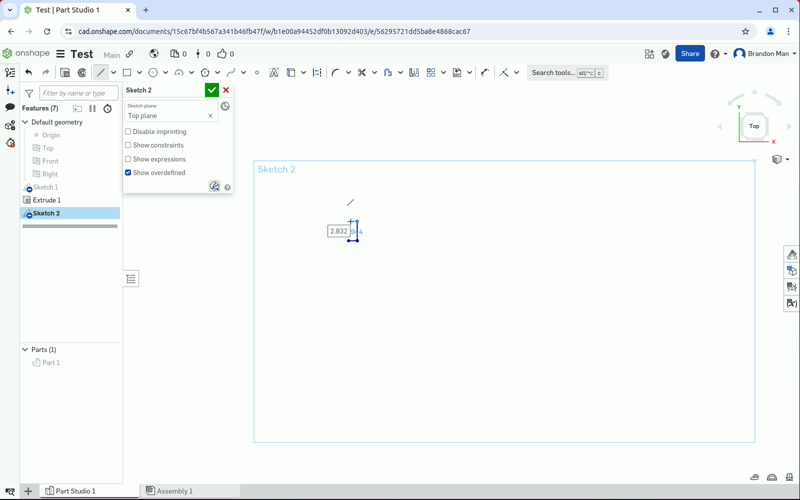
scroll(6)
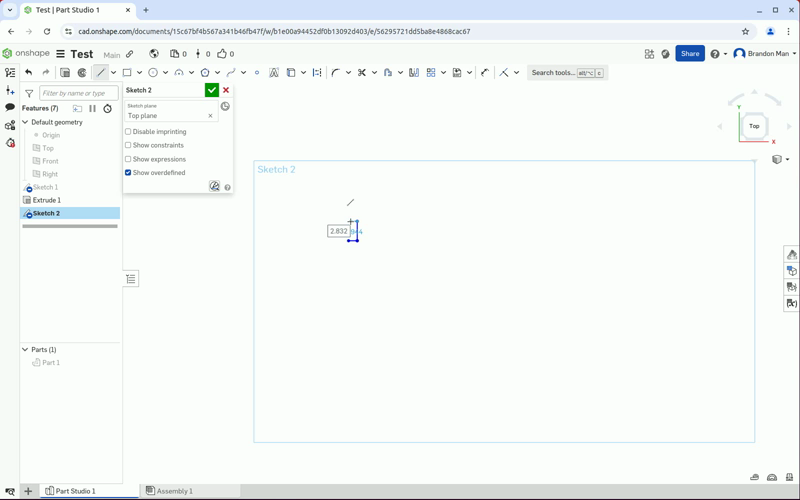
scroll(6)
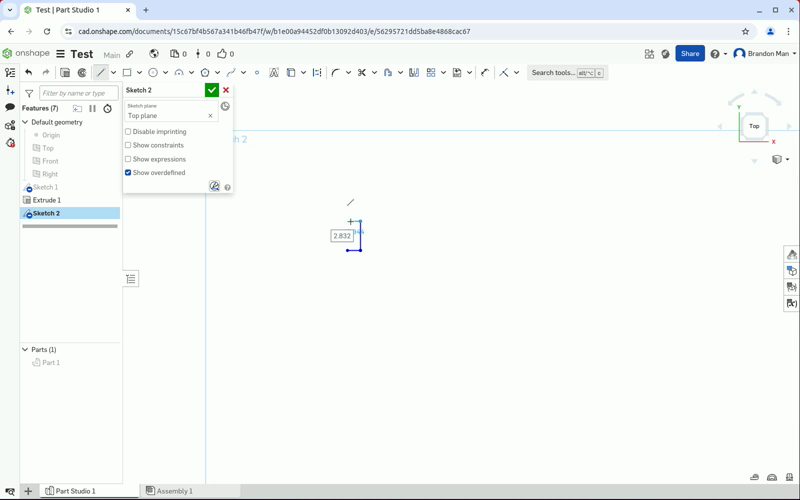
scroll(6)
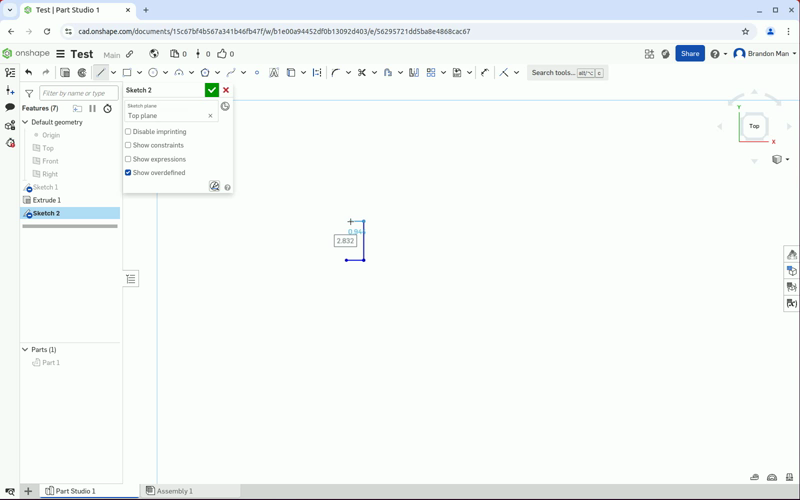
scroll(6)
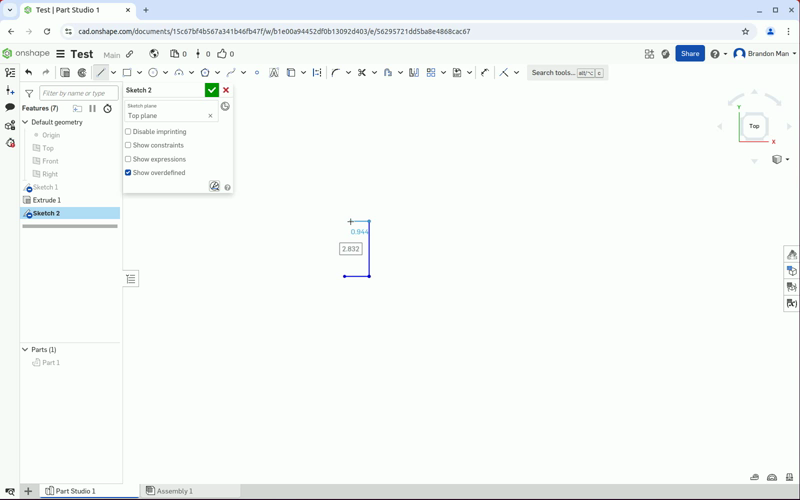
scroll(6)
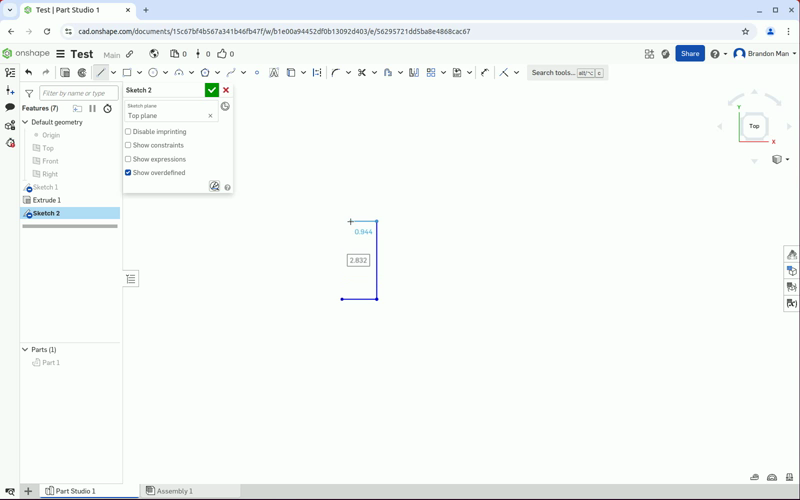
scroll(6)
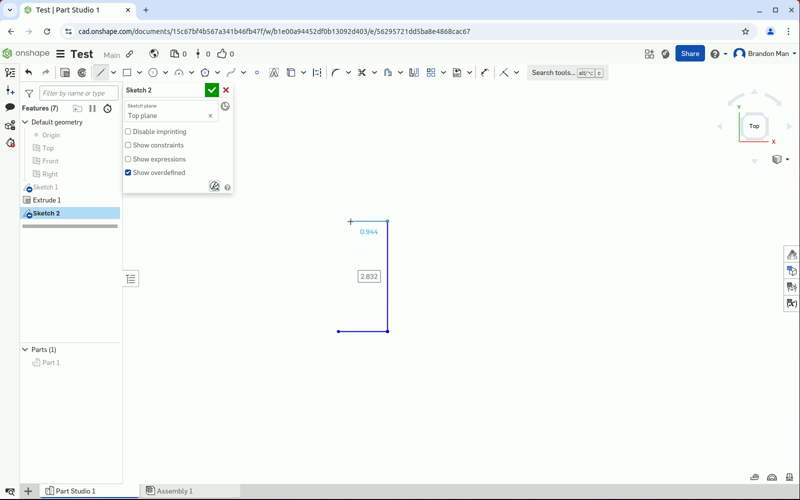
scroll(6)
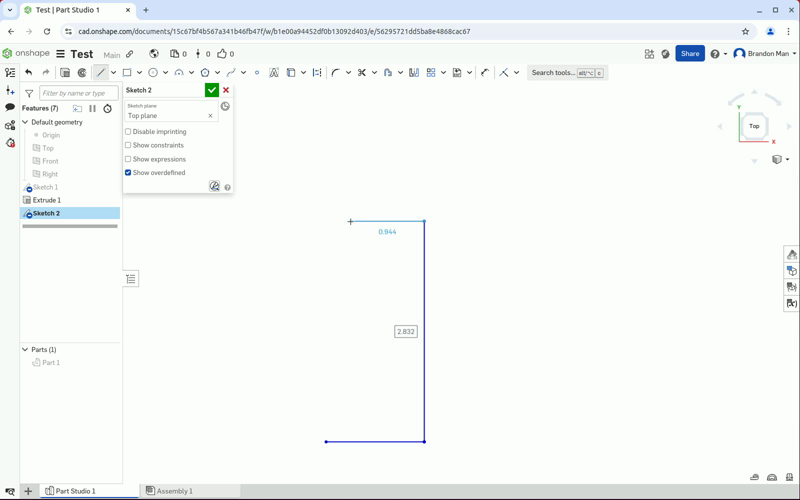
click(350, 221)
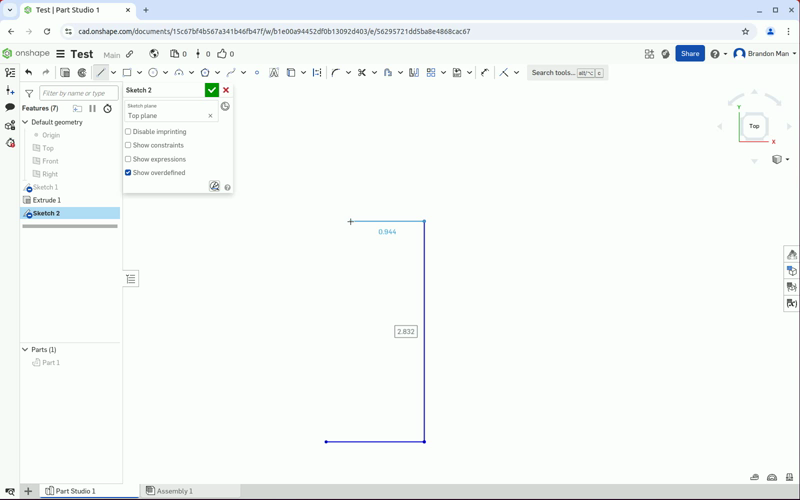
scroll(-6)
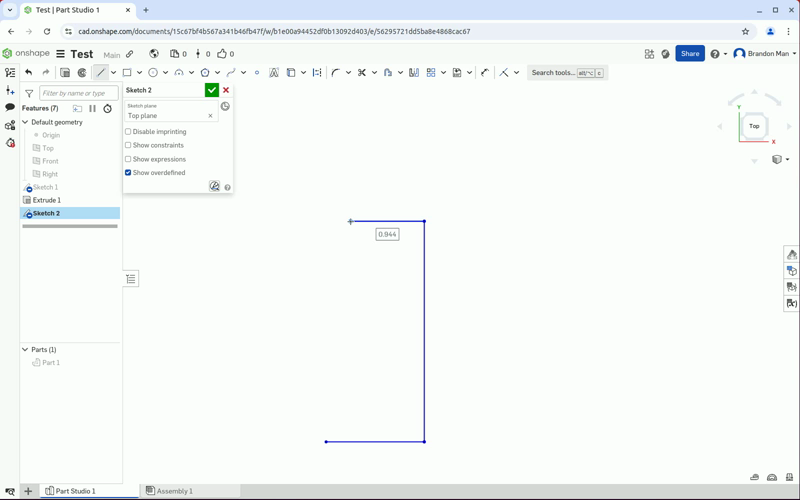
scroll(-6)
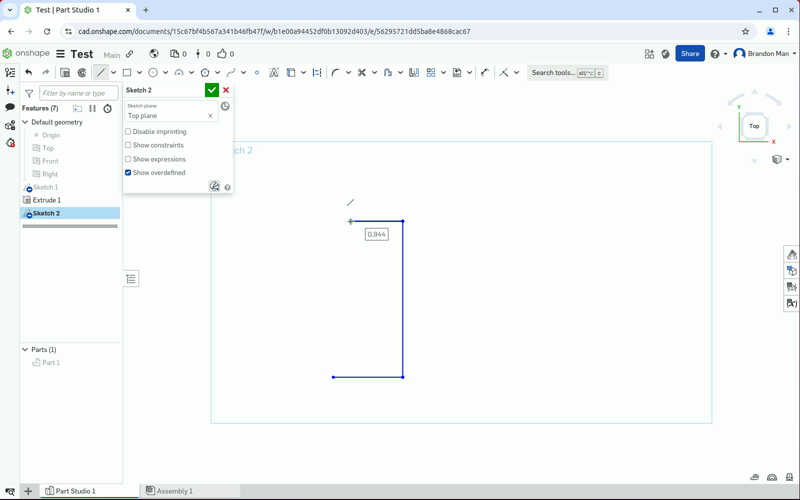
scroll(-6)
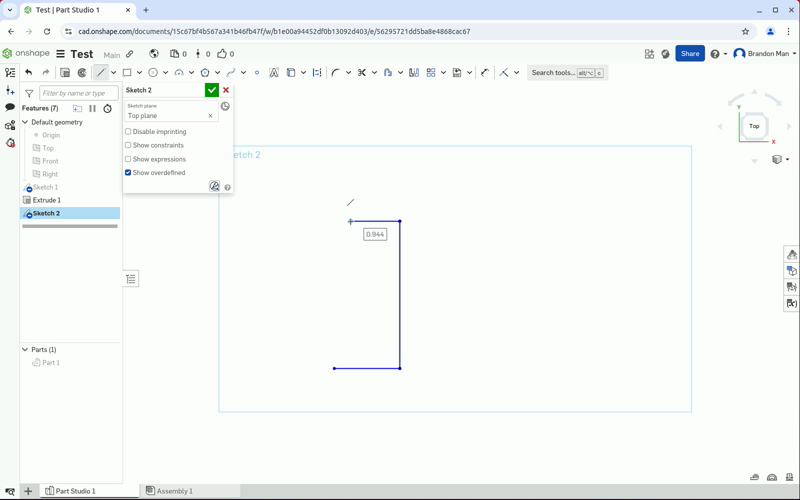
scroll(-6)
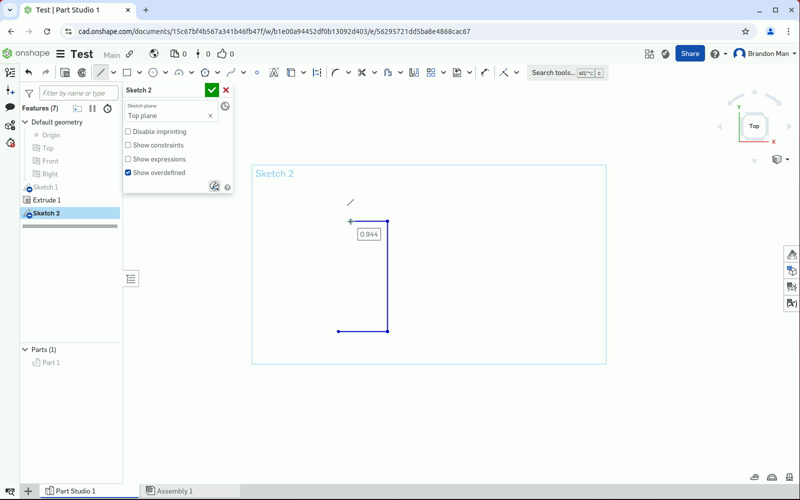
scroll(-6)
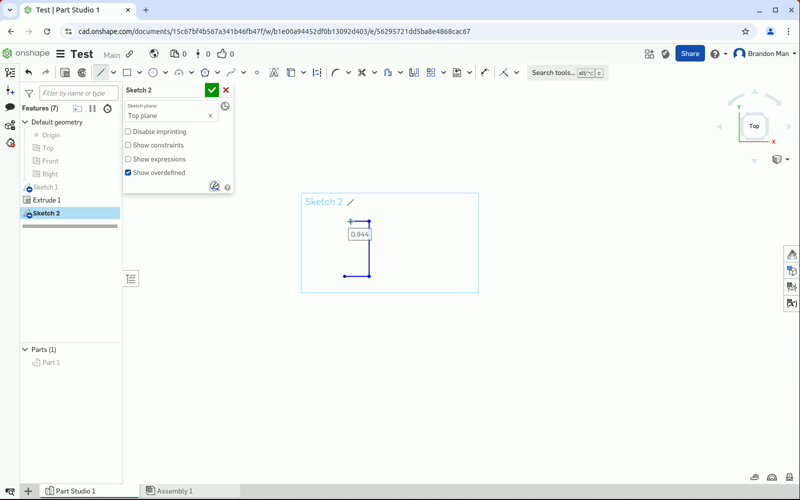
scroll(-6)
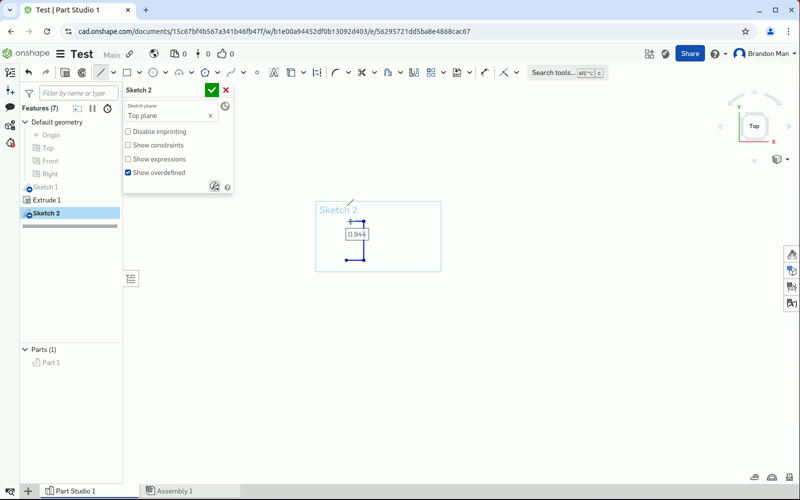
scroll(-6)
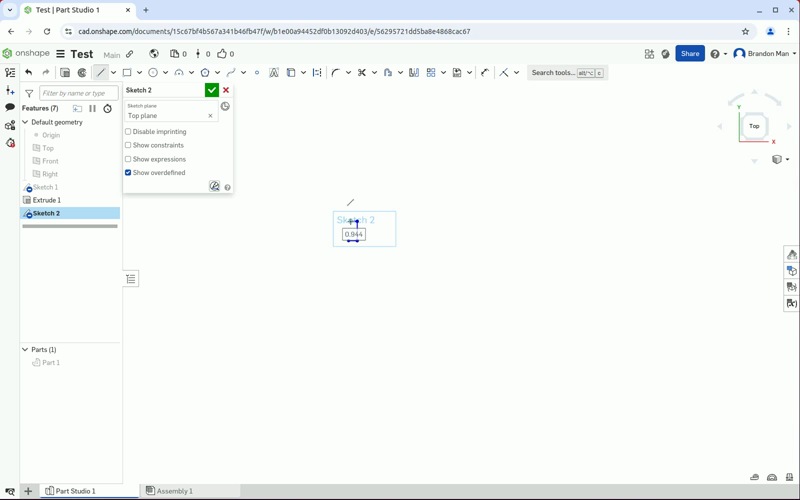
key_up(shift)
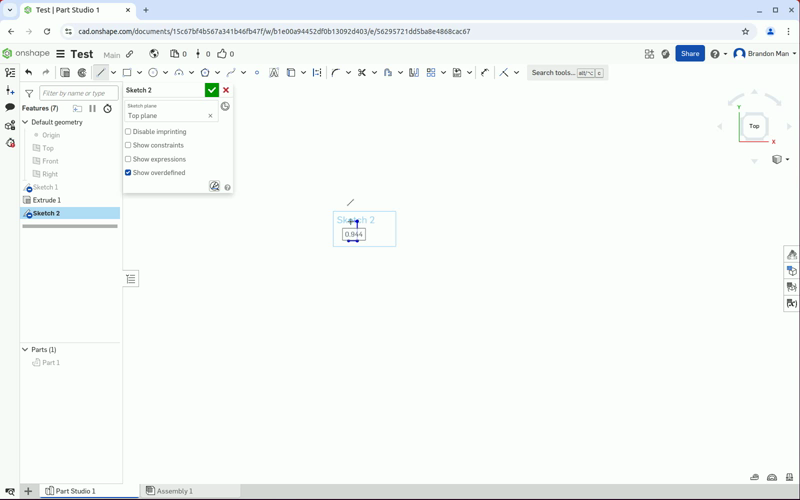
key(esc)
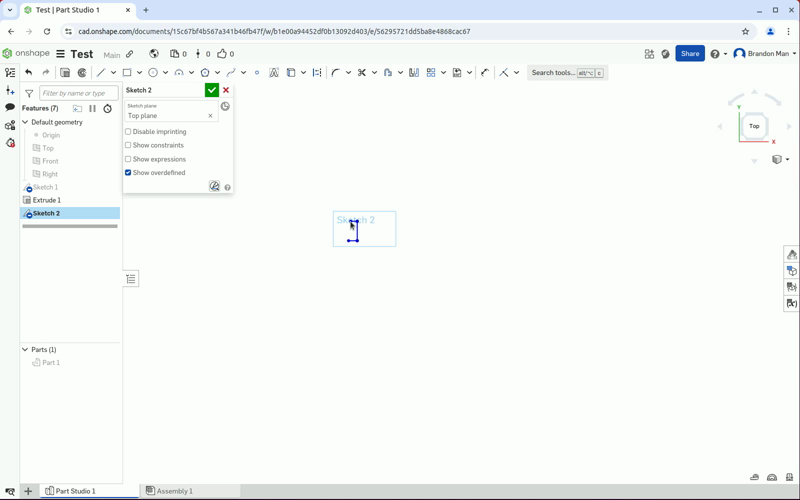
key(a)
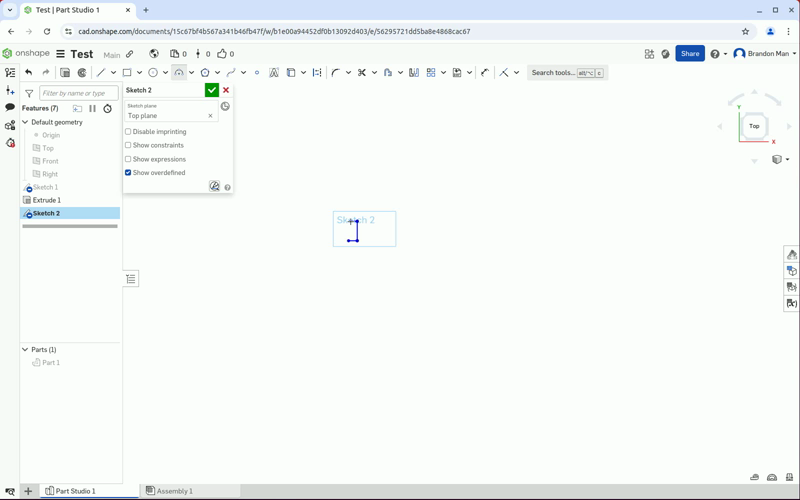
mouse_move(350, 221)
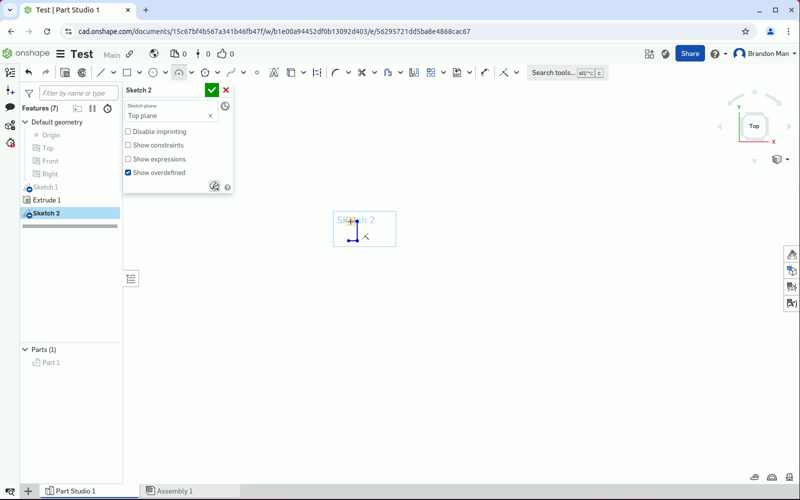
click(350, 221)
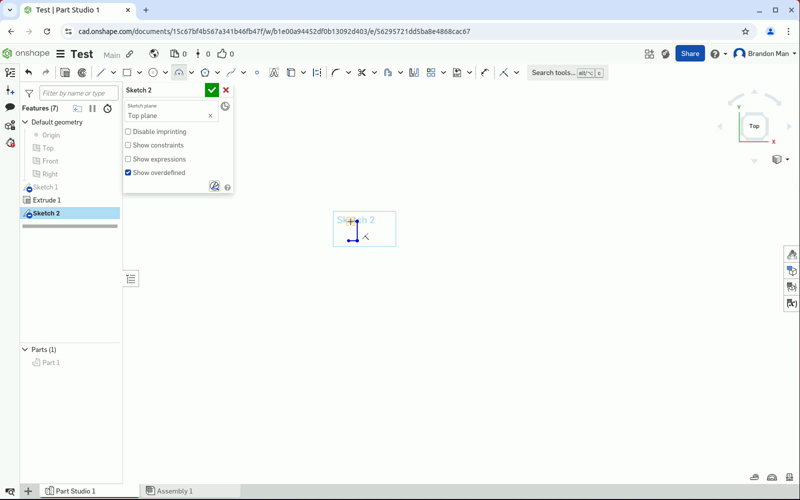
mouse_move(350, 240)
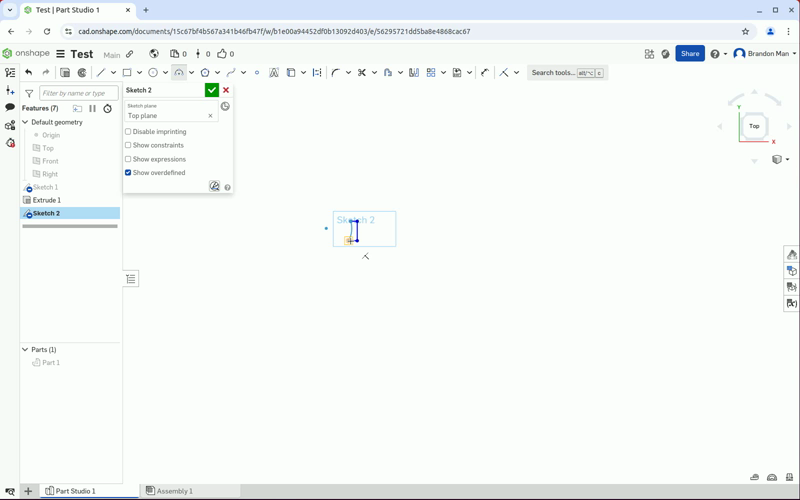
click(350, 240)
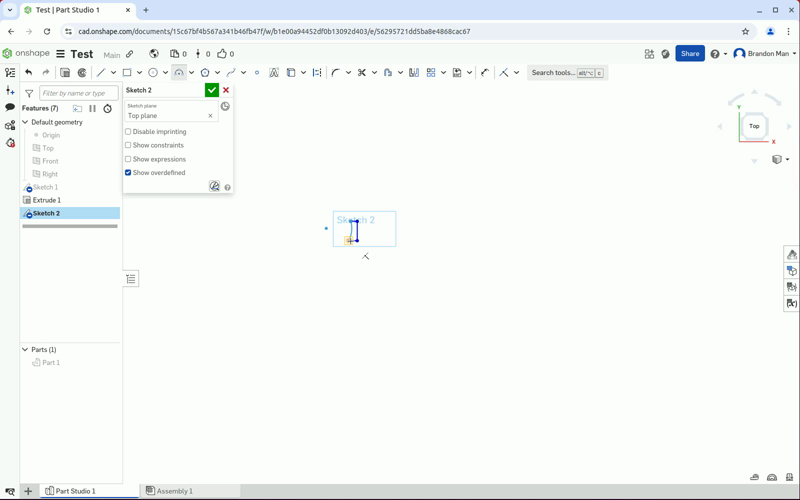
key_down(shift)
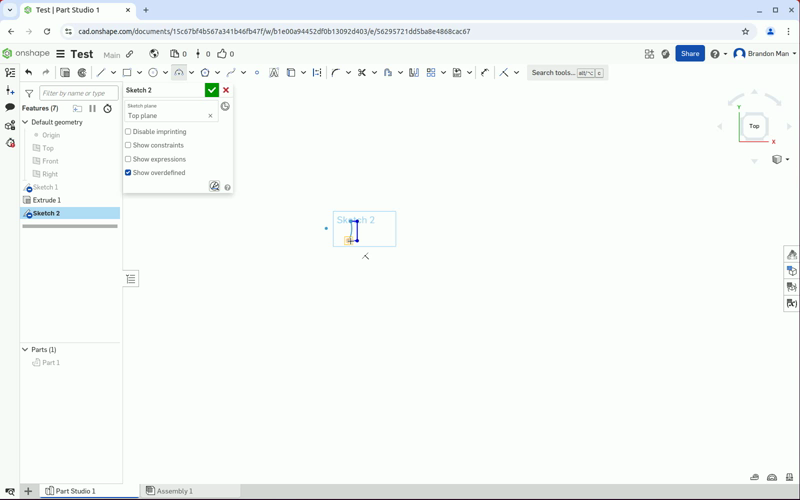
mouse_move(347, 230)
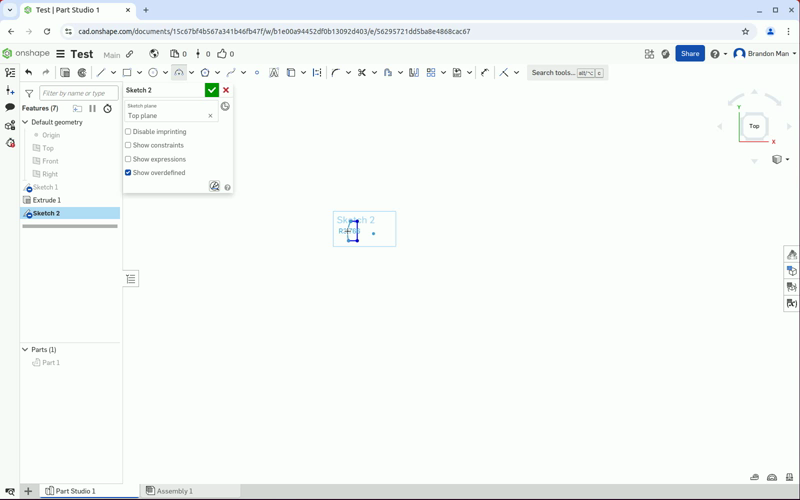
click(347, 230)
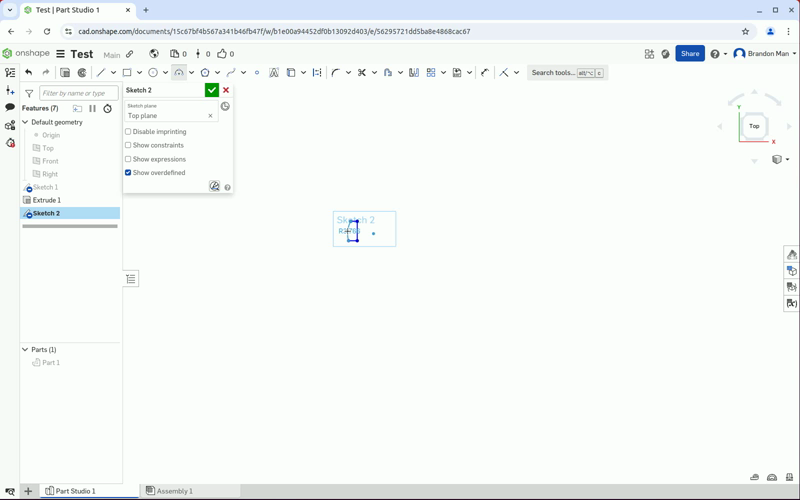
key_up(shift)
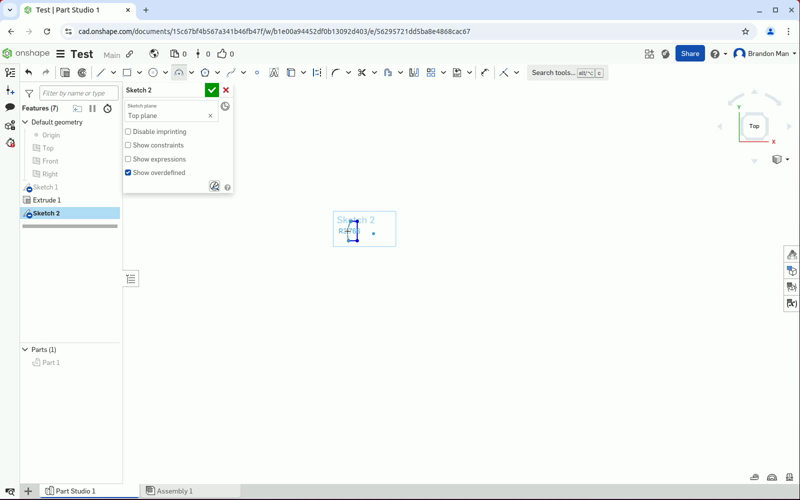
key(esc)
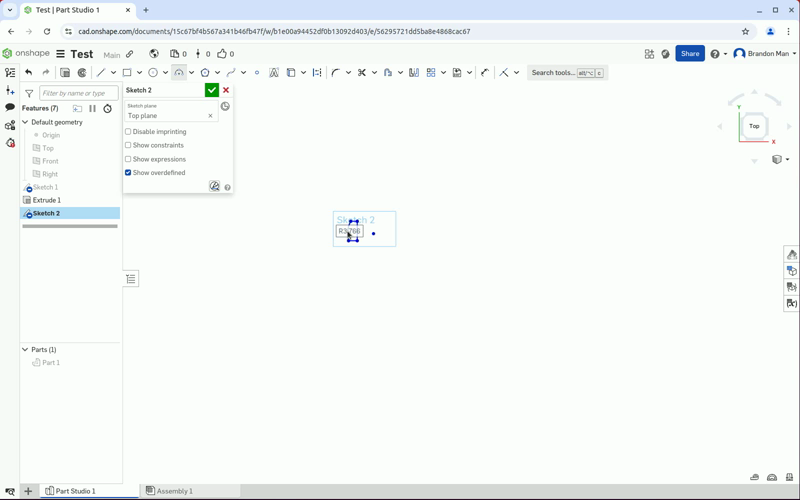
mouse_move(349, 227)
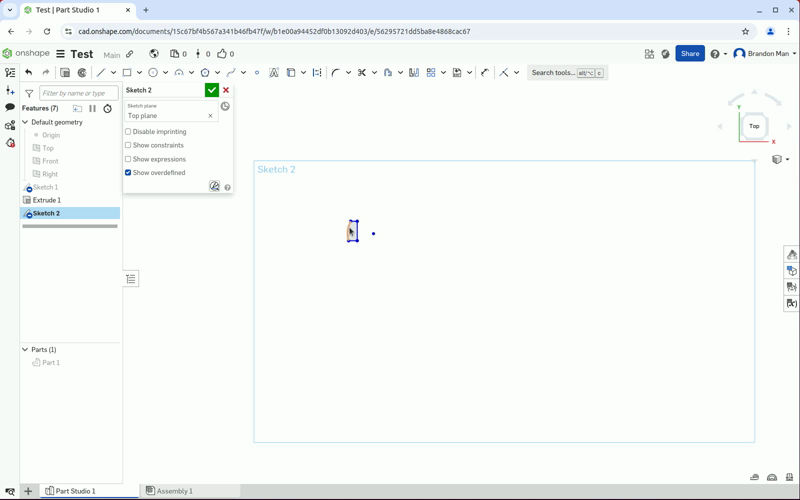
scroll(6)
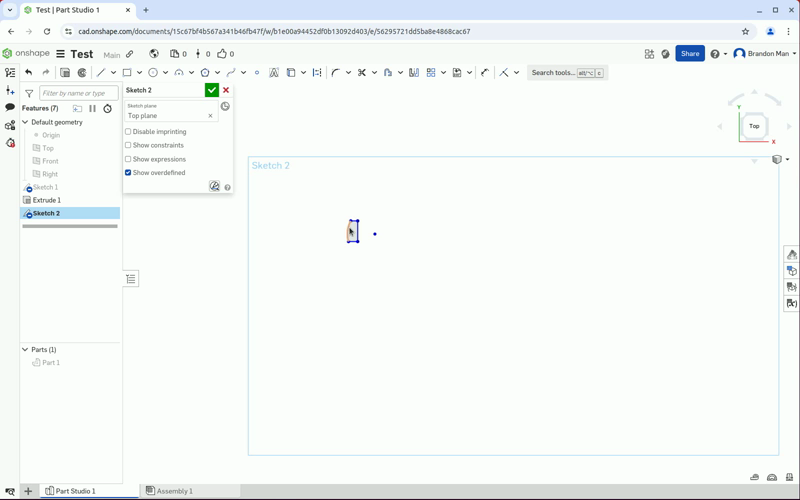
scroll(6)
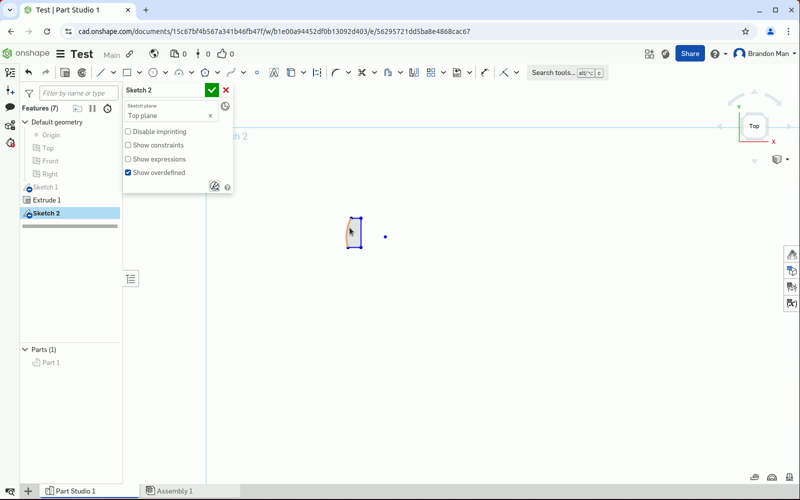
scroll(6)
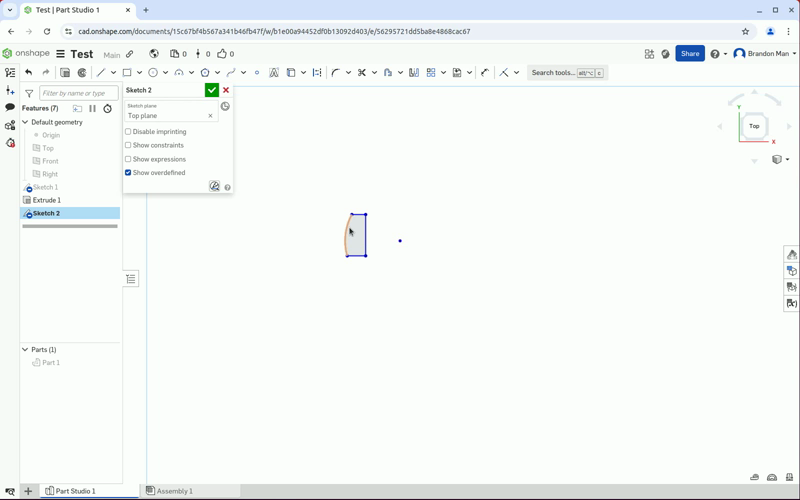
scroll(6)
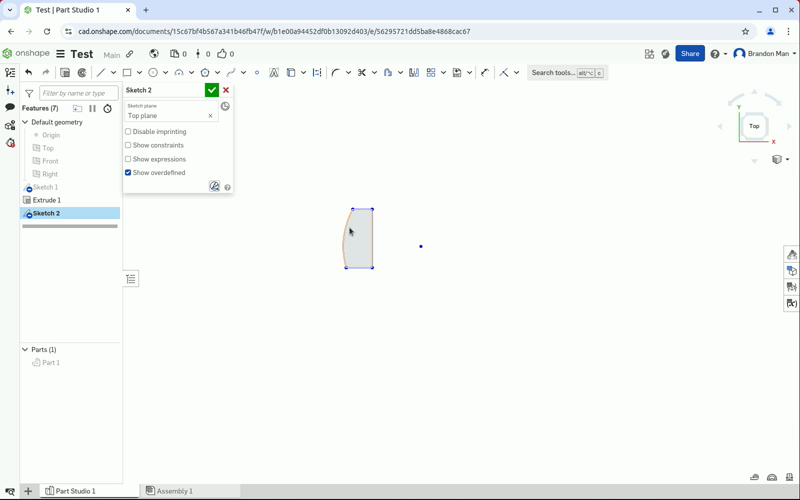
scroll(6)
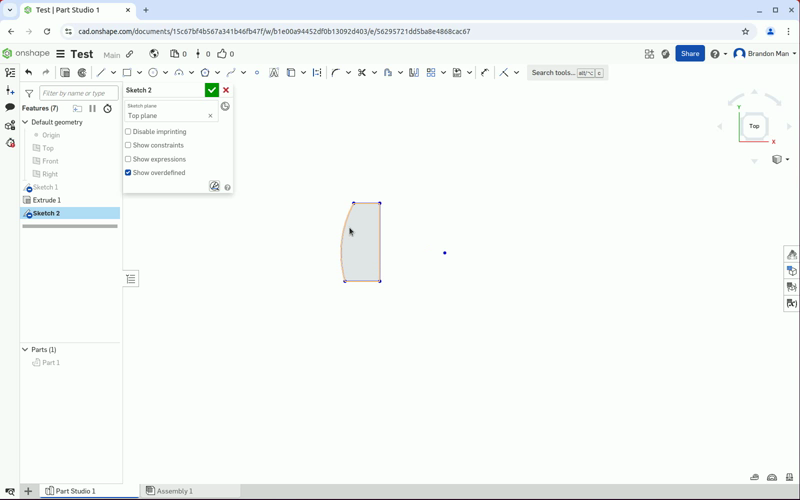
scroll(6)
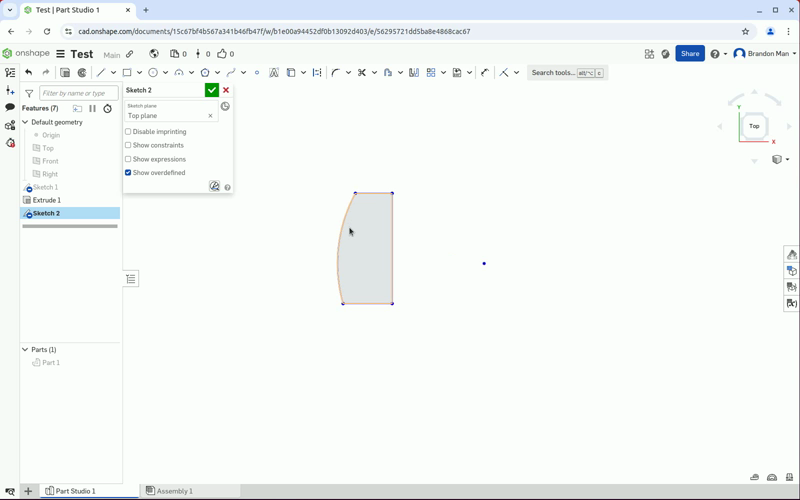
scroll(6)
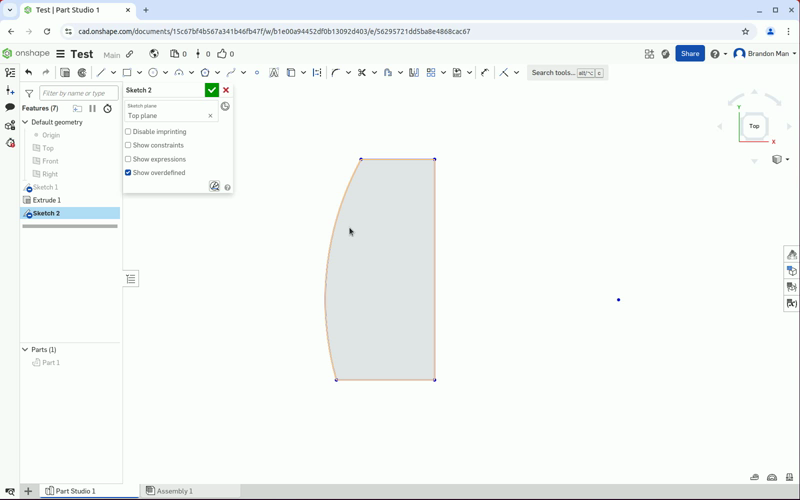
click(349, 227)
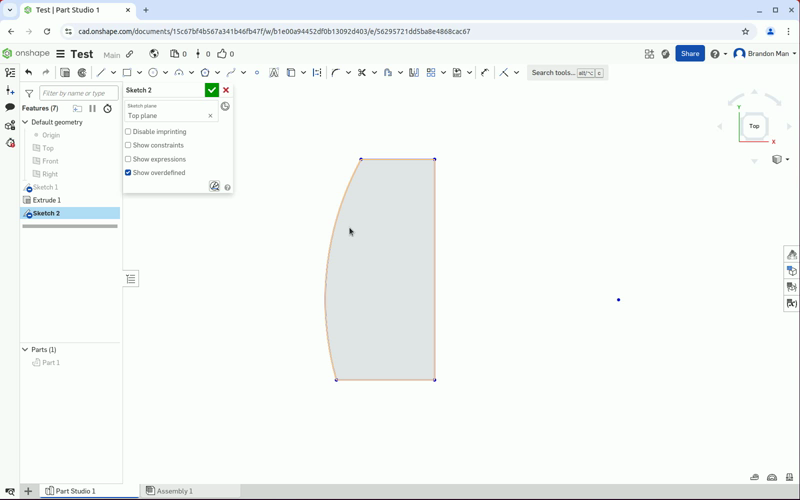
scroll(-6)
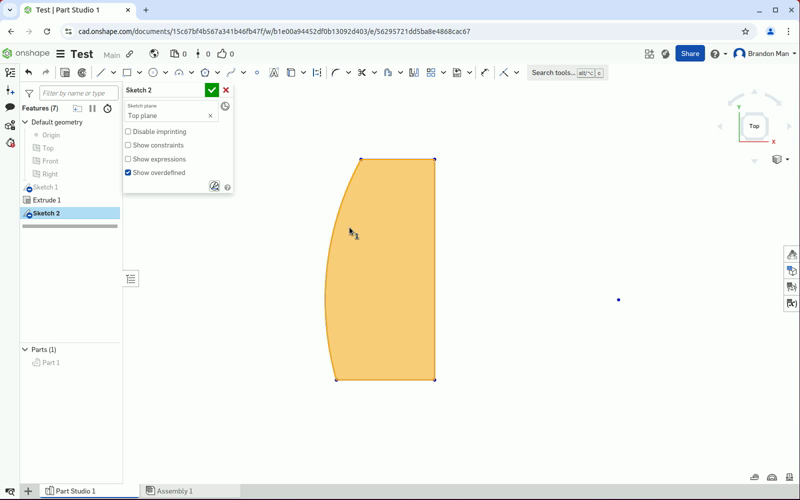
scroll(-6)
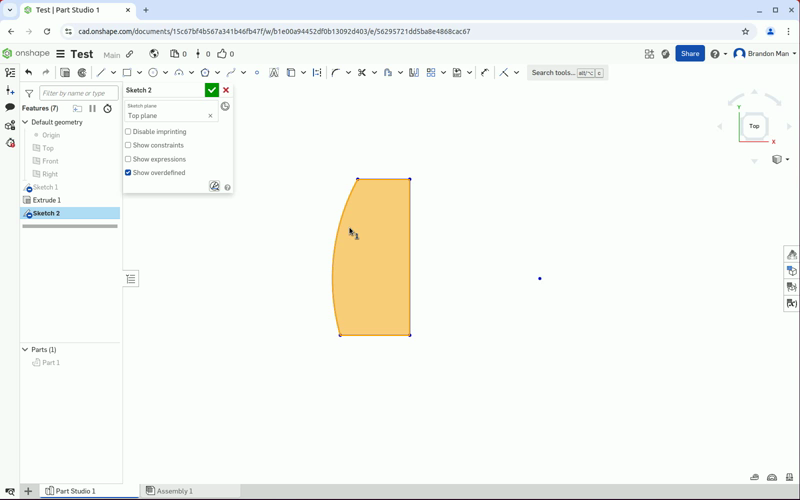
scroll(-6)
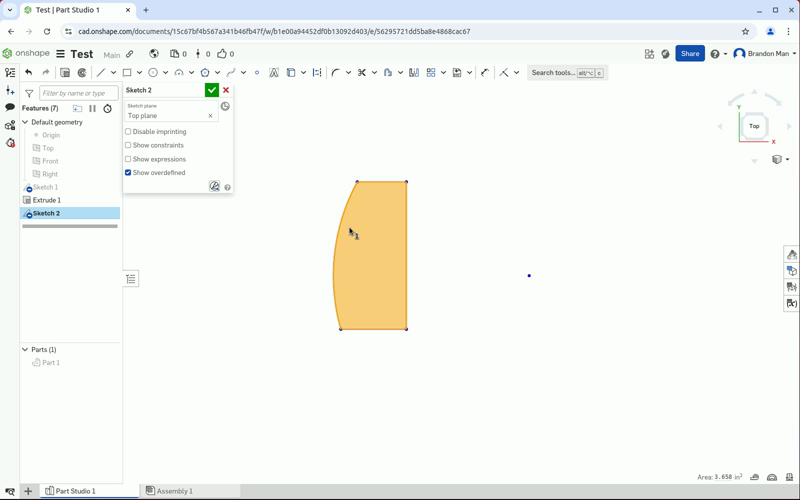
scroll(-6)
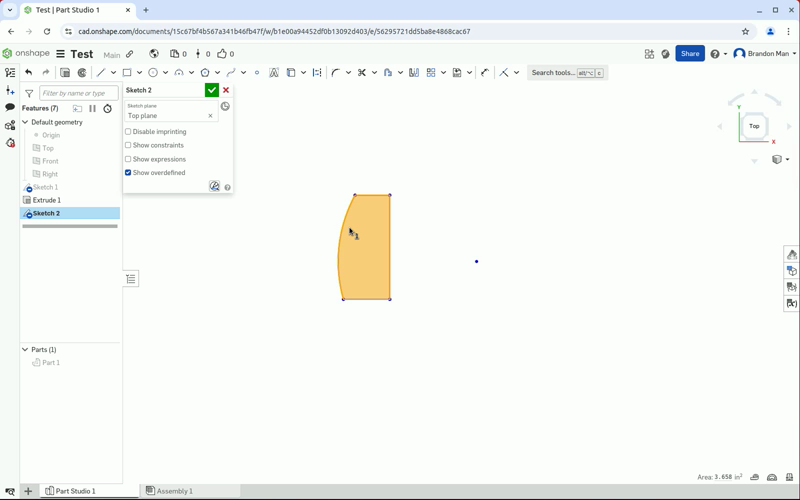
scroll(-6)
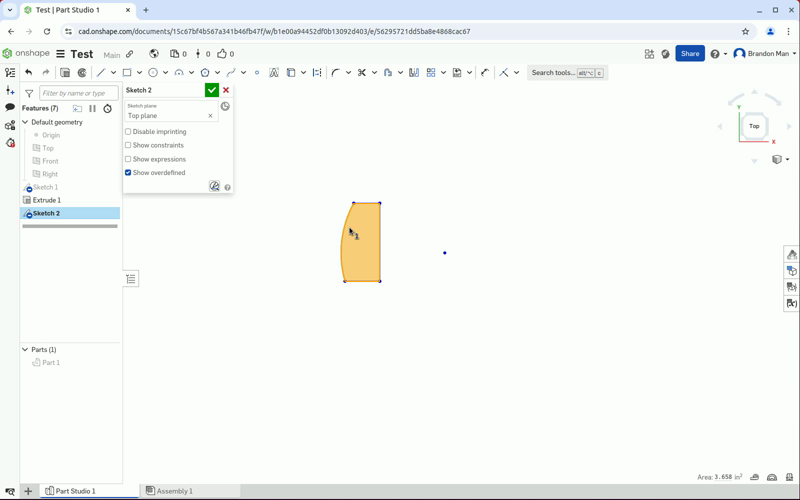
scroll(-6)
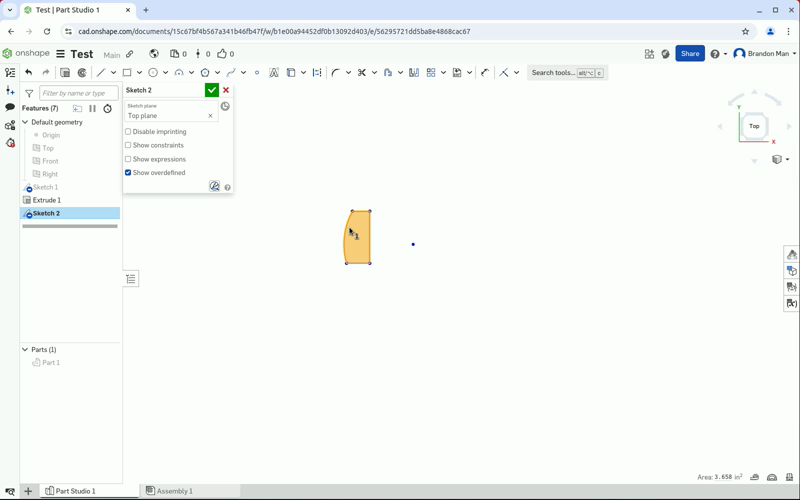
scroll(-6)
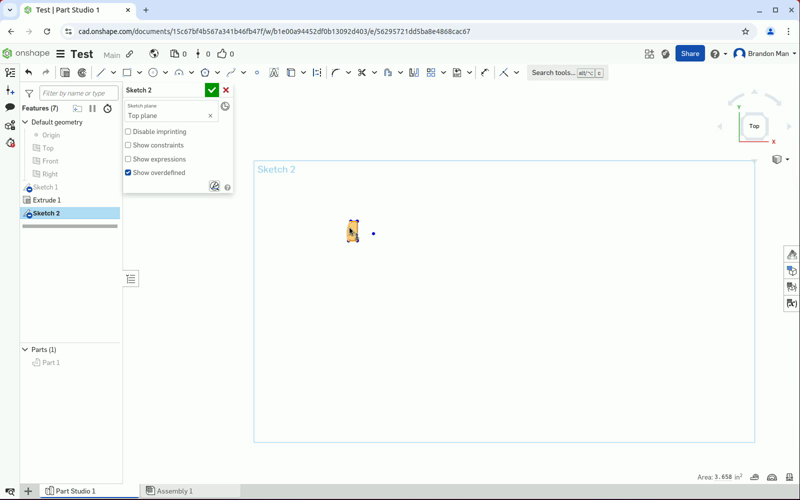
mouse_move(73, 352)
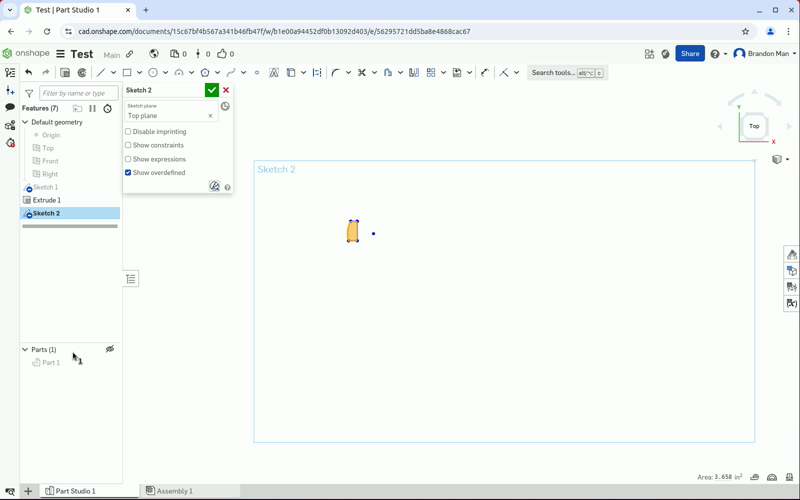
key(shift+y)
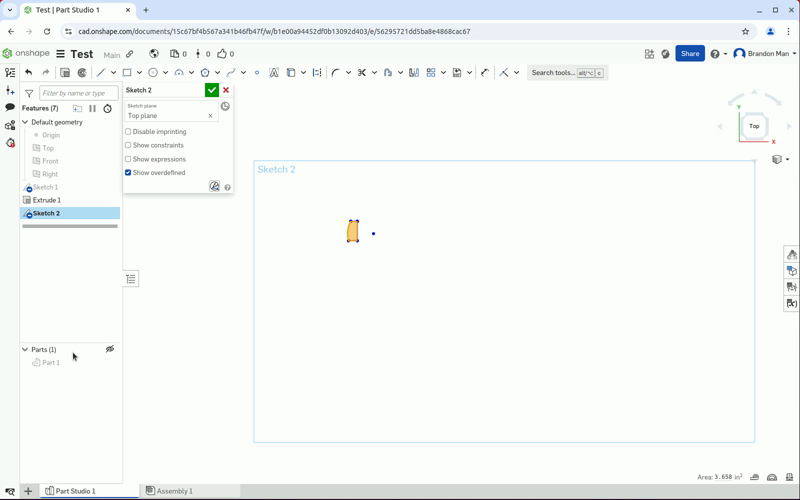
key(shift+e)
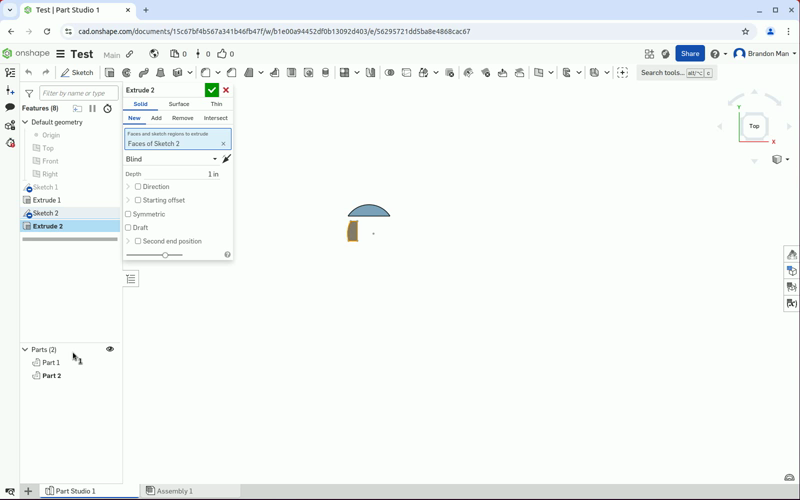
mouse_move(143, 106)
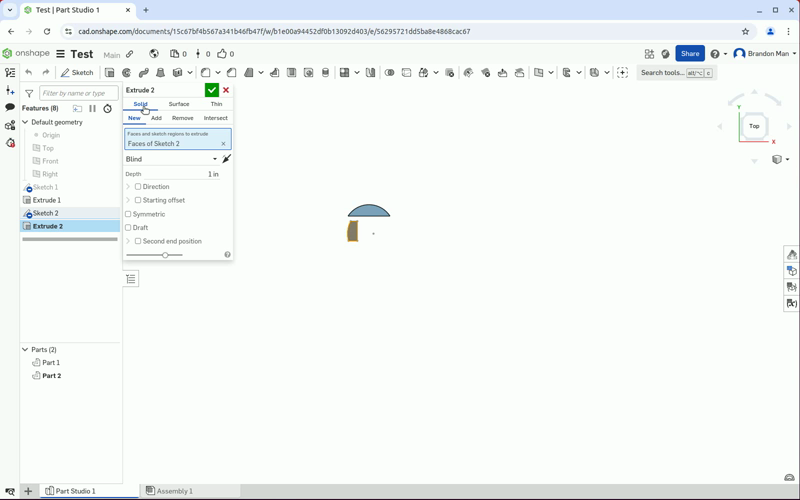
click(143, 106)
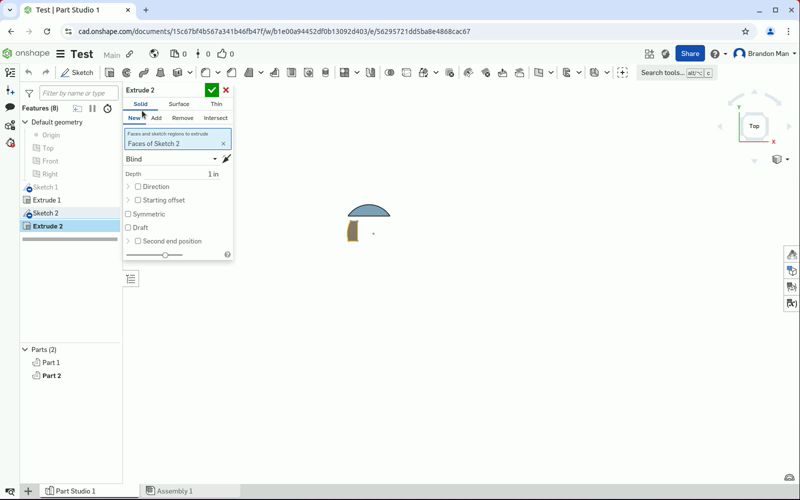
mouse_move(137, 120)
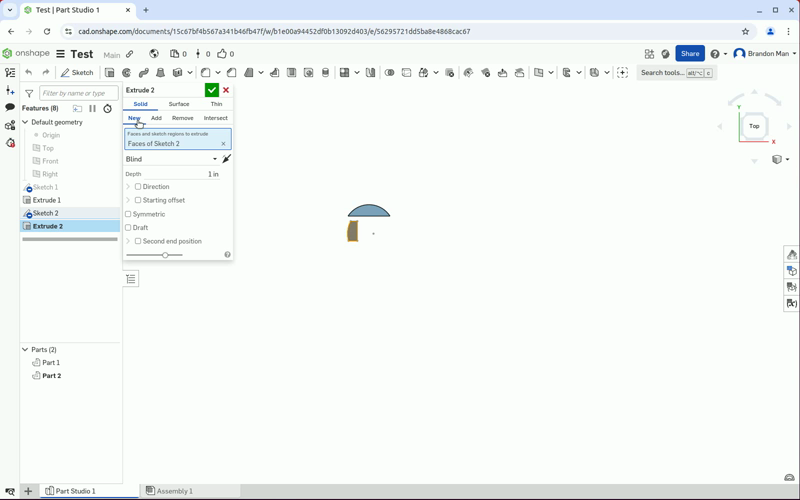
click(137, 120)
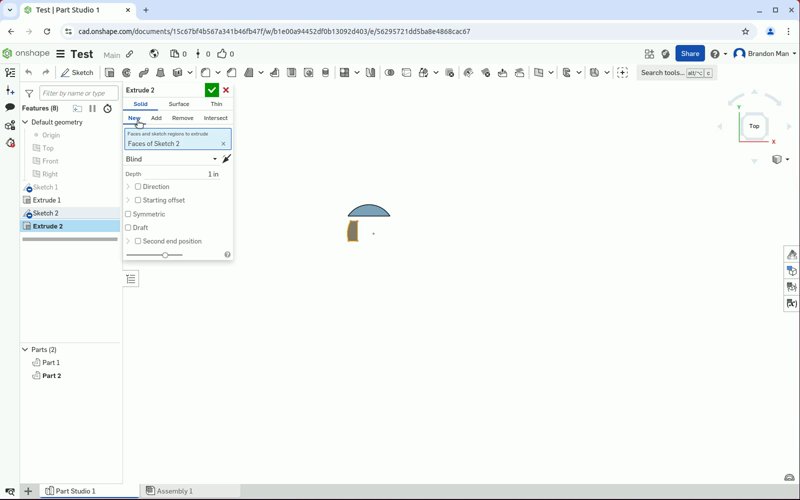
key(tab, 4)
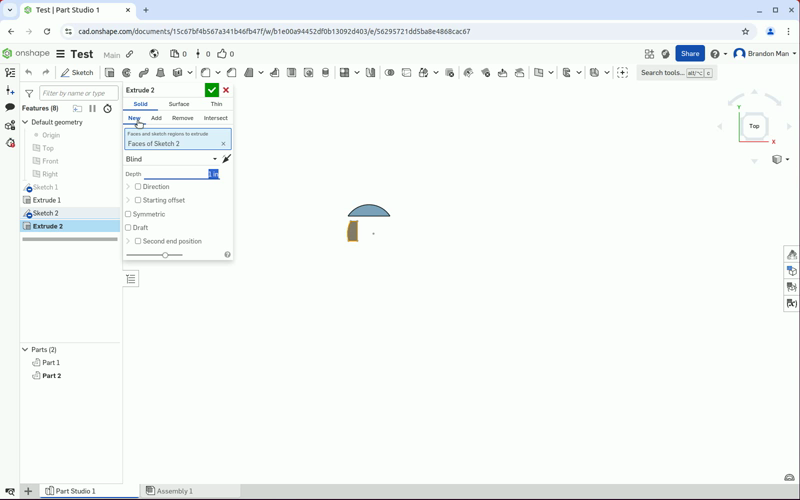
text(4.574)
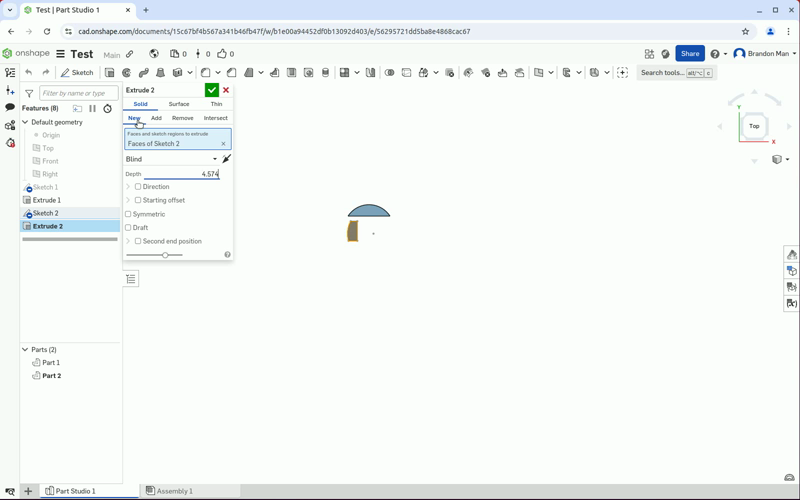
key(enter)
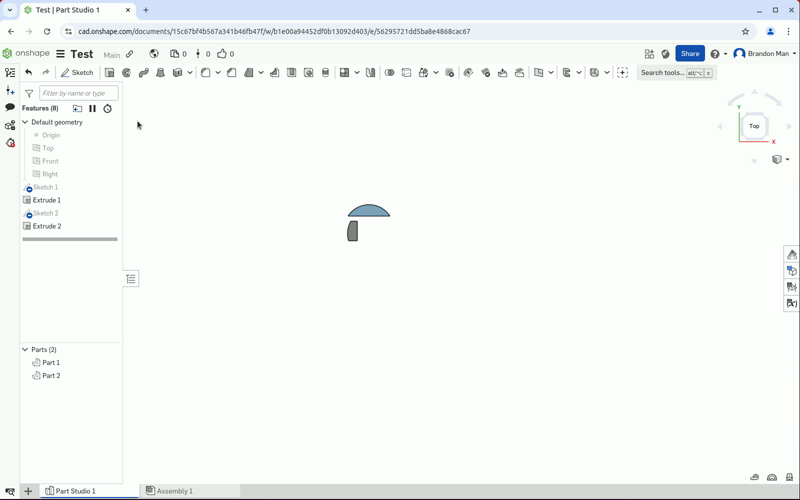
key(shift+h)
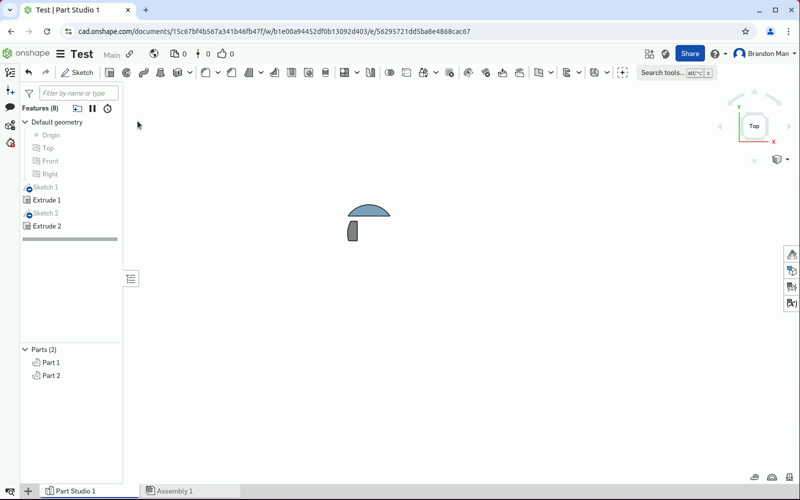
key(shift+h)
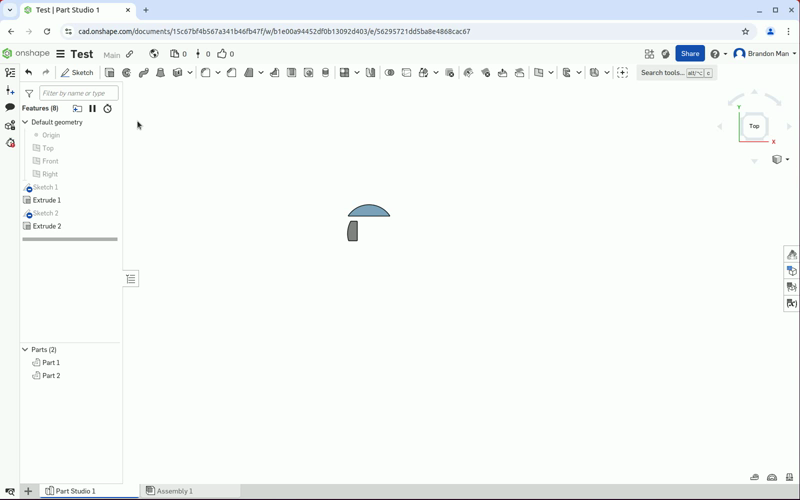
mouse_move(73, 189)
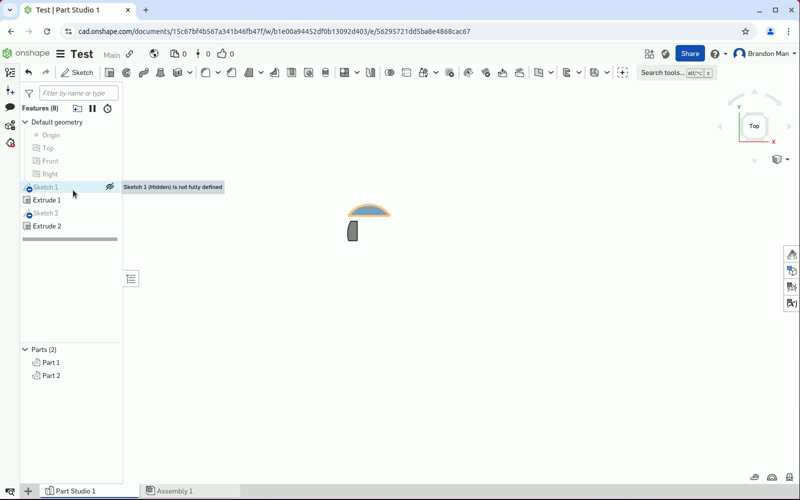
click(73, 189)
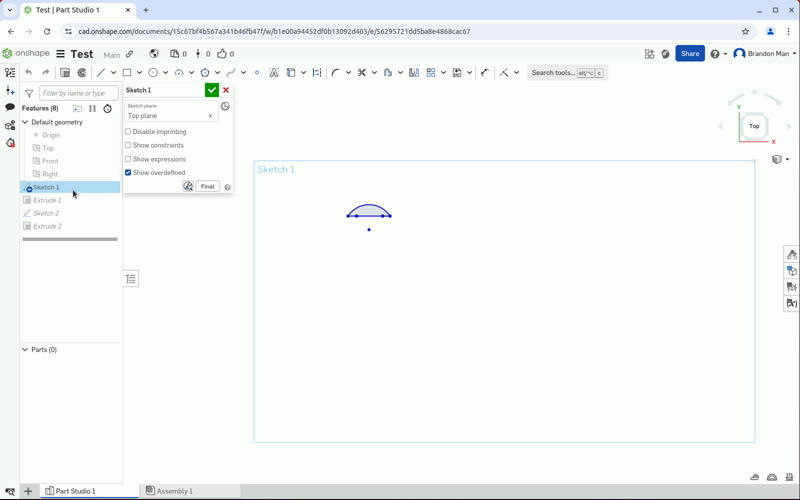
mouse_move(229, 92)
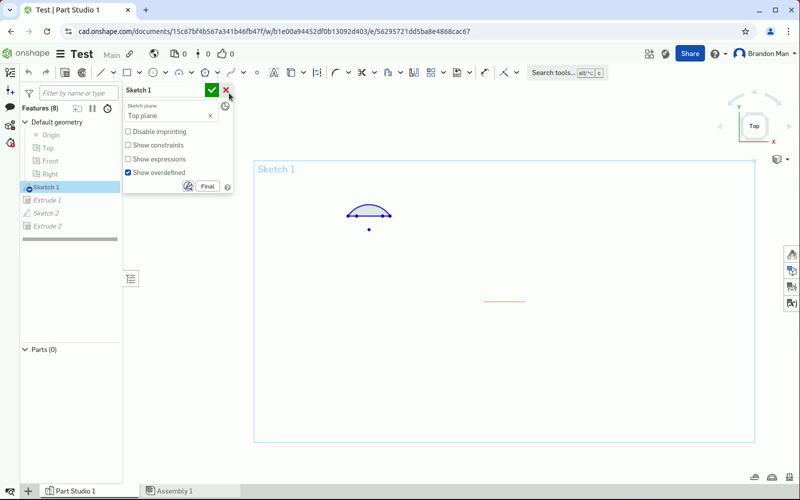
click(229, 92)
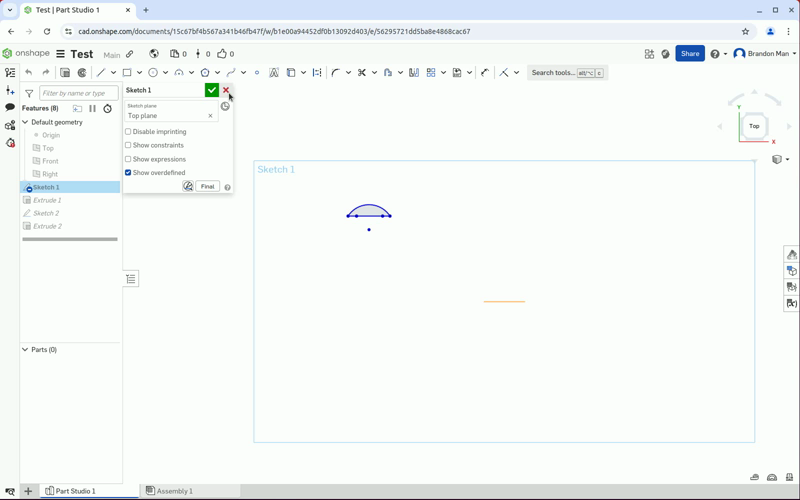
key(shift+s)
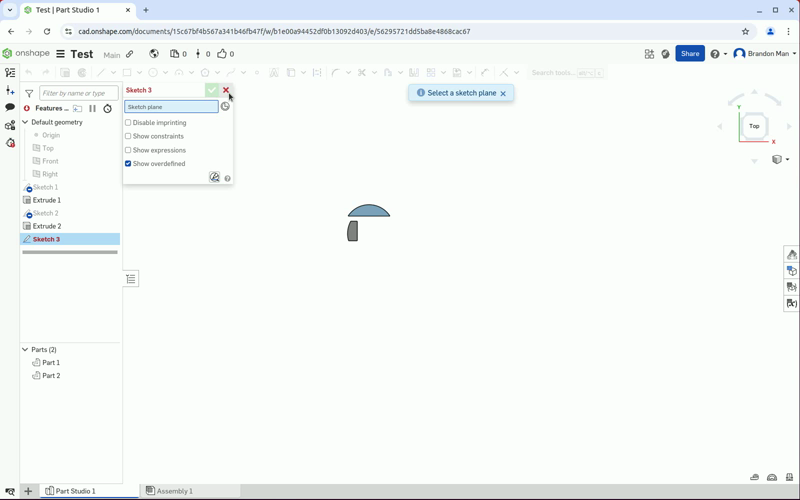
mouse_move(73, 150)
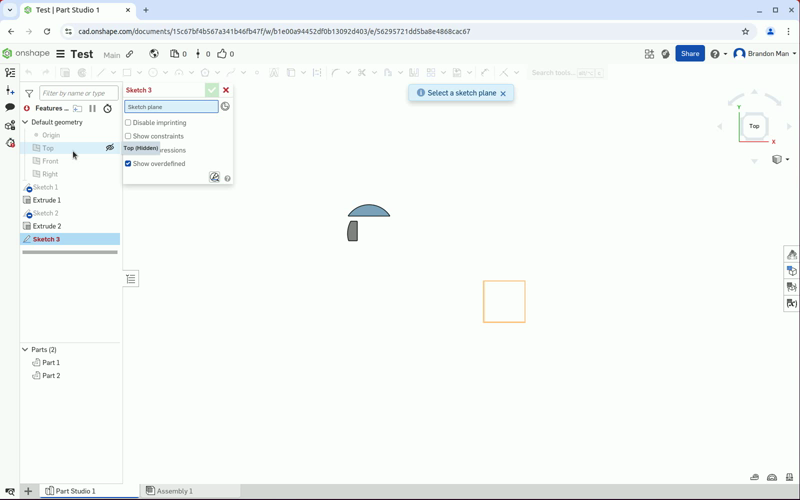
click(73, 150)
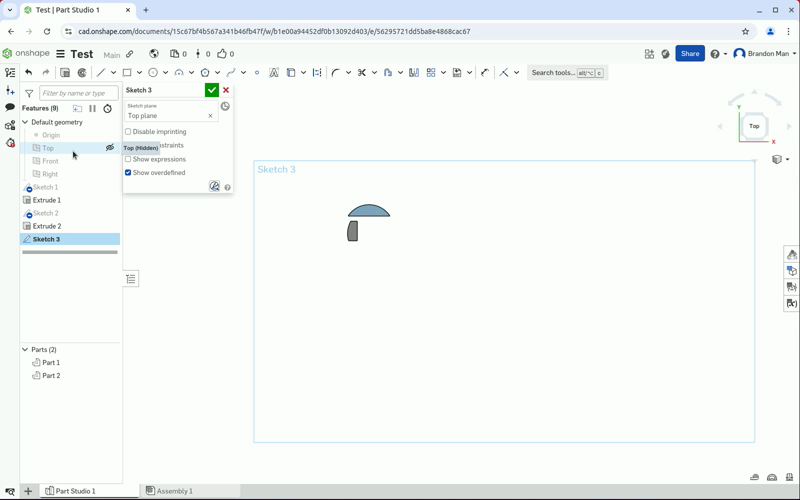
mouse_move(73, 352)
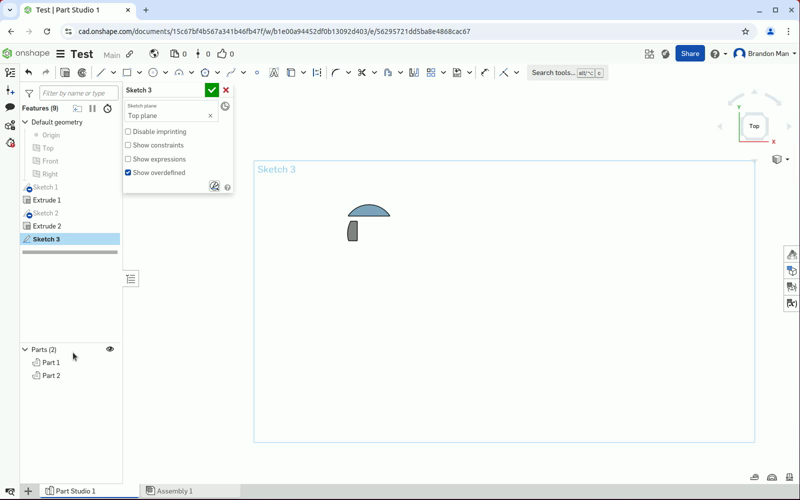
key(y)
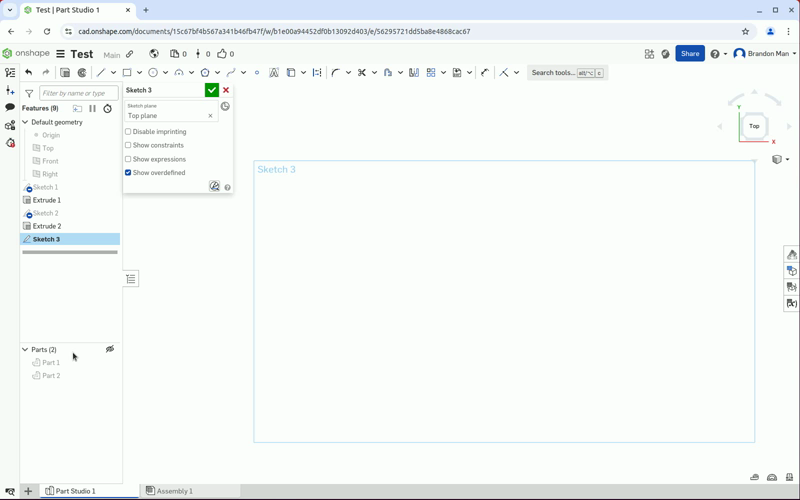
key(a)
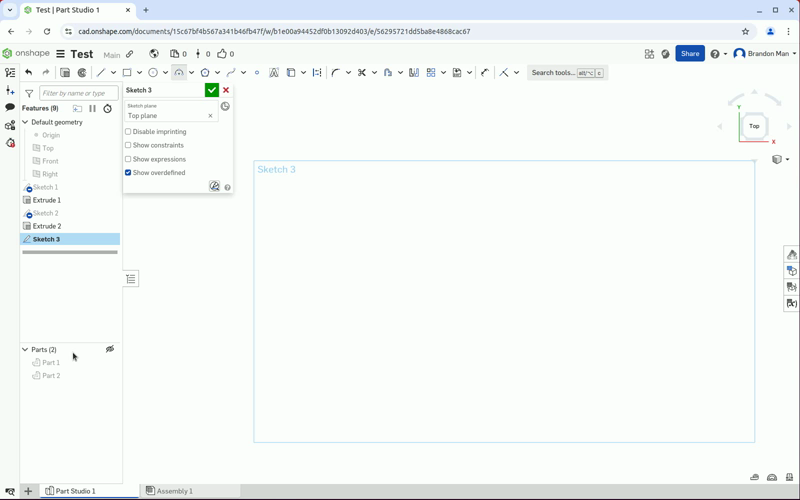
key_down(shift)
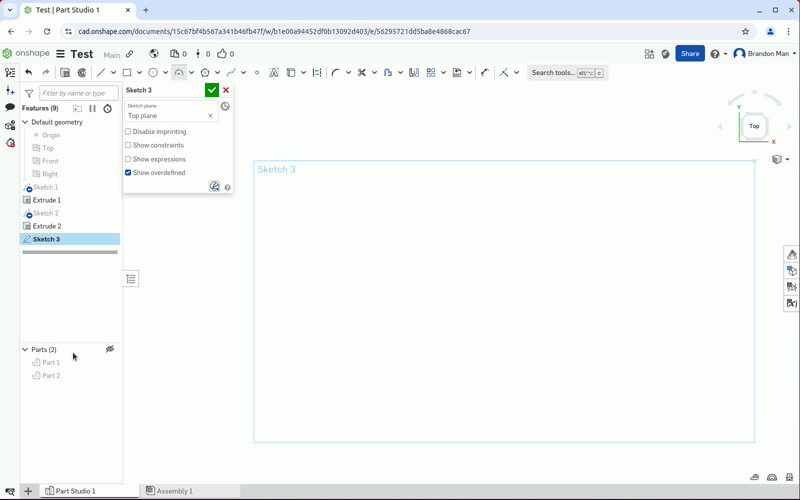
mouse_move(350, 240)
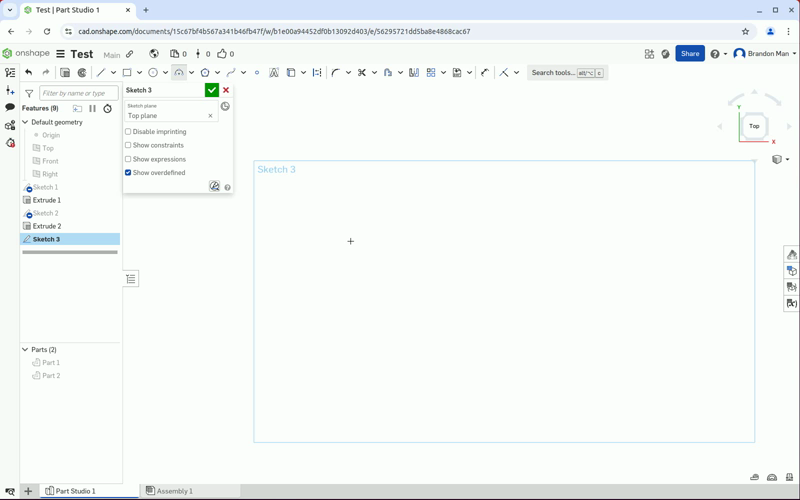
click(350, 240)
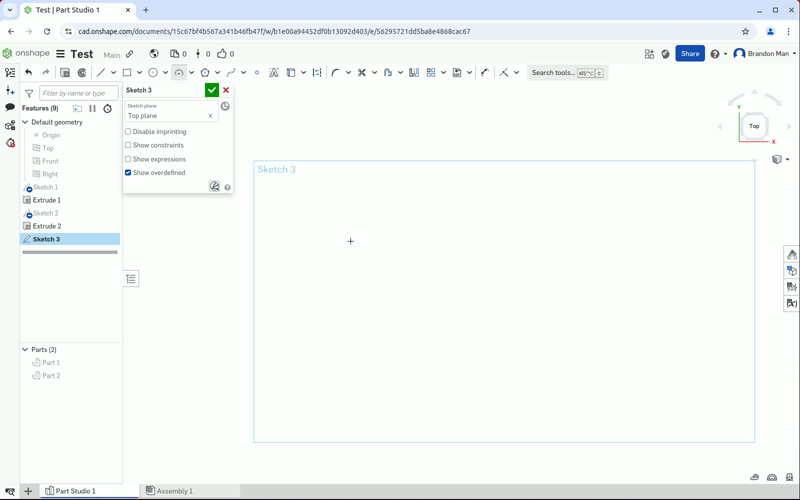
key_up(shift)
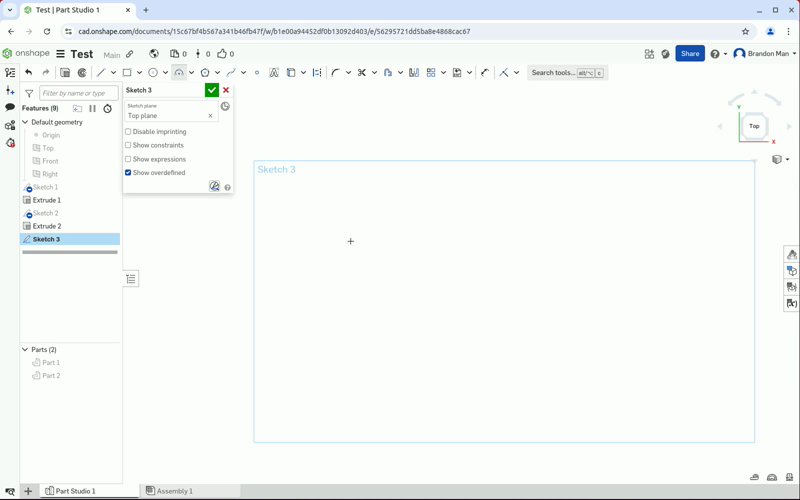
key_down(shift)
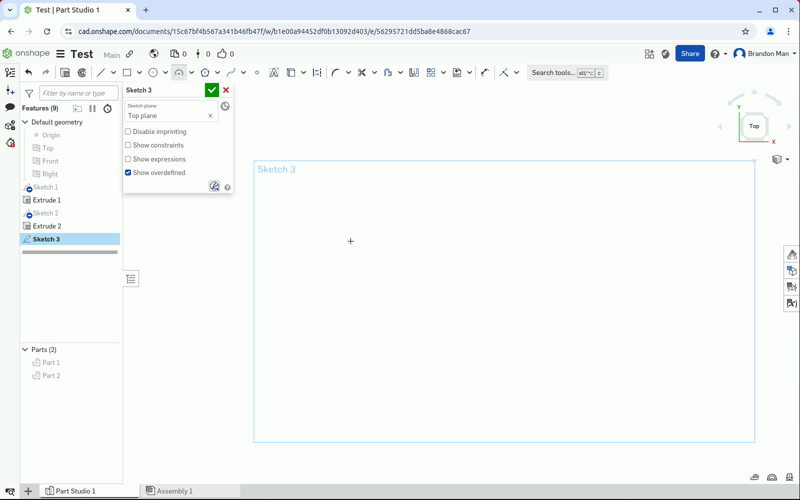
mouse_move(383, 240)
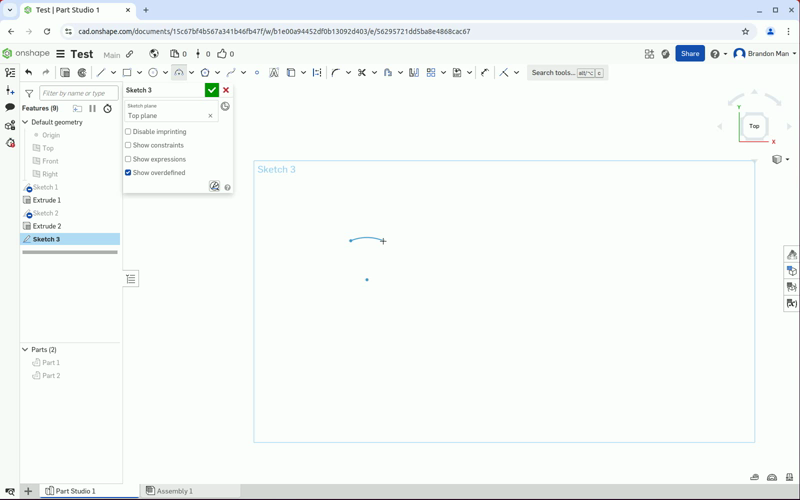
click(383, 240)
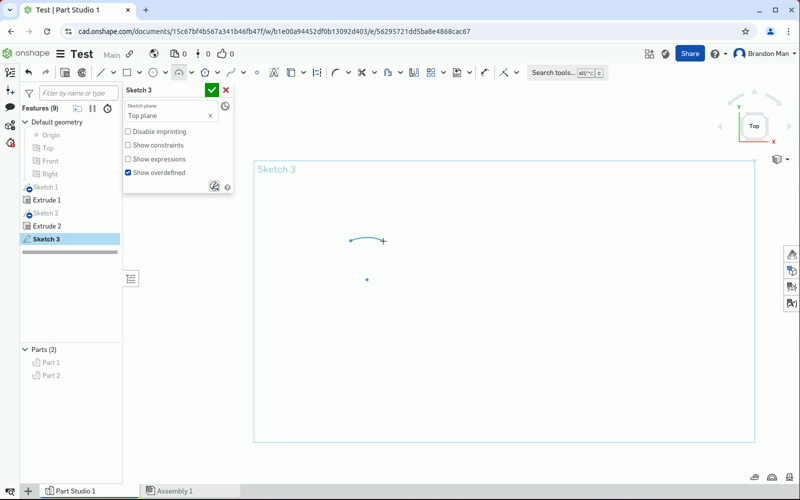
mouse_move(366, 250)
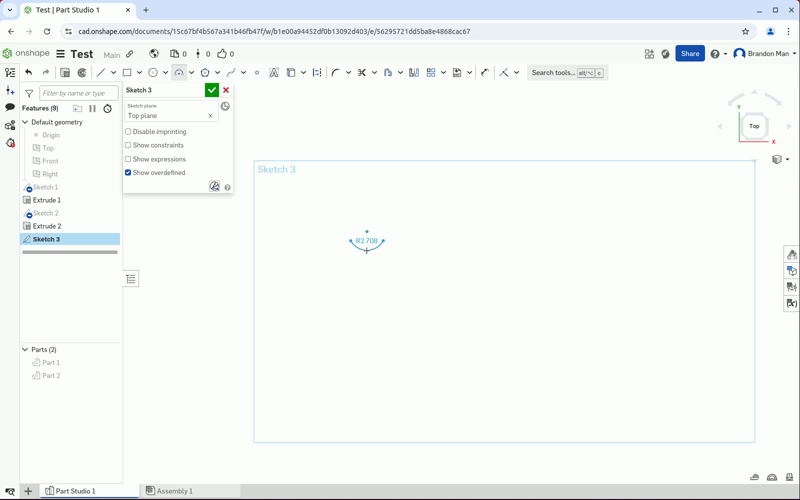
click(366, 250)
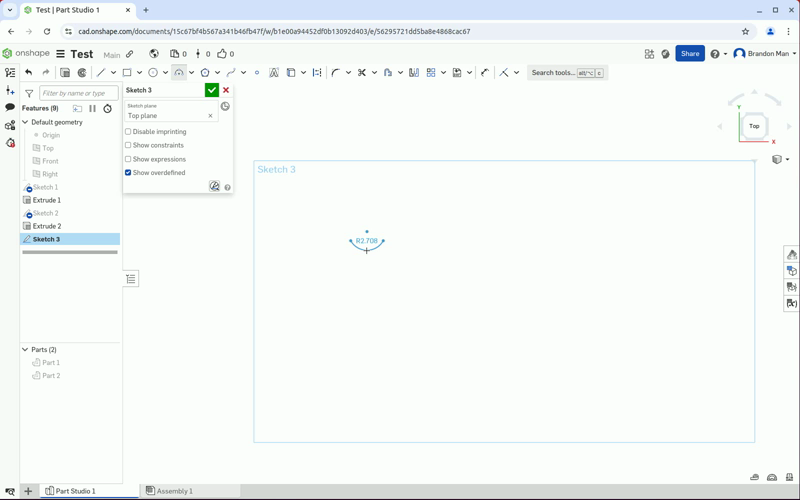
key_up(shift)
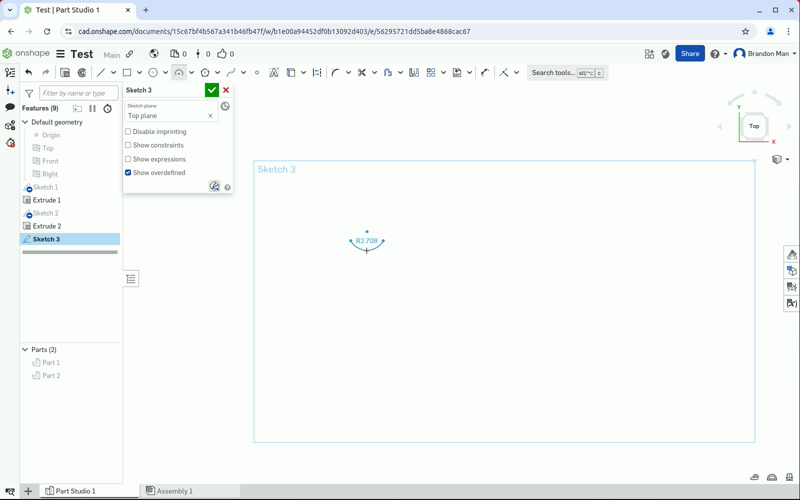
key(esc)
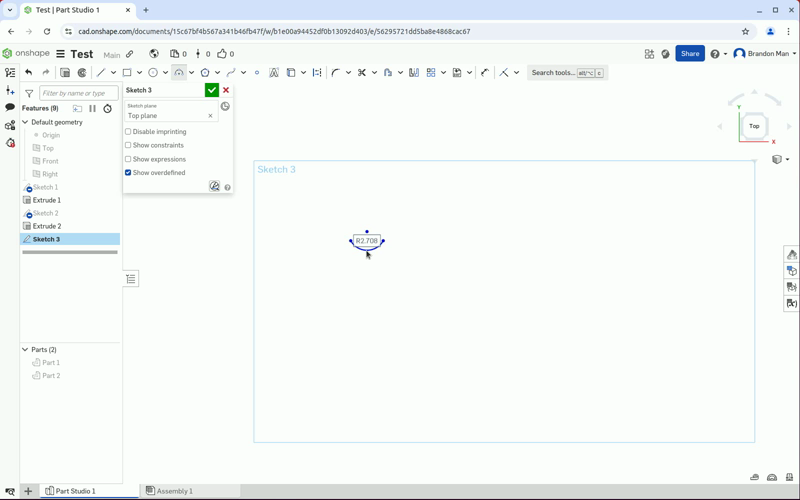
key(l)
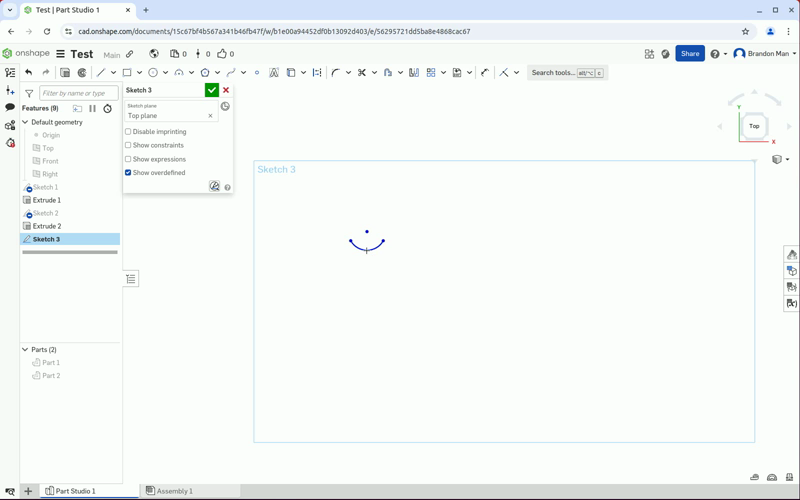
mouse_move(383, 240)
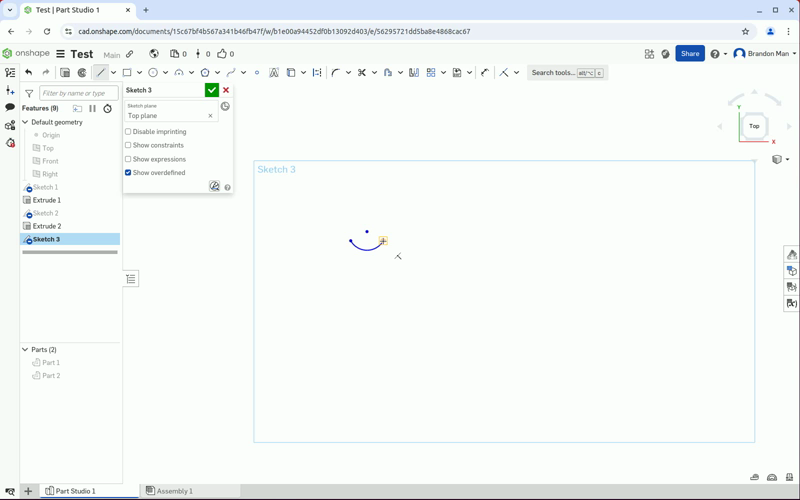
click(383, 240)
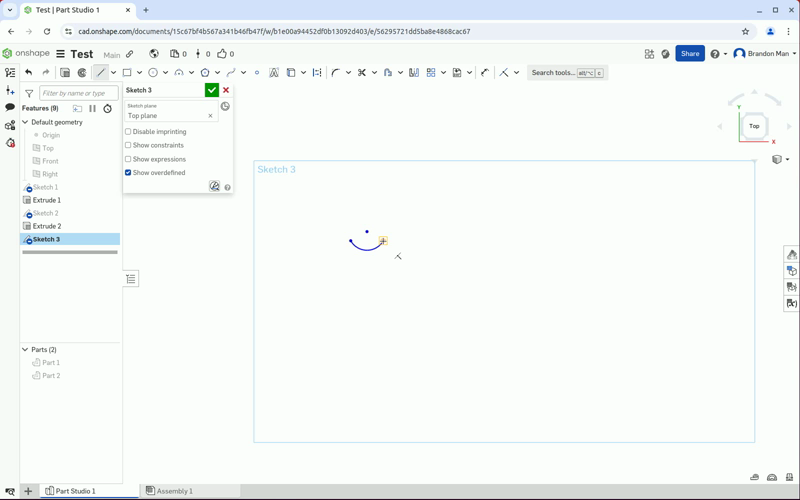
key_down(shift)
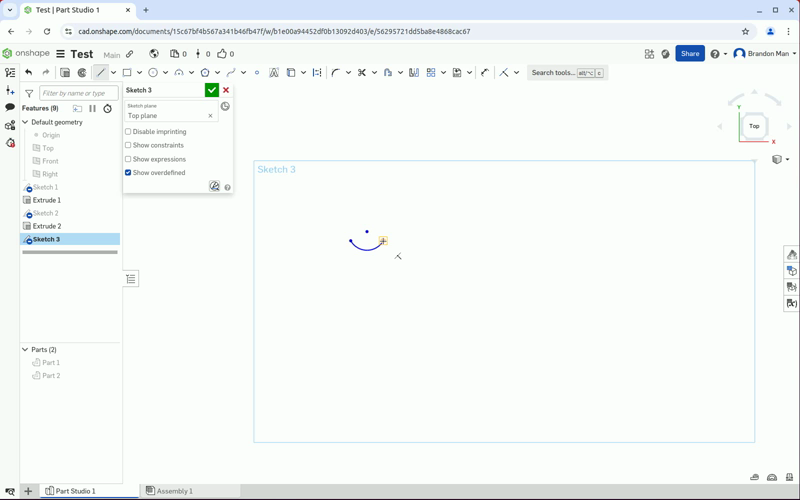
mouse_move(413, 240)
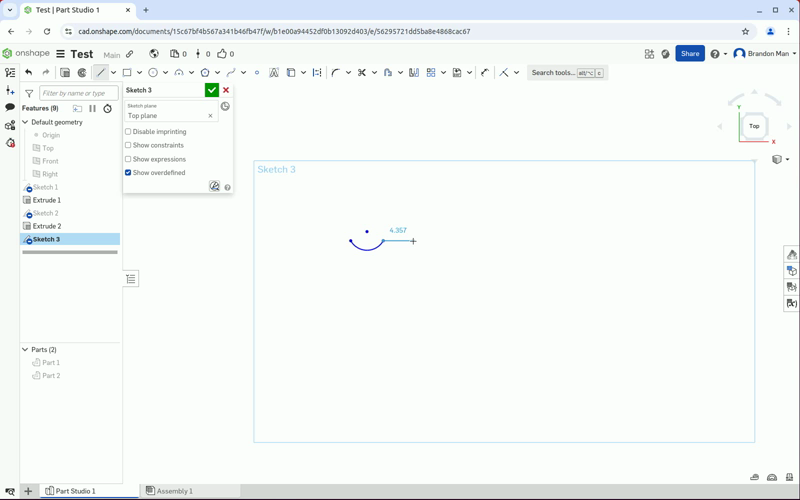
mouse_move(377, 240)
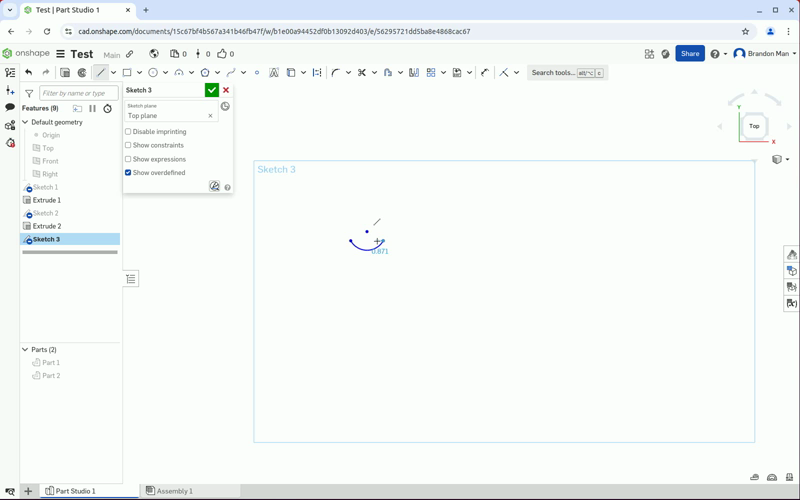
scroll(6)
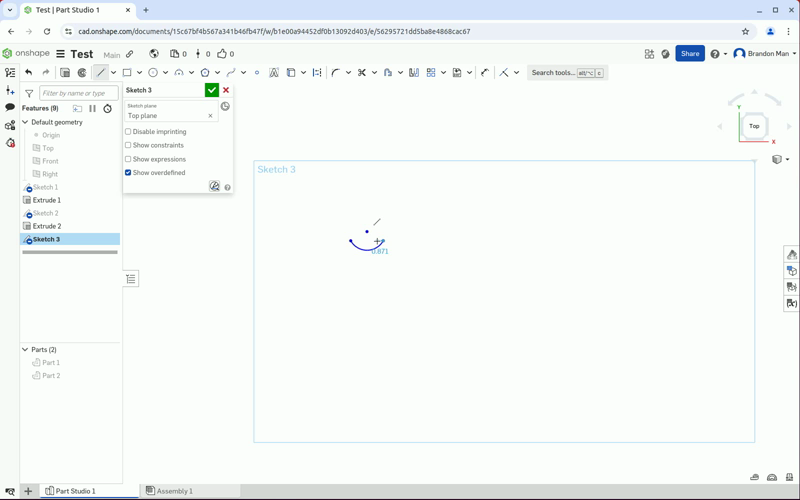
scroll(6)
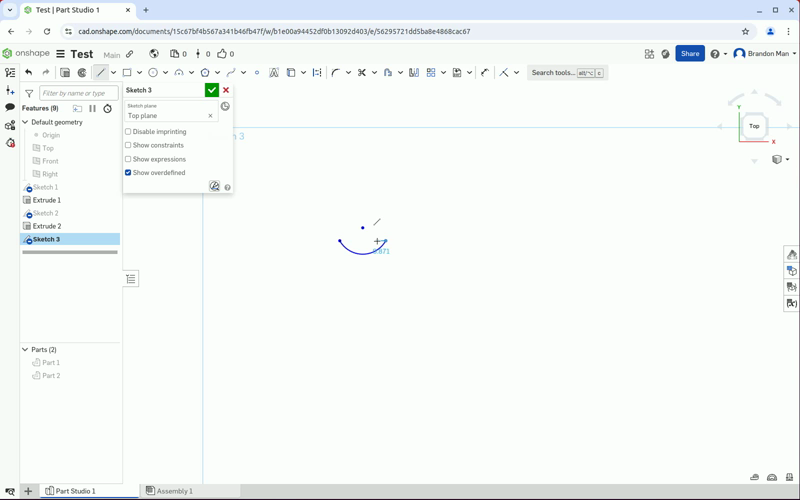
scroll(6)
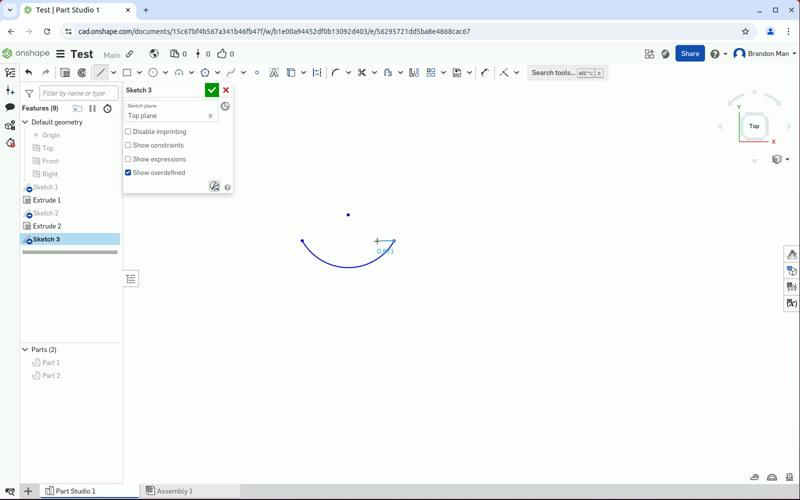
scroll(6)
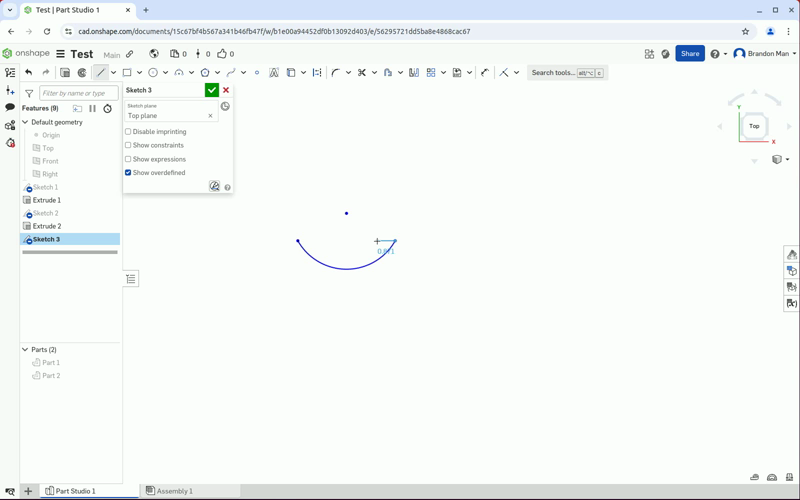
scroll(6)
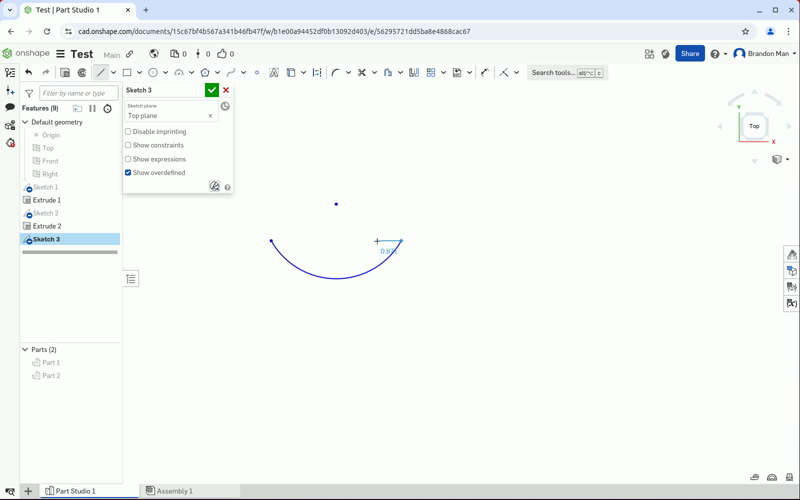
scroll(6)
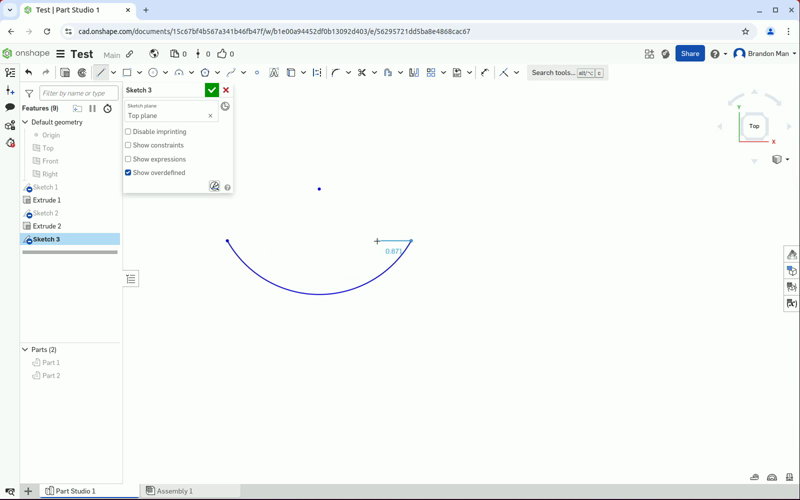
scroll(6)
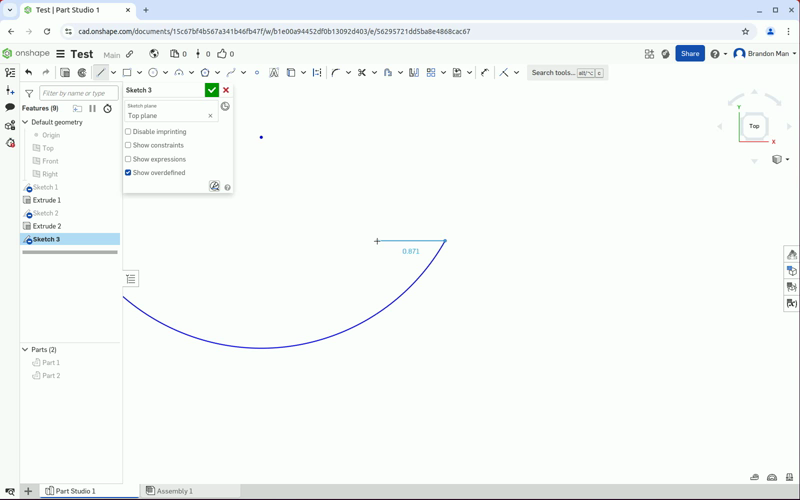
click(377, 240)
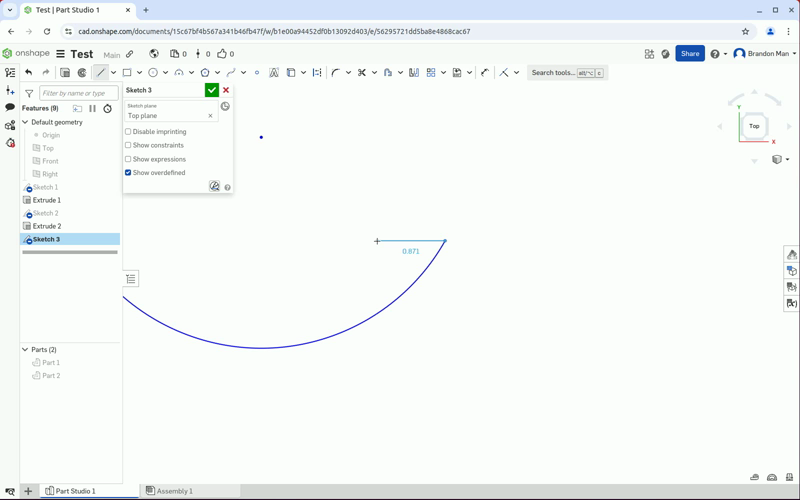
scroll(-6)
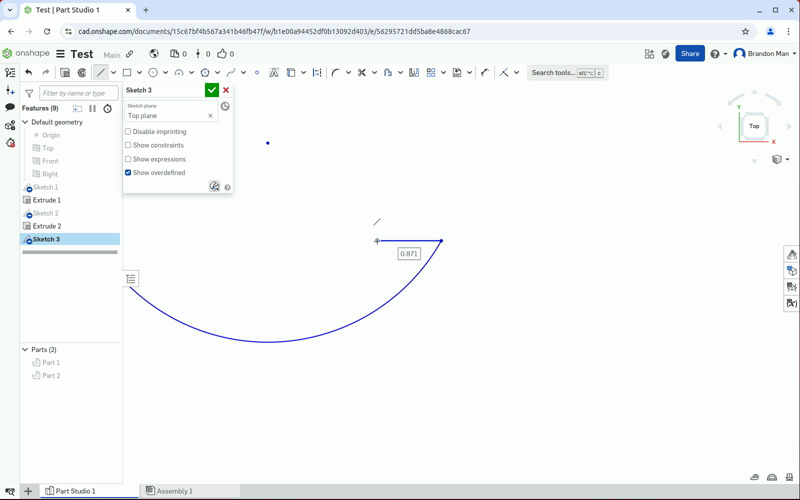
scroll(-6)
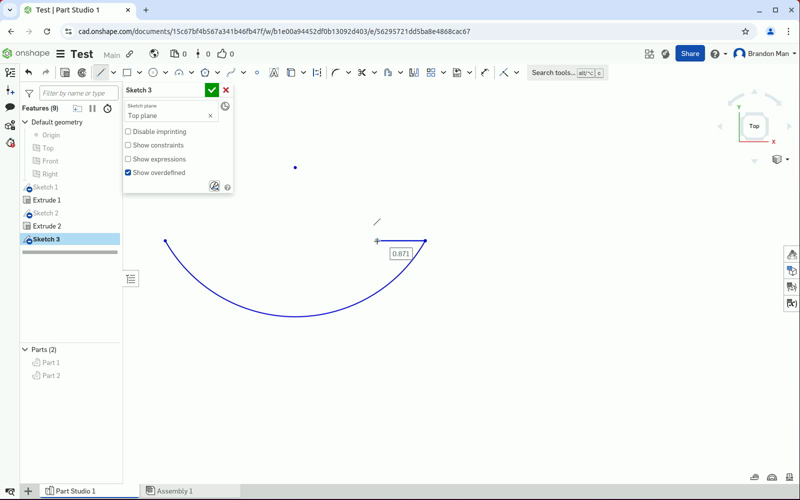
scroll(-6)
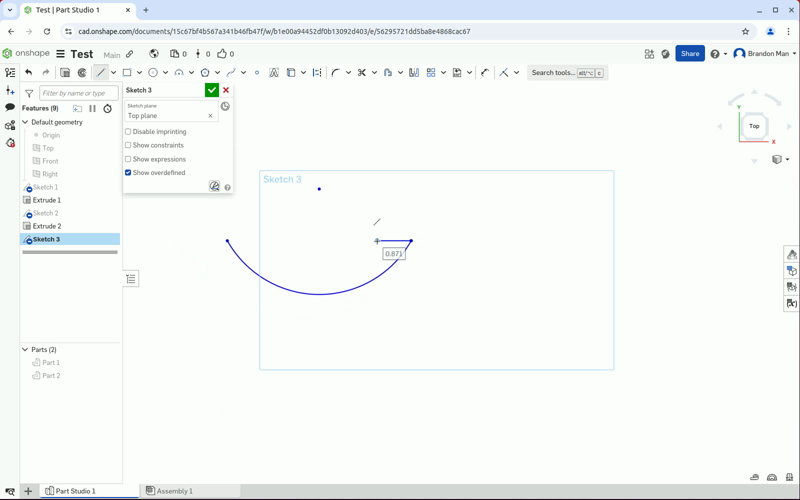
scroll(-6)
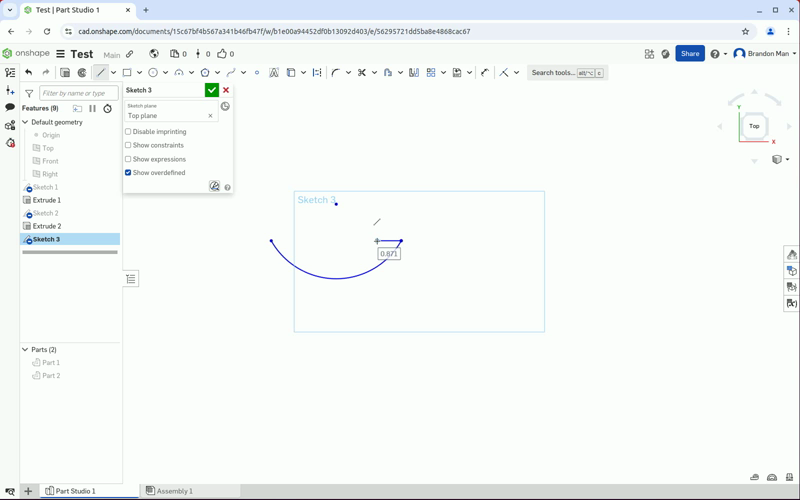
scroll(-6)
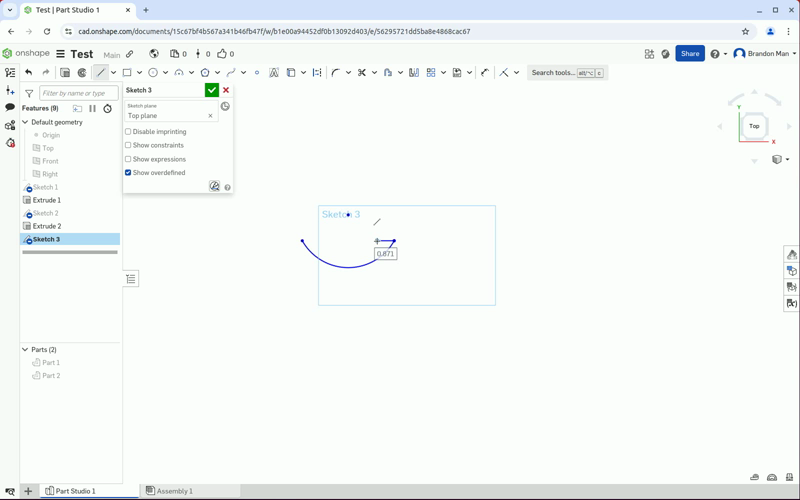
scroll(-6)
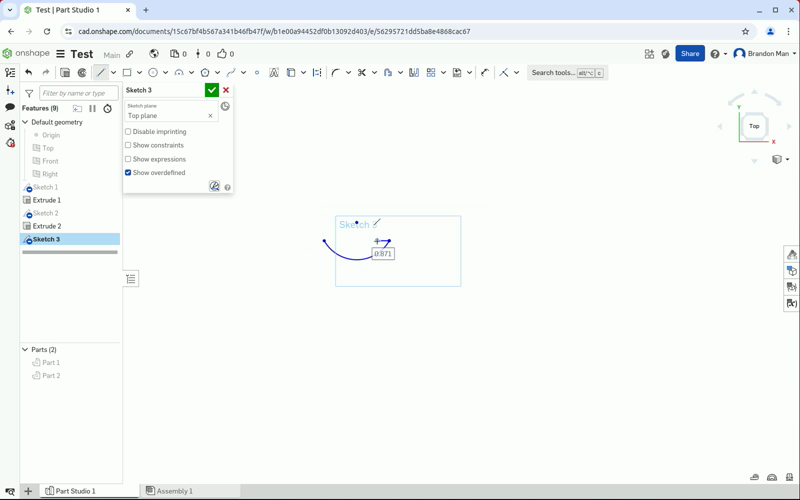
scroll(-6)
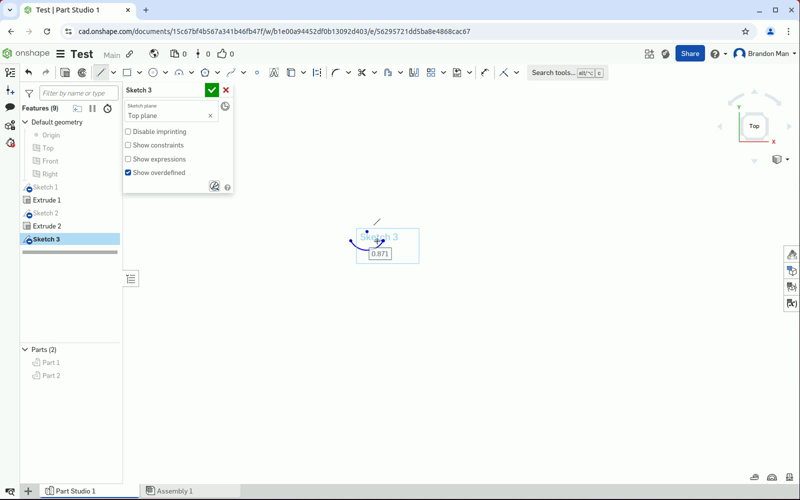
key_up(shift)
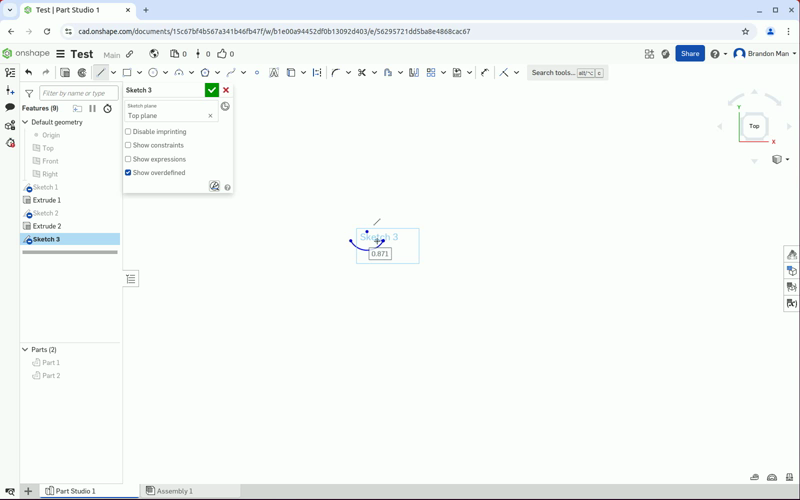
key_down(shift)
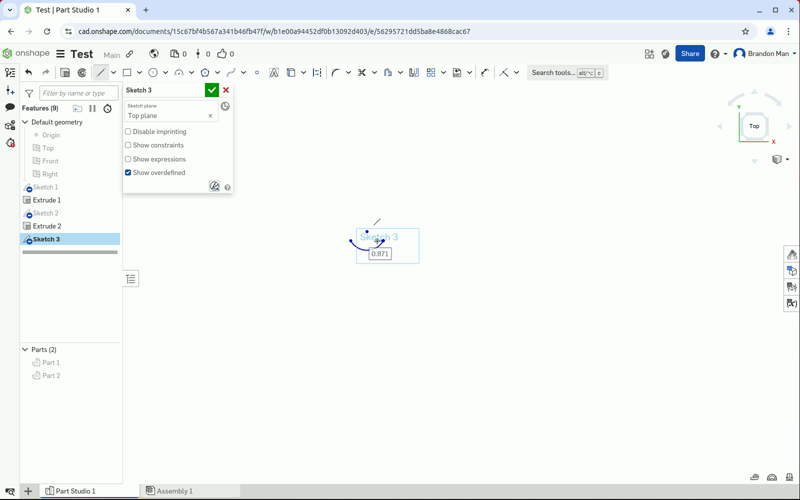
mouse_move(407, 240)
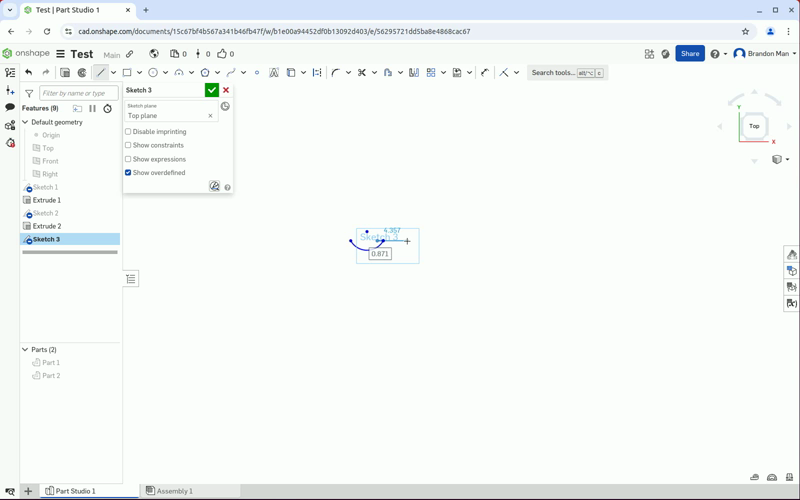
mouse_move(357, 240)
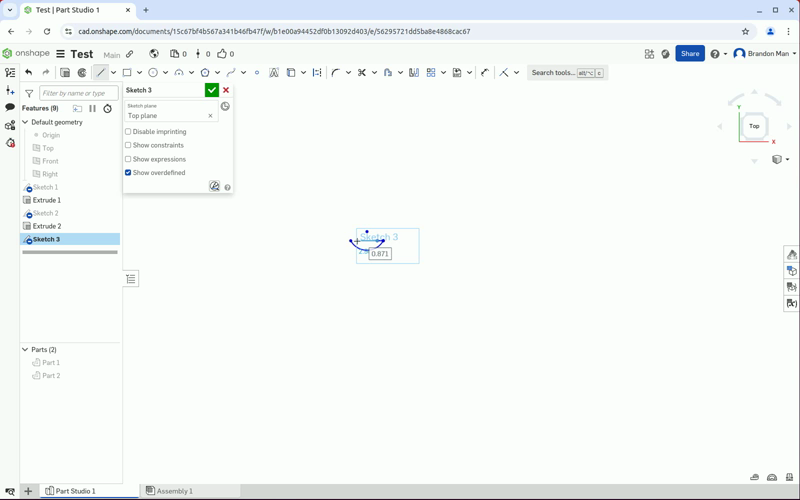
click(357, 240)
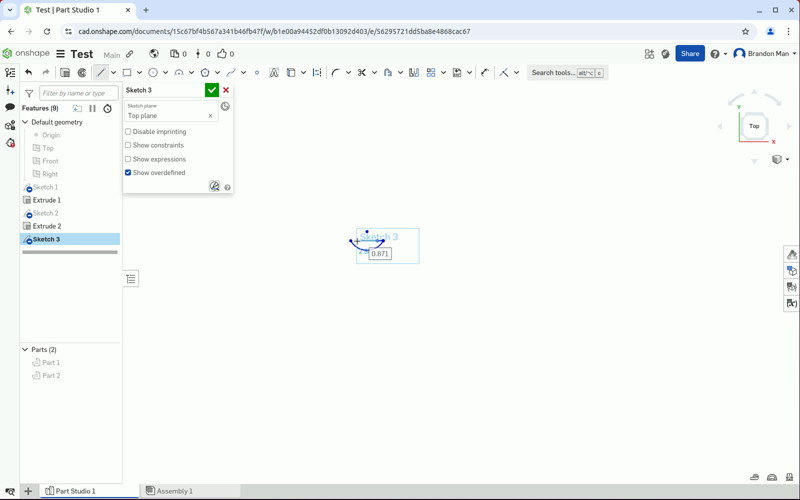
key_up(shift)
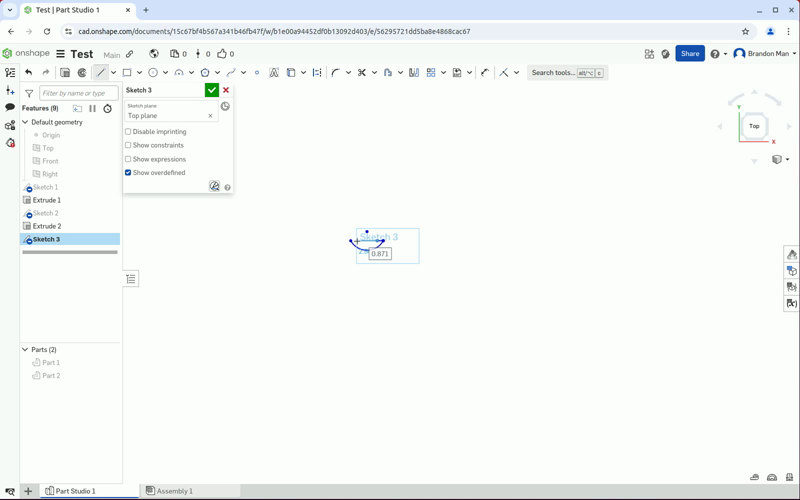
mouse_move(387, 240)
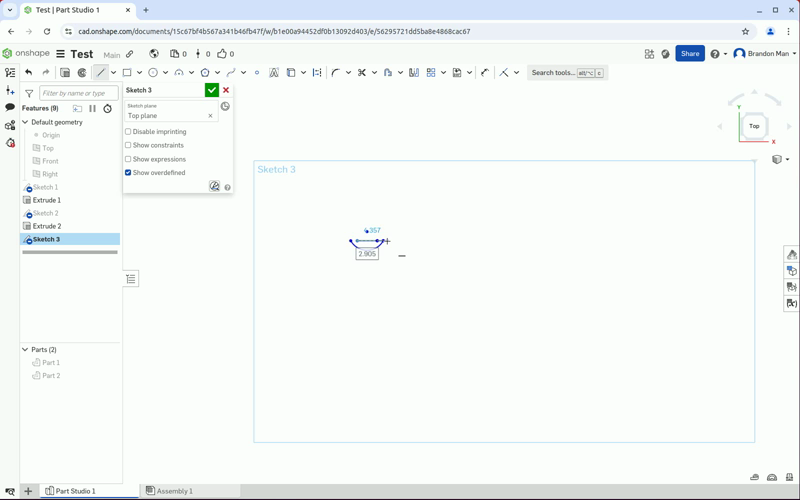
key_down(shift)
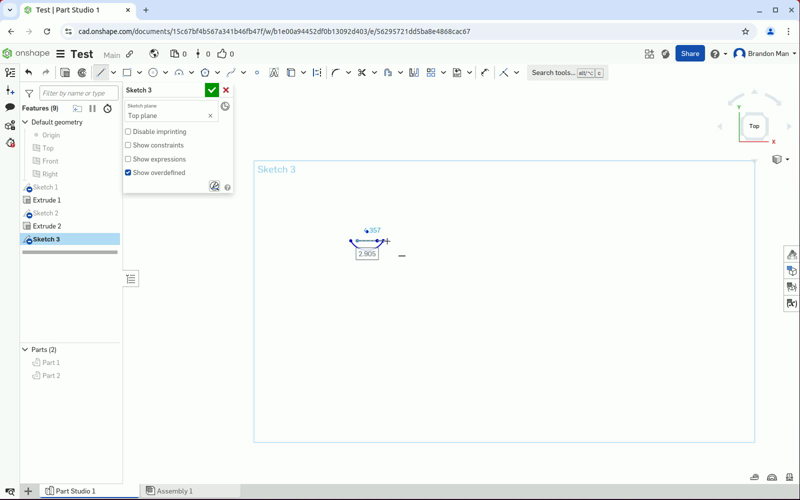
mouse_move(350, 240)
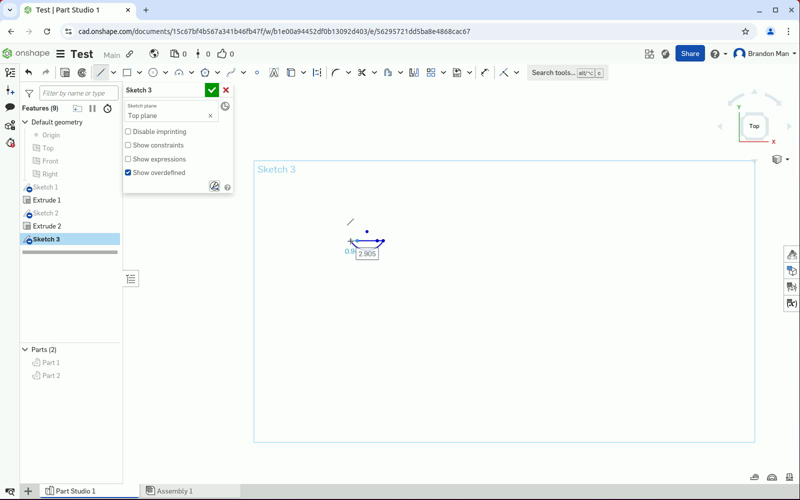
scroll(6)
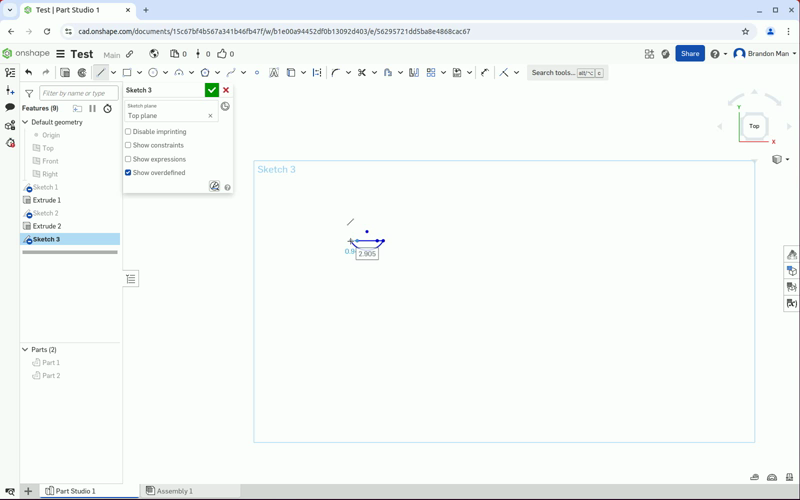
scroll(6)
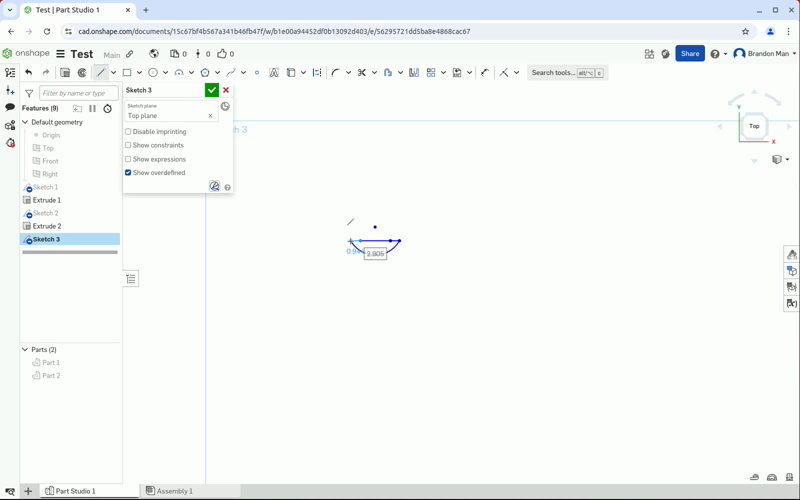
scroll(6)
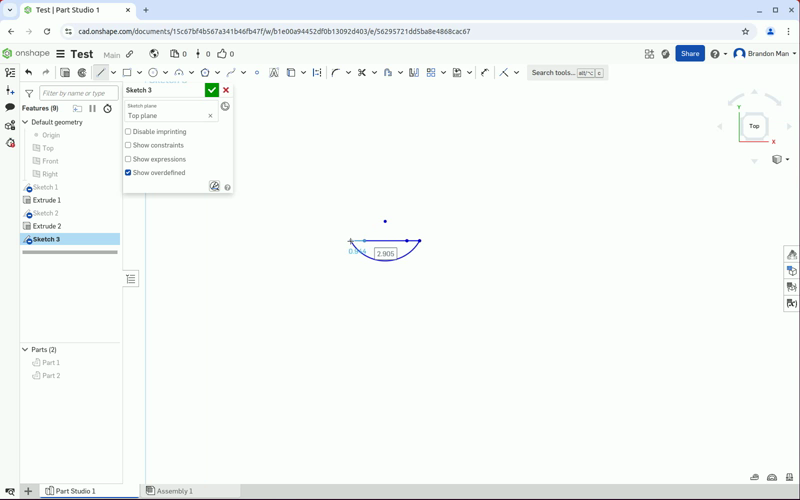
scroll(6)
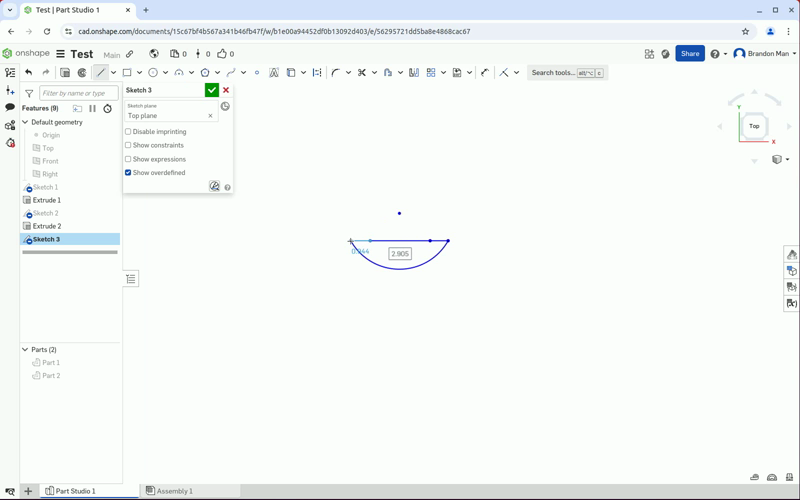
scroll(6)
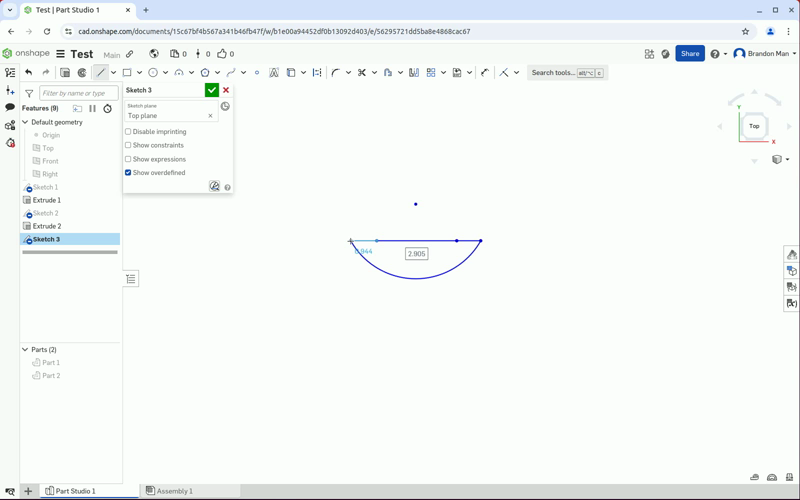
scroll(6)
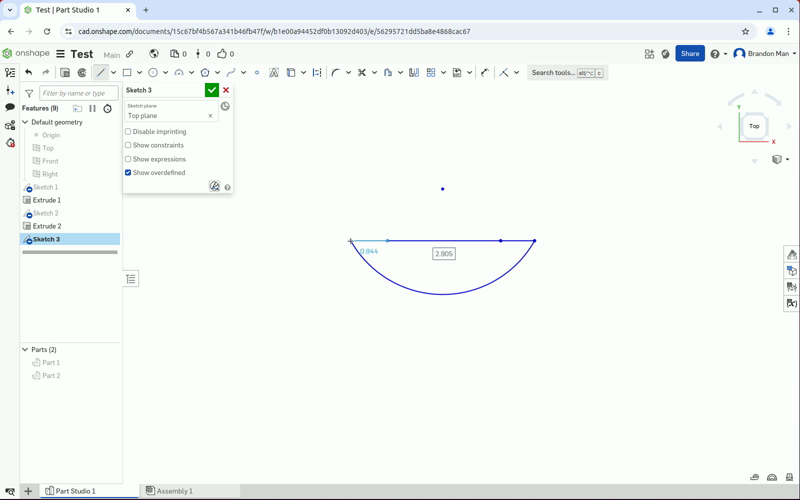
scroll(6)
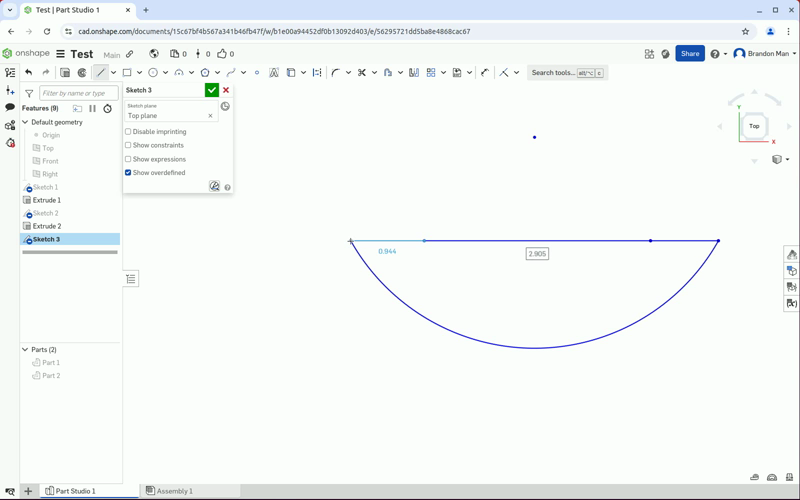
key_up(shift)
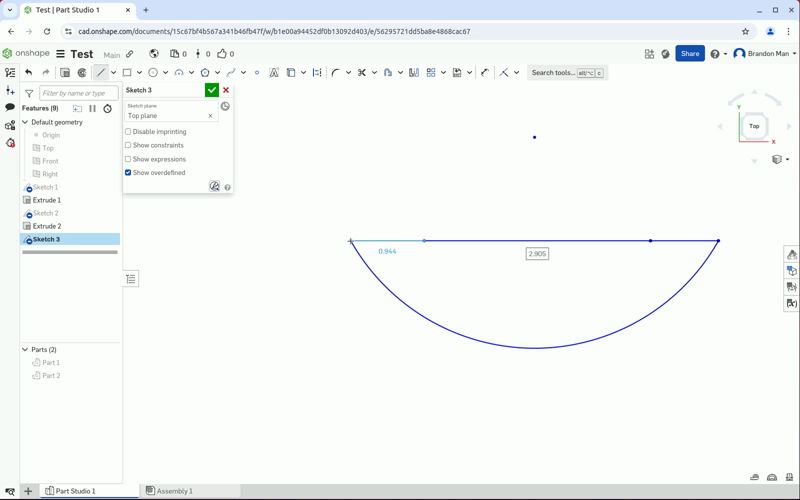
click(350, 240)
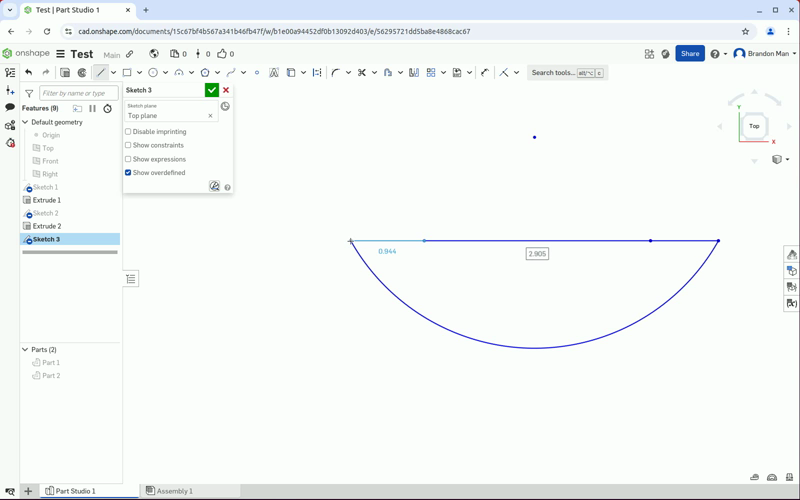
scroll(-6)
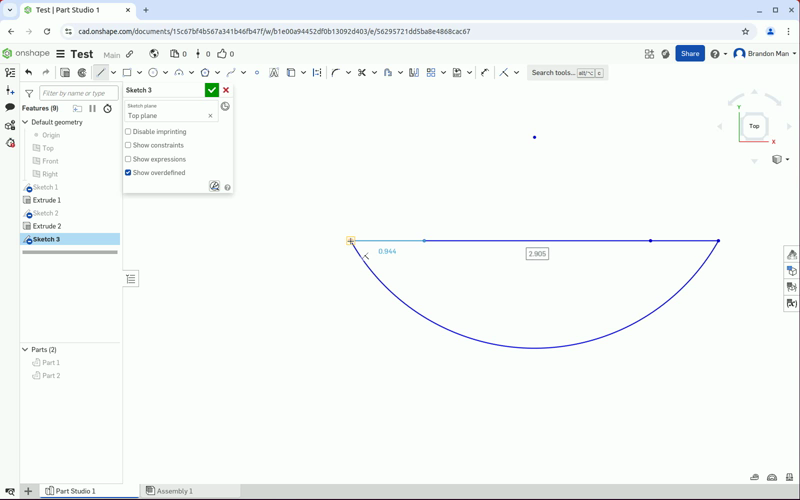
scroll(-6)
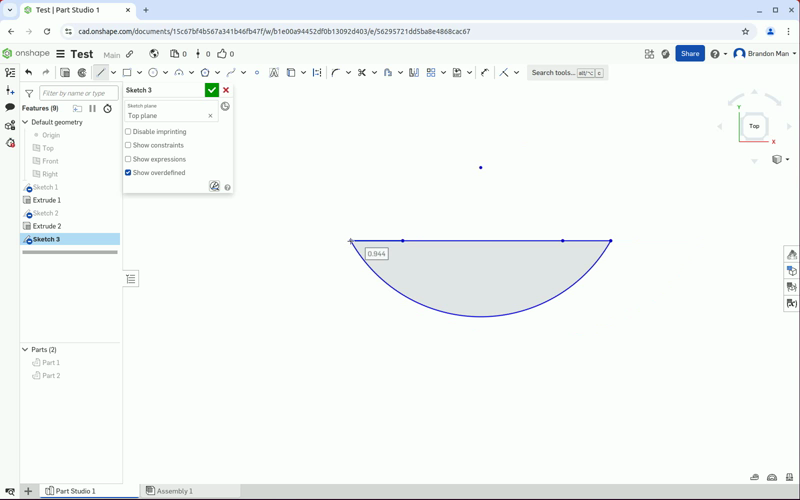
scroll(-6)
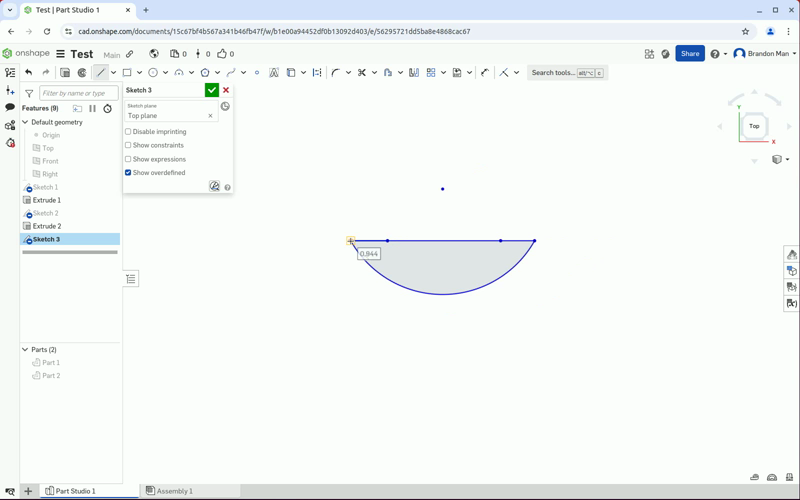
scroll(-6)
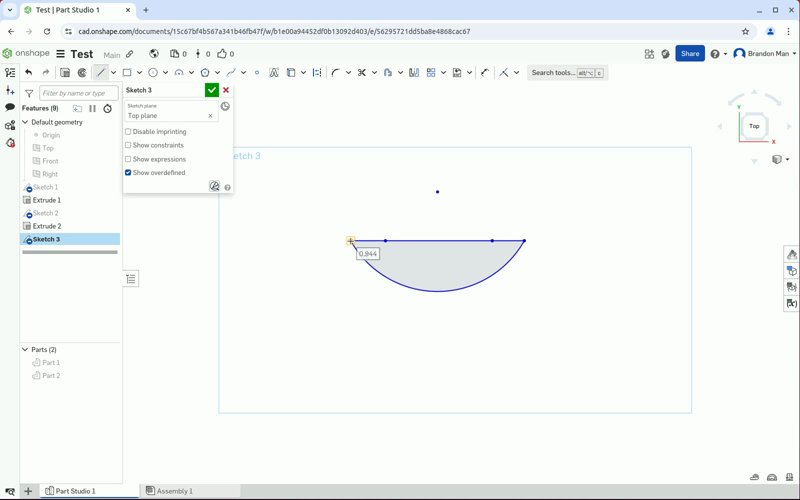
scroll(-6)
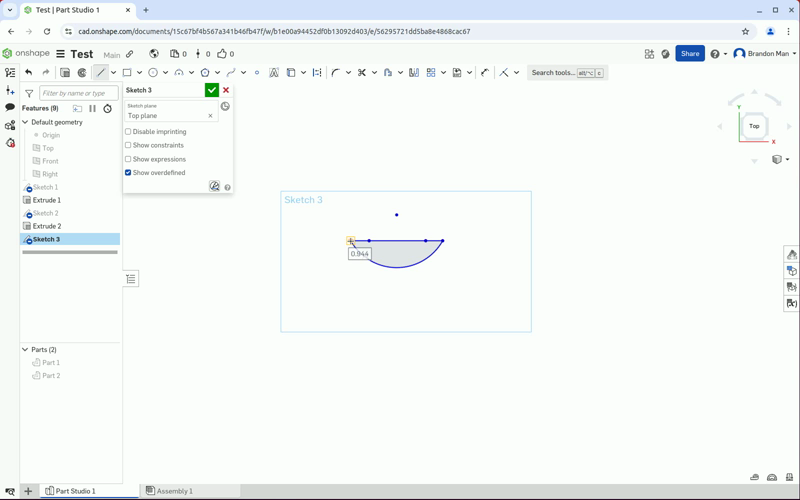
scroll(-6)
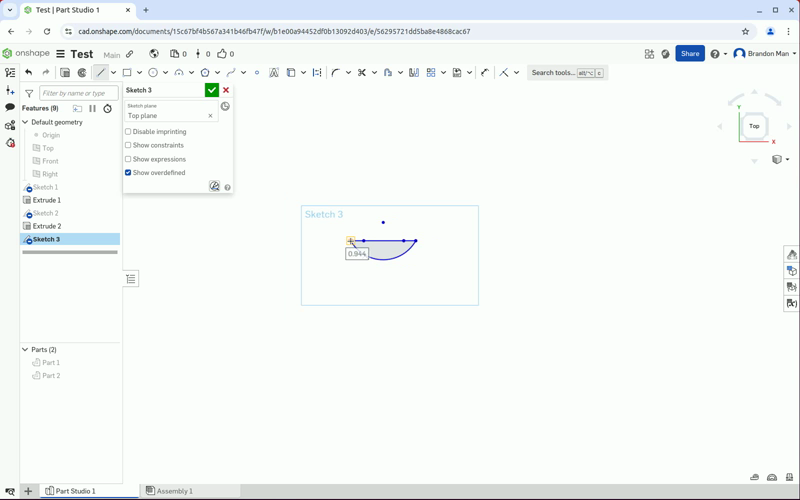
scroll(-6)
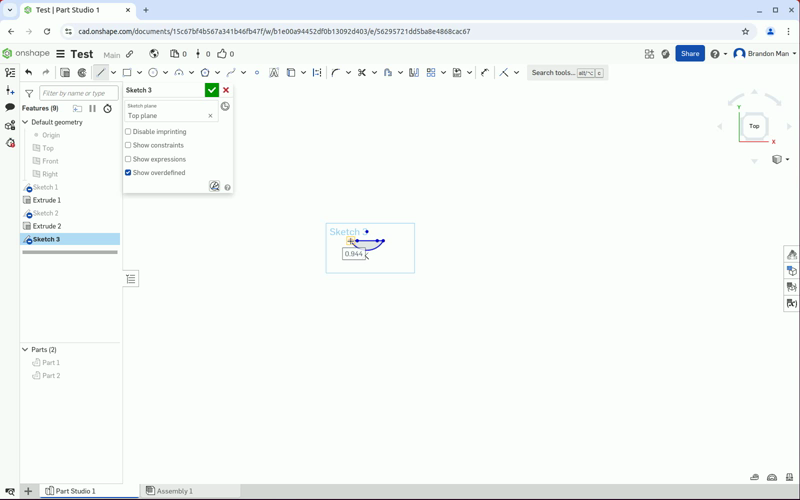
key(esc)
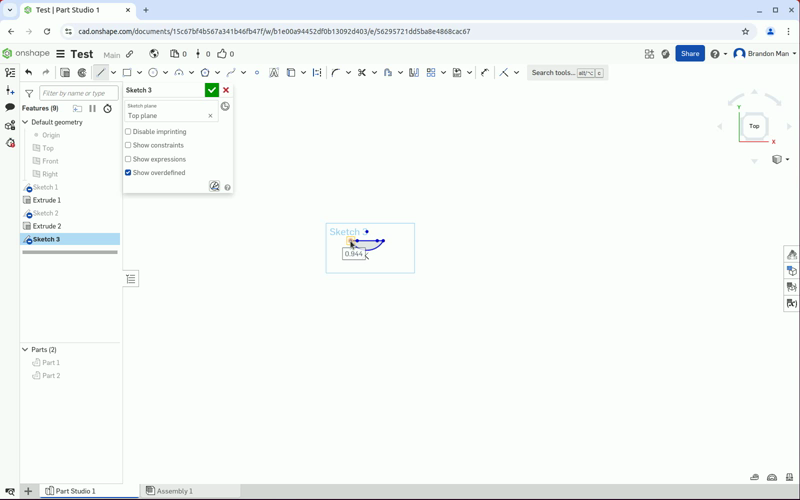
mouse_move(376, 246)
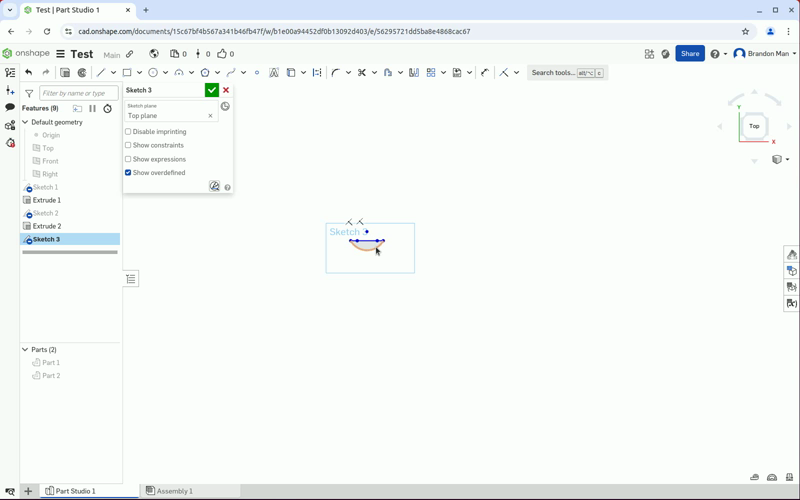
scroll(6)
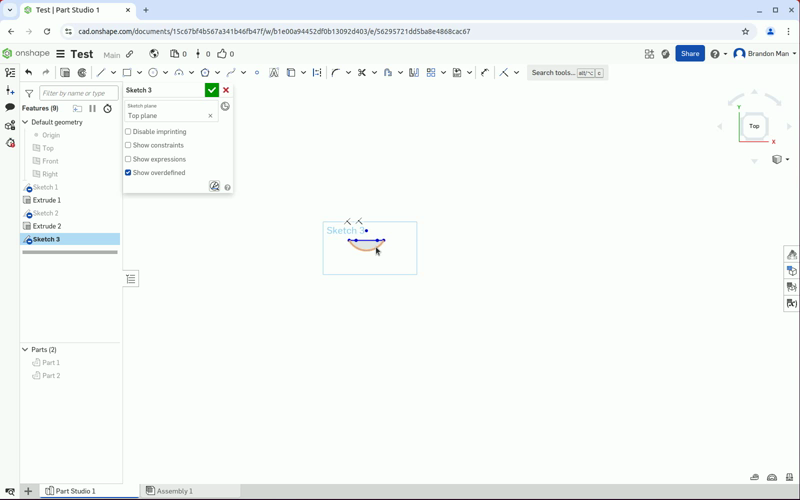
scroll(6)
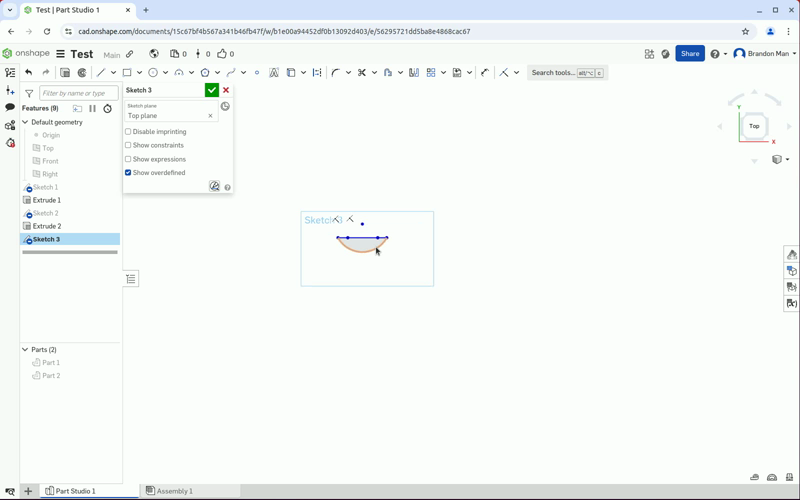
scroll(6)
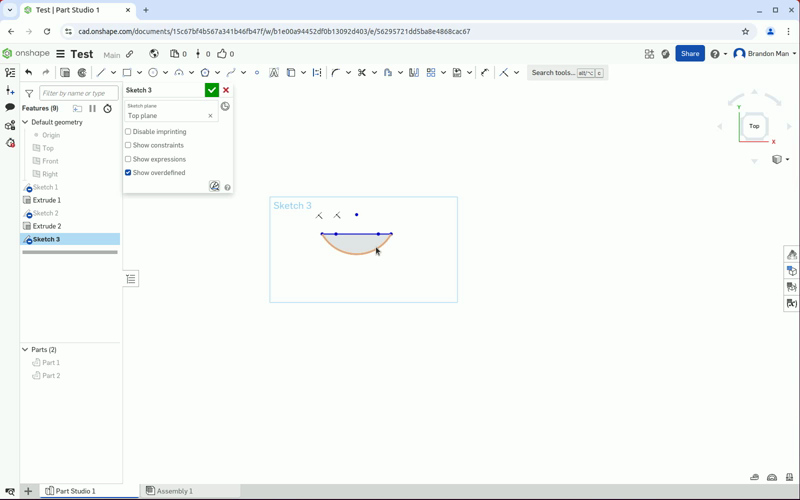
scroll(6)
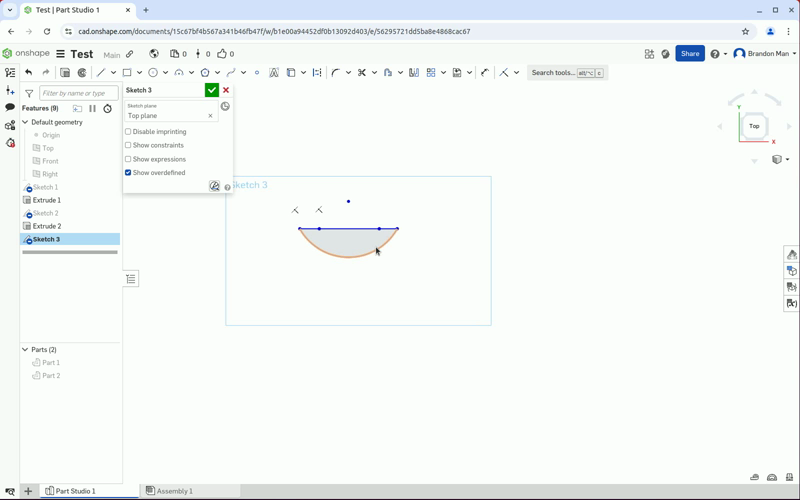
scroll(6)
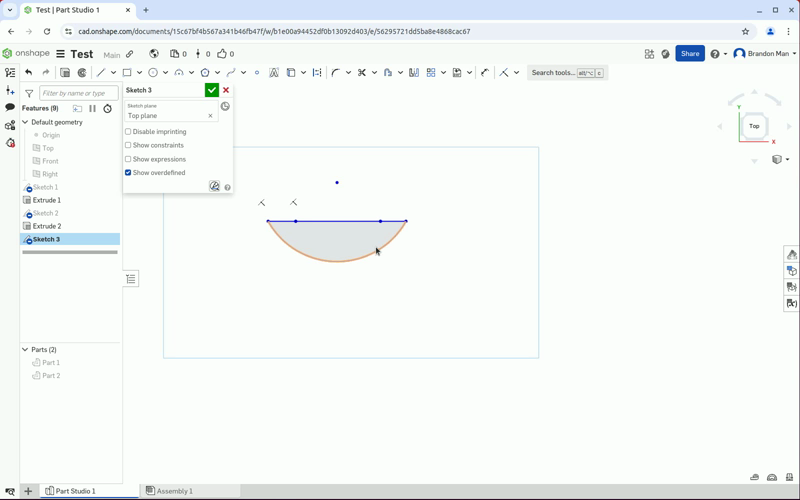
scroll(6)
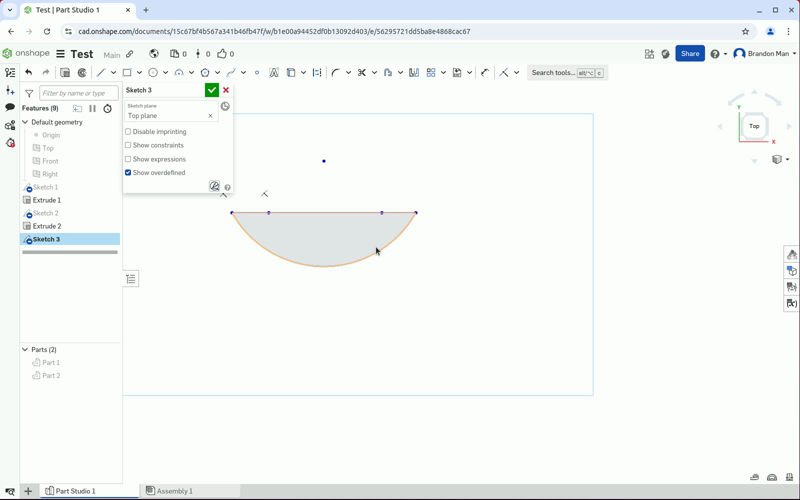
scroll(6)
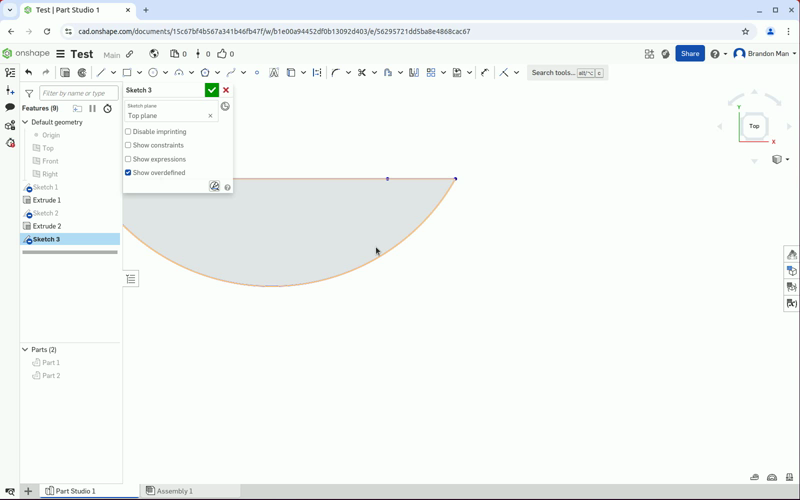
click(376, 246)
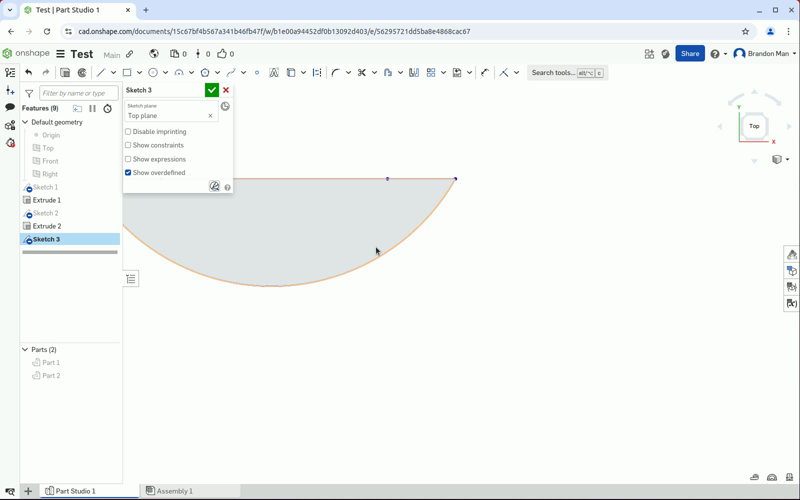
scroll(-6)
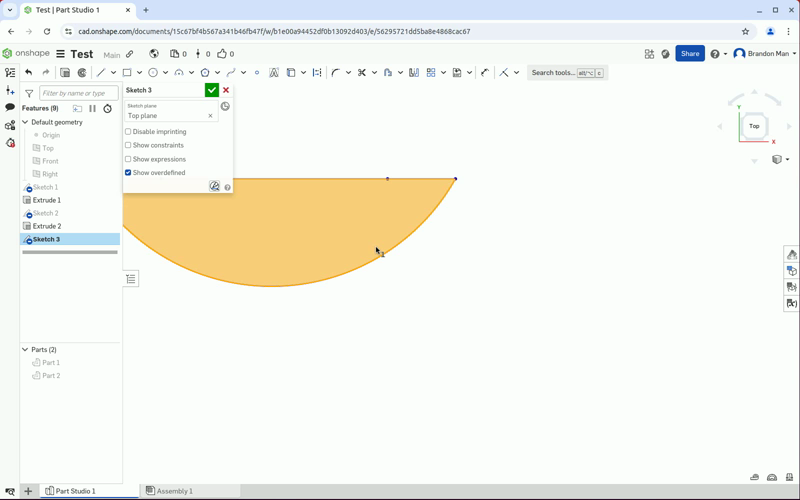
scroll(-6)
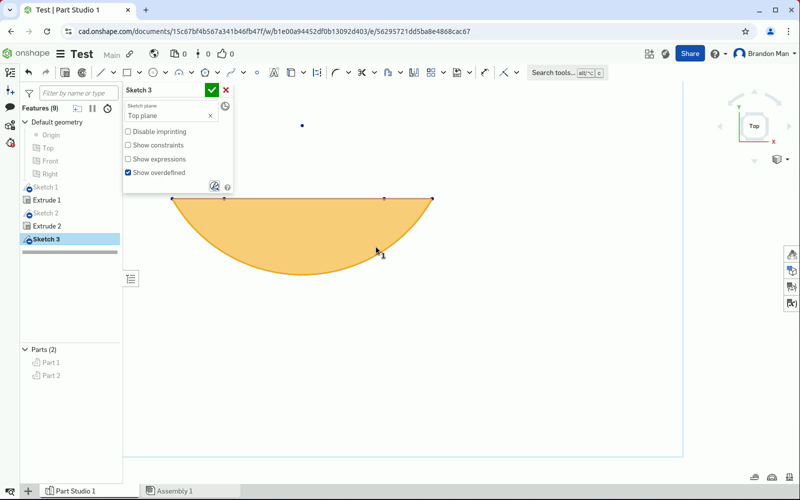
scroll(-6)
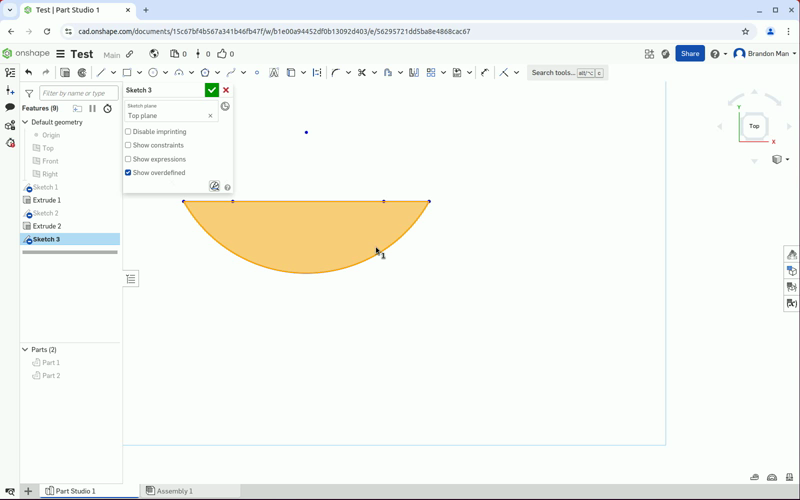
scroll(-6)
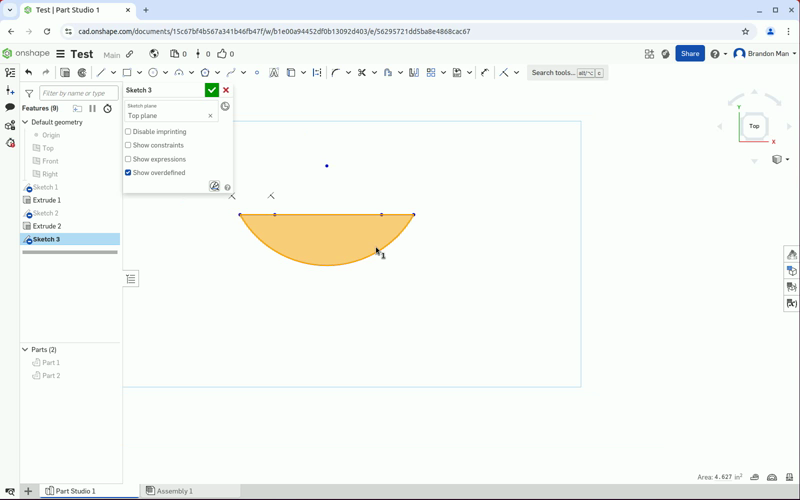
scroll(-6)
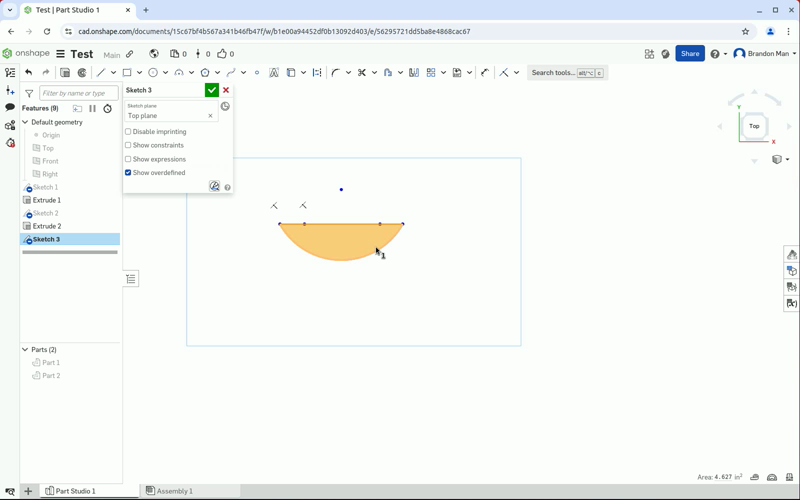
scroll(-6)
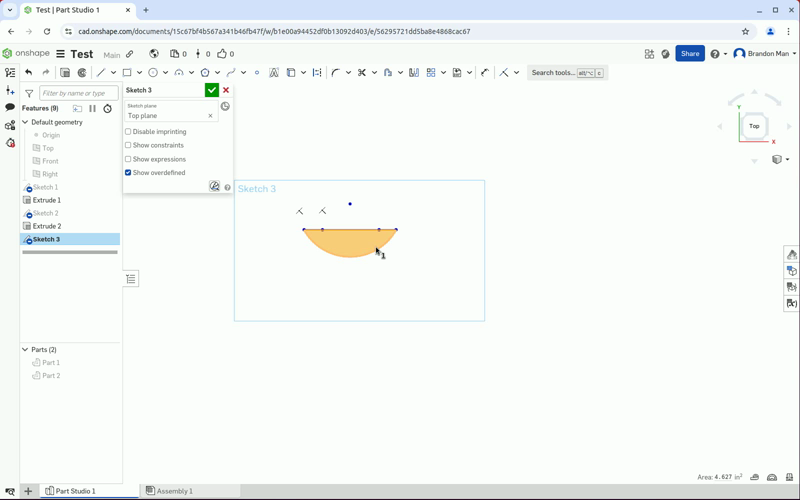
scroll(-6)
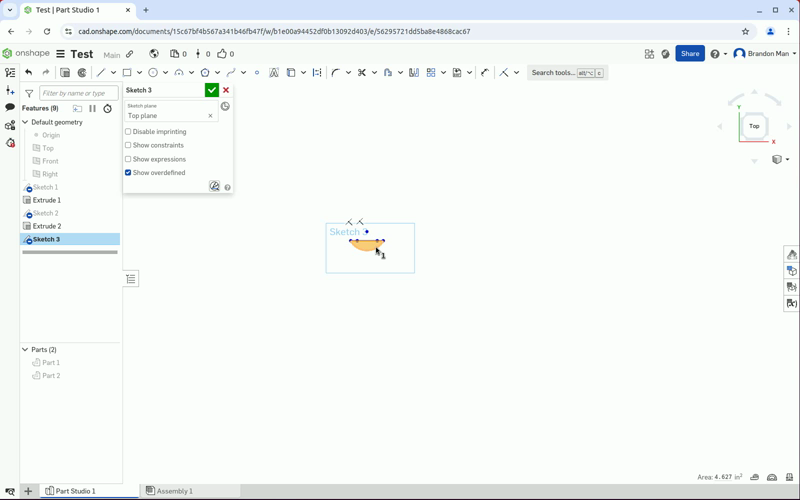
mouse_move(73, 352)
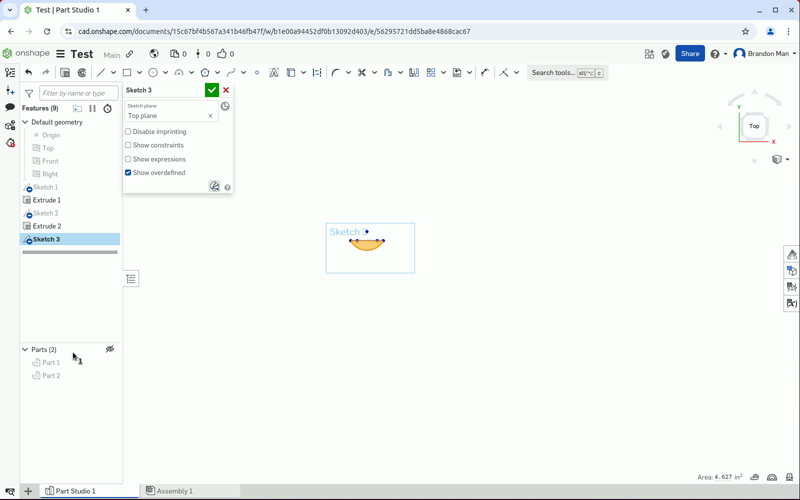
key(shift+y)
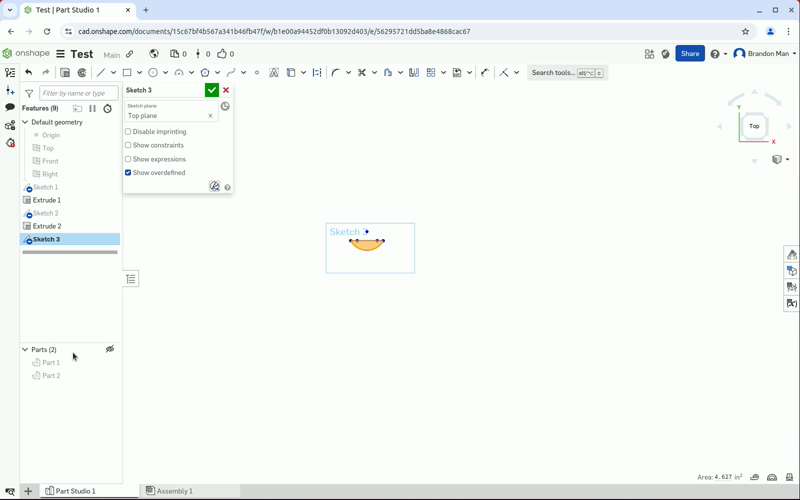
key(shift+e)
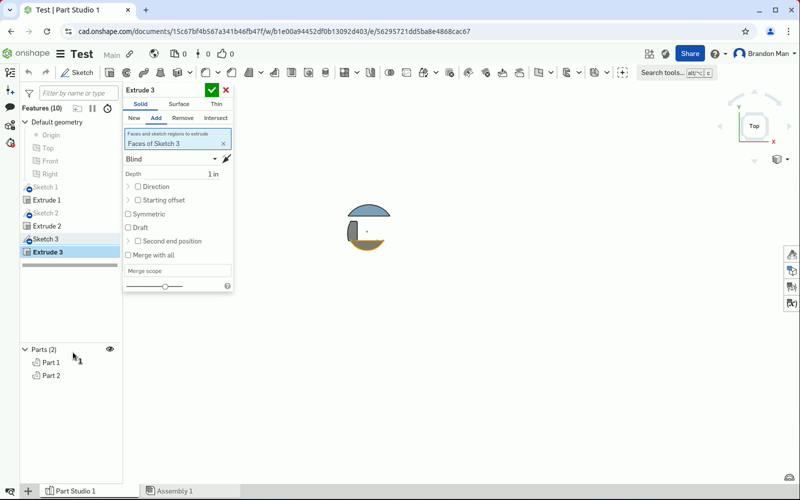
mouse_move(143, 106)
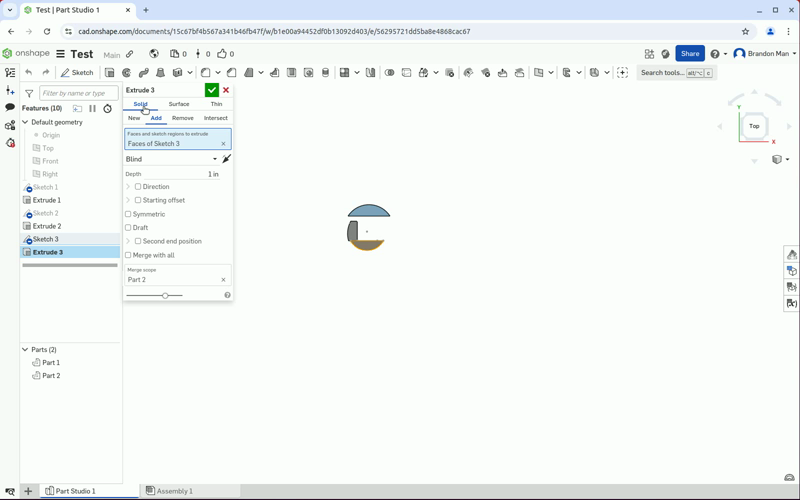
click(143, 106)
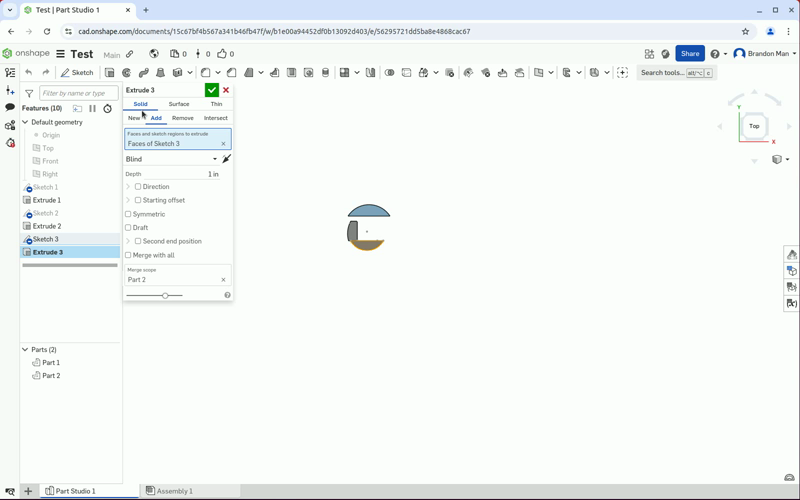
mouse_move(137, 120)
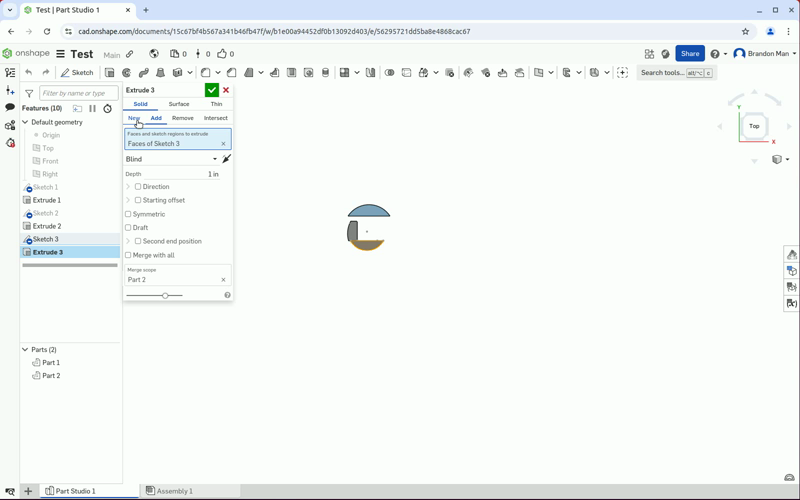
click(137, 120)
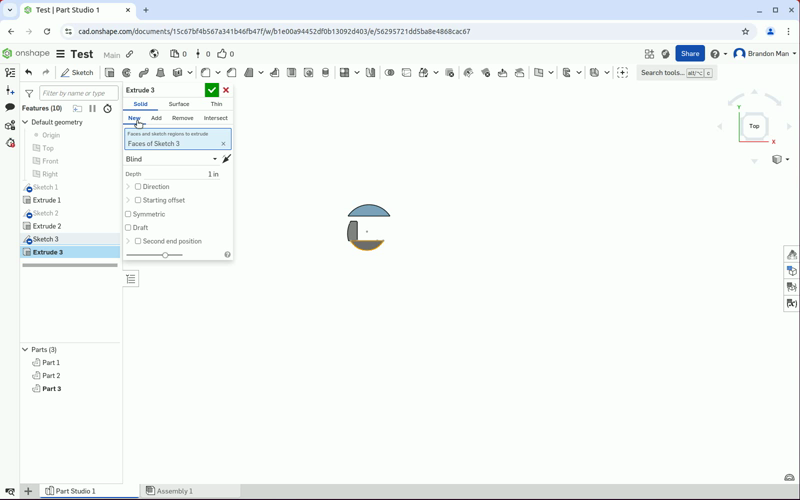
key(tab, 4)
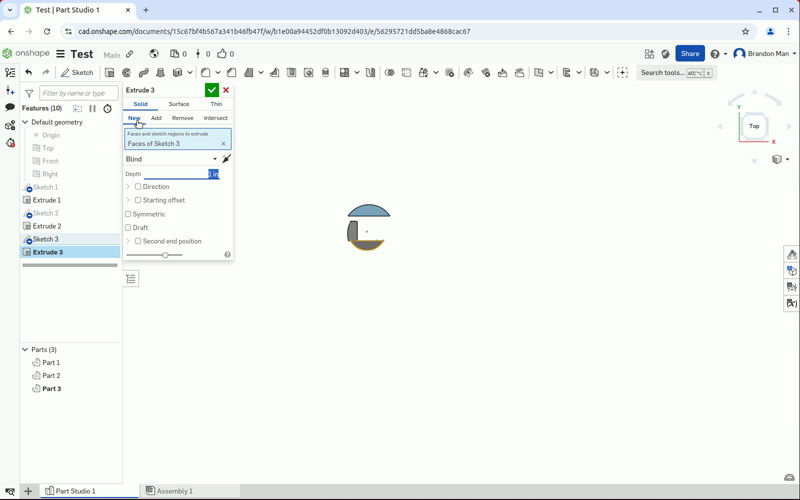
text(4.574)
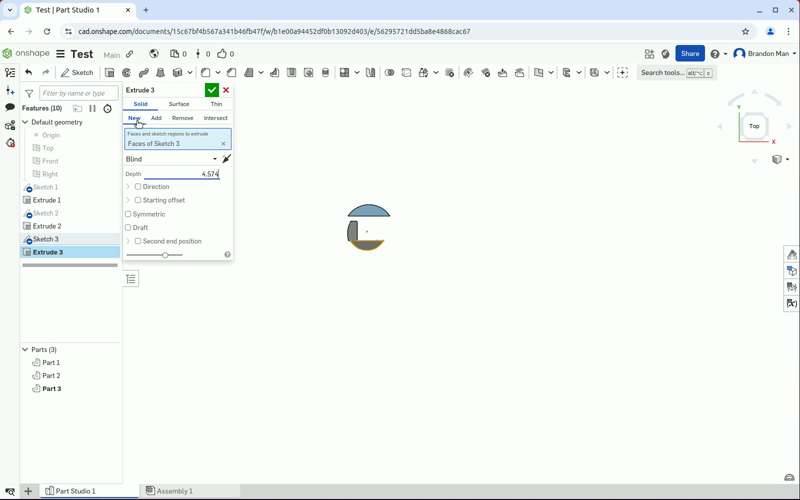
key(enter)
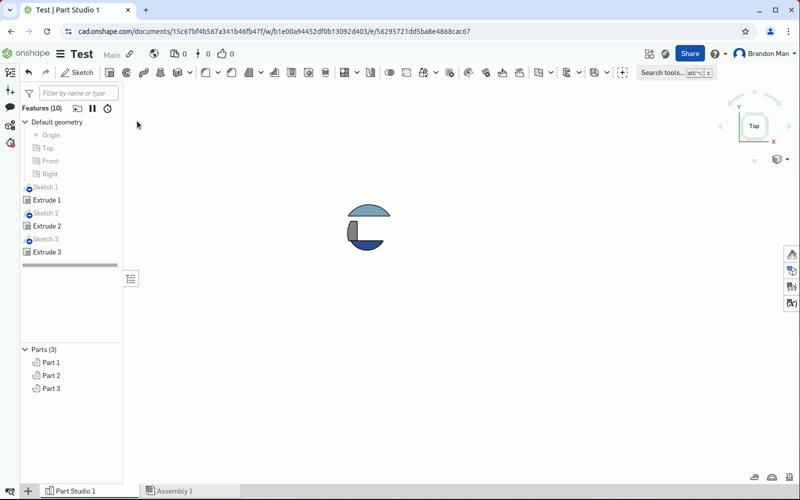
key(shift+h)
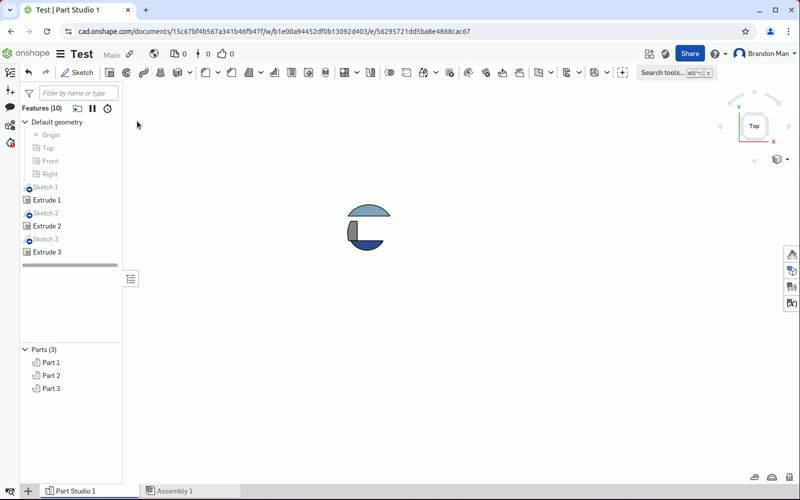
key(shift+h)
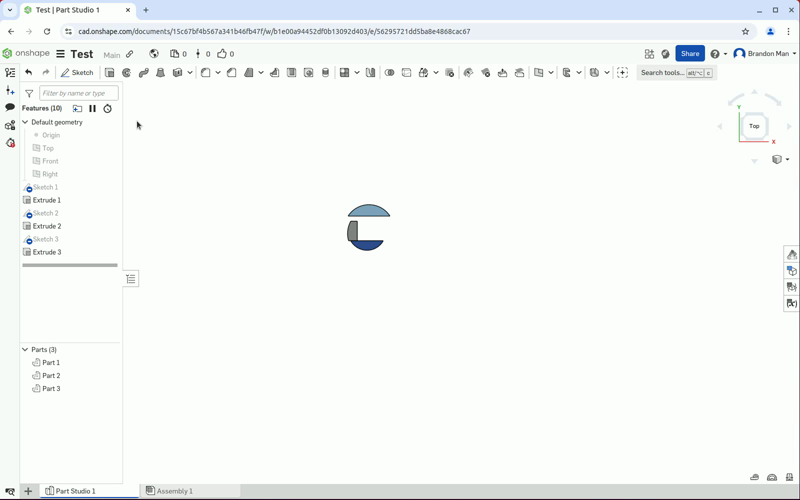
mouse_move(73, 189)
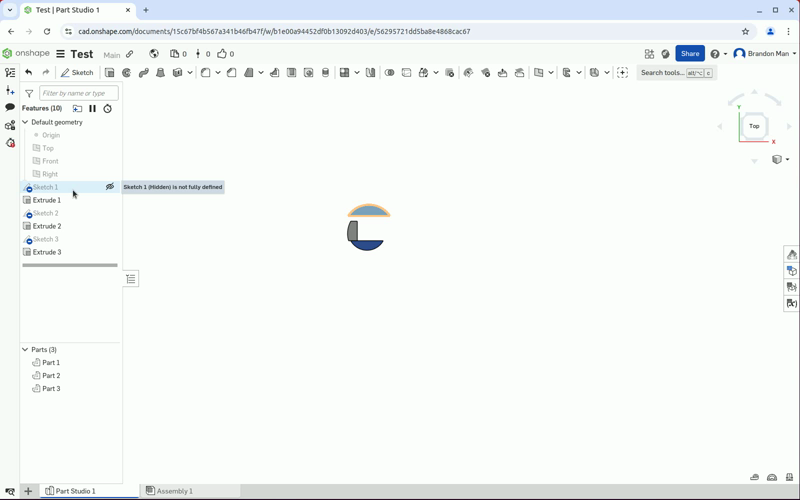
click(73, 189)
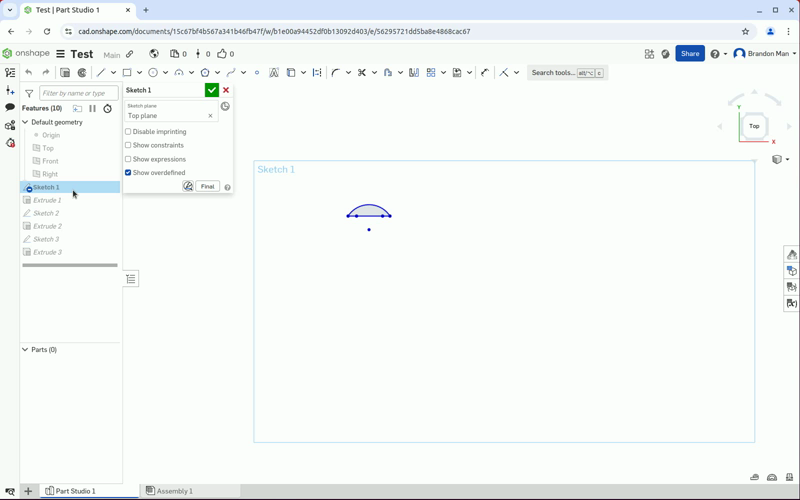
mouse_move(229, 92)
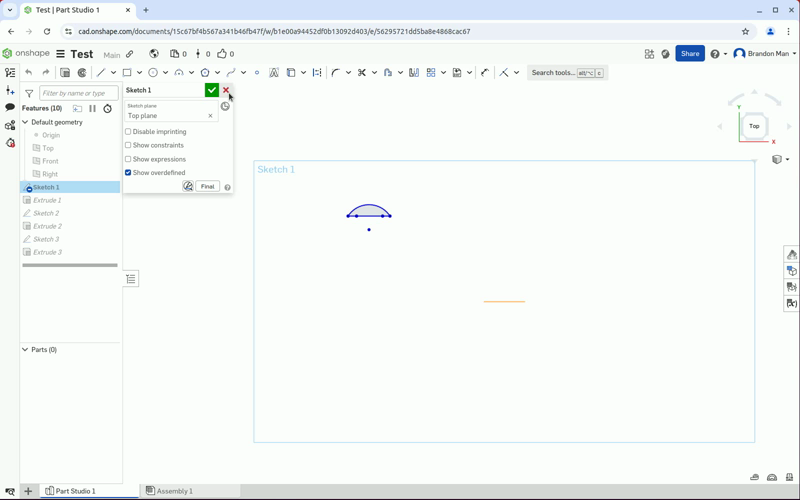
click(229, 92)
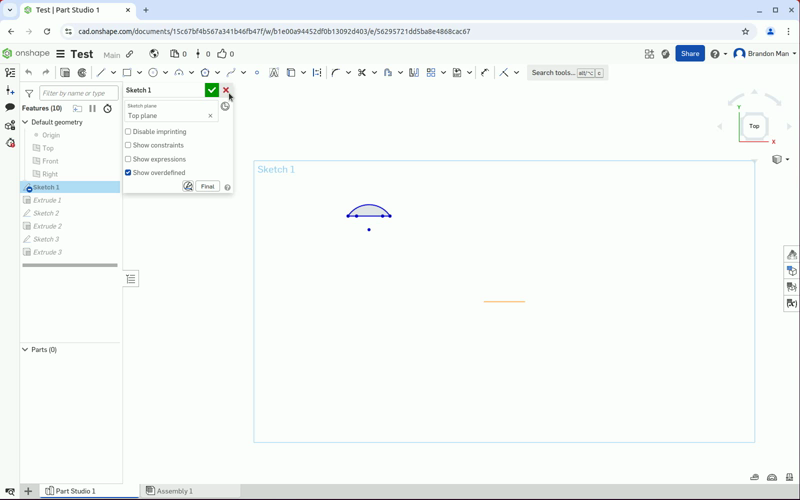
key(shift+s)
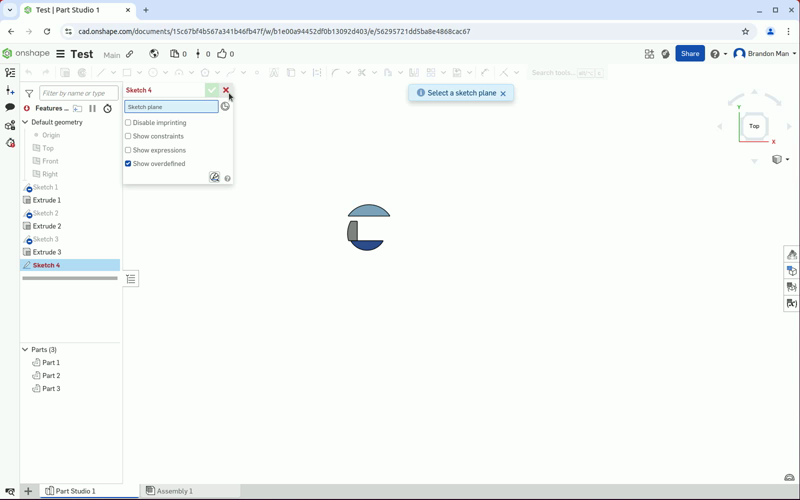
mouse_move(73, 150)
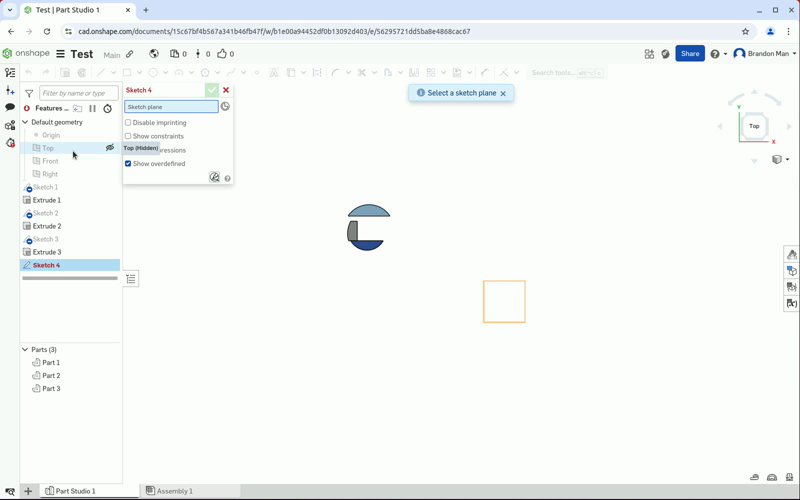
click(73, 150)
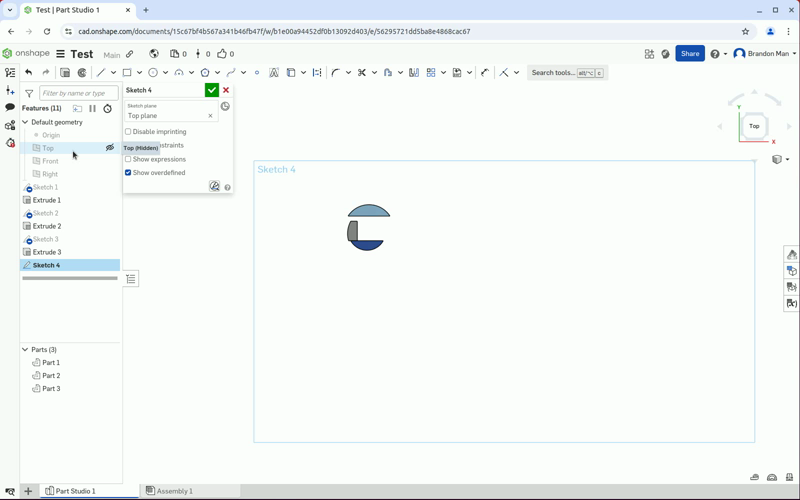
mouse_move(73, 352)
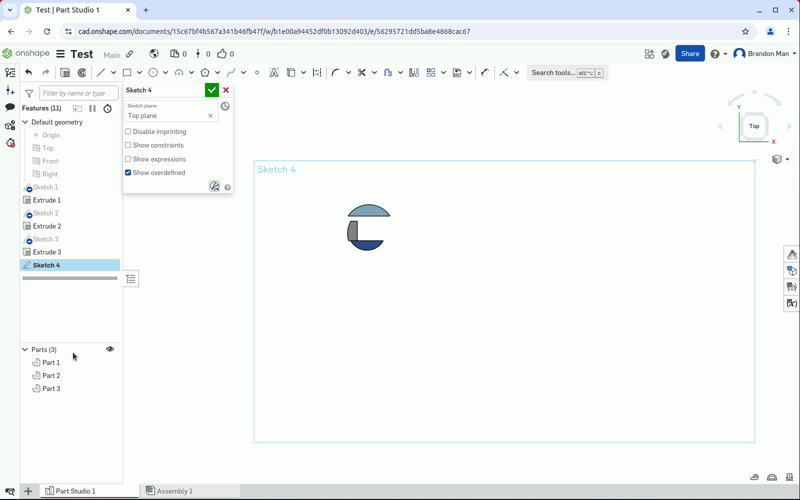
key(y)
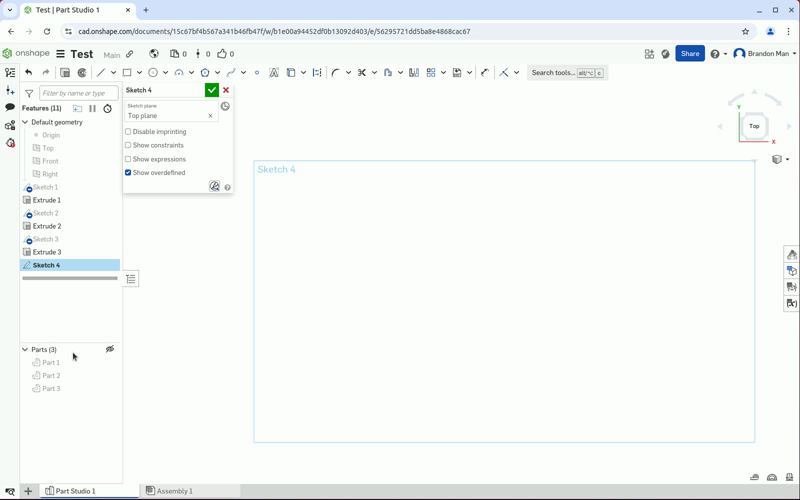
key(l)
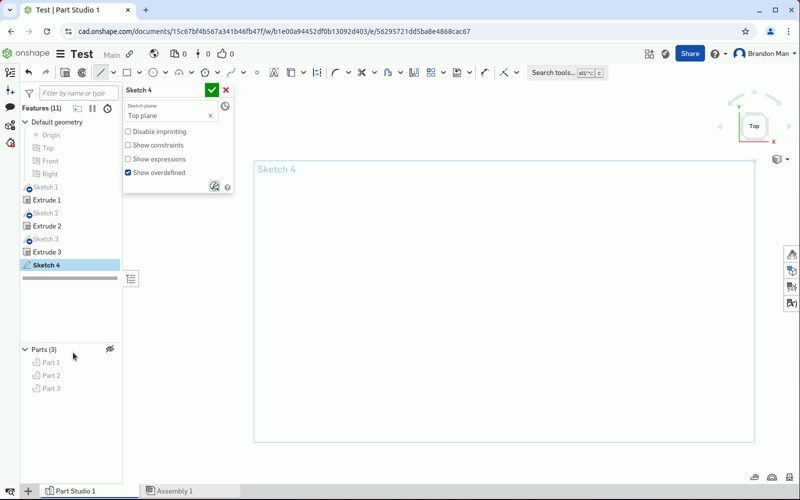
key_down(shift)
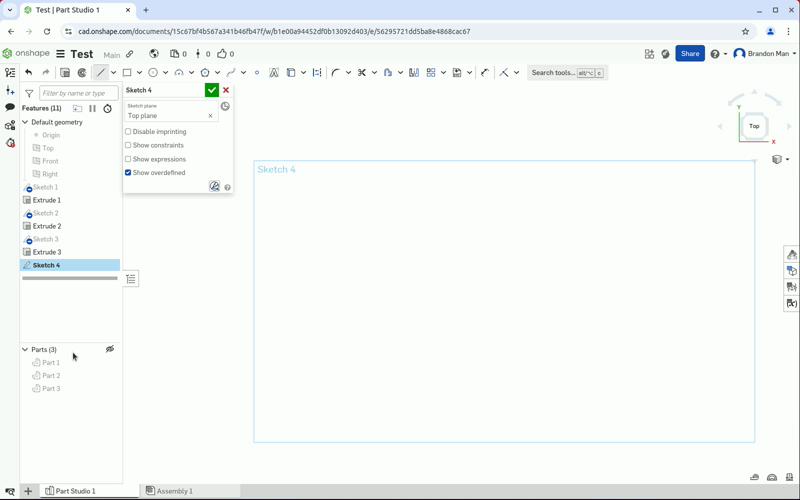
mouse_move(376, 240)
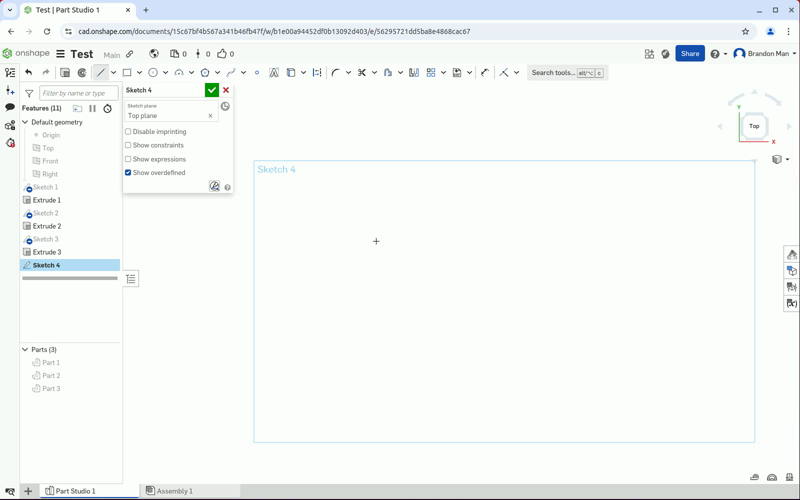
click(376, 240)
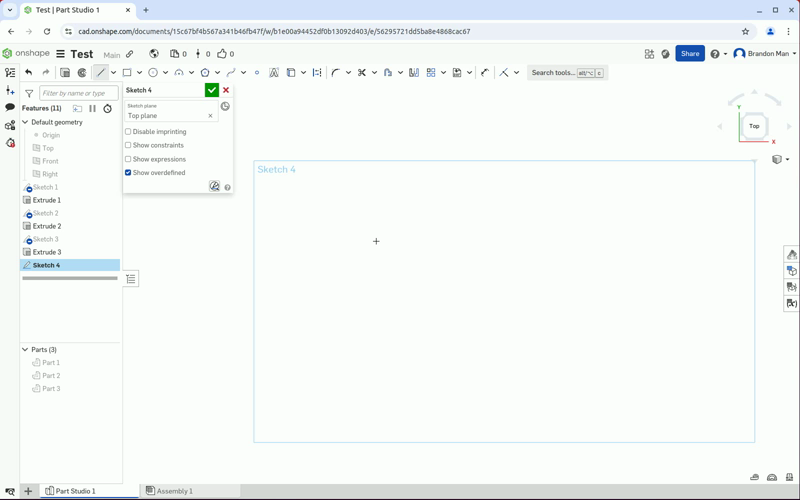
key_up(shift)
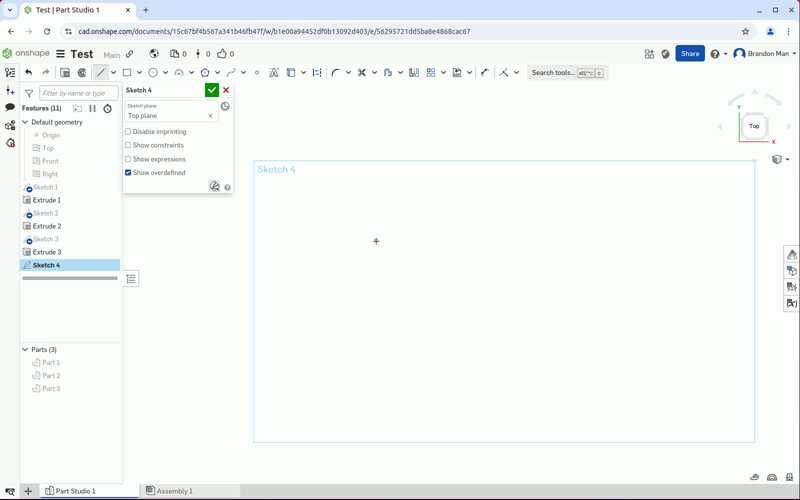
key_down(shift)
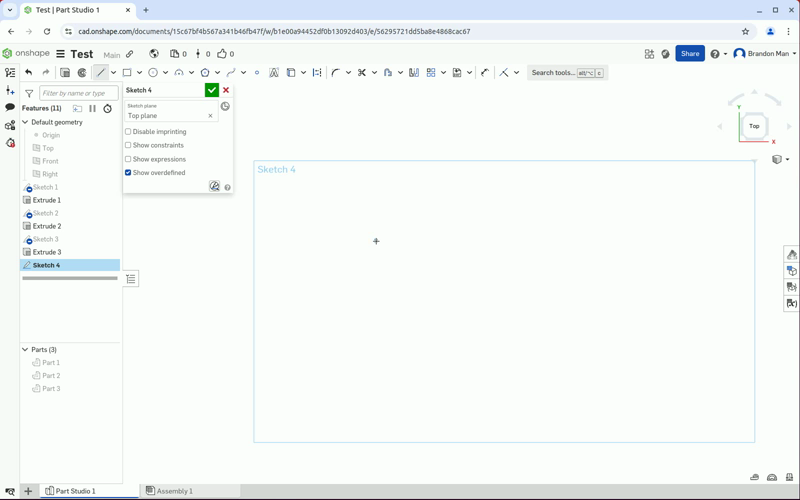
mouse_move(406, 240)
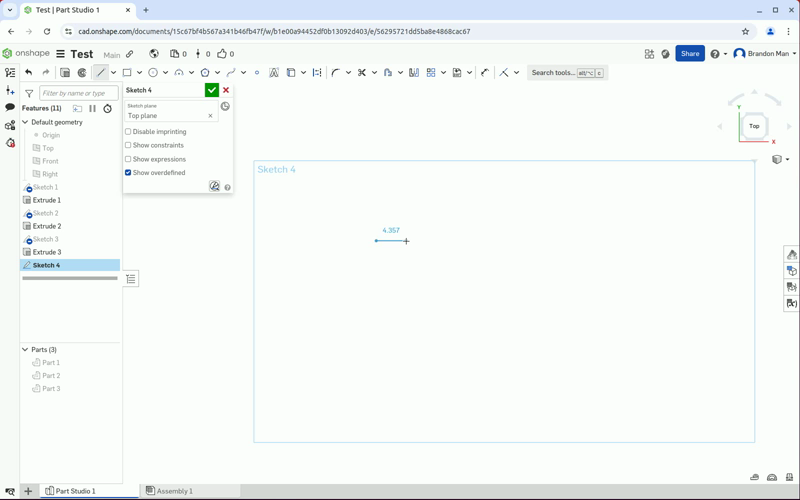
mouse_move(382, 240)
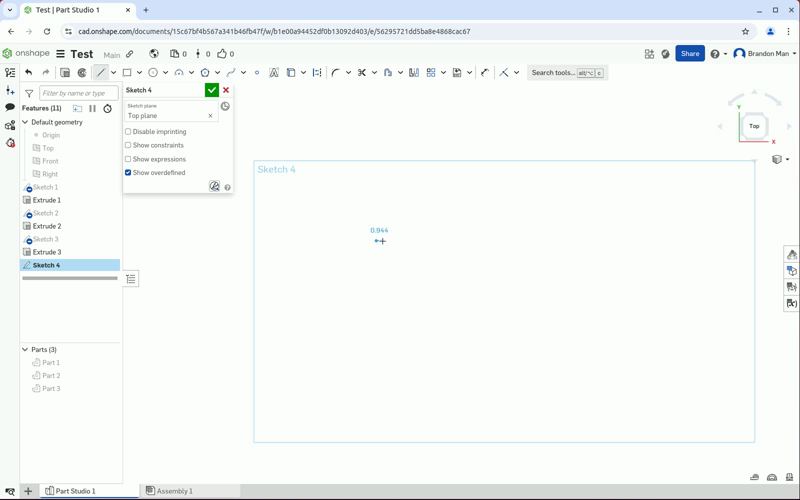
scroll(6)
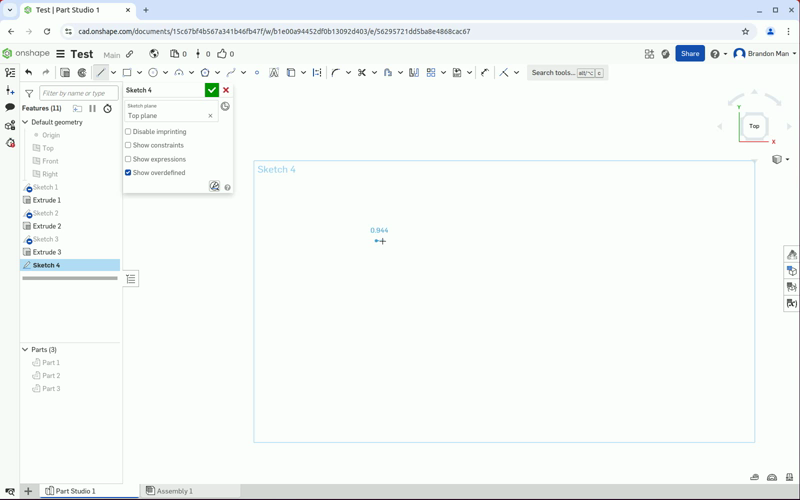
scroll(6)
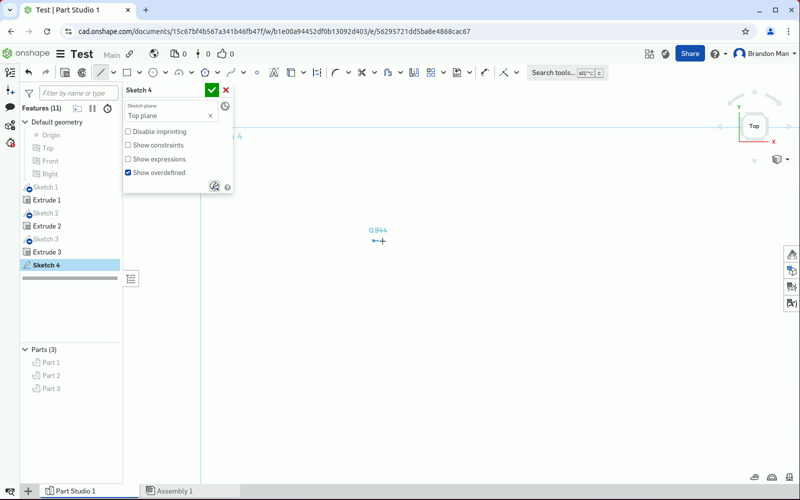
scroll(6)
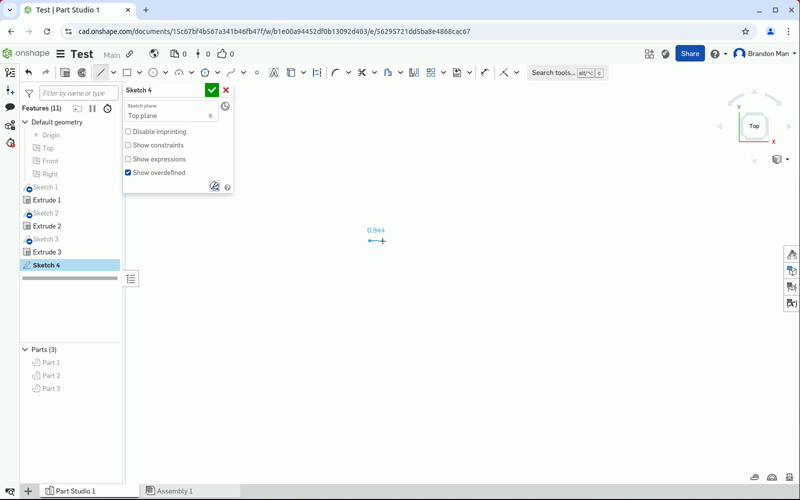
scroll(6)
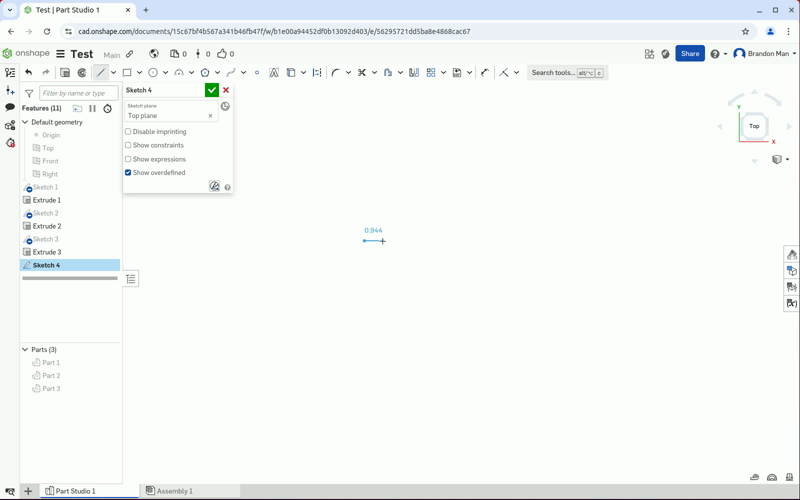
scroll(6)
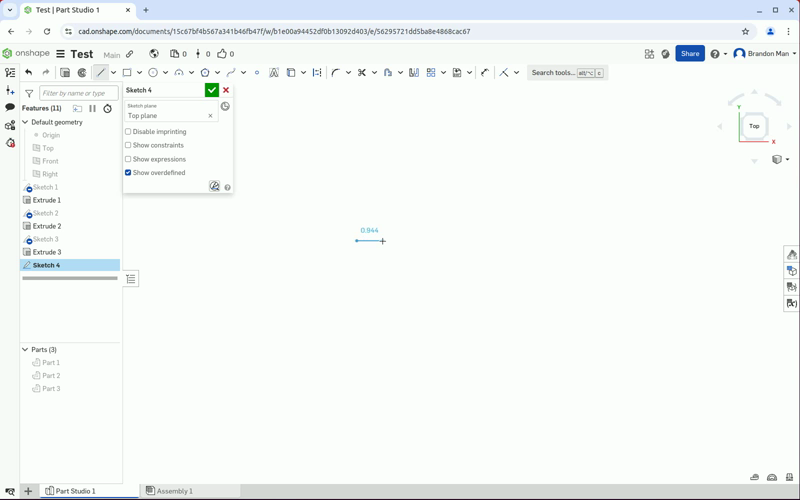
scroll(6)
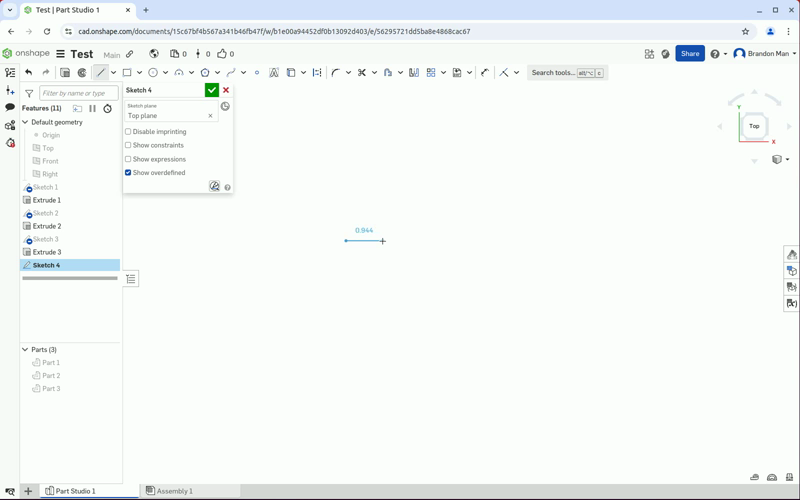
scroll(6)
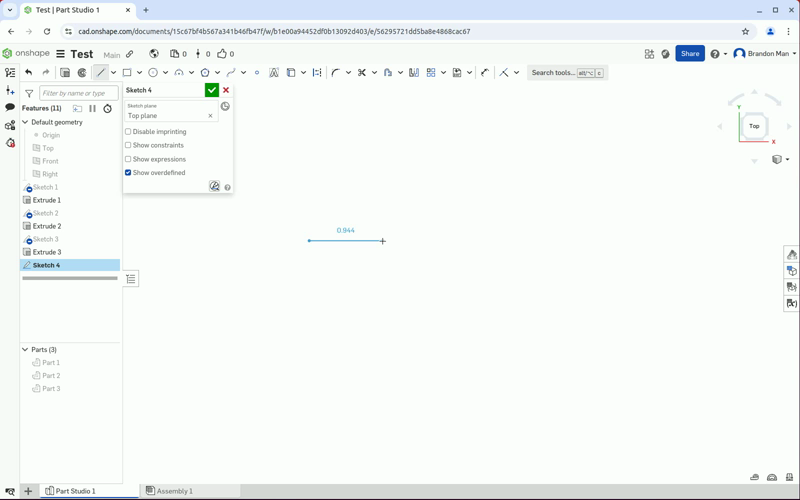
click(382, 240)
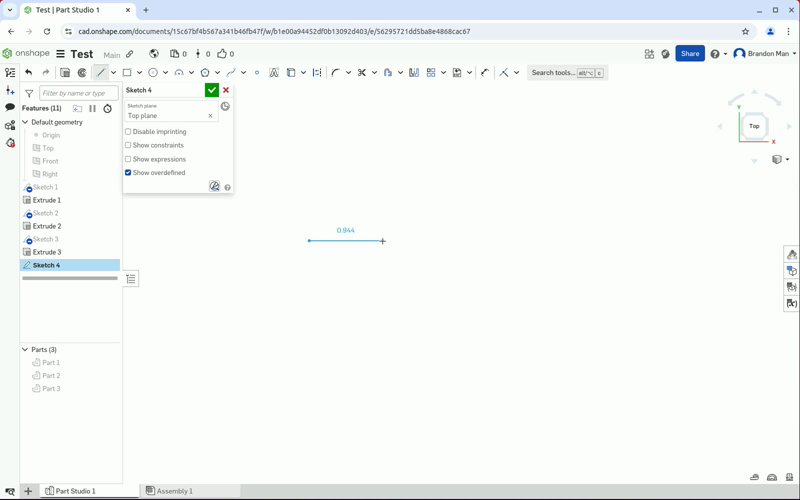
scroll(-6)
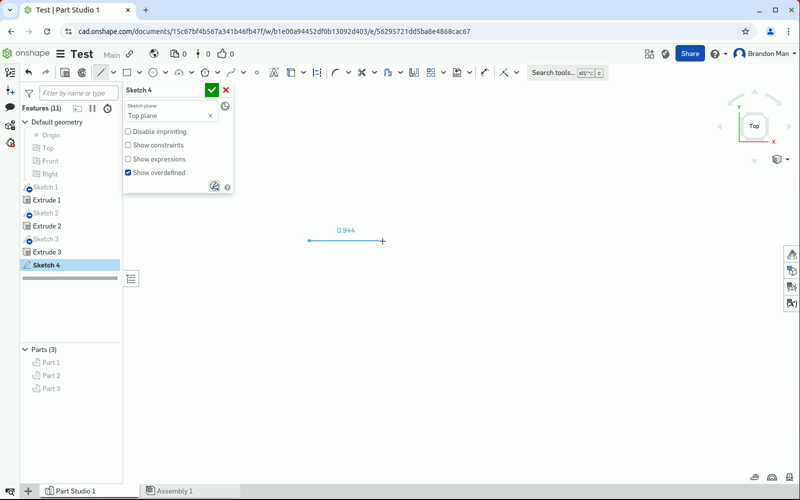
scroll(-6)
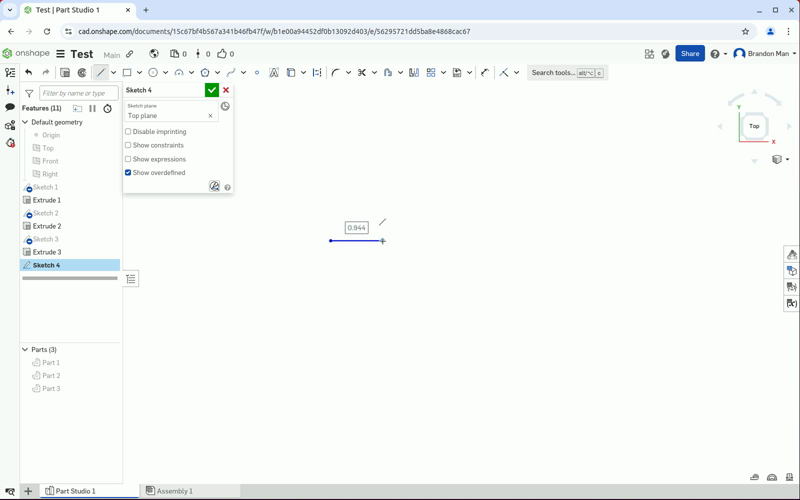
scroll(-6)
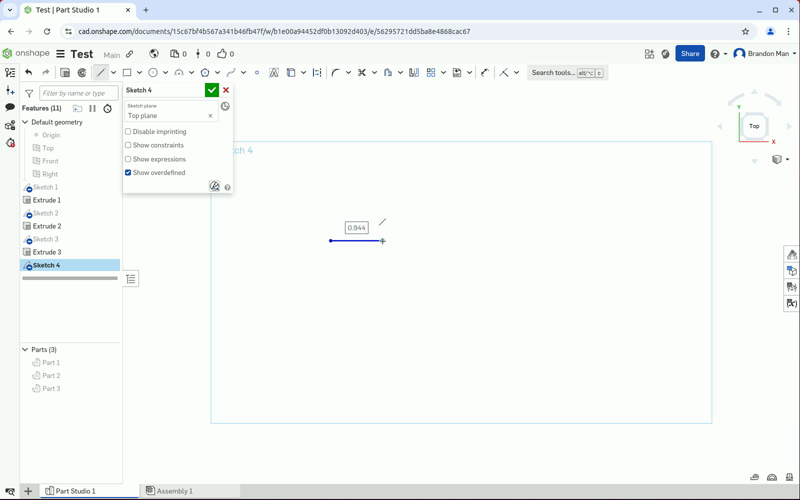
scroll(-6)
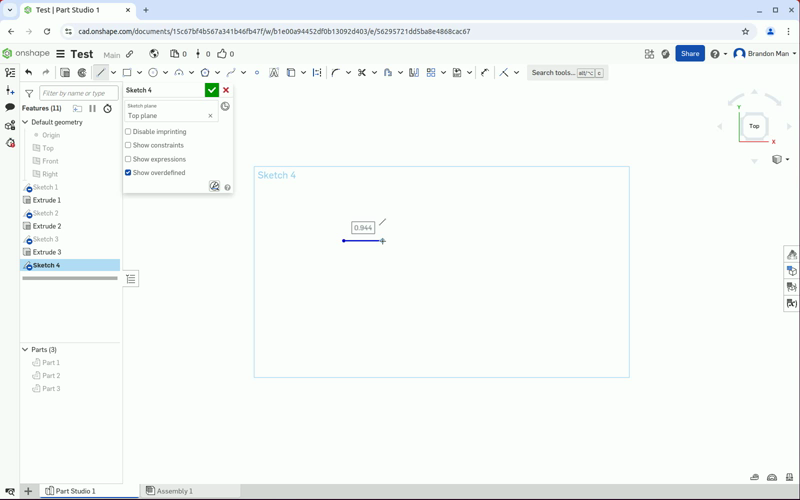
scroll(-6)
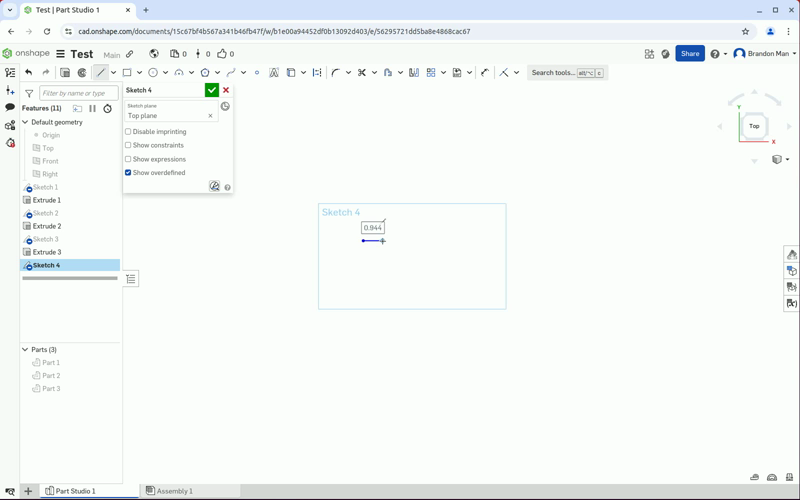
scroll(-6)
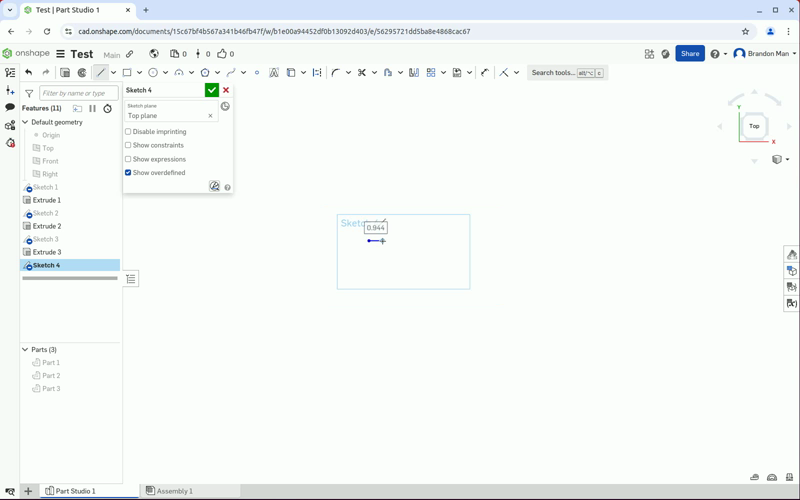
scroll(-6)
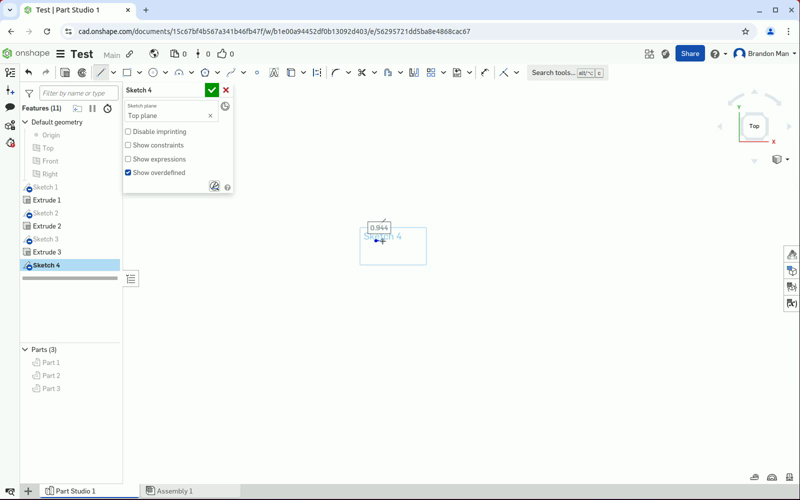
key_up(shift)
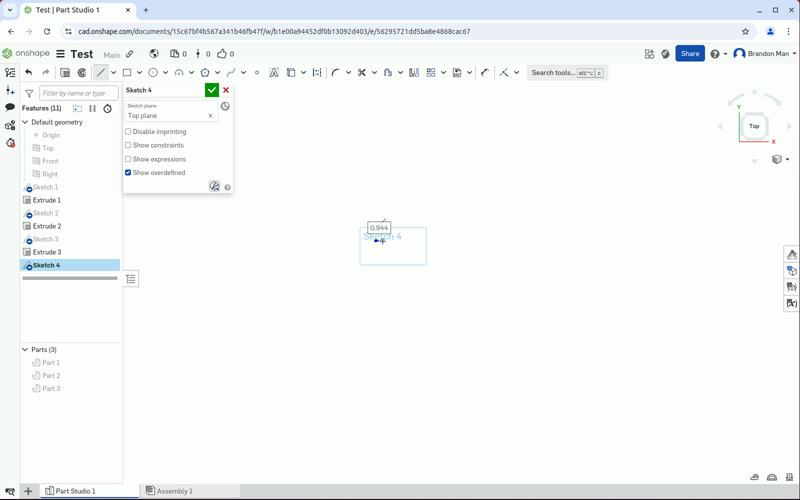
key(esc)
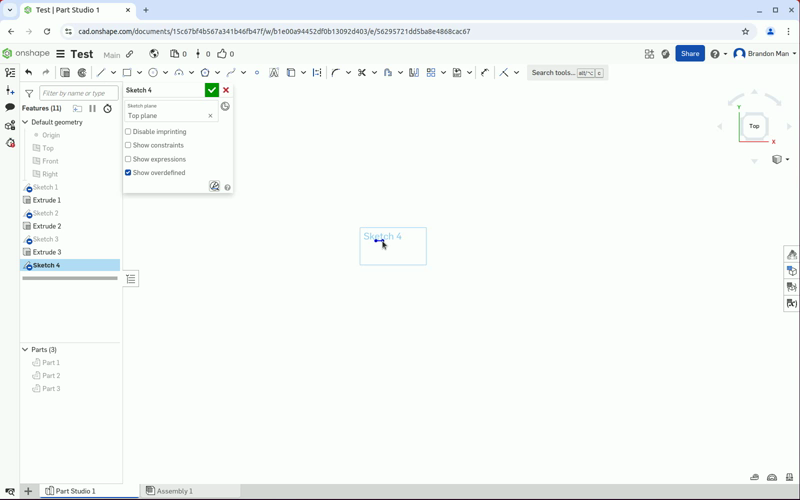
key(a)
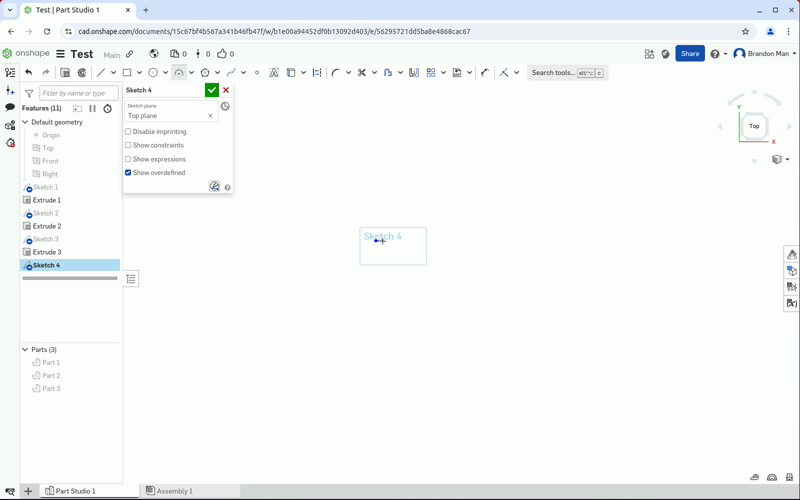
mouse_move(382, 240)
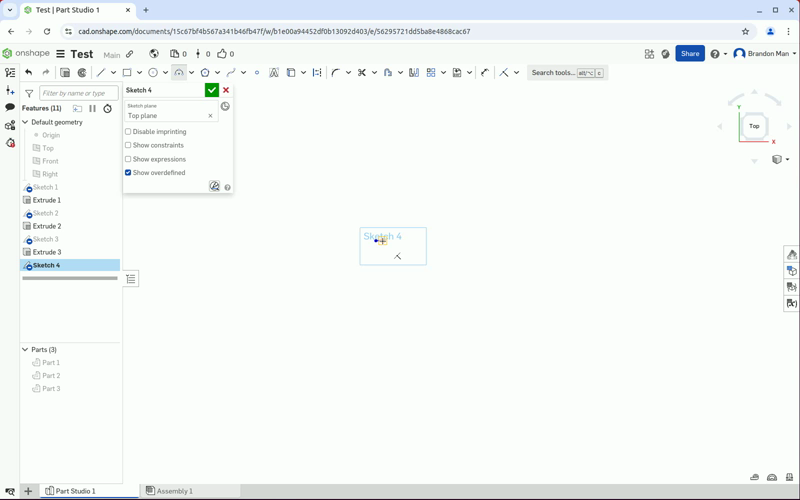
click(382, 240)
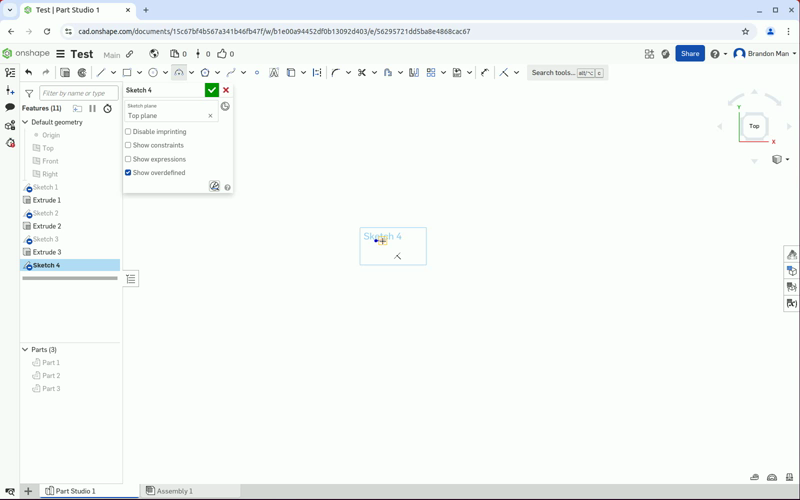
key_down(shift)
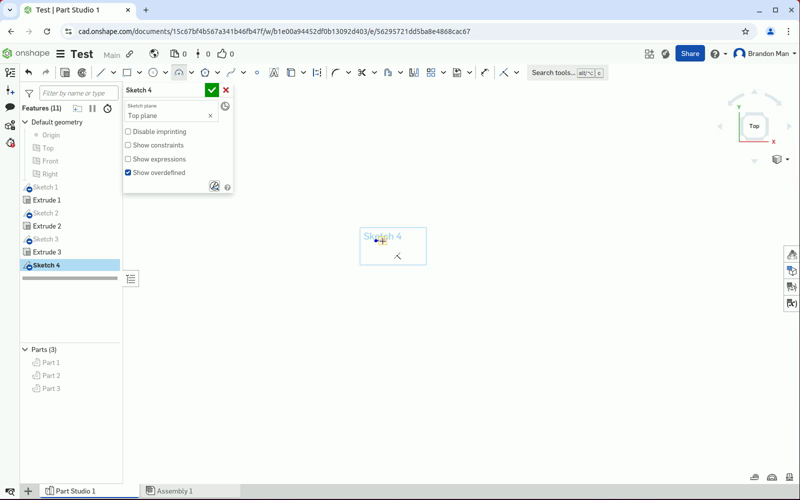
mouse_move(382, 221)
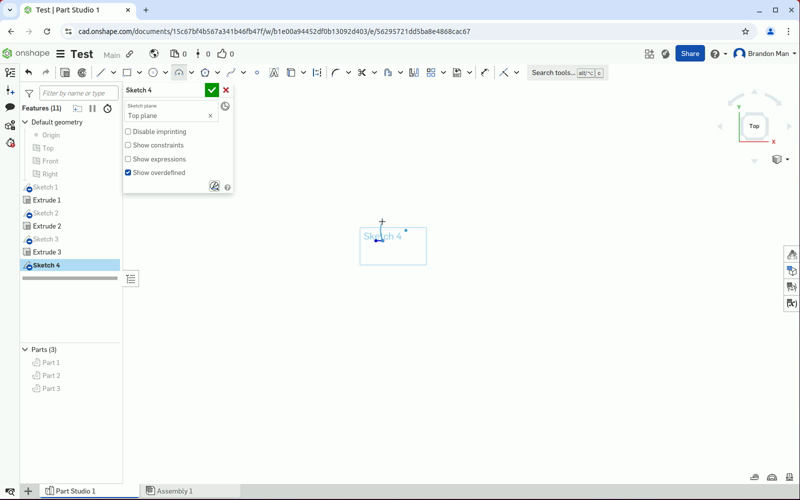
click(382, 221)
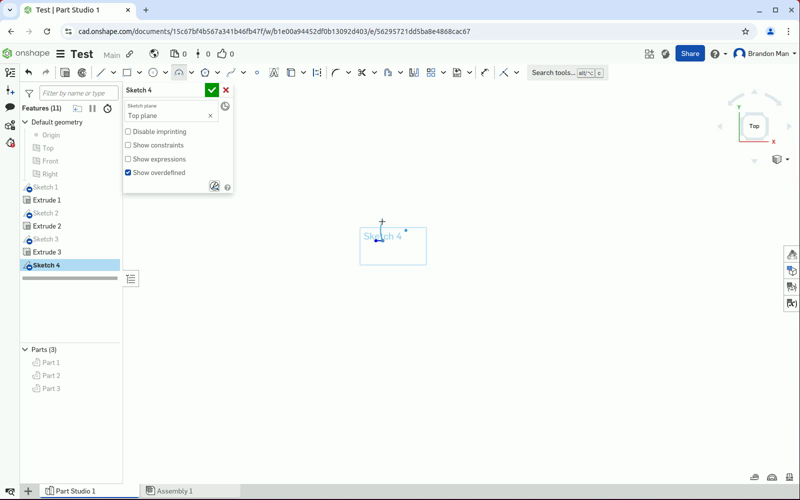
mouse_move(385, 230)
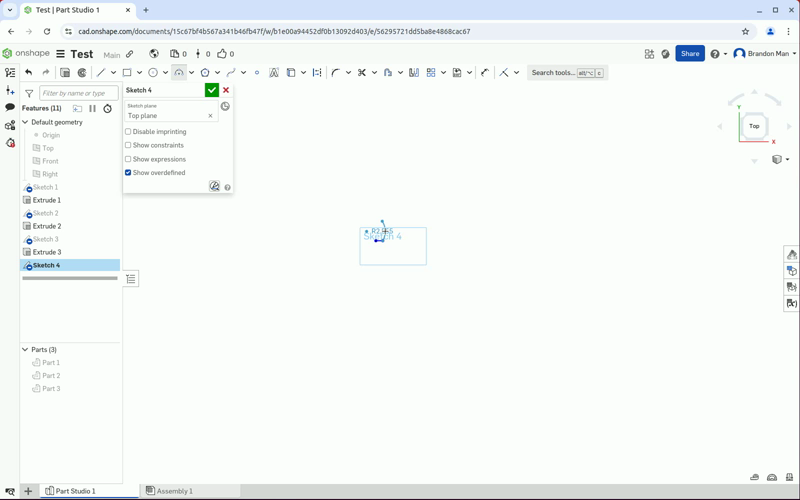
click(385, 230)
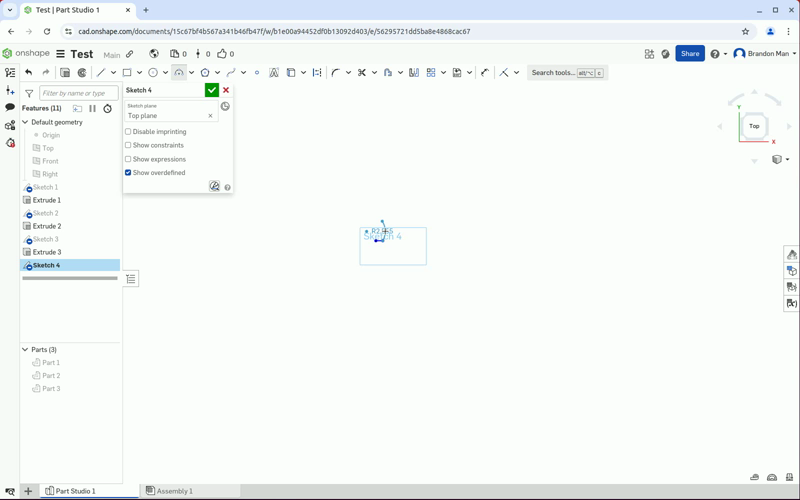
key_up(shift)
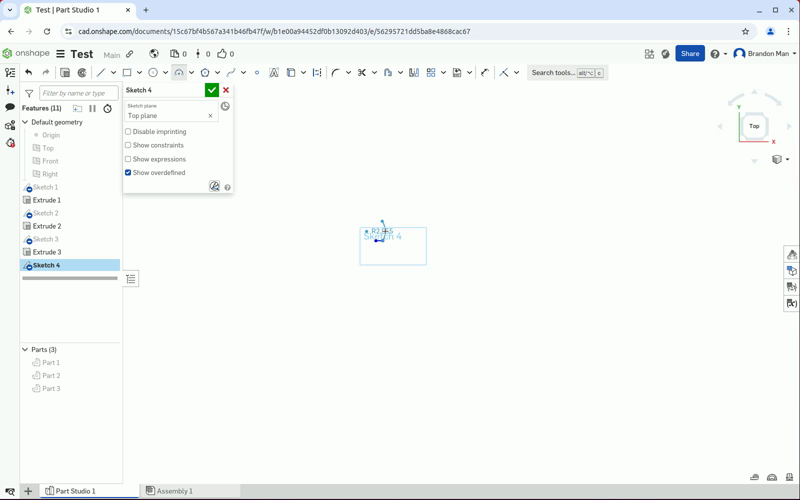
key(esc)
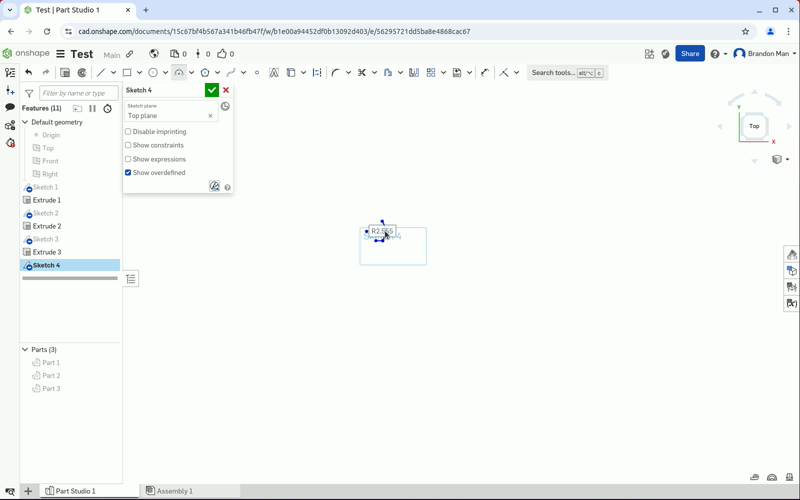
key(l)
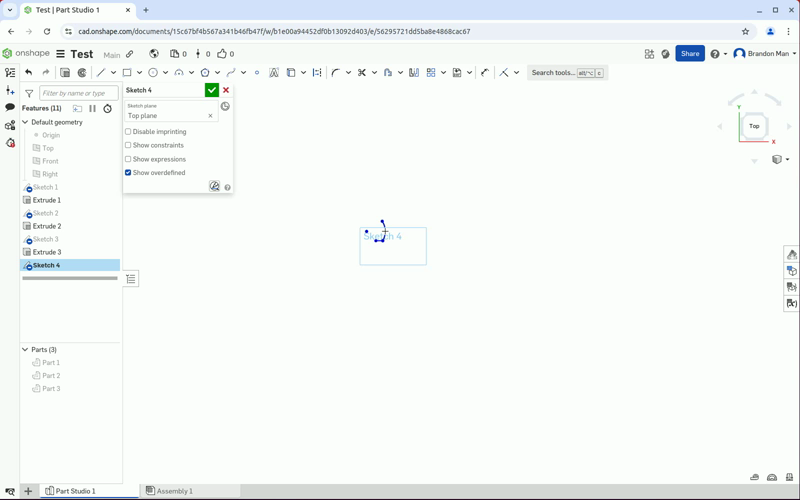
mouse_move(382, 221)
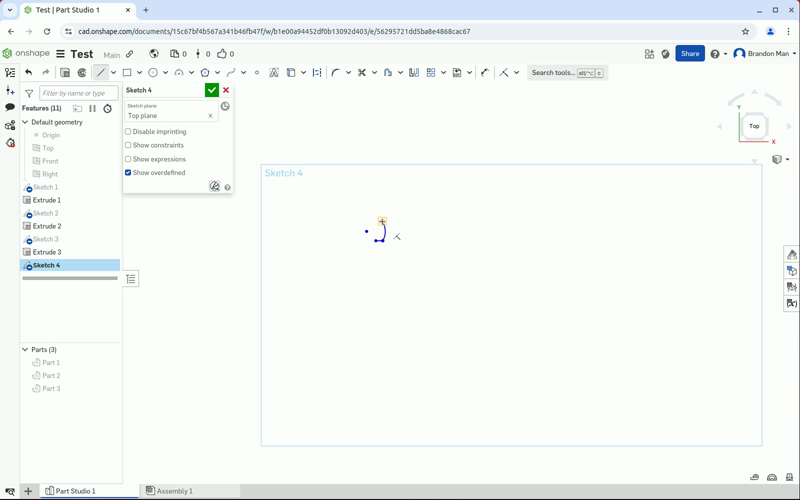
click(382, 221)
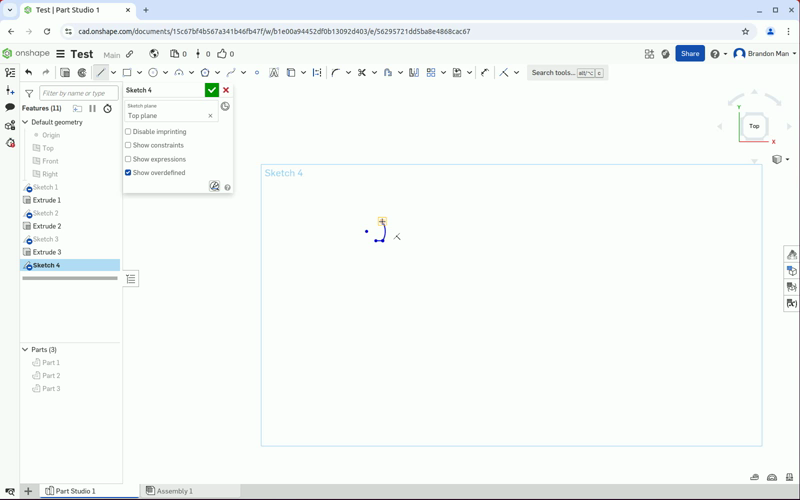
key_down(shift)
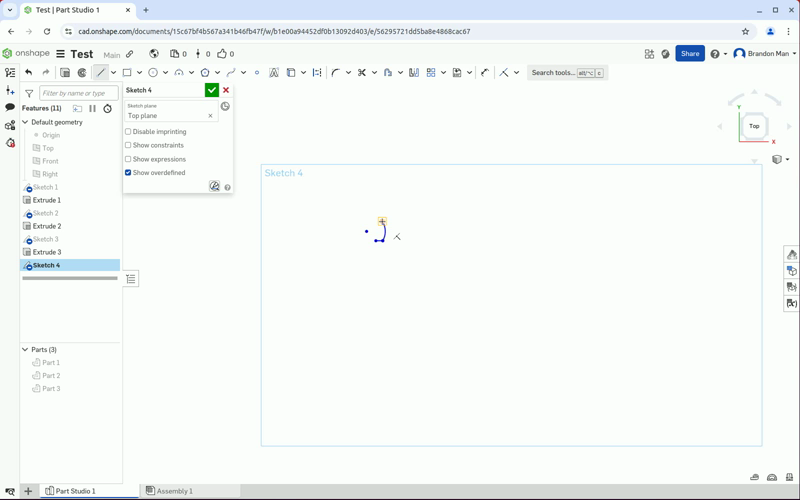
mouse_move(412, 221)
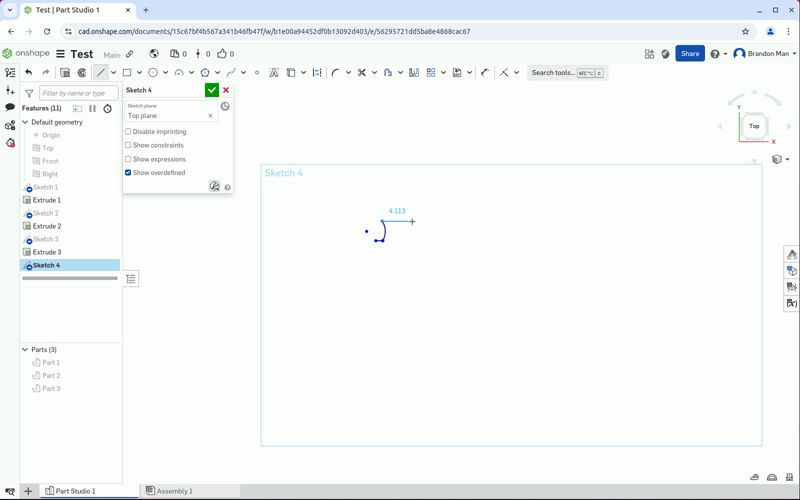
mouse_move(376, 221)
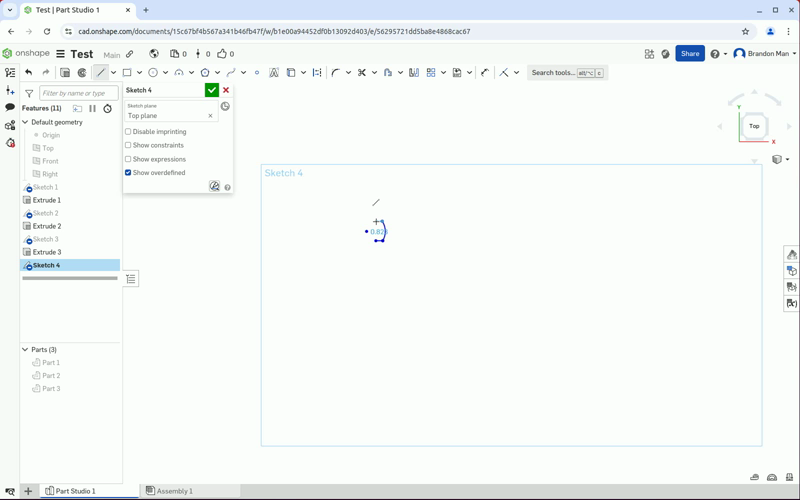
scroll(6)
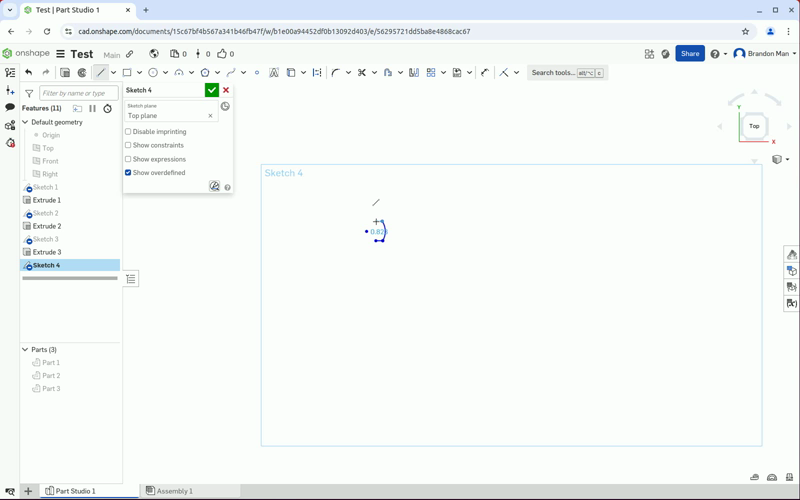
scroll(6)
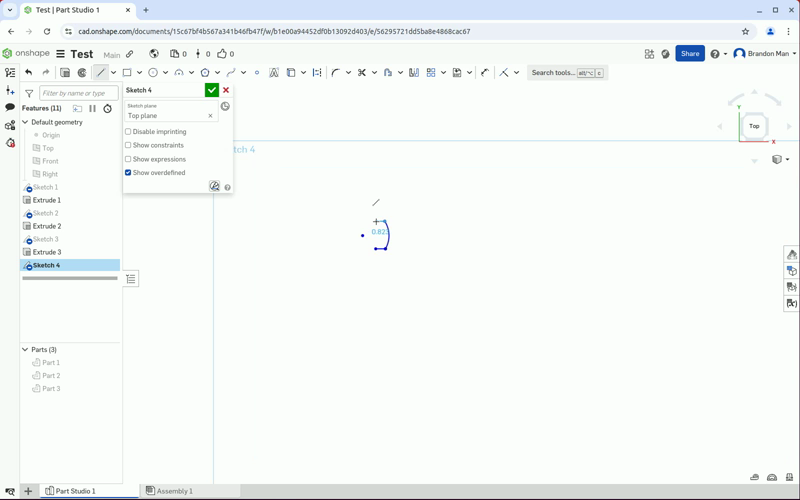
scroll(6)
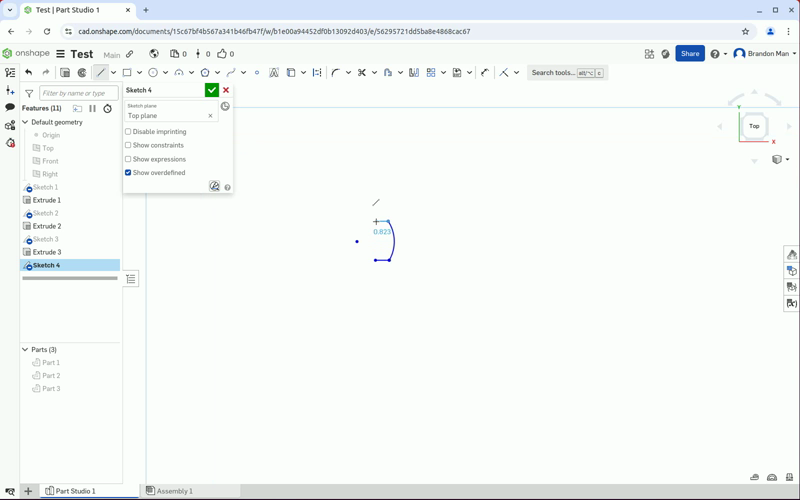
scroll(6)
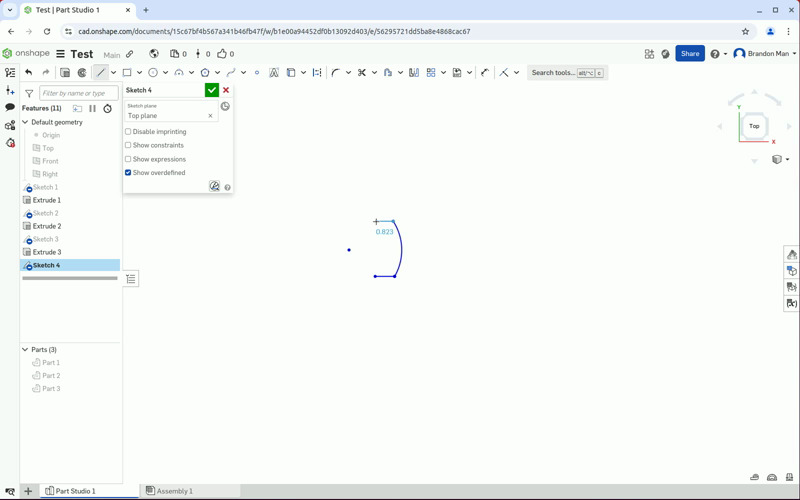
scroll(6)
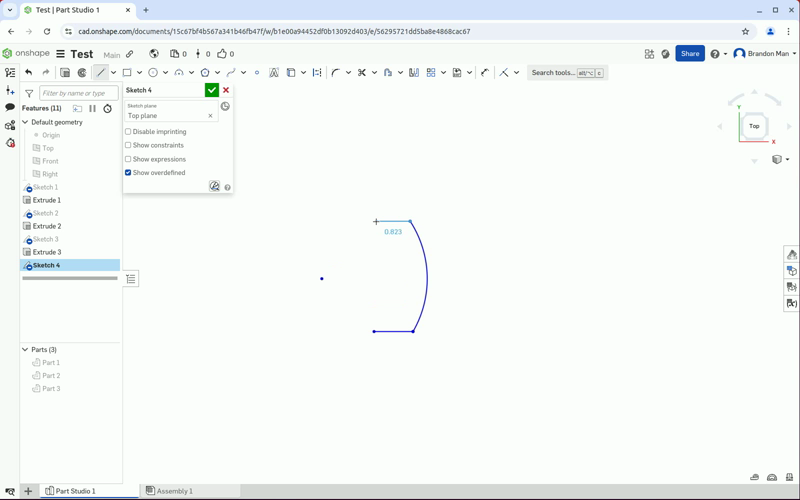
scroll(6)
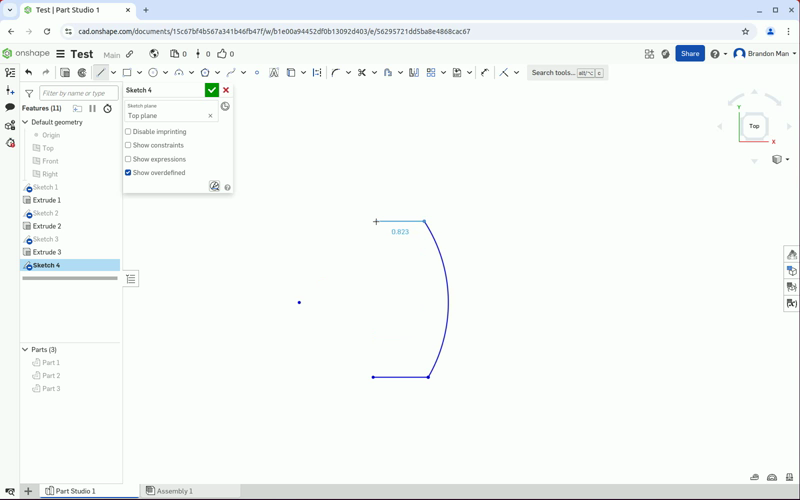
scroll(6)
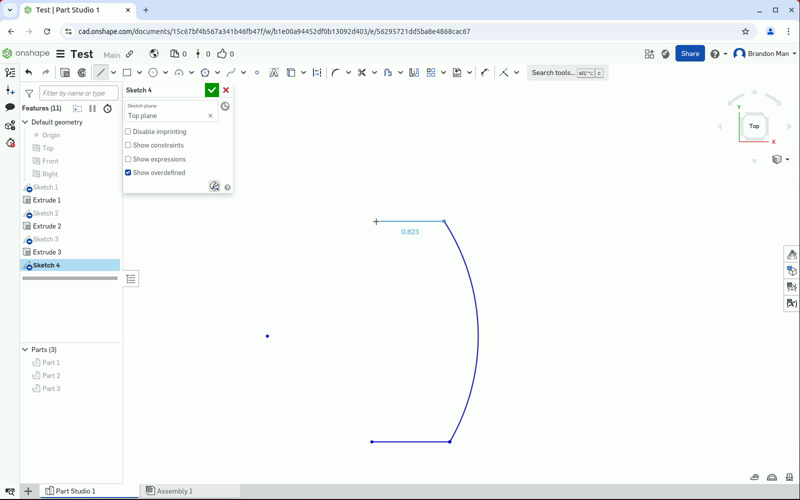
click(376, 221)
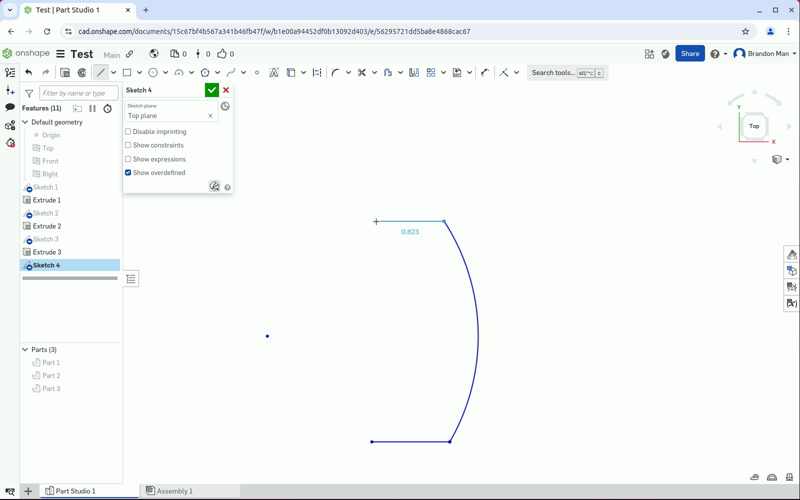
scroll(-6)
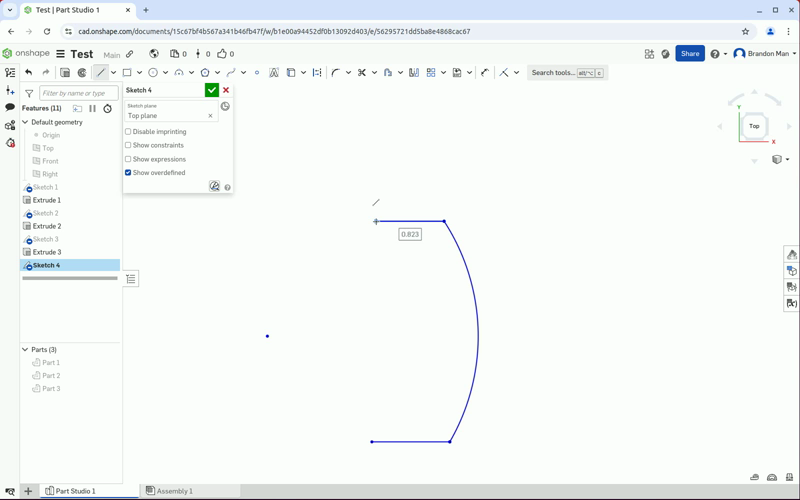
scroll(-6)
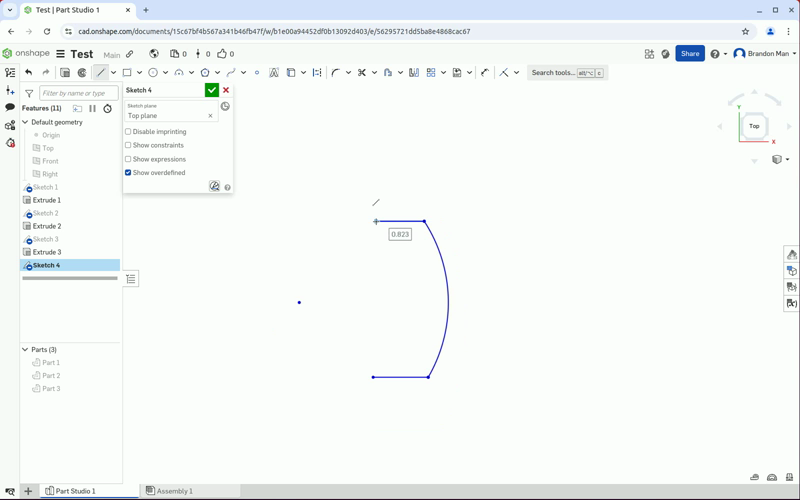
scroll(-6)
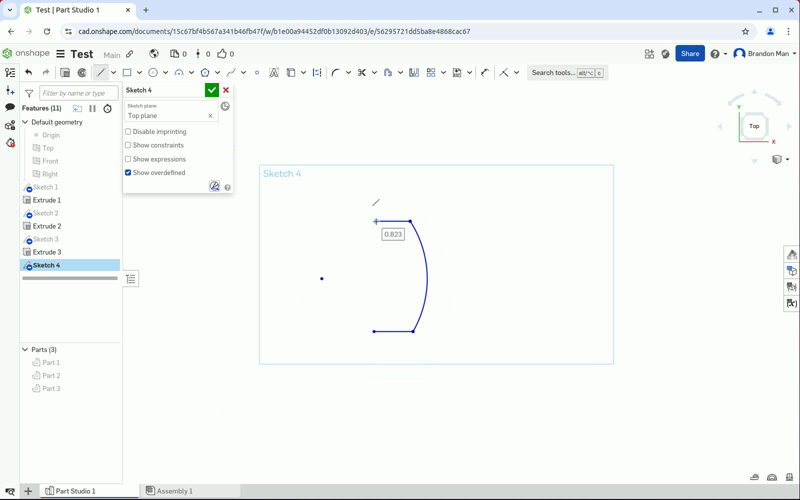
scroll(-6)
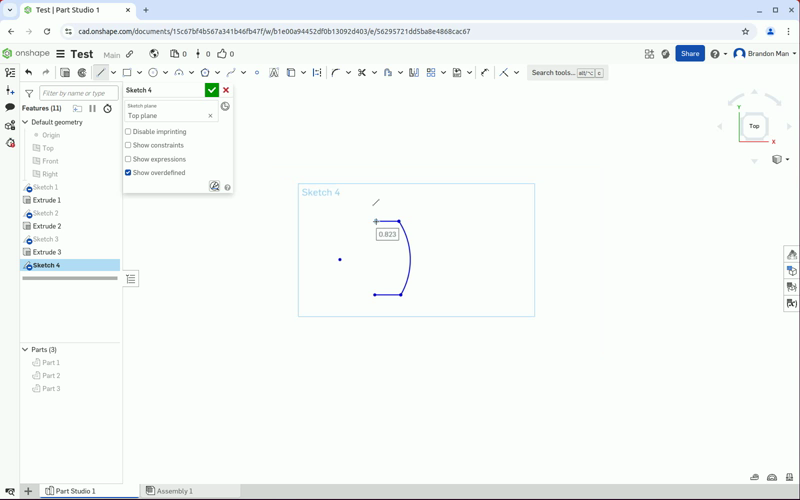
scroll(-6)
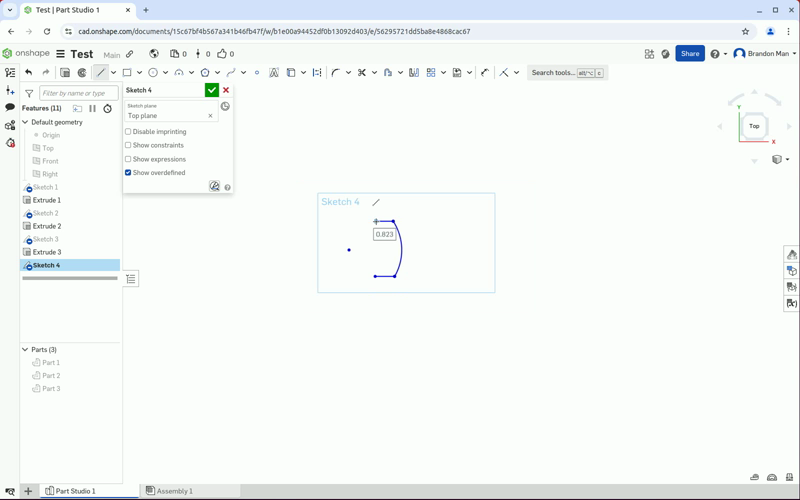
scroll(-6)
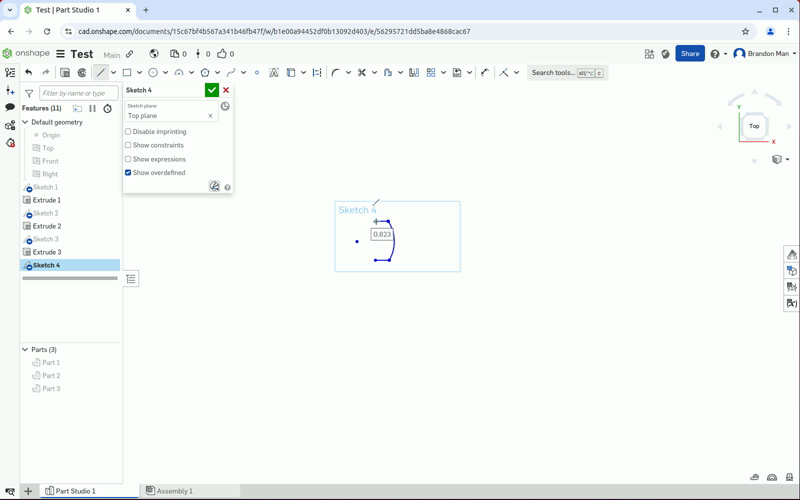
scroll(-6)
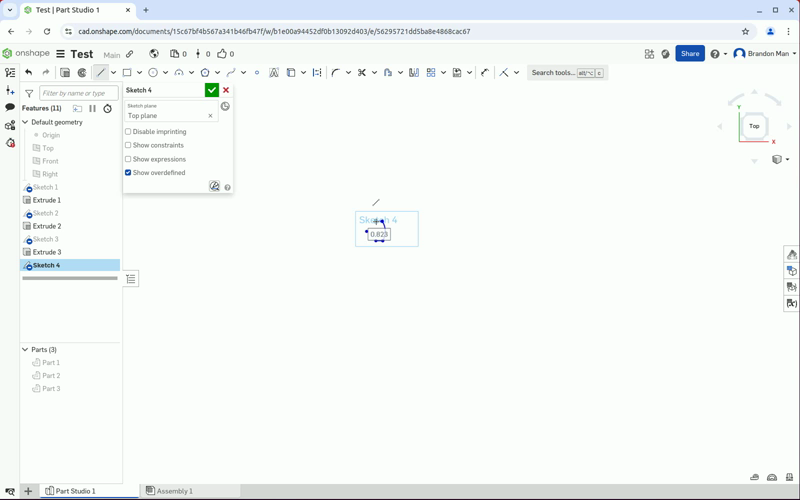
key_up(shift)
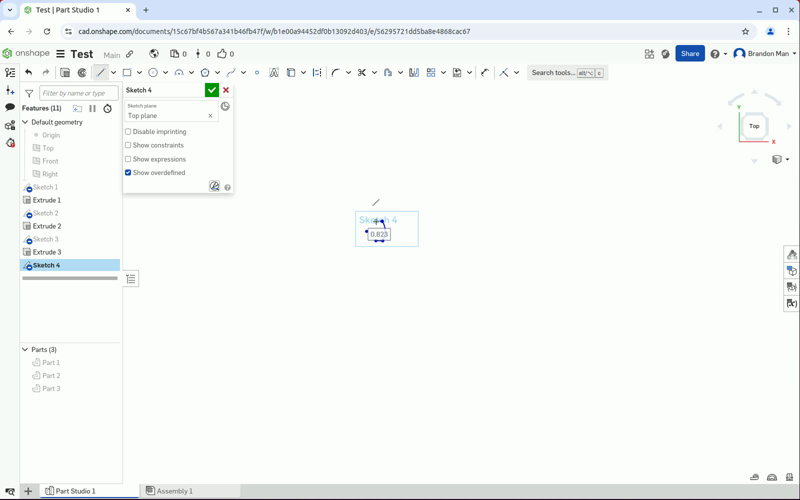
mouse_move(406, 221)
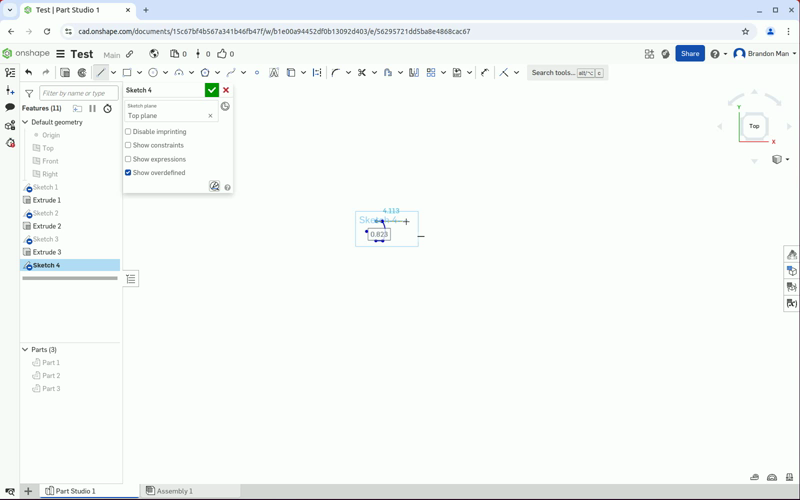
key_down(shift)
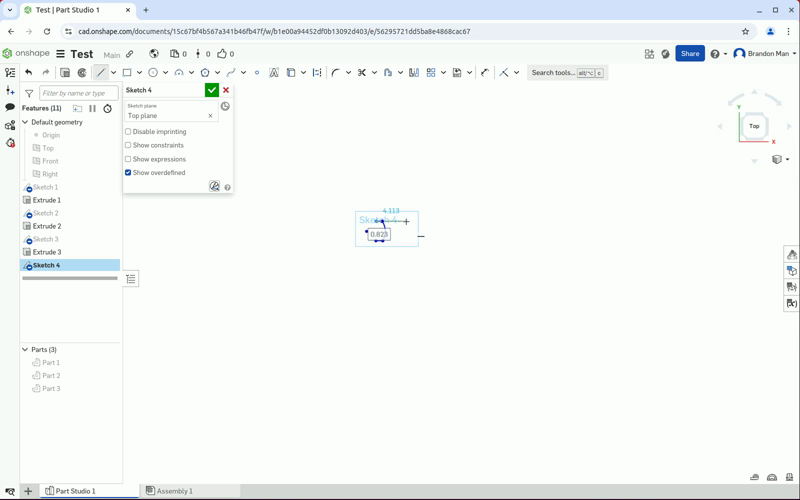
mouse_move(376, 240)
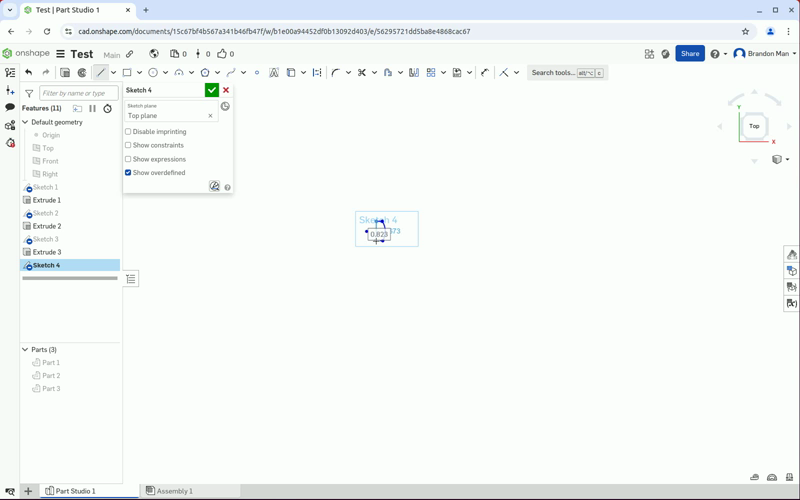
key_up(shift)
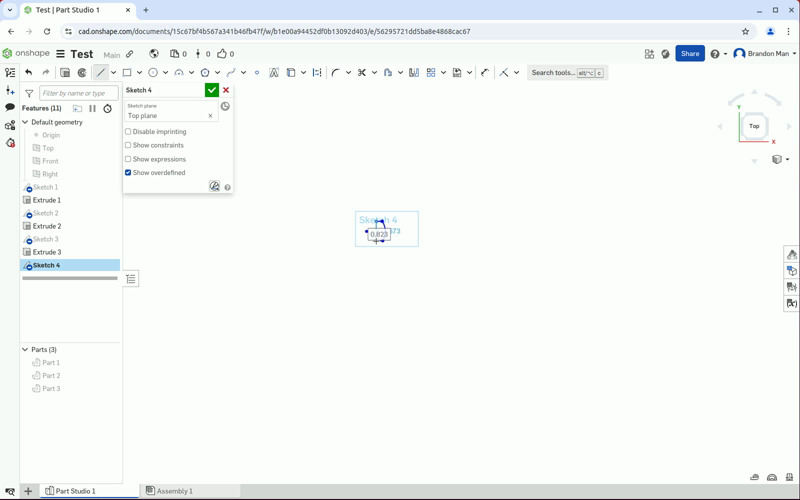
click(376, 240)
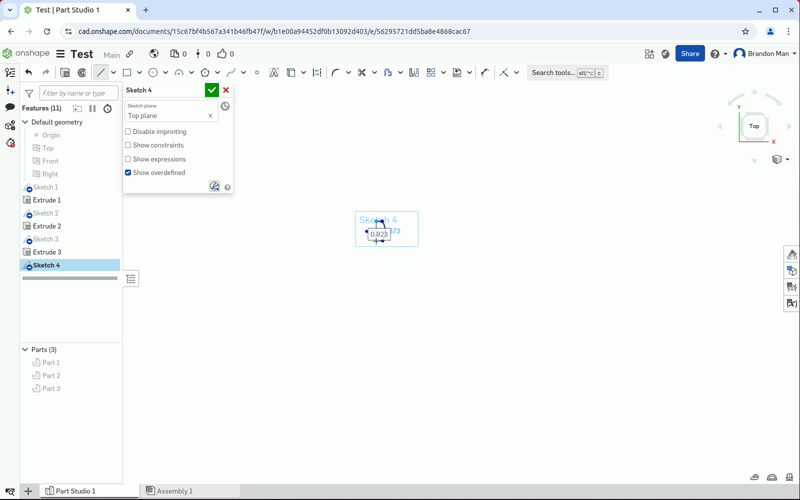
key(esc)
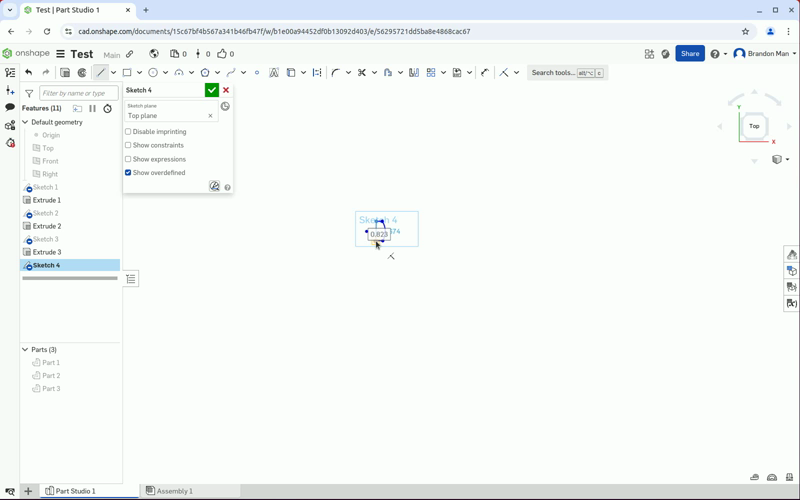
mouse_move(377, 238)
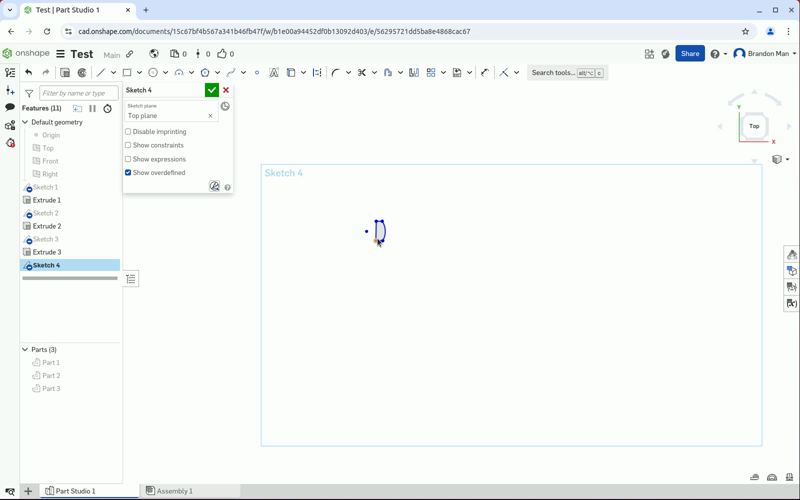
scroll(6)
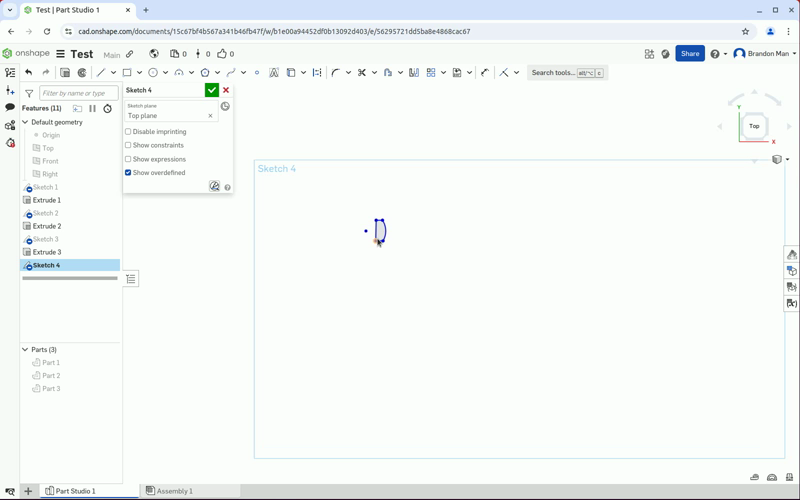
scroll(6)
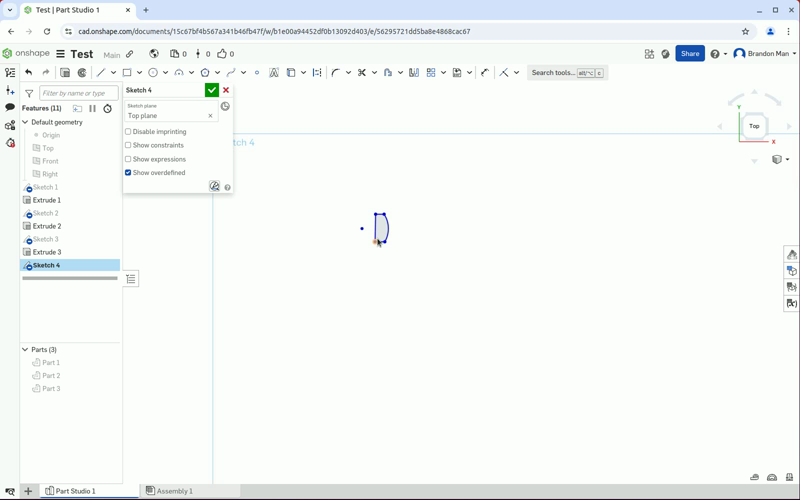
scroll(6)
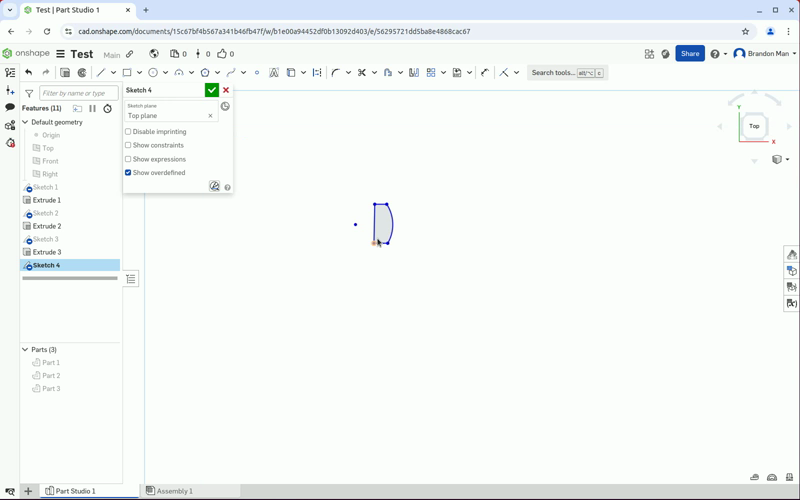
scroll(6)
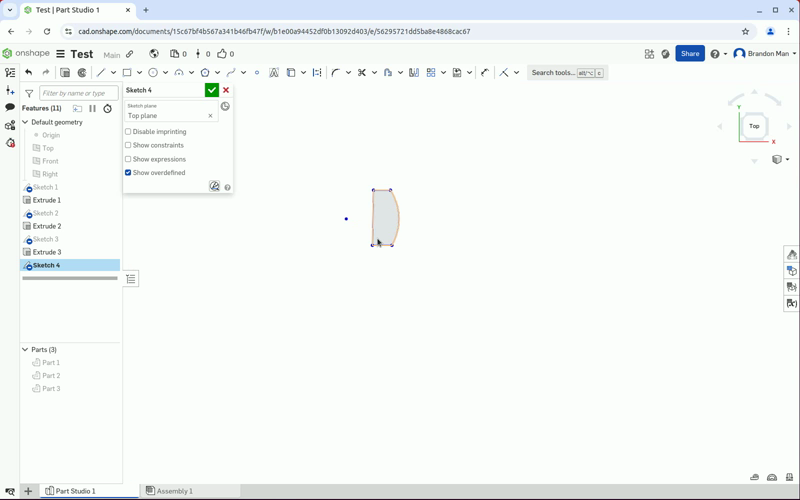
scroll(6)
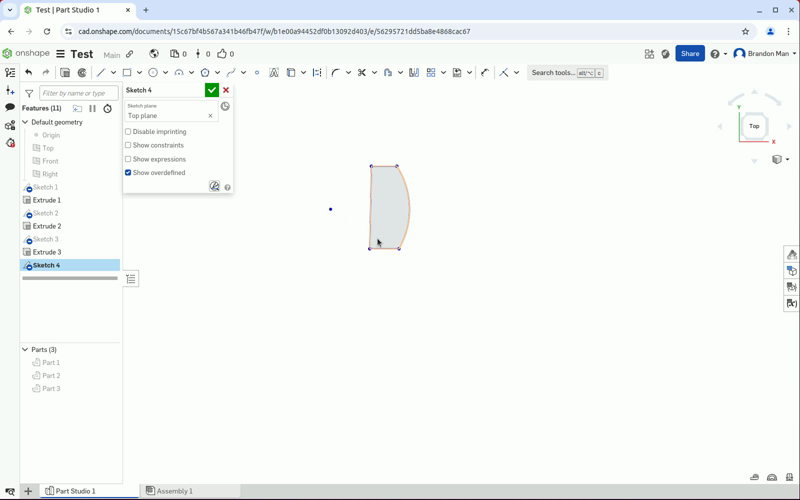
scroll(6)
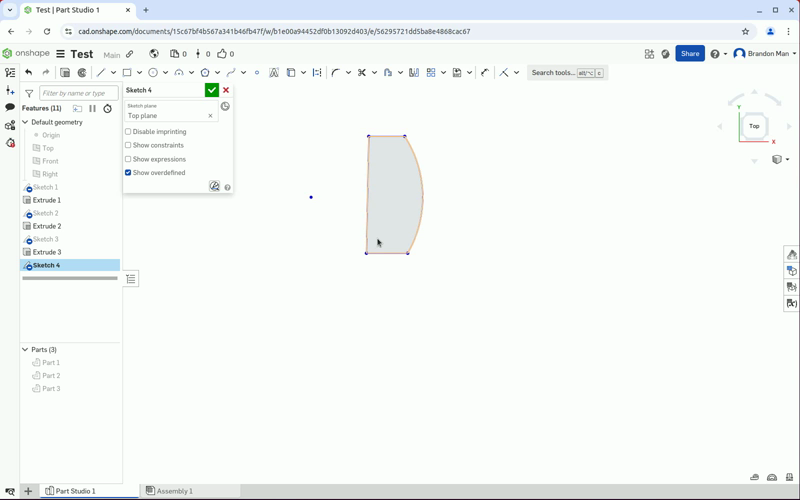
scroll(6)
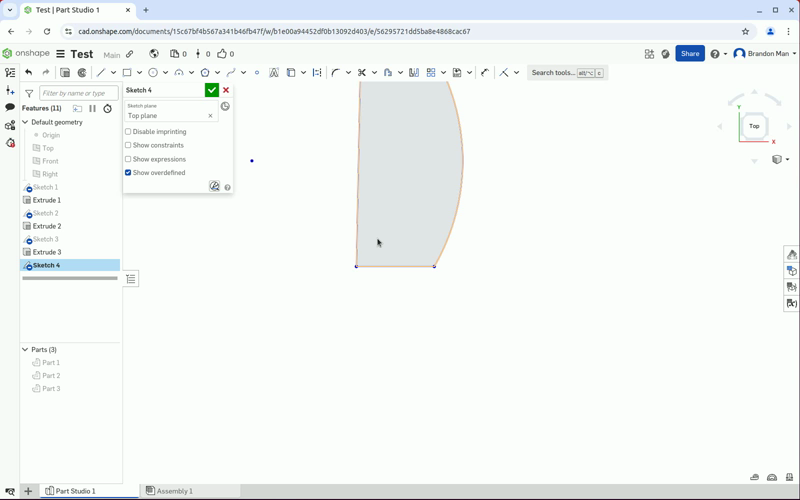
click(377, 238)
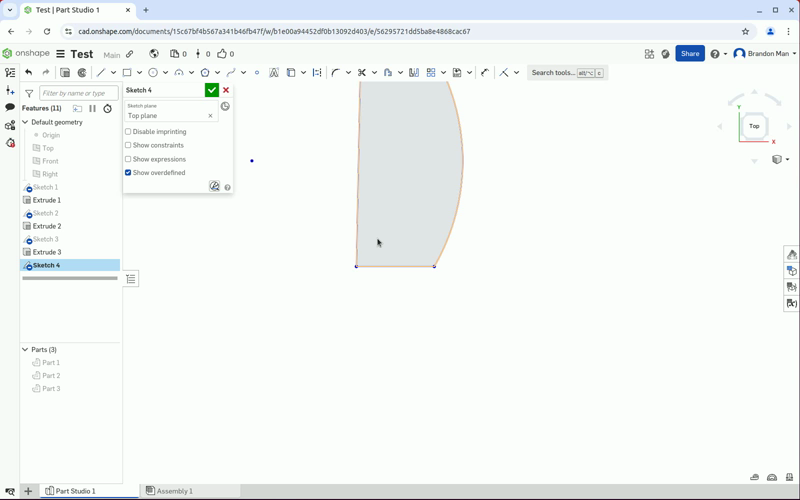
scroll(-6)
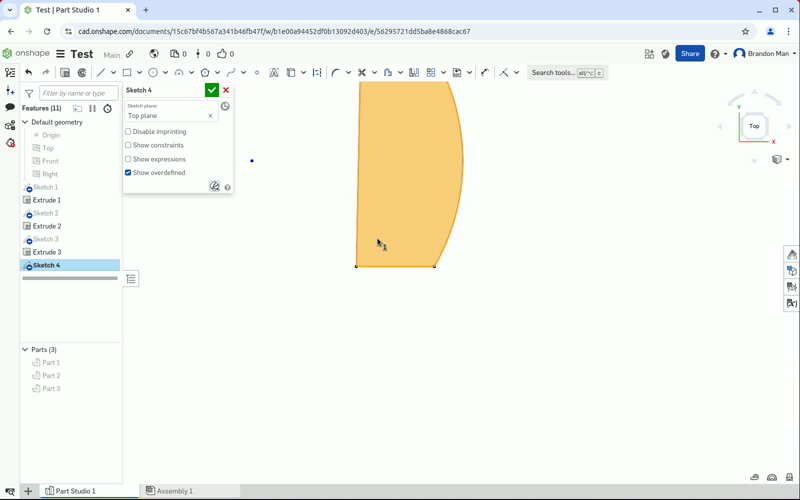
scroll(-6)
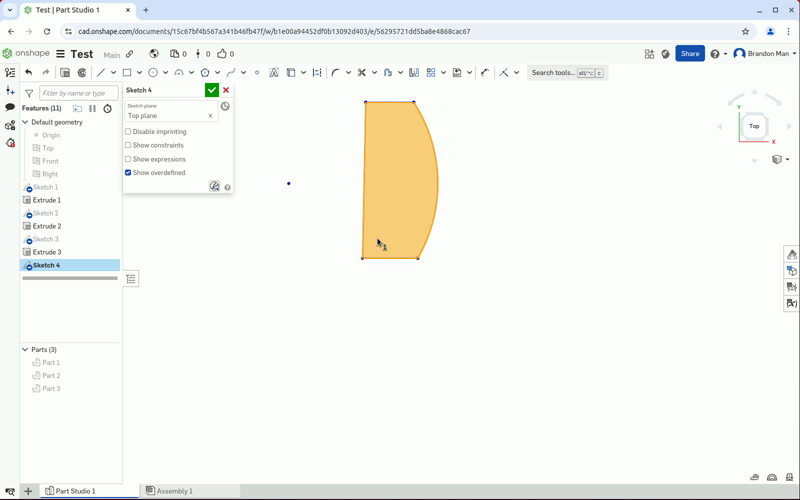
scroll(-6)
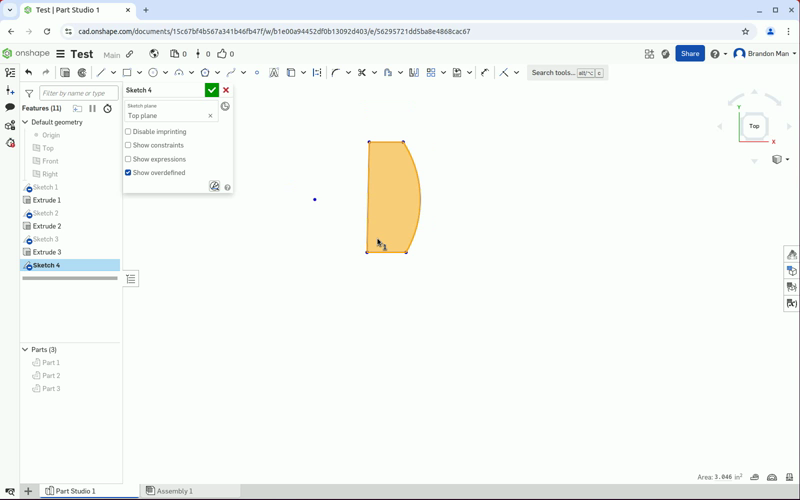
scroll(-6)
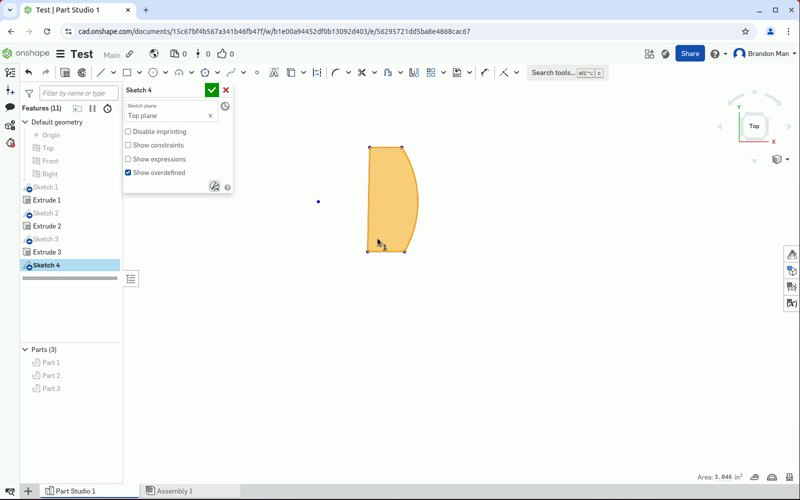
scroll(-6)
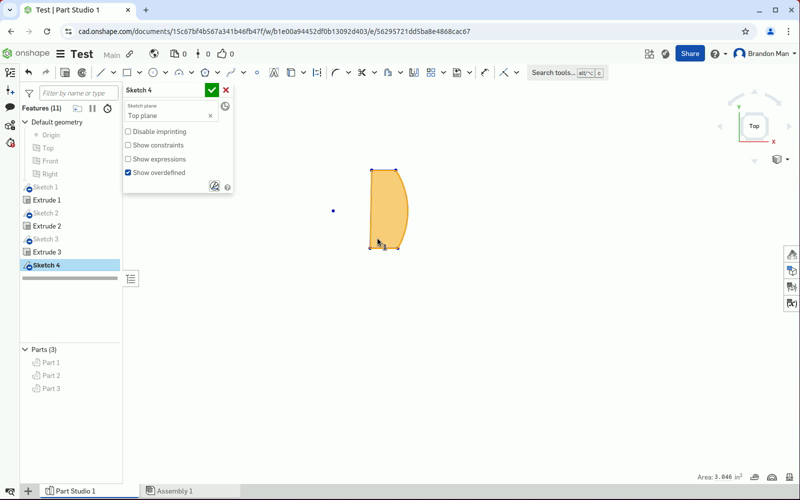
scroll(-6)
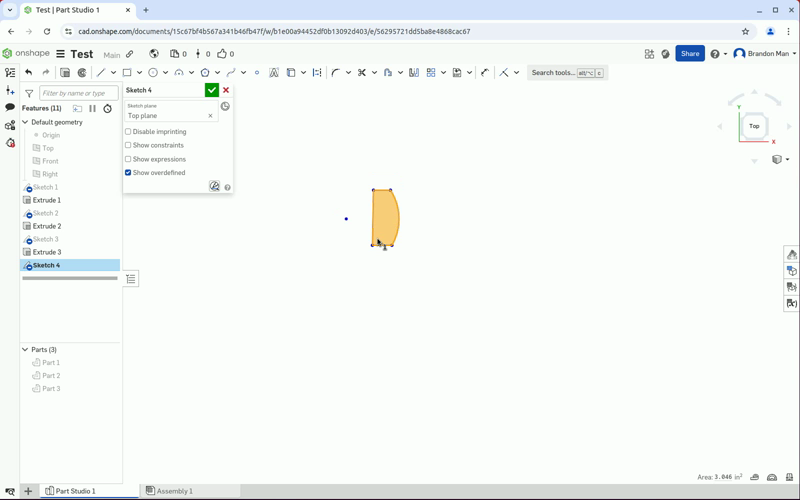
scroll(-6)
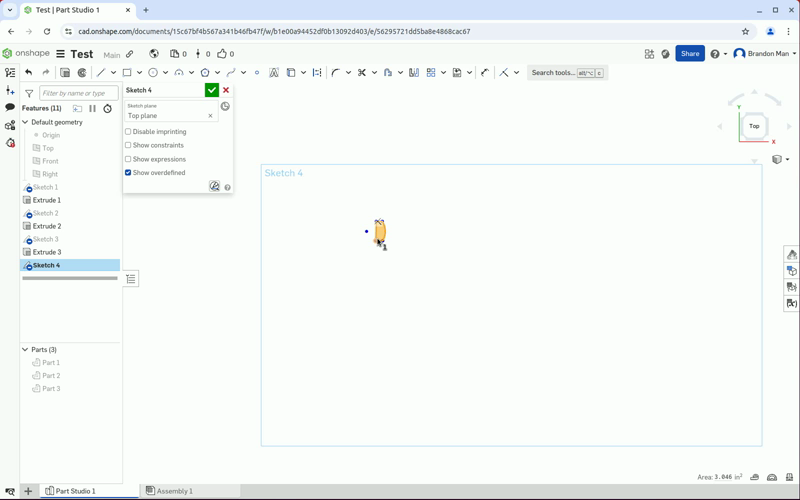
mouse_move(73, 352)
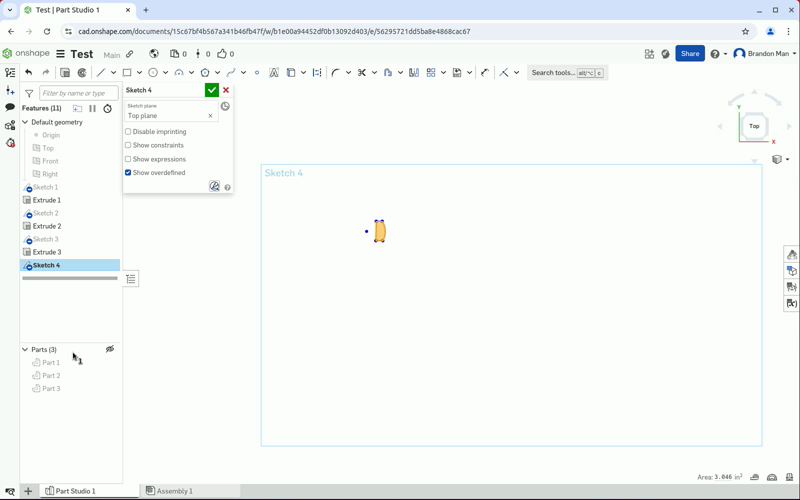
key(shift+y)
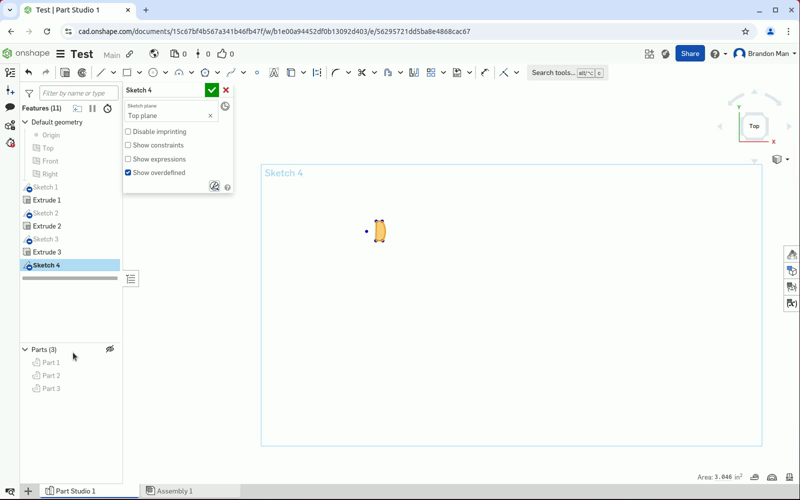
key(shift+e)
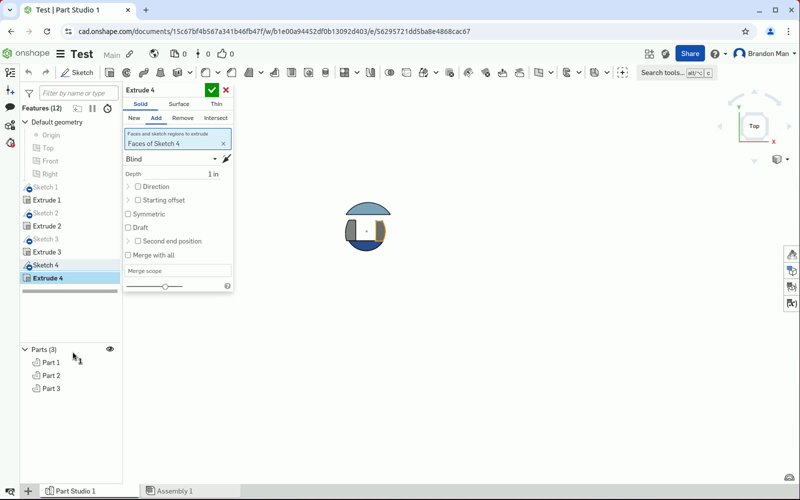
mouse_move(143, 106)
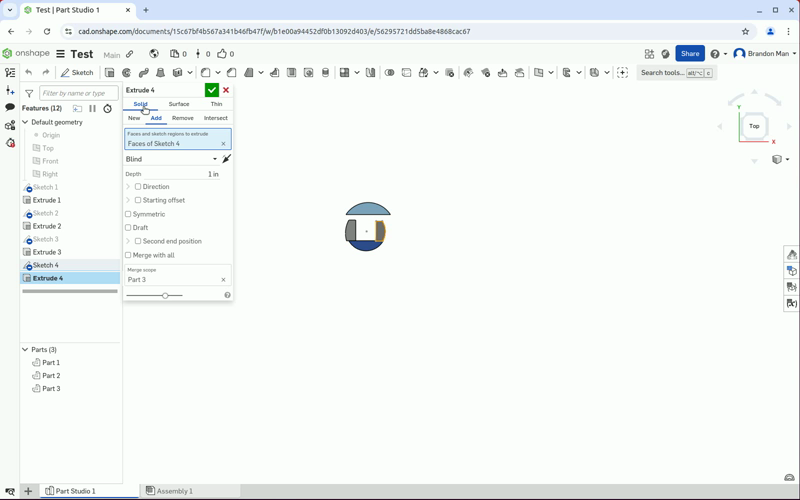
click(143, 106)
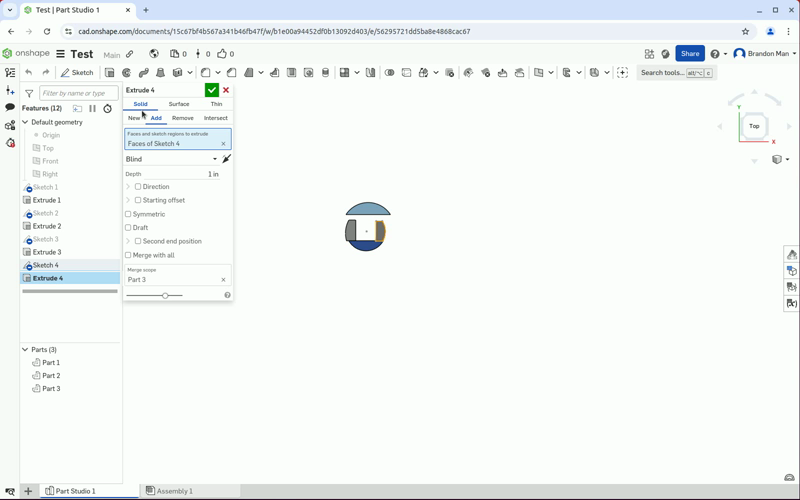
mouse_move(137, 120)
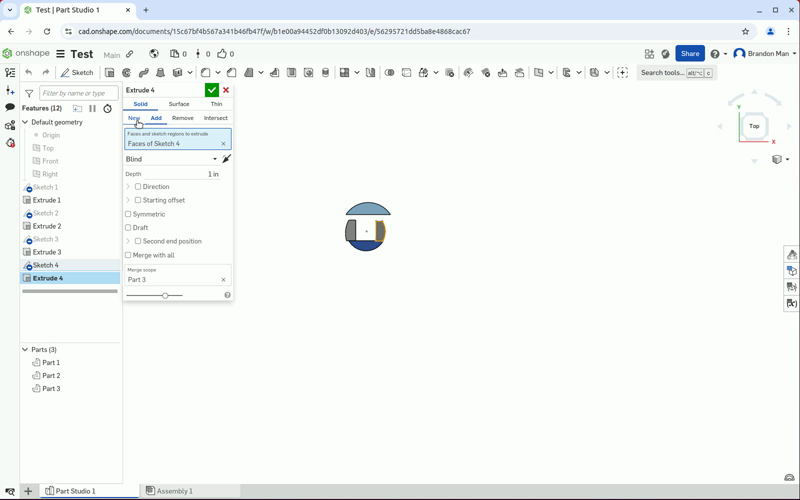
click(137, 120)
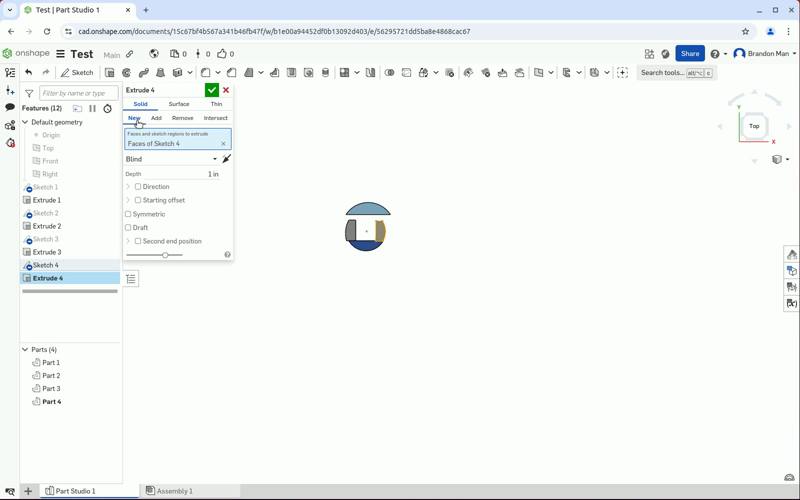
key(tab, 4)
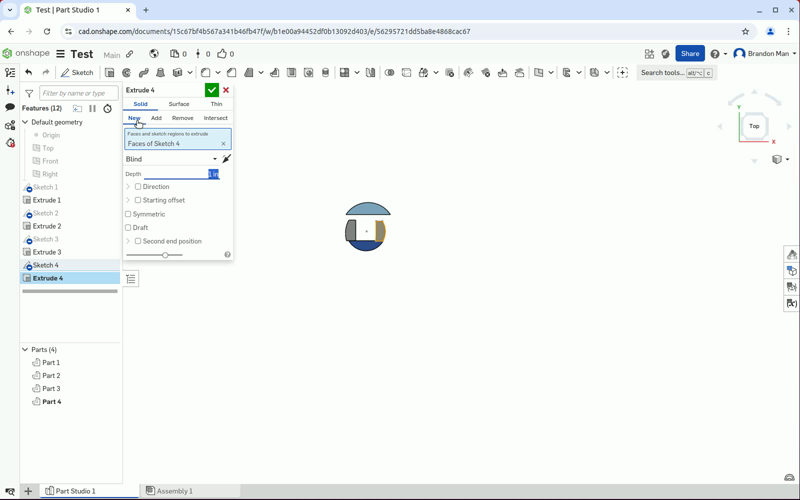
text(4.574)
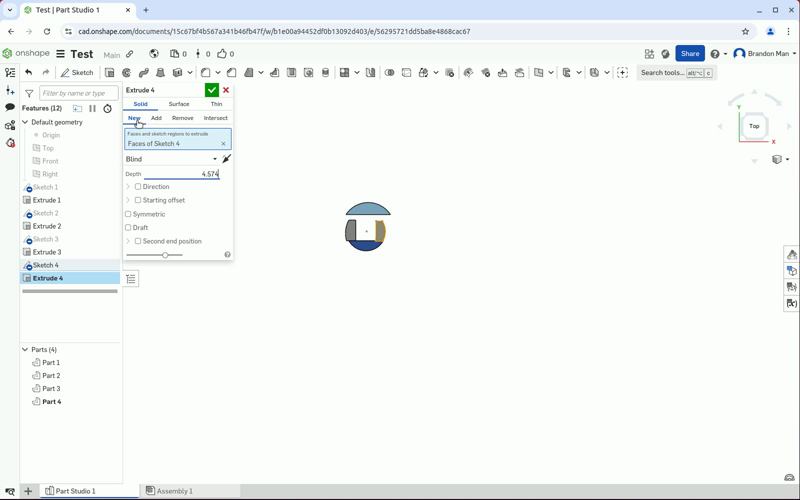
key(enter)
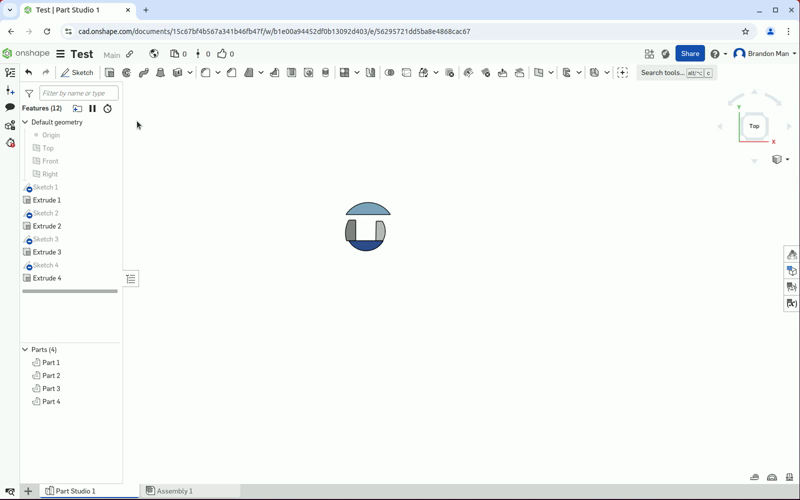
key(shift+h)
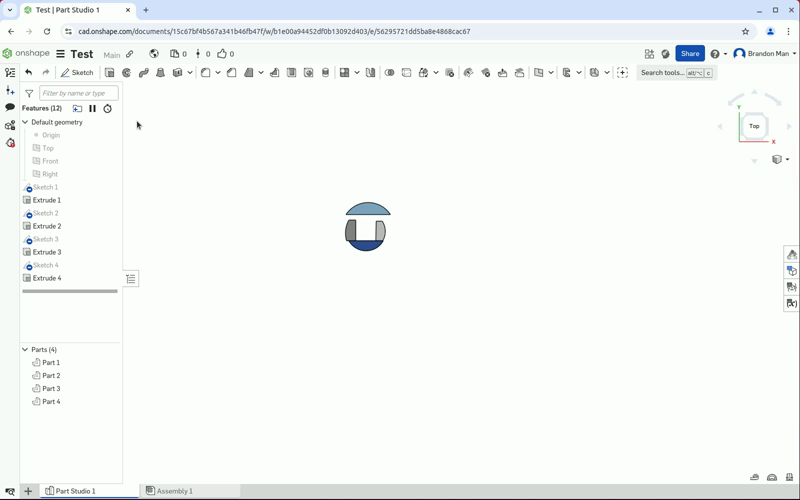
key(shift+h)
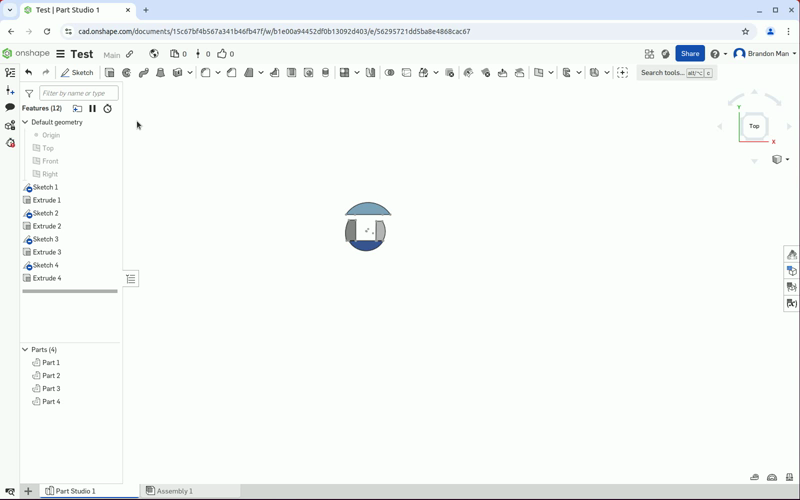
key(shift+7)
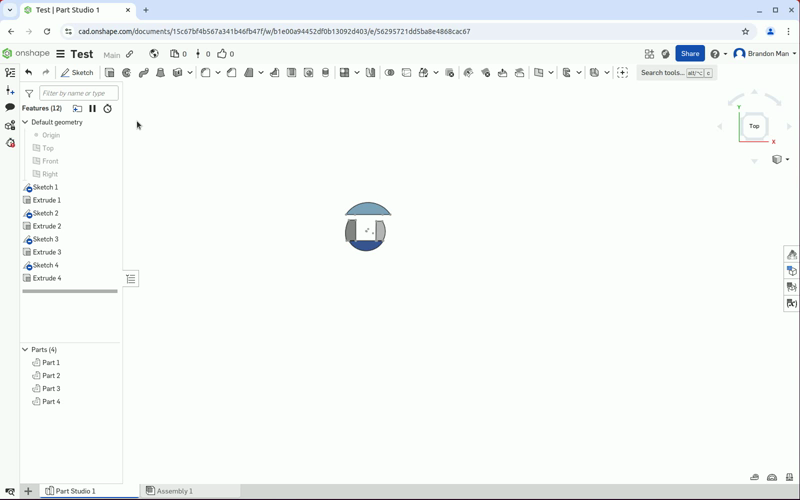
key(up, 3)
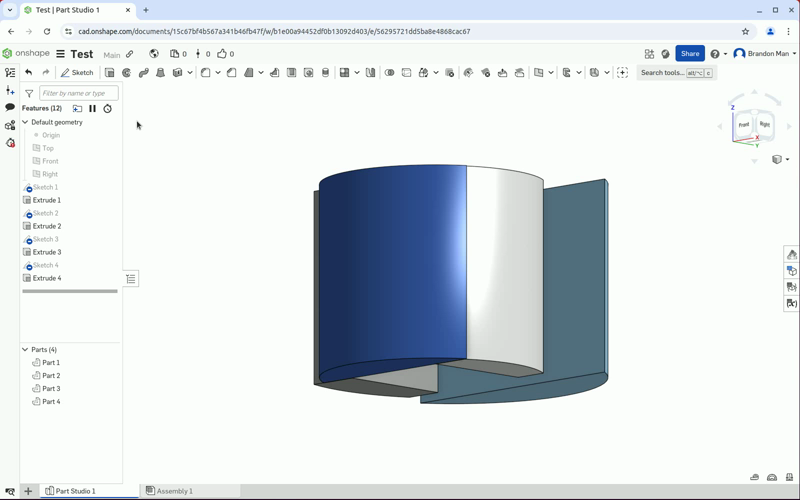
key(left, 3)
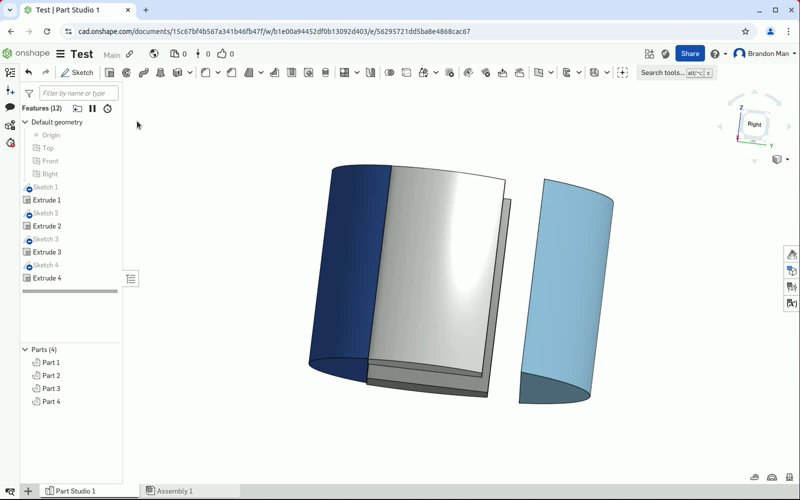
key(right, 3)
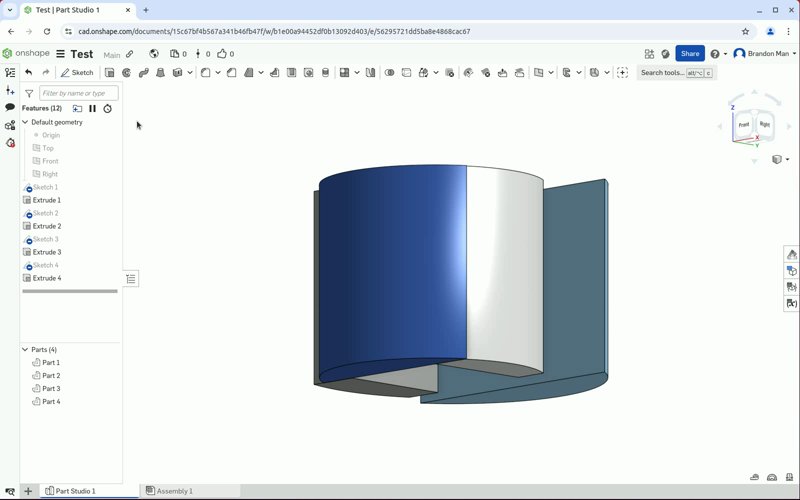
key(down, 3)
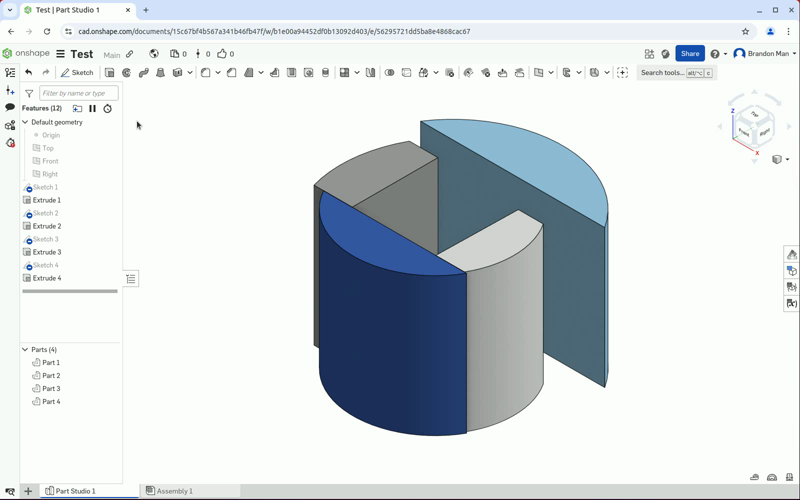
mouse_move(73, 189)
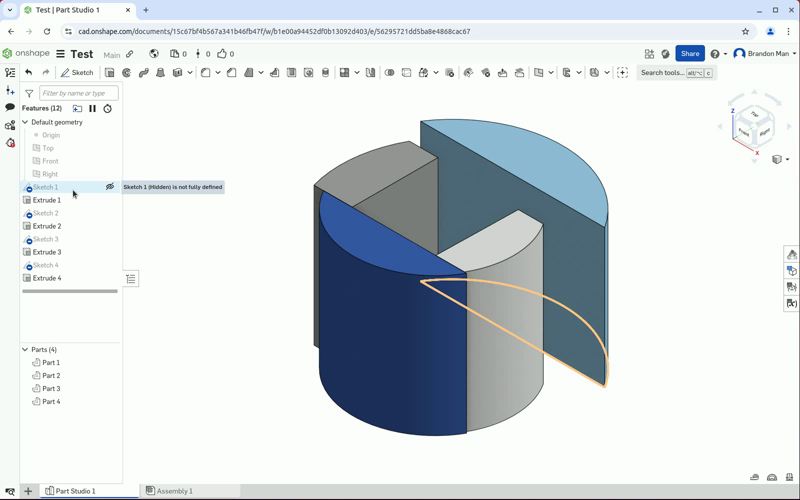
click(73, 189)